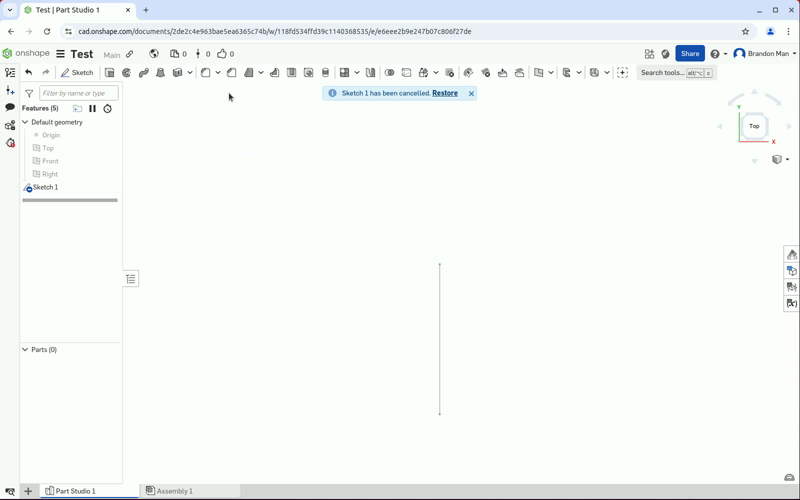
key(shift+h)
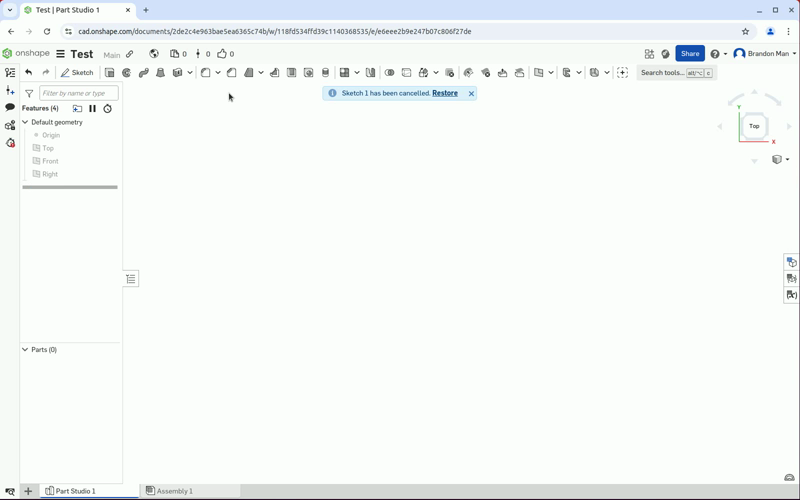
mouse_move(73, 352)
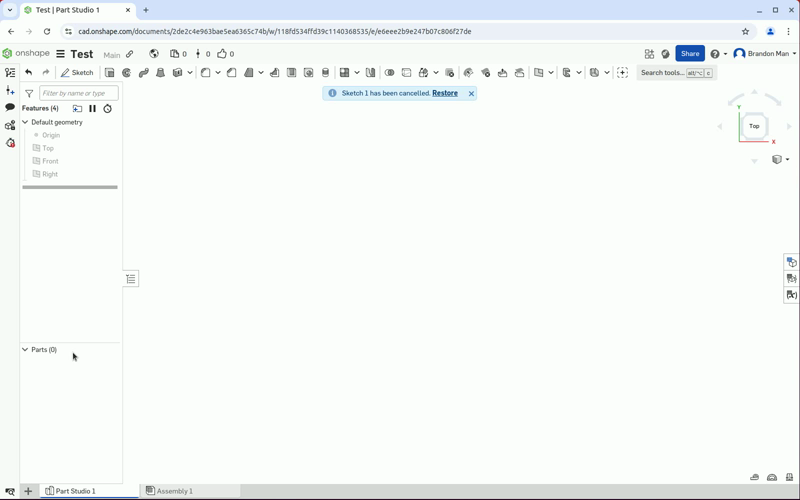
key(y)
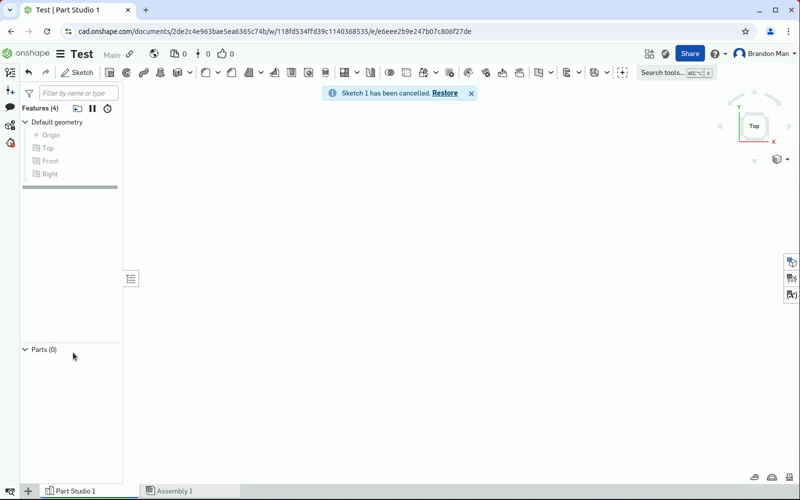
key(shift+p)
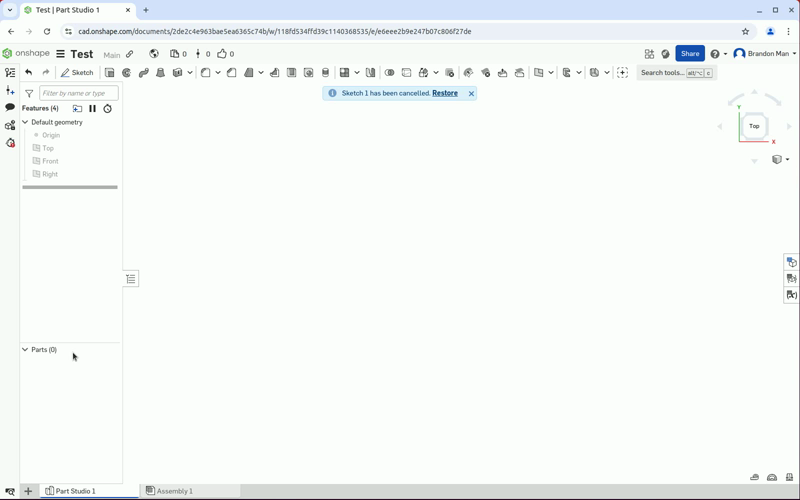
key(space)
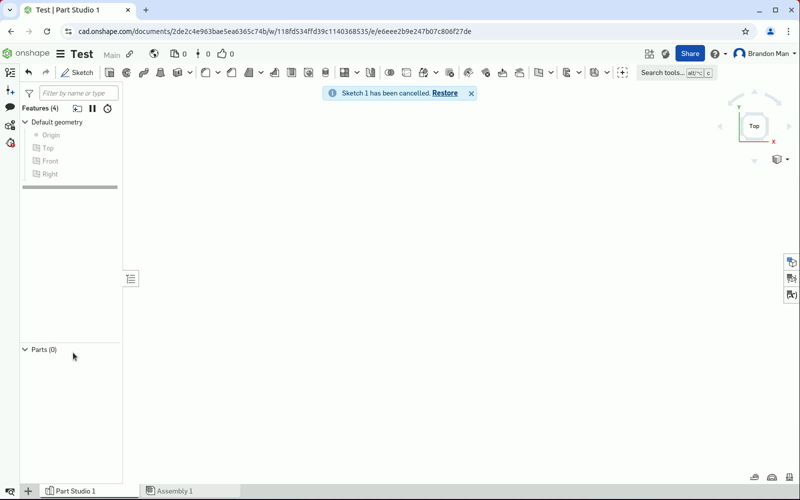
key_down(shift)
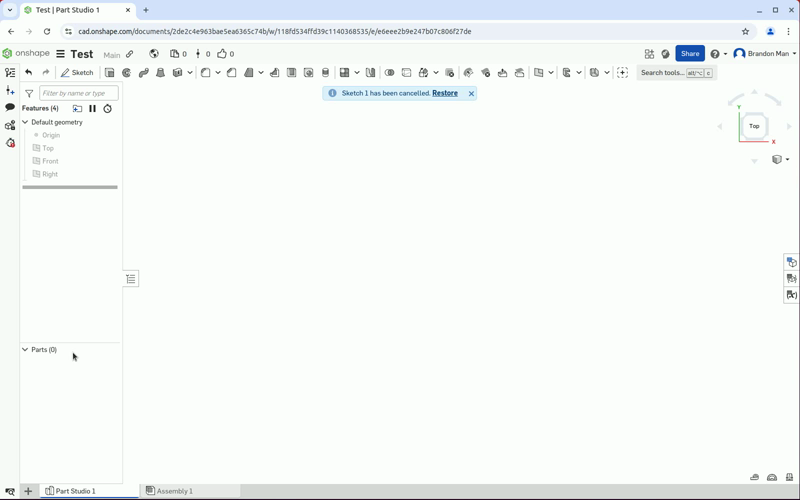
key(up)
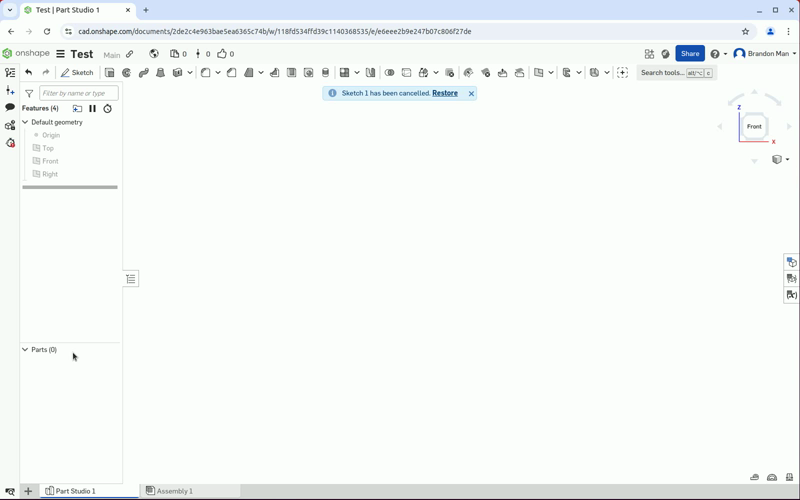
key_up(shift)
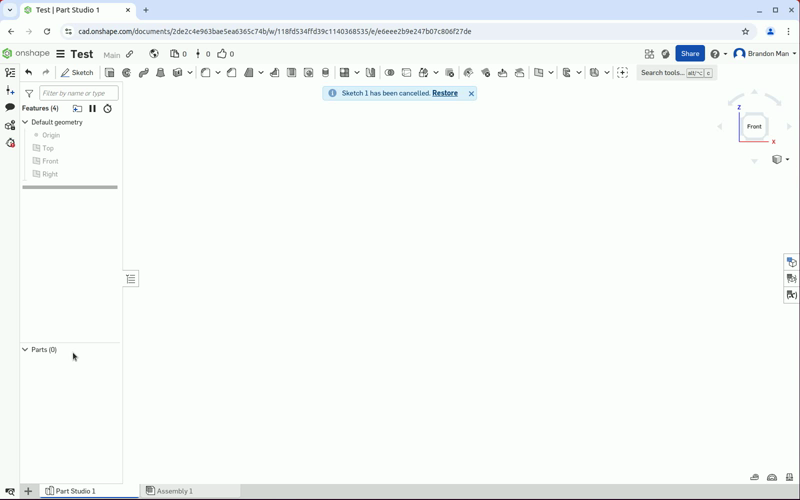
key(space)
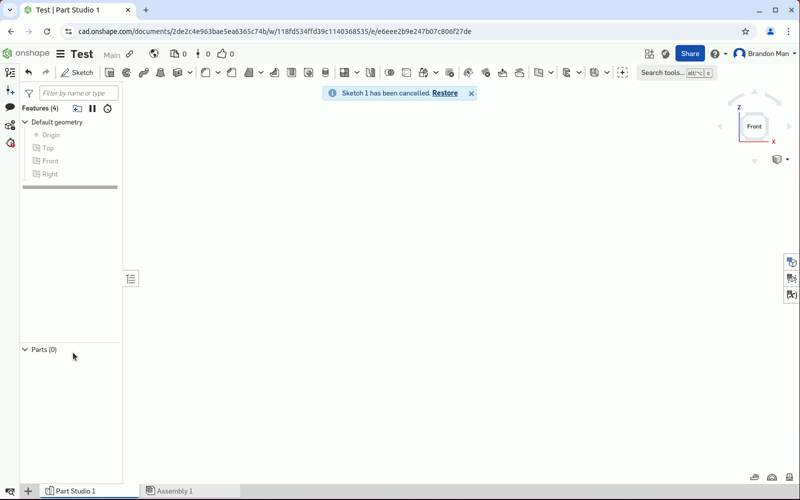
key_down(shift)
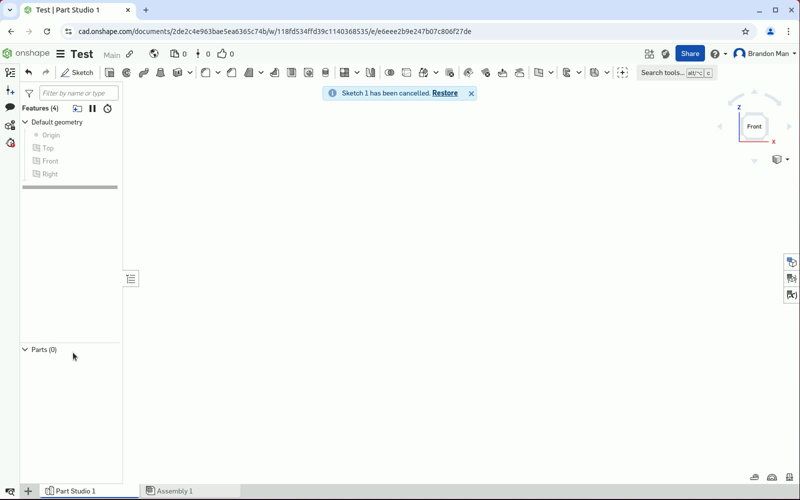
key(left)
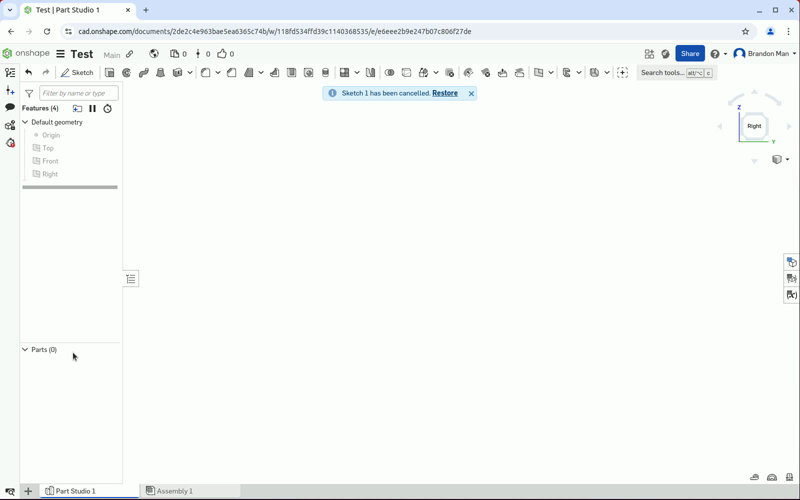
key_up(shift)
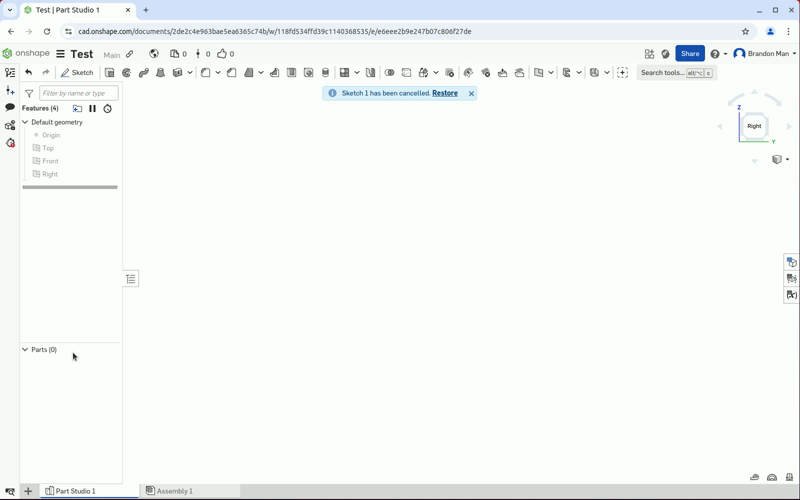
mouse_move(73, 352)
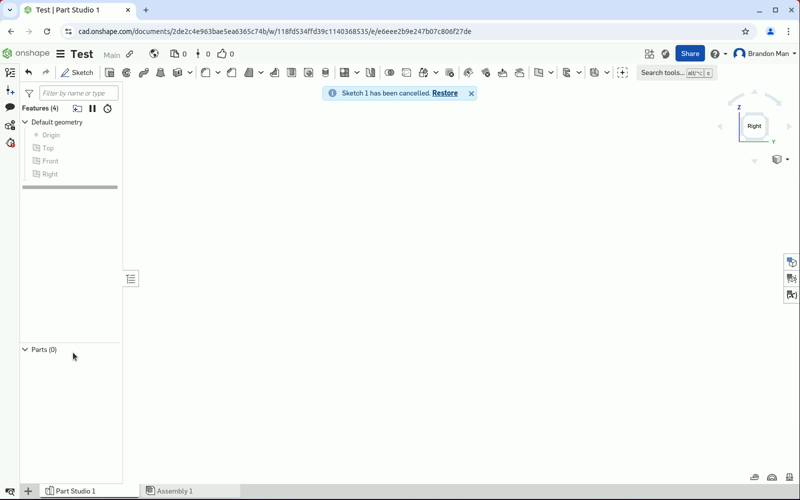
key(shift+y)
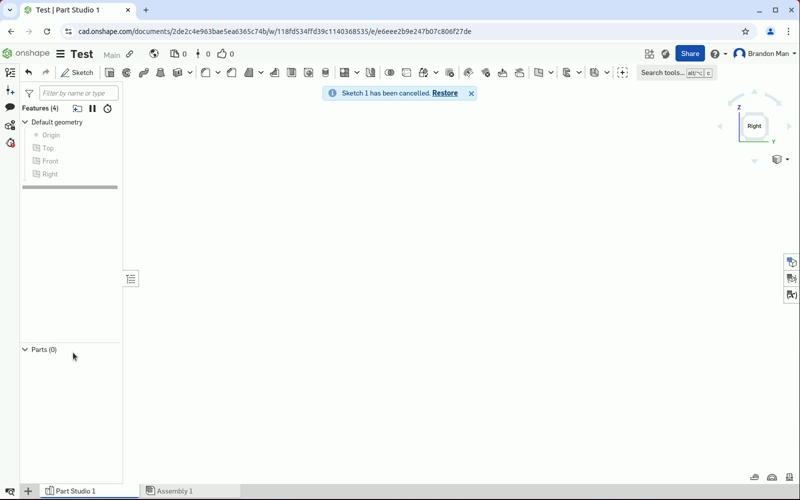
key(shift+s)
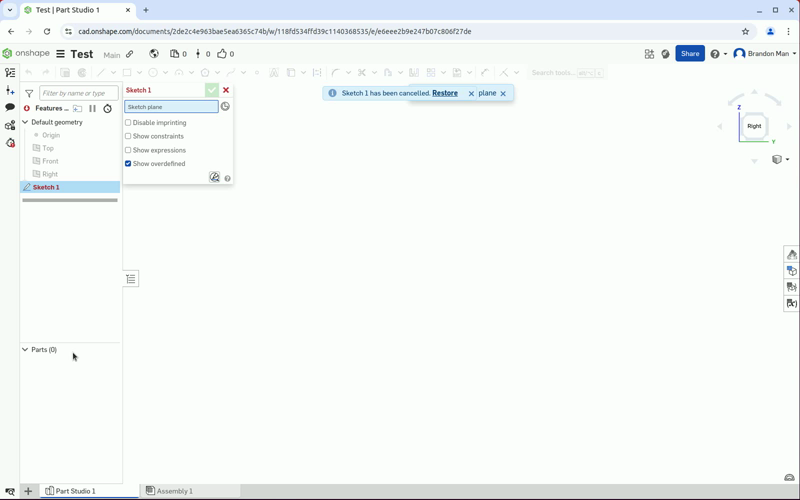
mouse_move(73, 176)
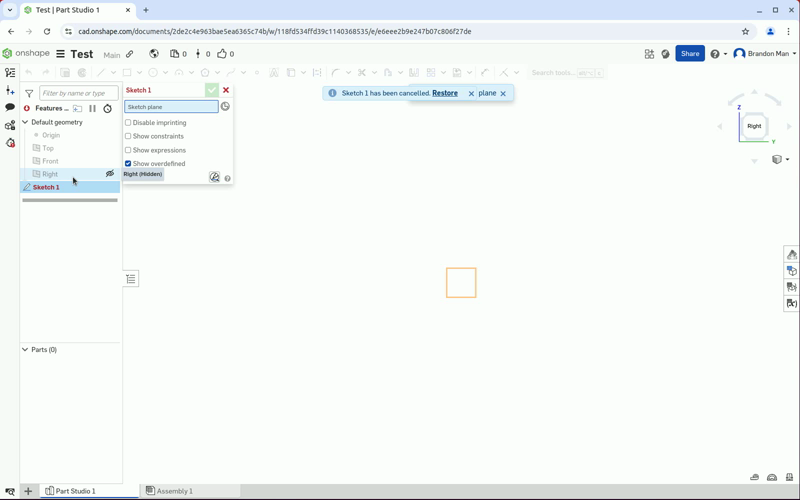
click(73, 176)
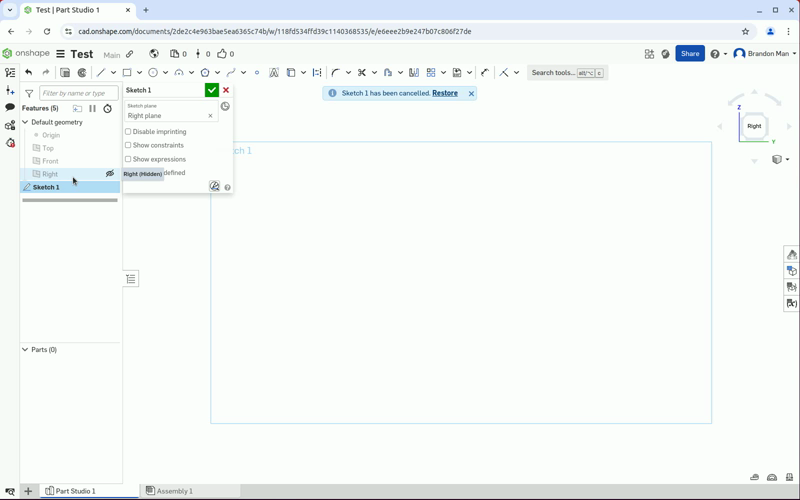
mouse_move(73, 352)
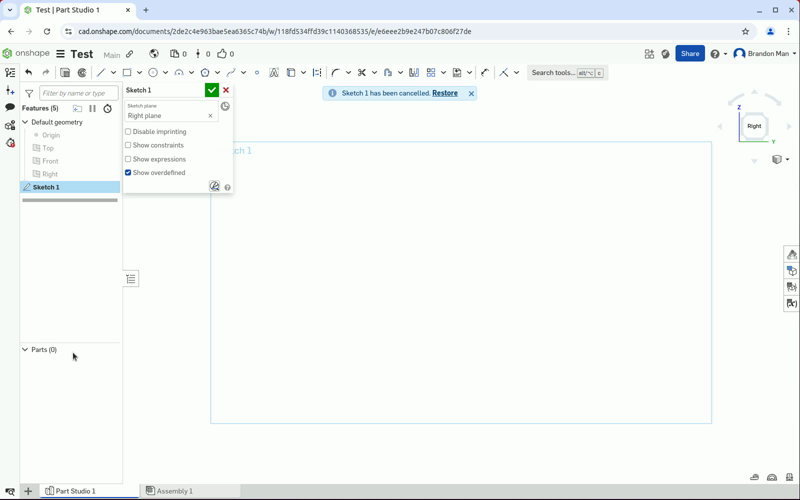
key(y)
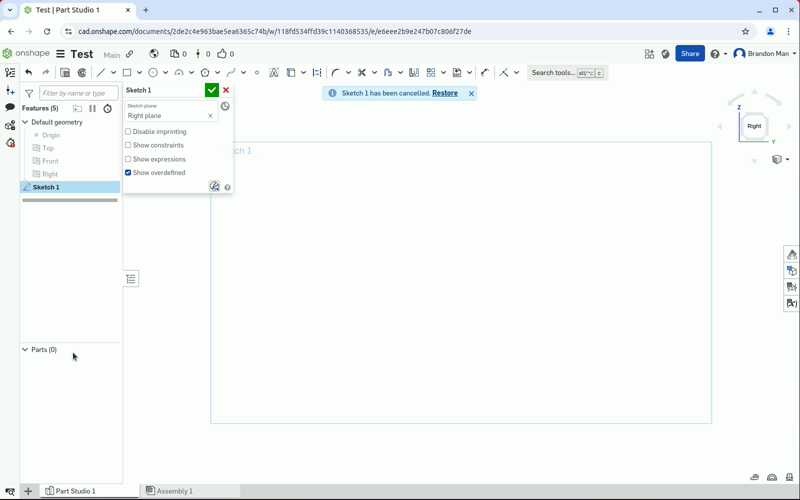
key(l)
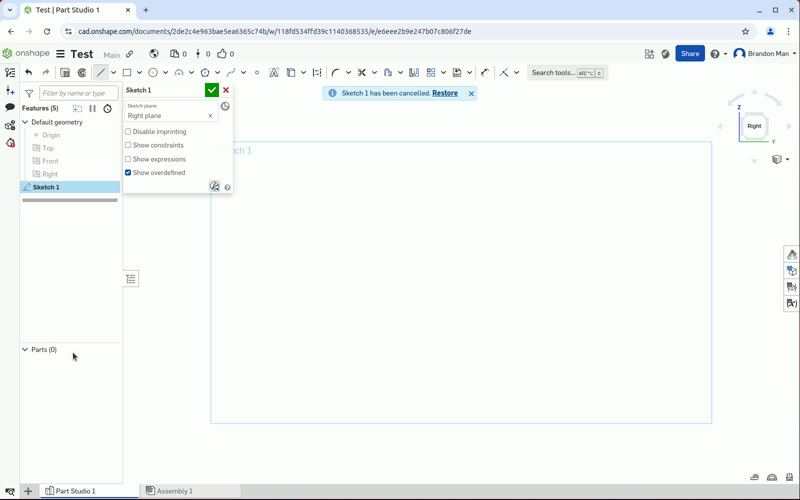
key_down(shift)
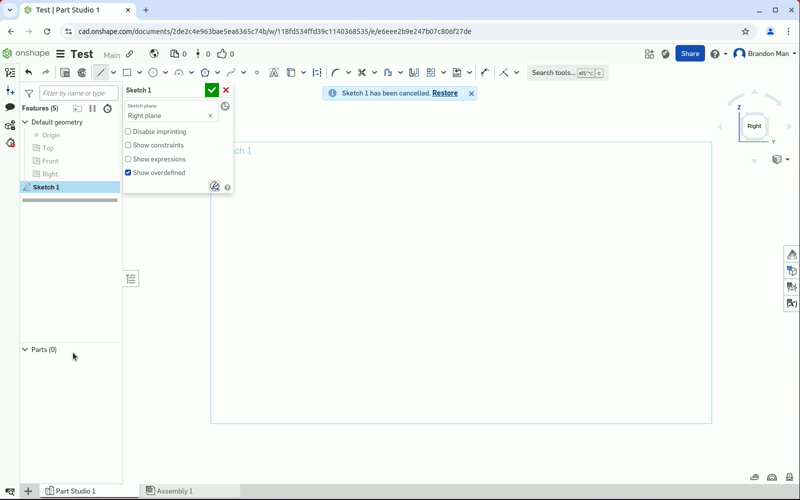
mouse_move(438, 281)
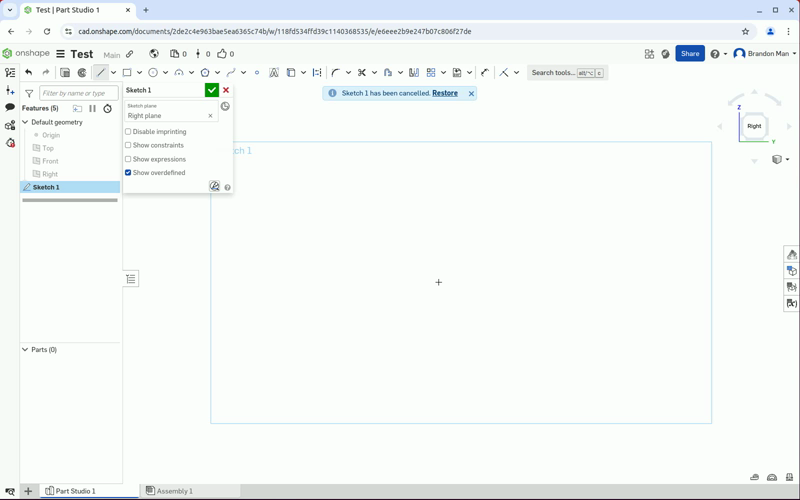
click(438, 281)
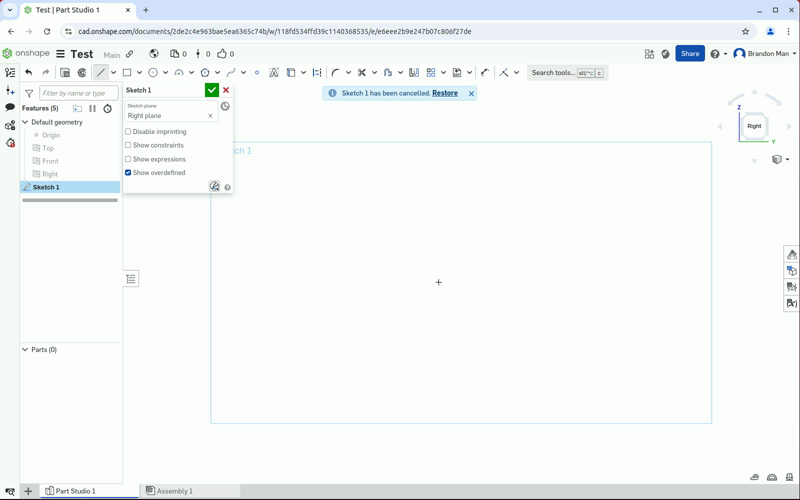
key_up(shift)
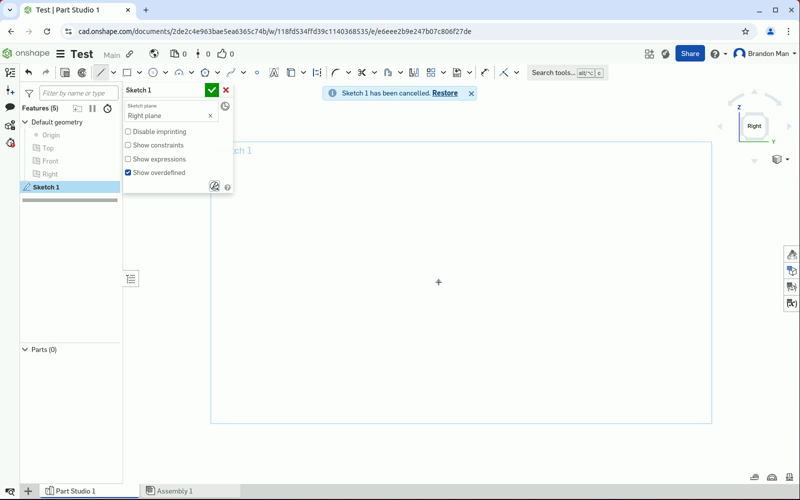
key_down(shift)
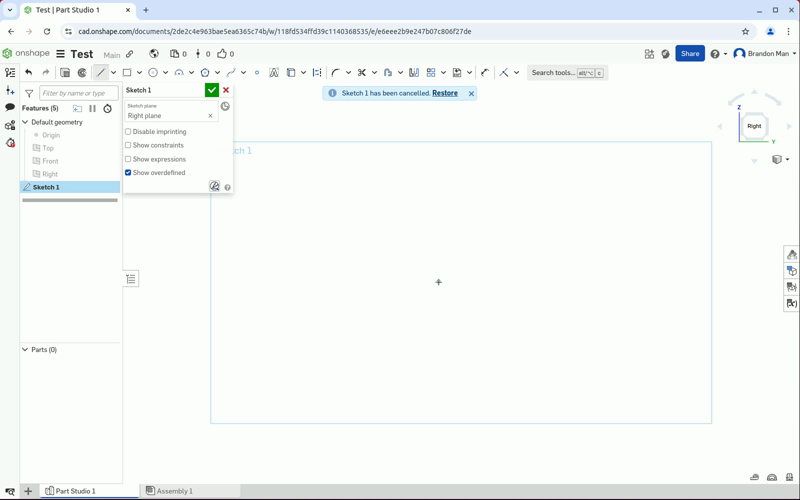
mouse_move(468, 281)
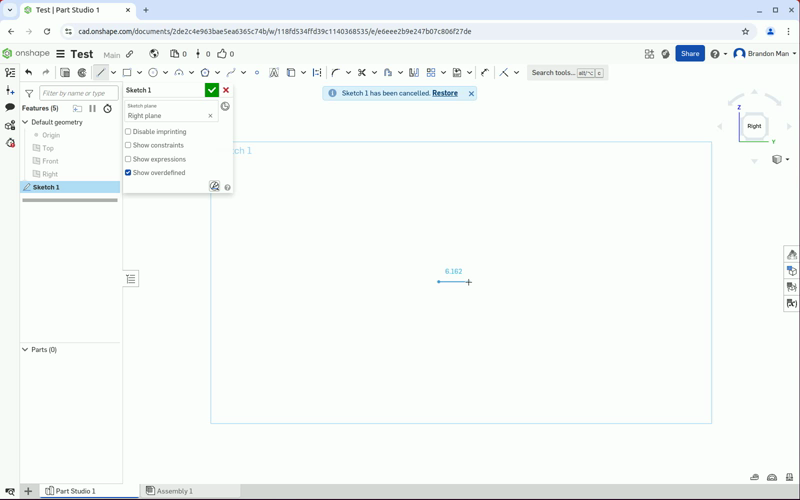
mouse_move(447, 281)
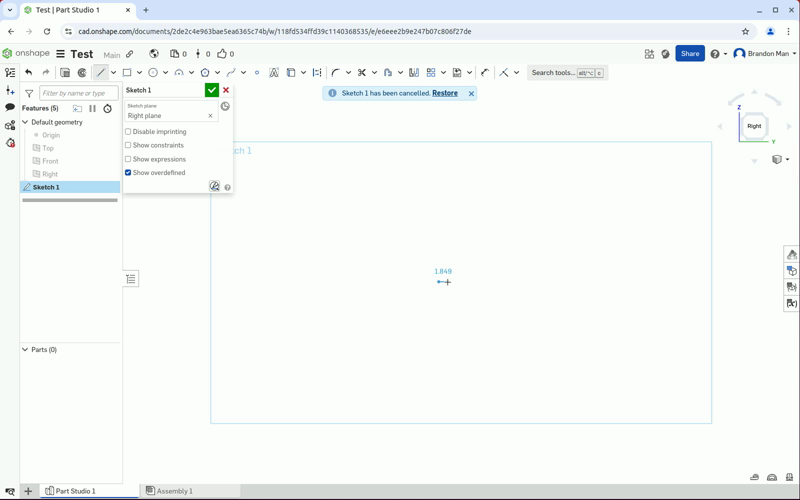
click(447, 281)
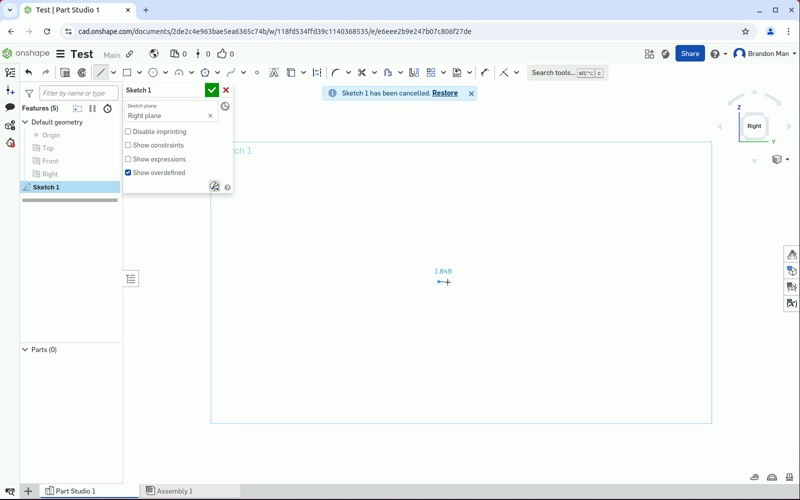
key_up(shift)
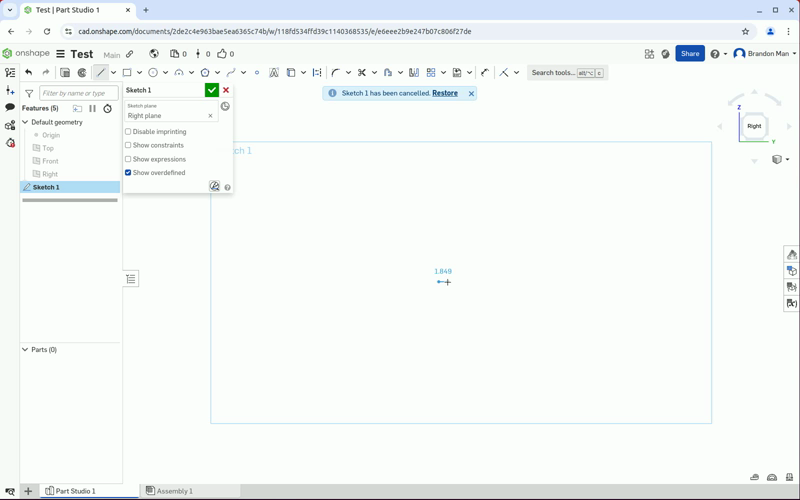
key_down(shift)
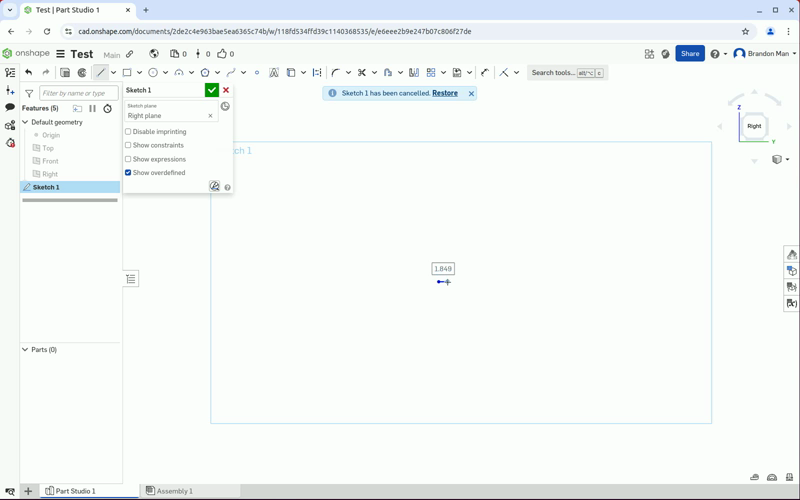
mouse_move(477, 281)
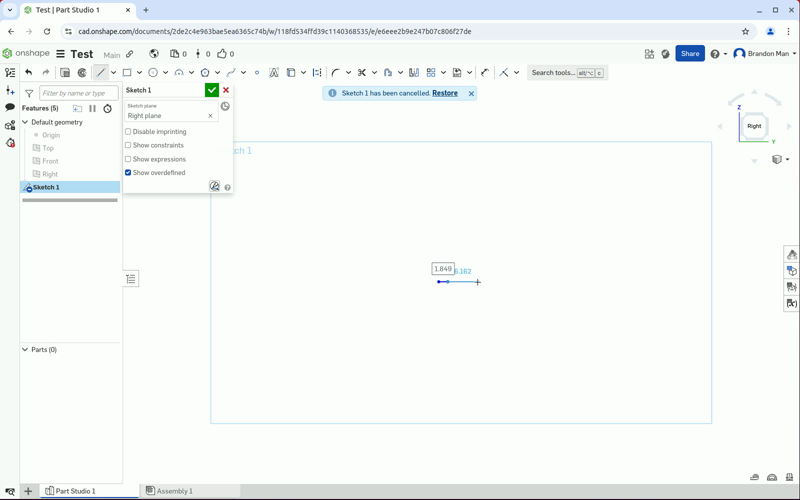
mouse_move(447, 278)
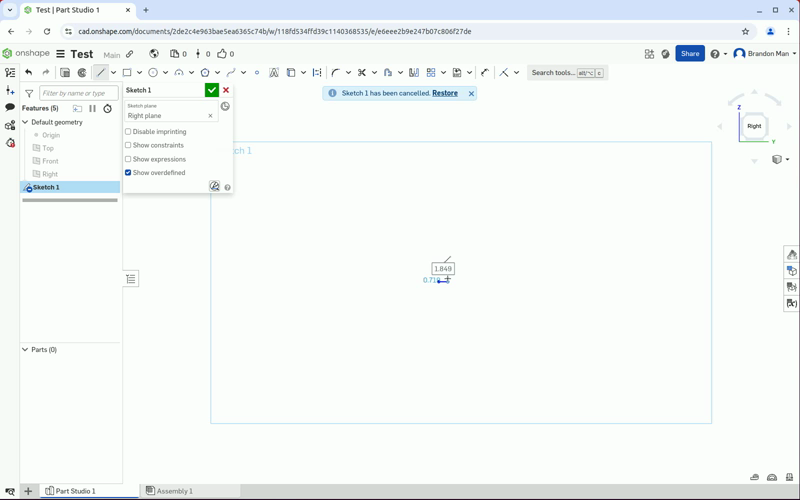
scroll(6)
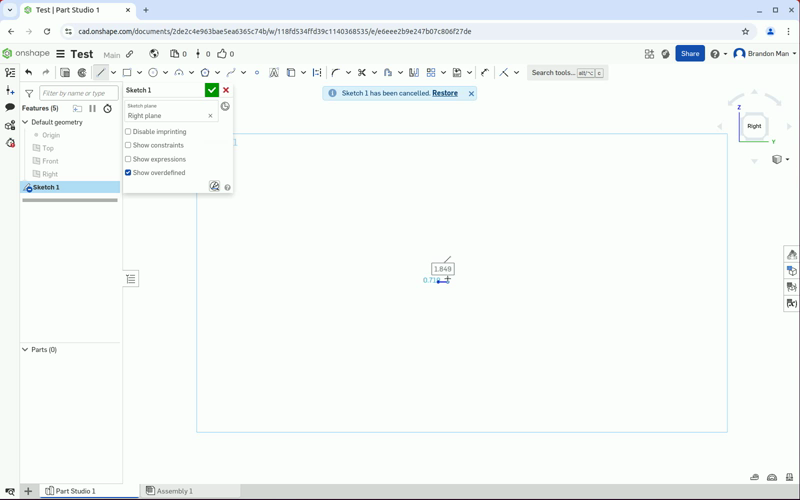
scroll(6)
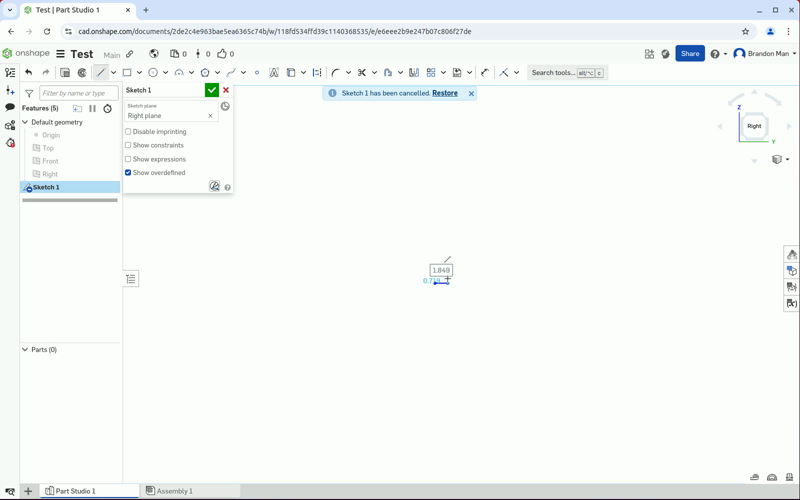
scroll(6)
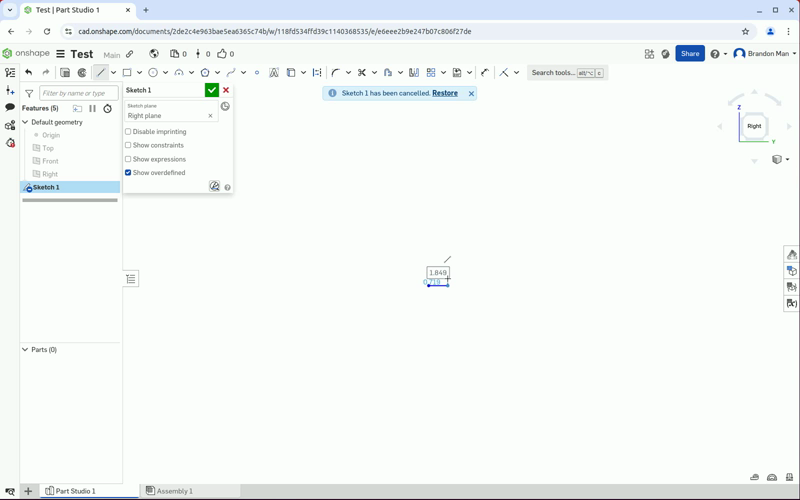
scroll(6)
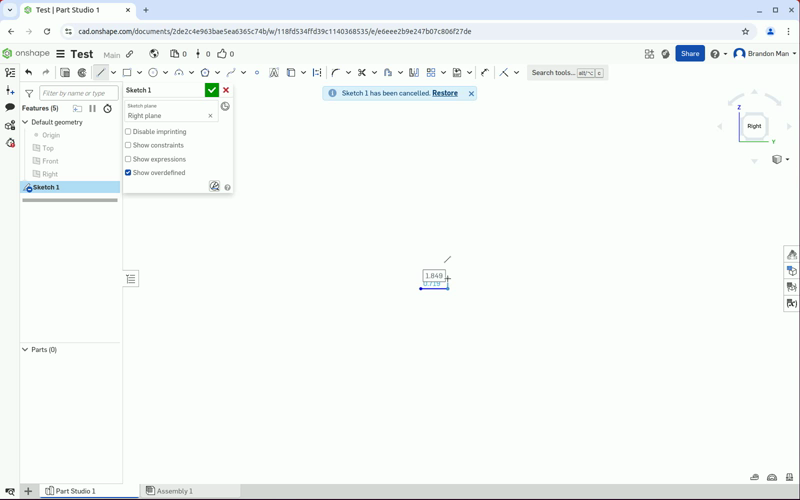
scroll(6)
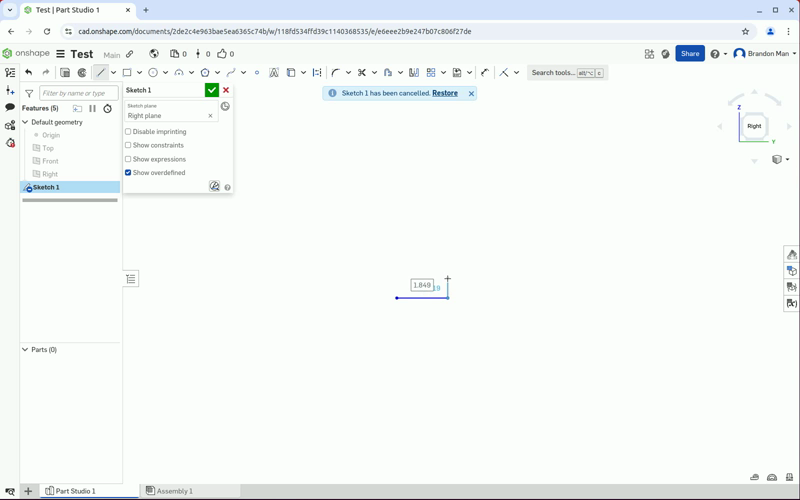
scroll(6)
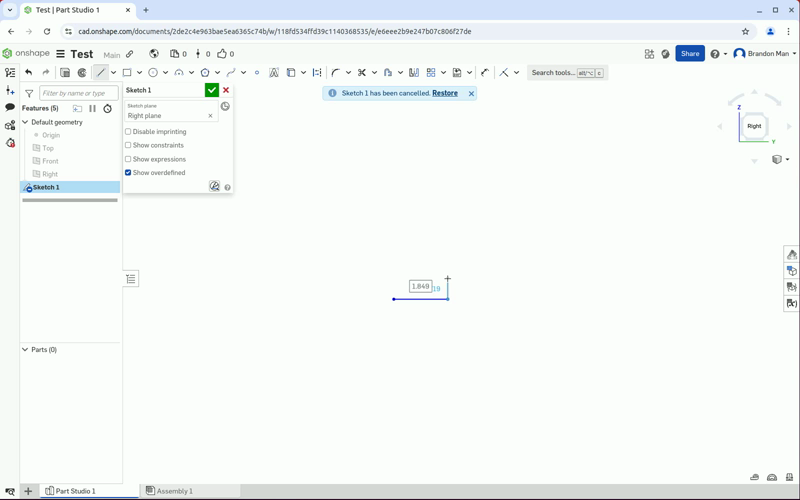
scroll(6)
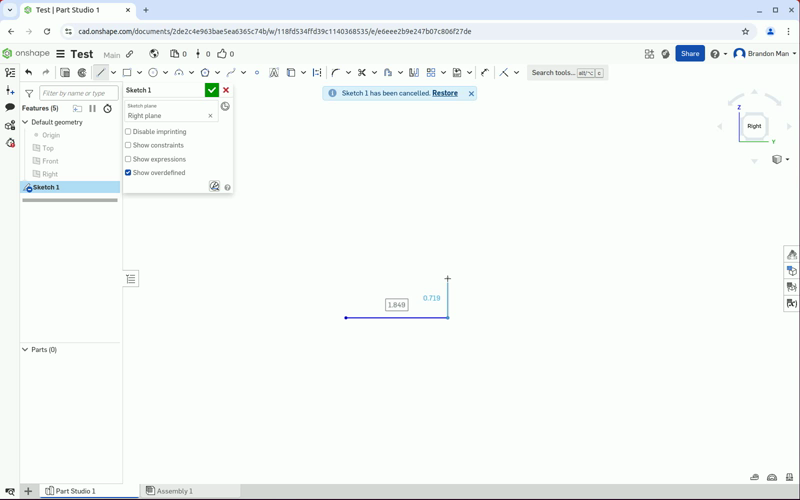
click(447, 278)
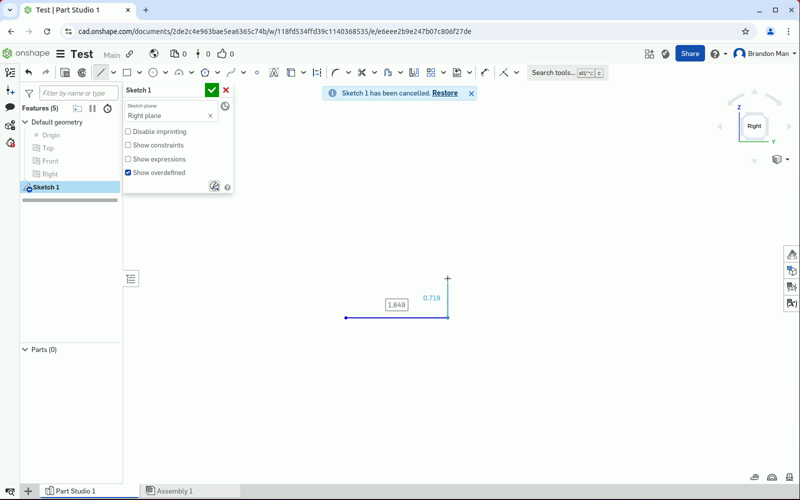
scroll(-6)
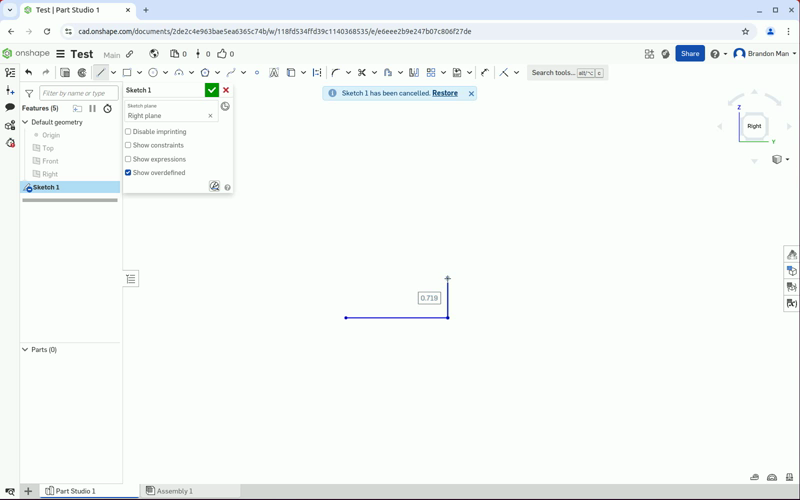
scroll(-6)
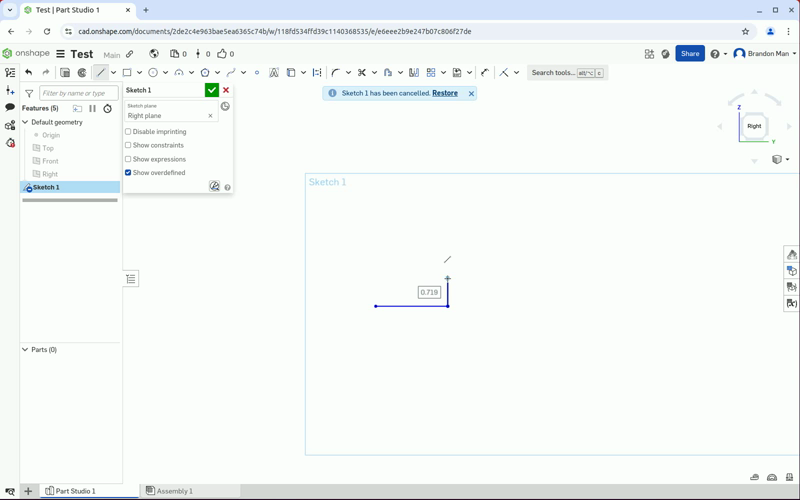
scroll(-6)
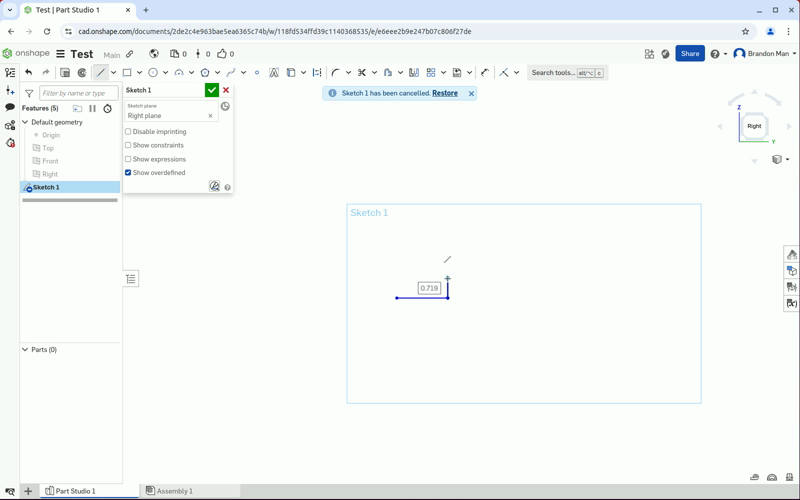
scroll(-6)
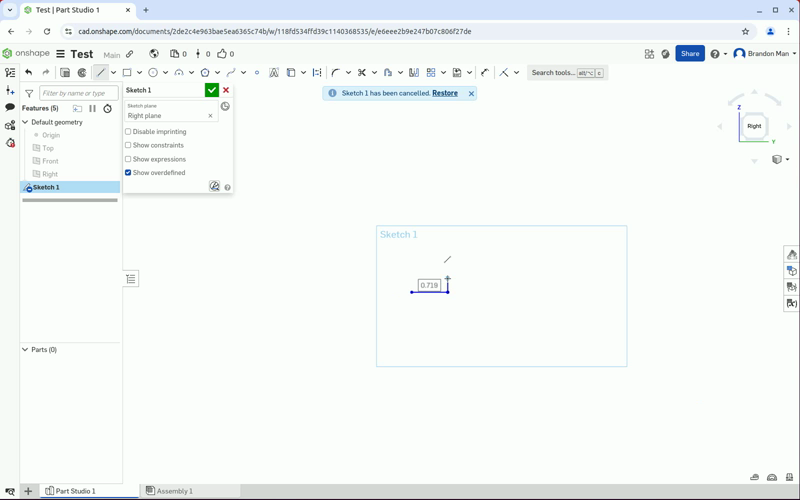
scroll(-6)
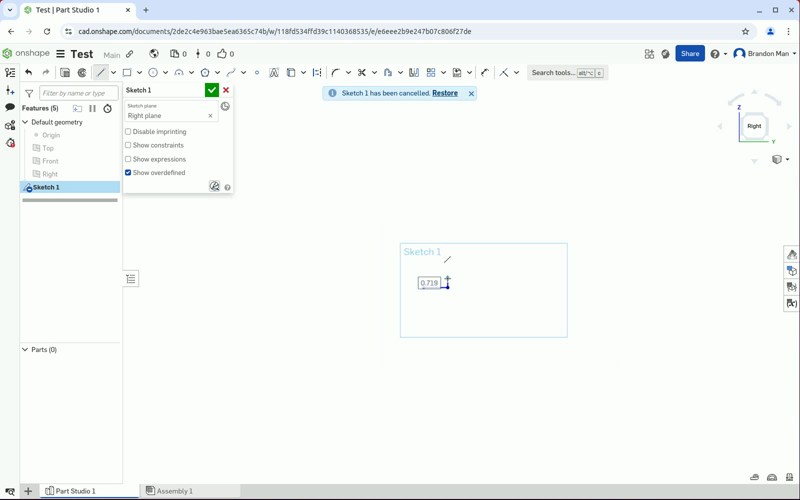
scroll(-6)
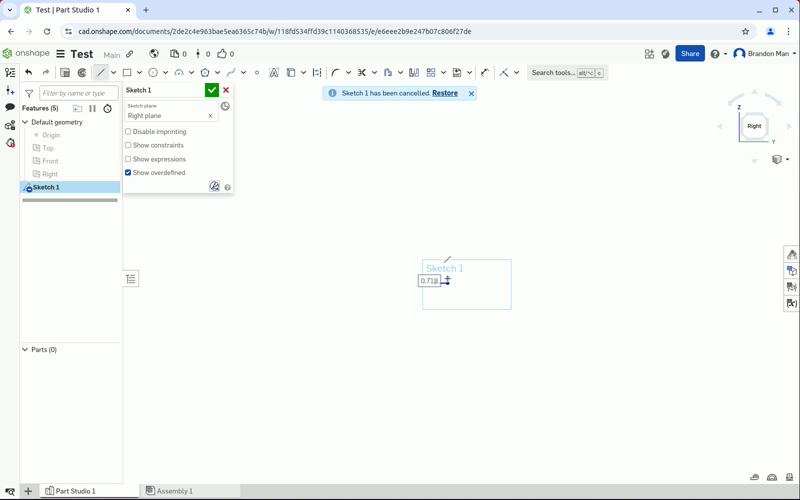
scroll(-6)
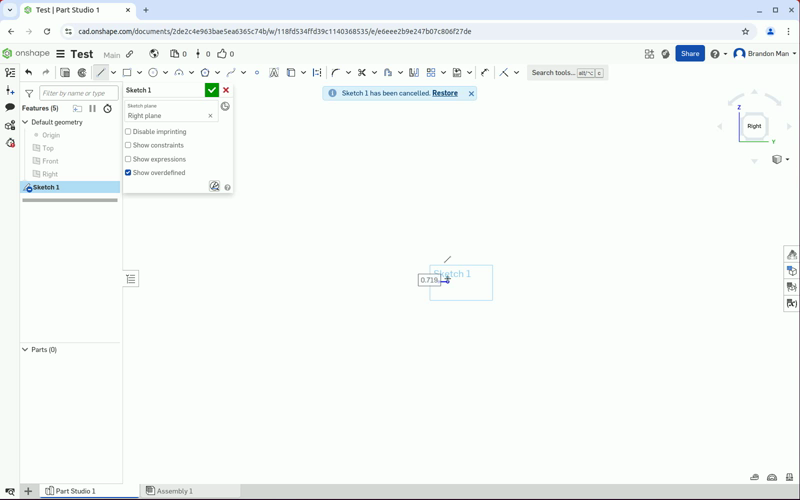
key_up(shift)
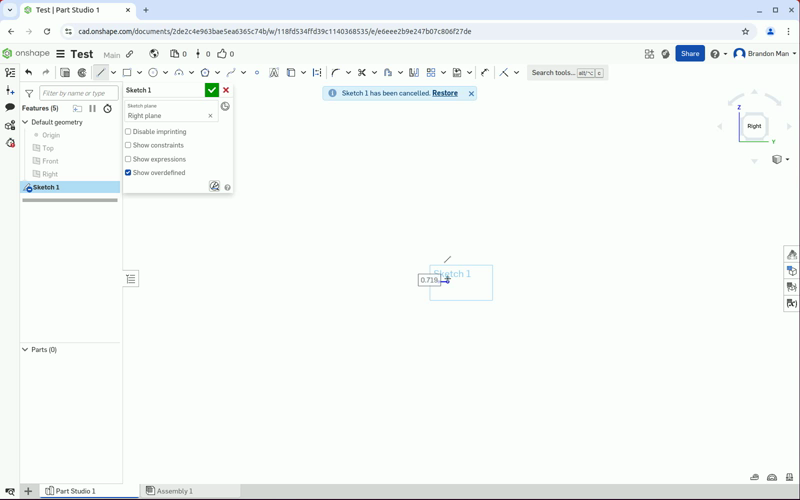
key_down(shift)
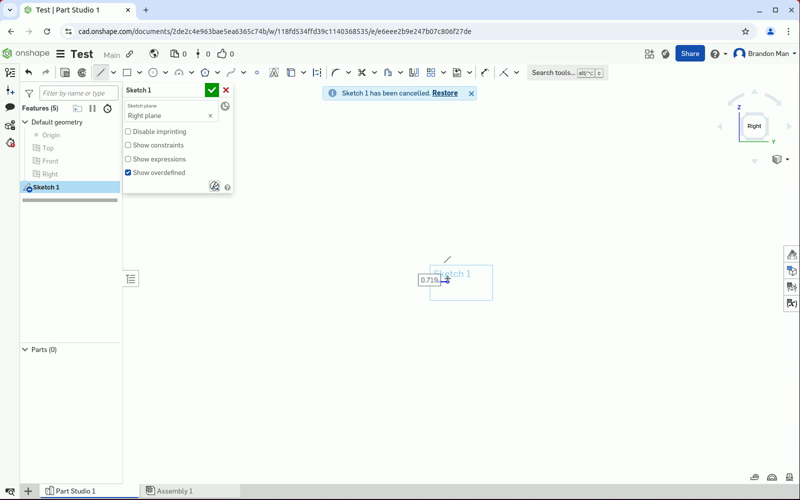
mouse_move(477, 278)
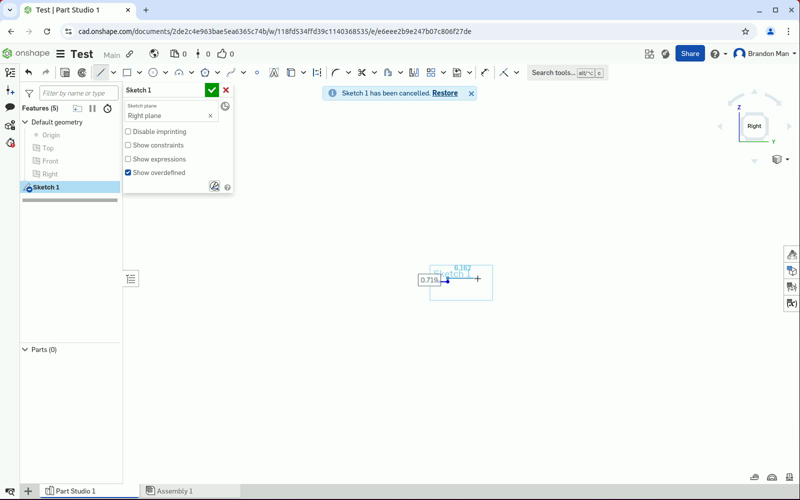
mouse_move(447, 275)
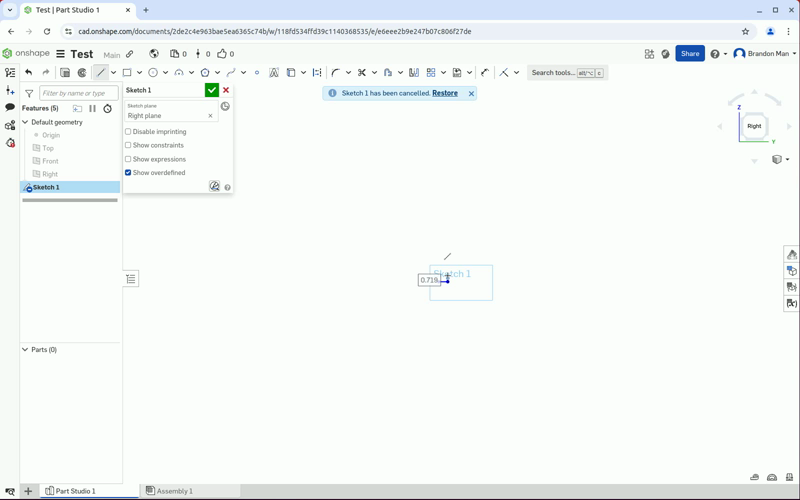
scroll(6)
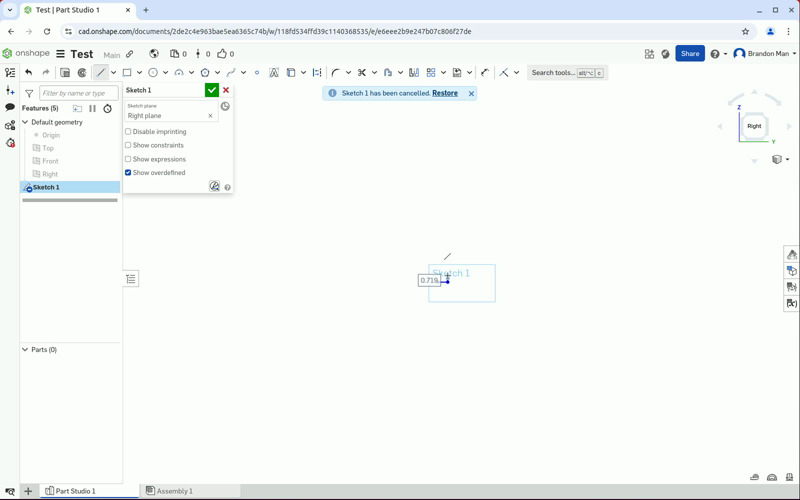
scroll(6)
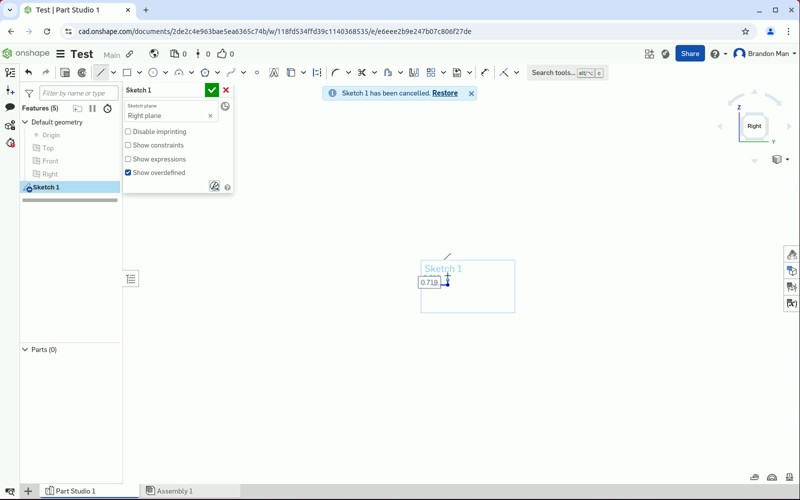
scroll(6)
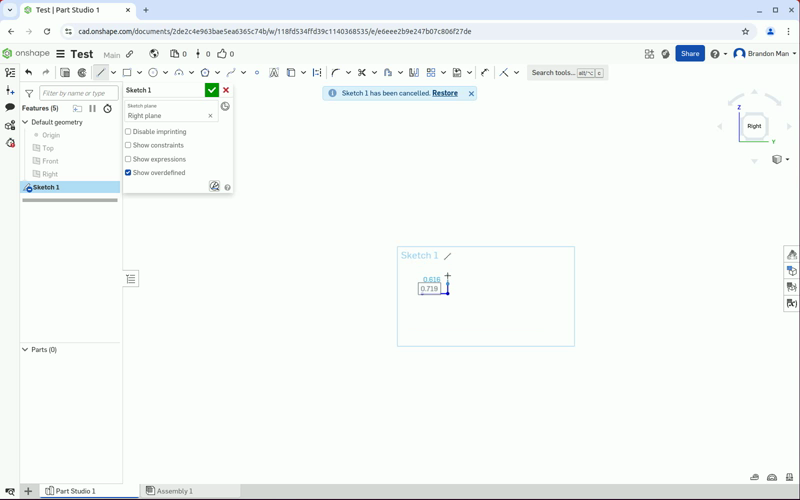
scroll(6)
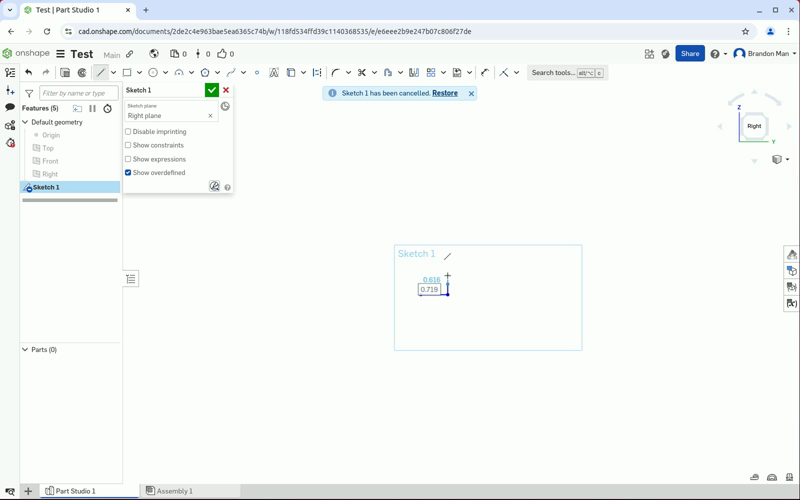
scroll(6)
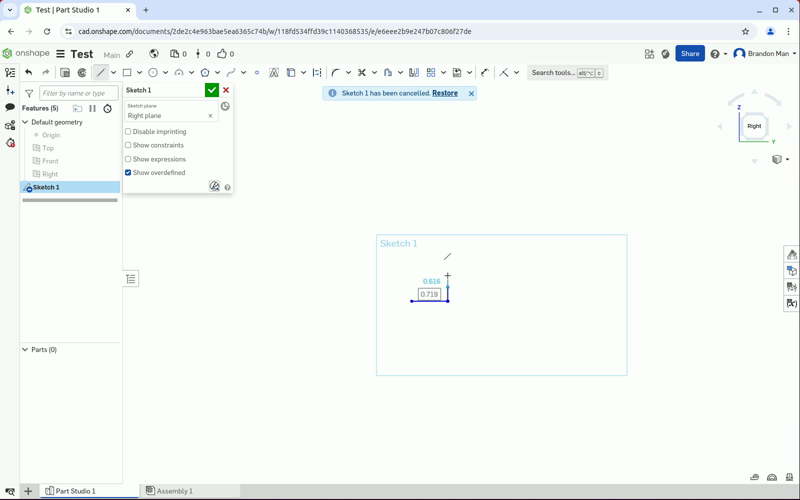
scroll(6)
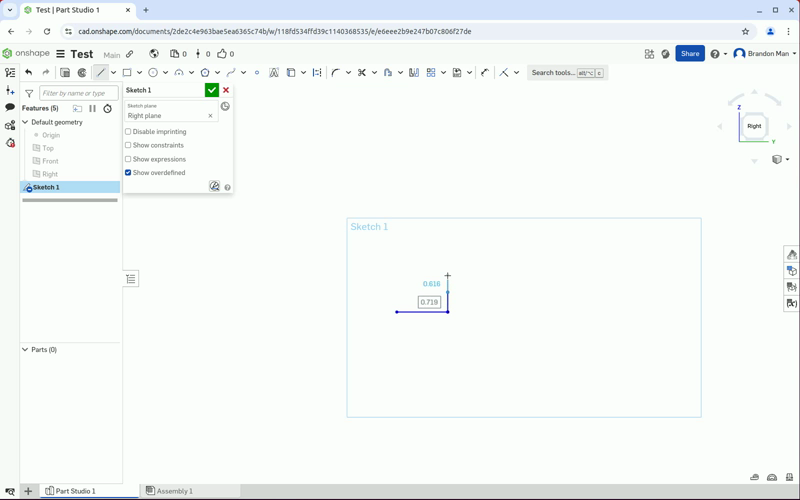
scroll(6)
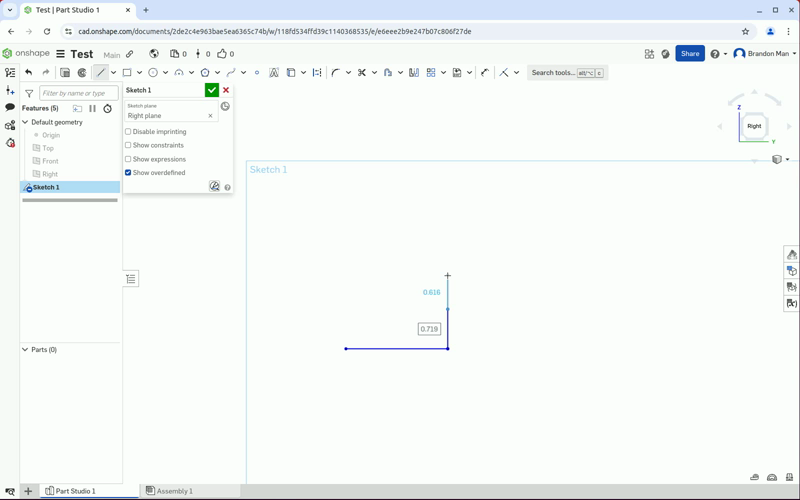
click(447, 275)
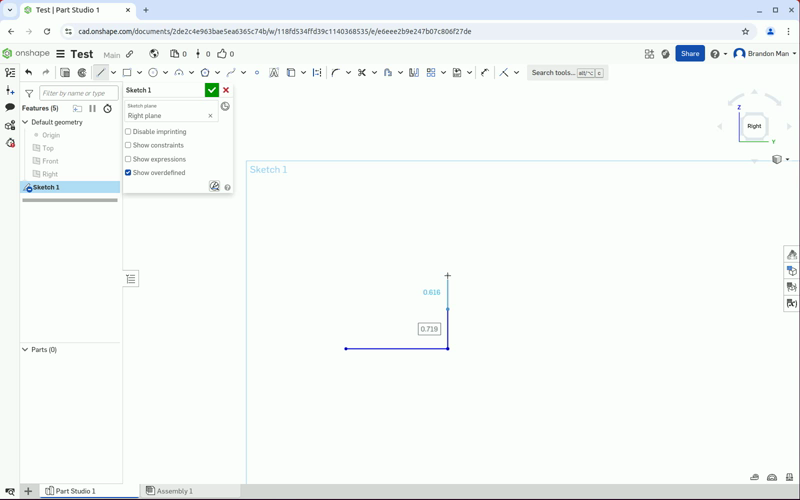
scroll(-6)
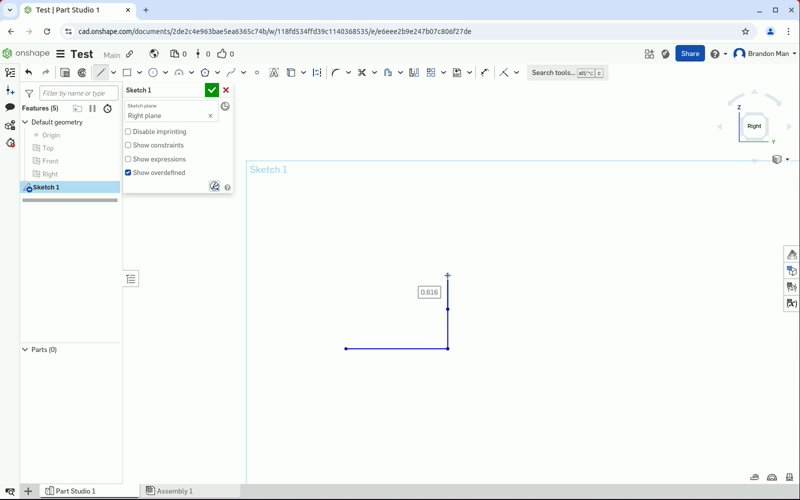
scroll(-6)
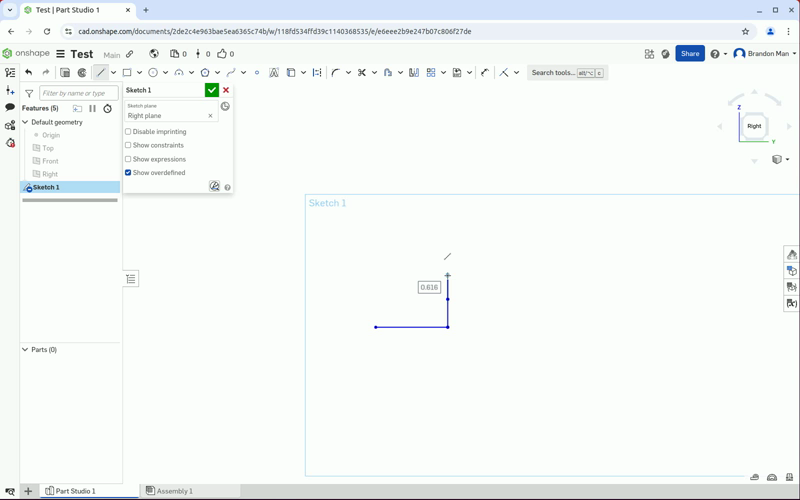
scroll(-6)
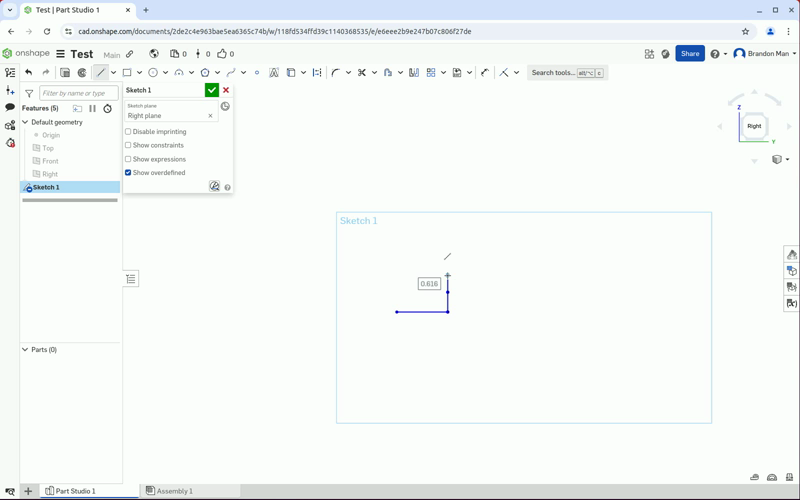
scroll(-6)
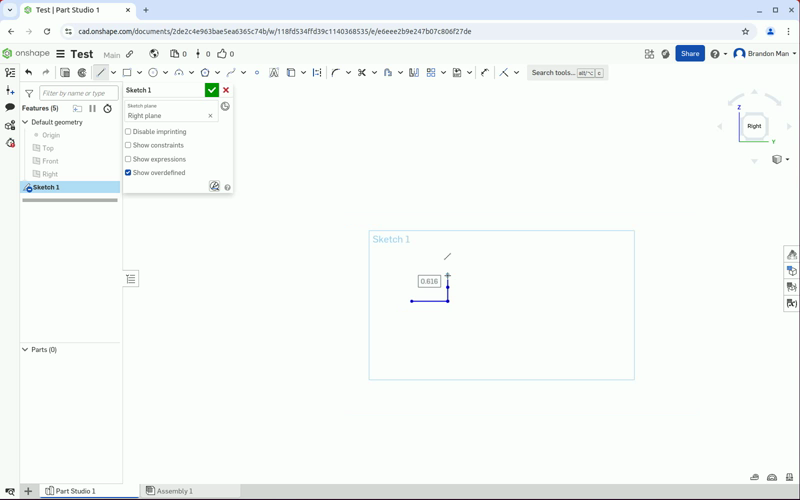
scroll(-6)
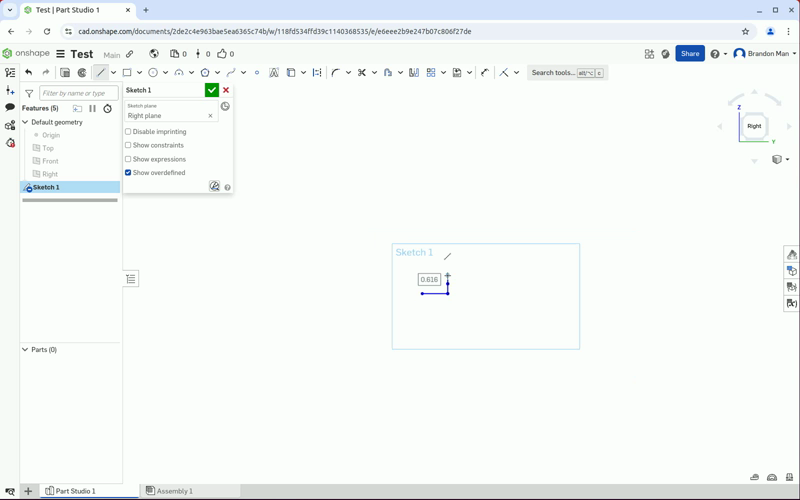
scroll(-6)
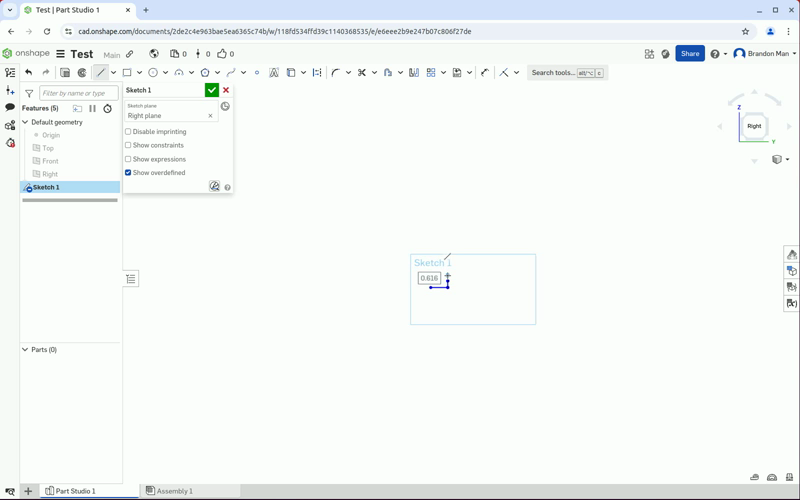
scroll(-6)
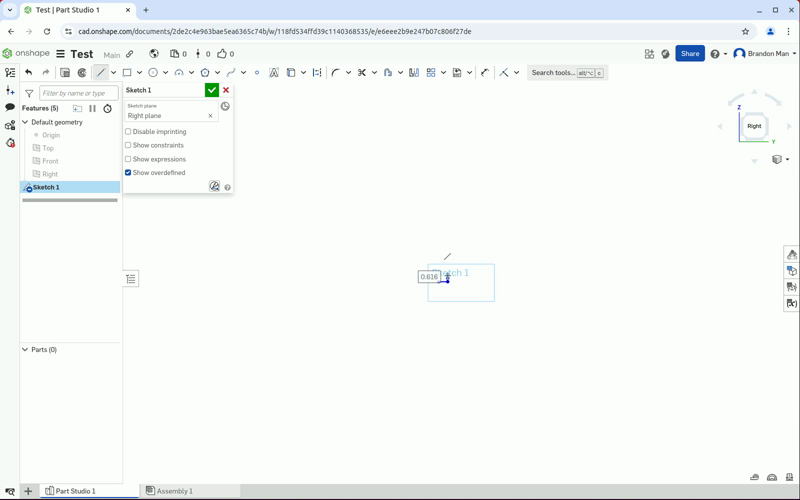
key_up(shift)
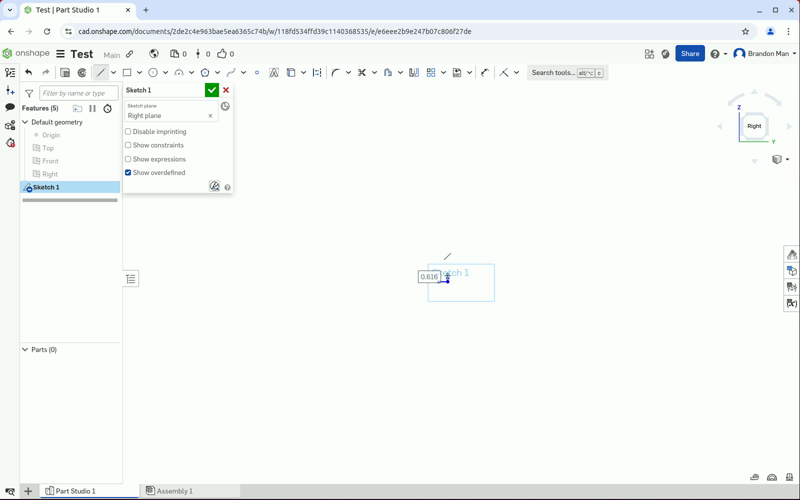
key_down(shift)
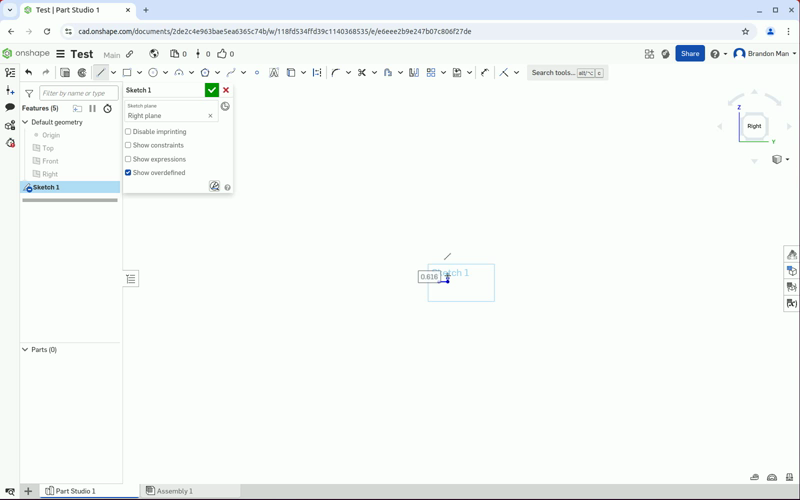
mouse_move(477, 275)
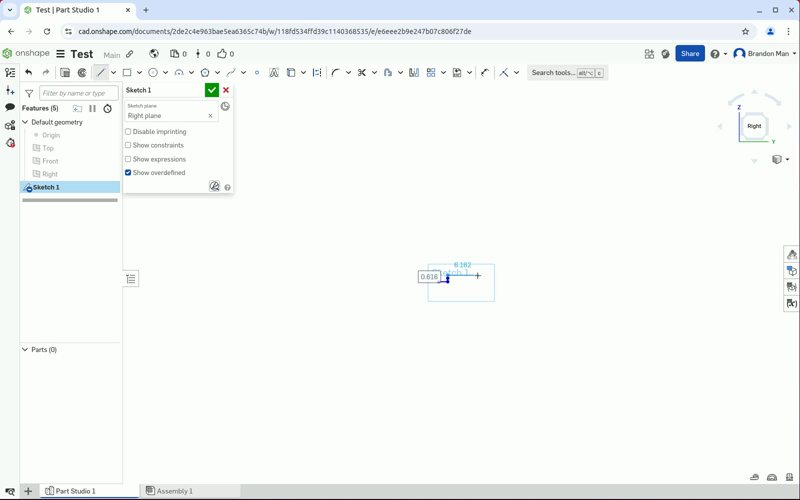
mouse_move(438, 275)
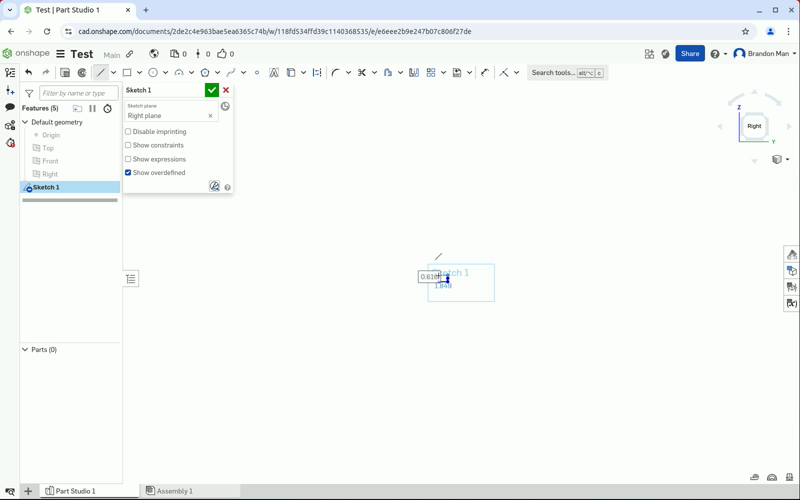
click(438, 275)
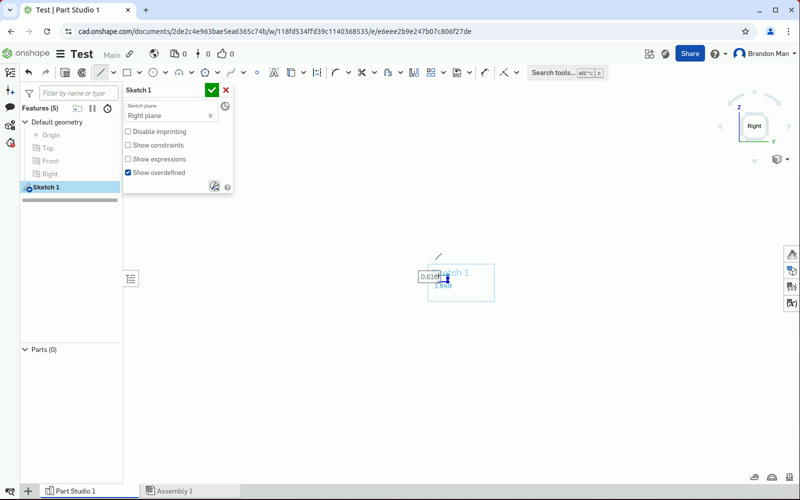
key_up(shift)
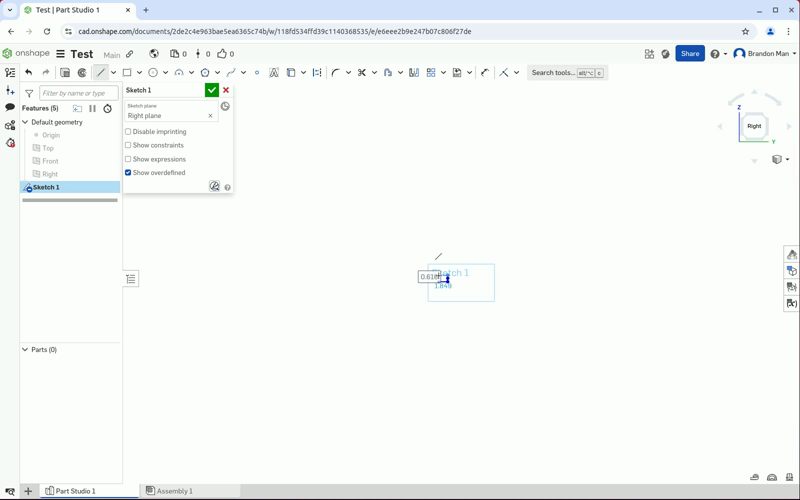
mouse_move(468, 275)
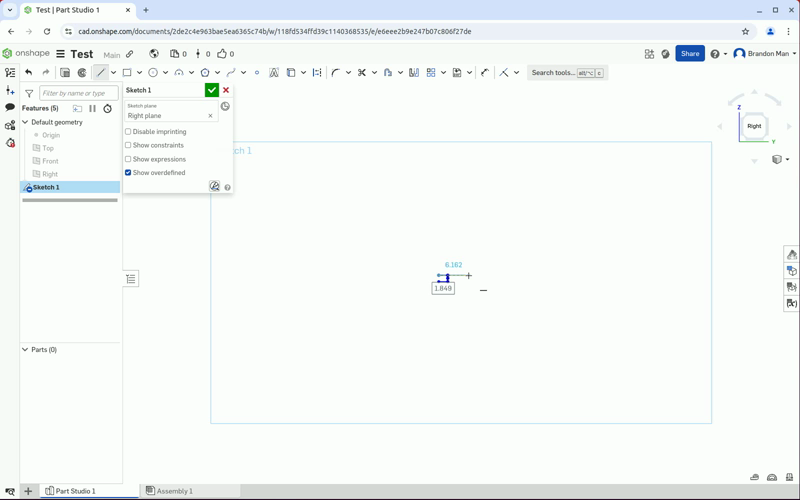
key_down(shift)
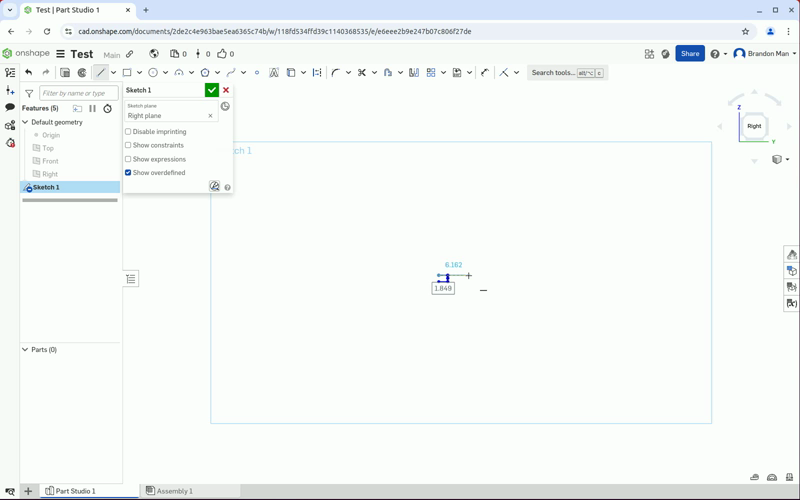
mouse_move(438, 281)
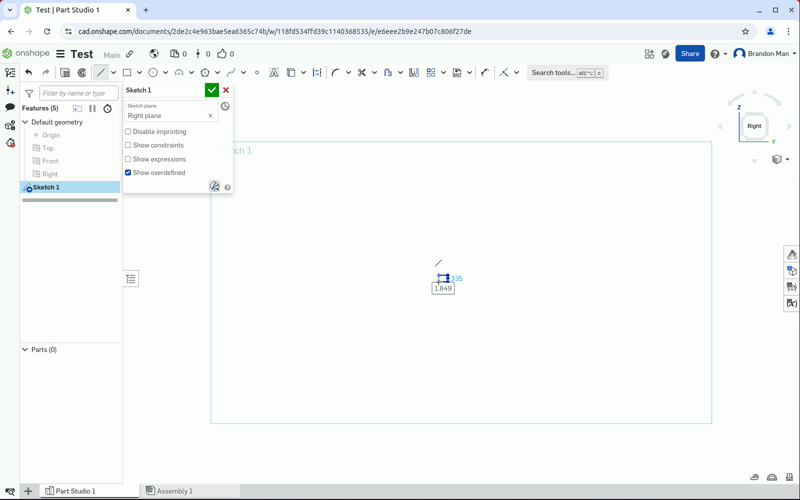
scroll(6)
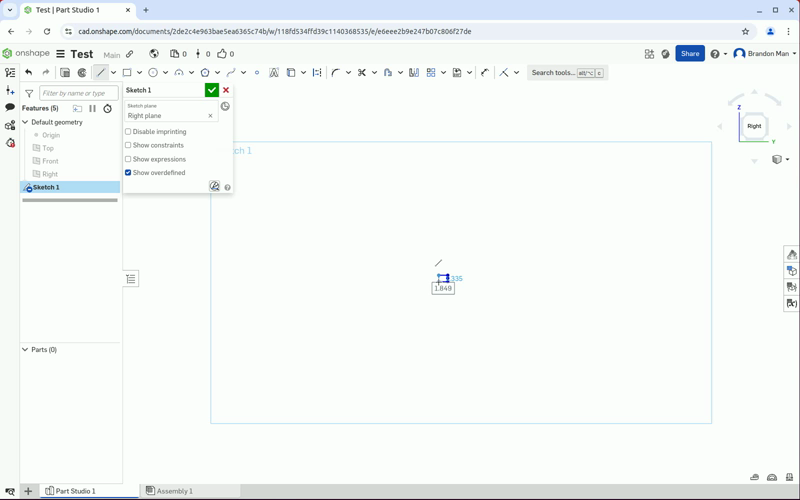
scroll(6)
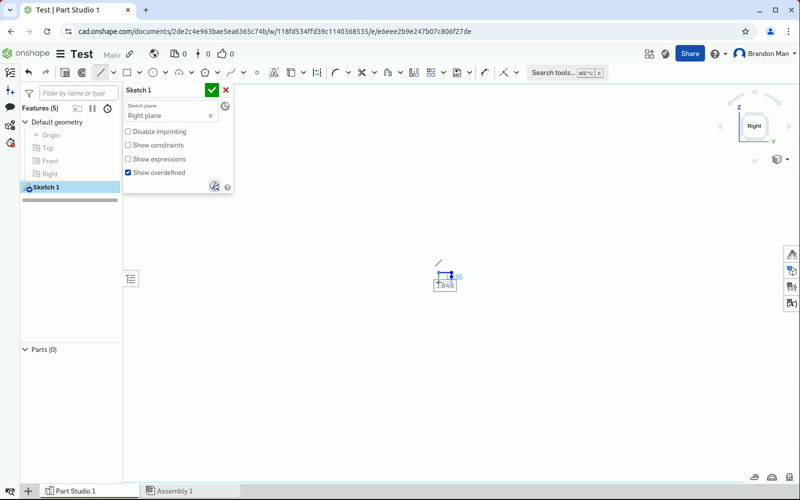
scroll(6)
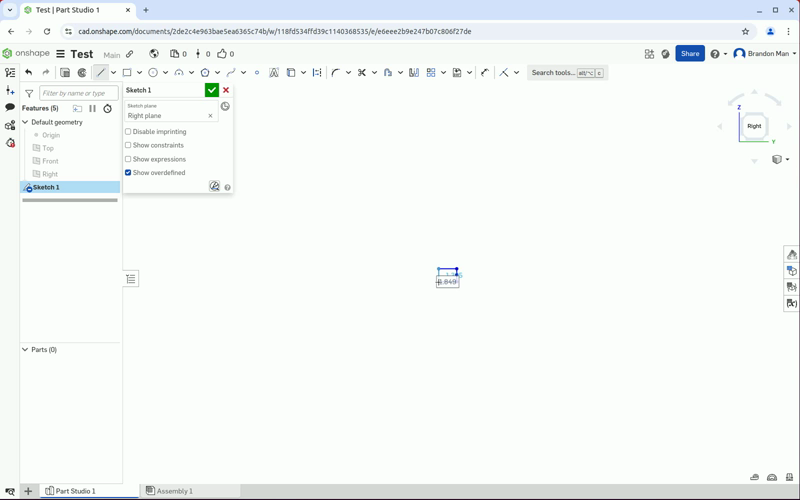
scroll(6)
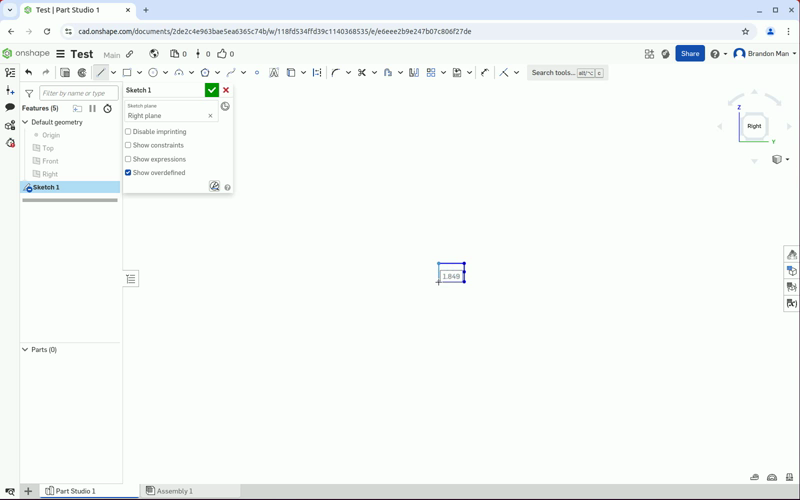
scroll(6)
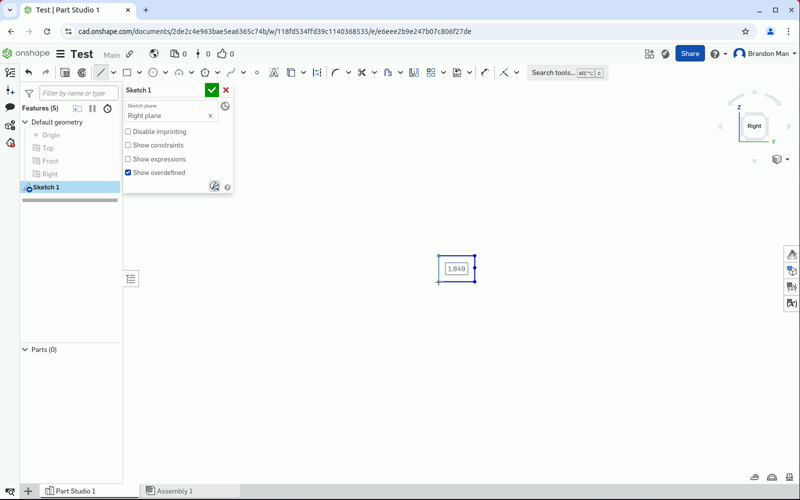
scroll(6)
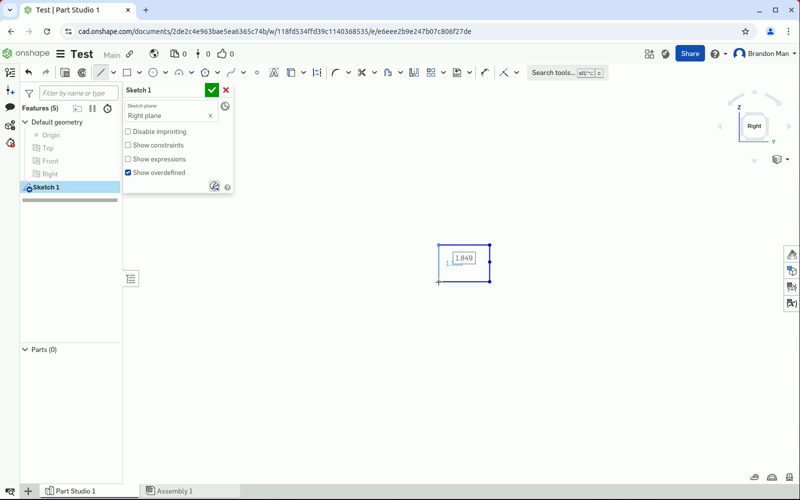
scroll(6)
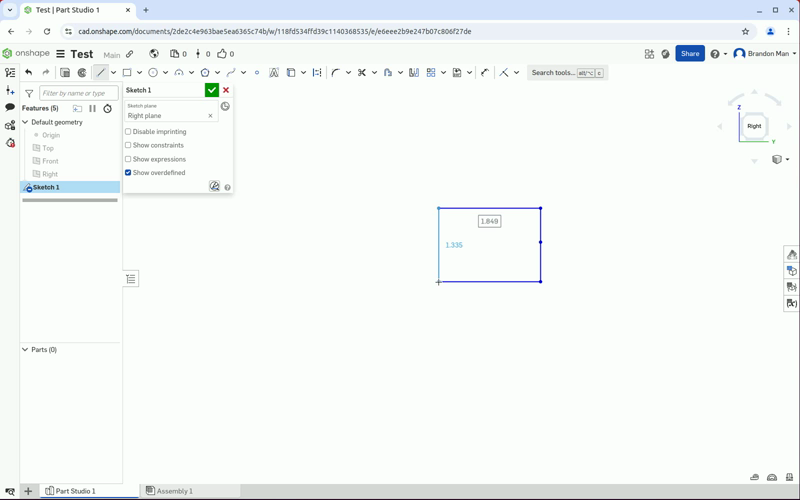
key_up(shift)
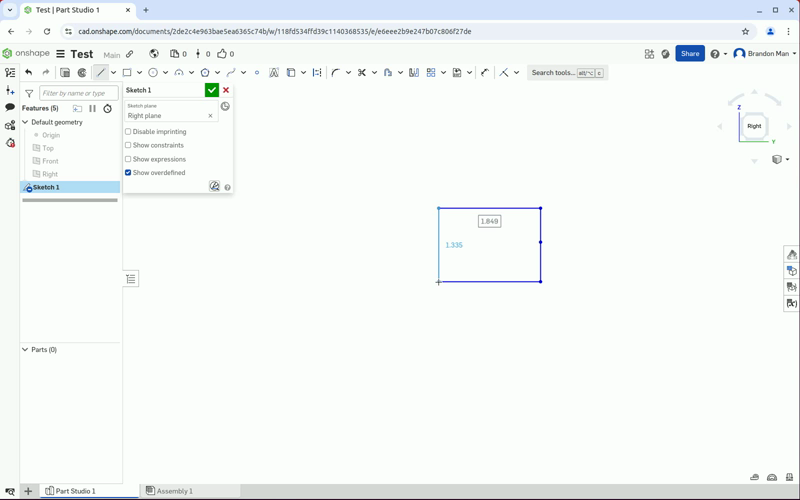
click(438, 281)
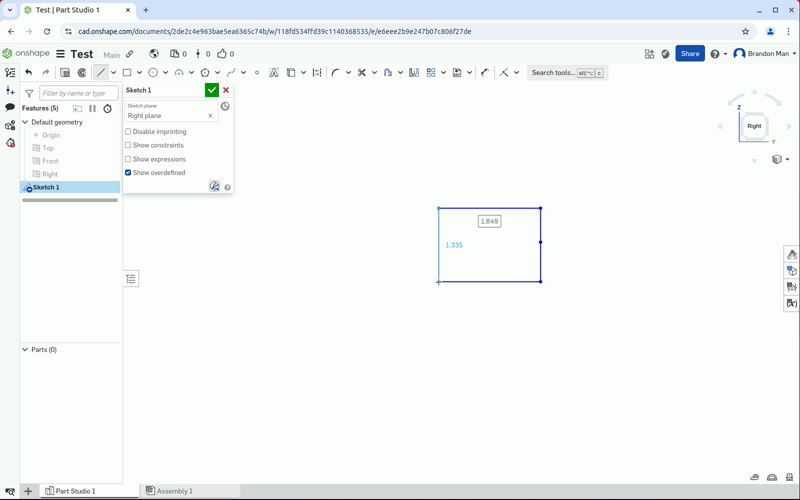
scroll(-6)
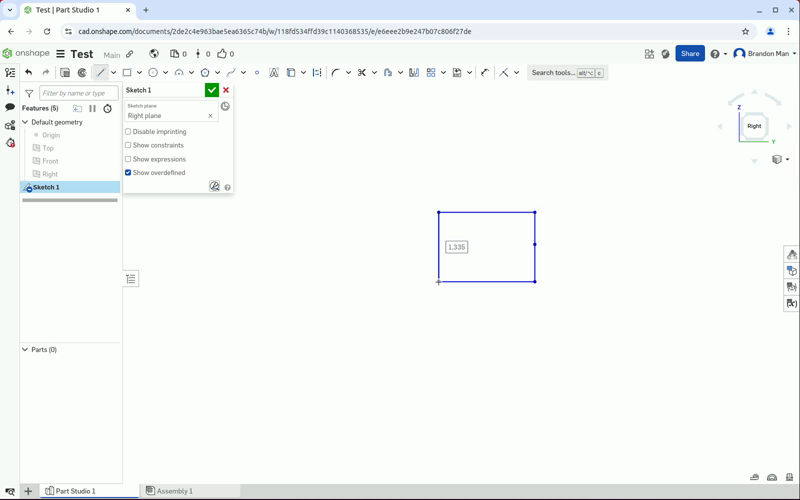
scroll(-6)
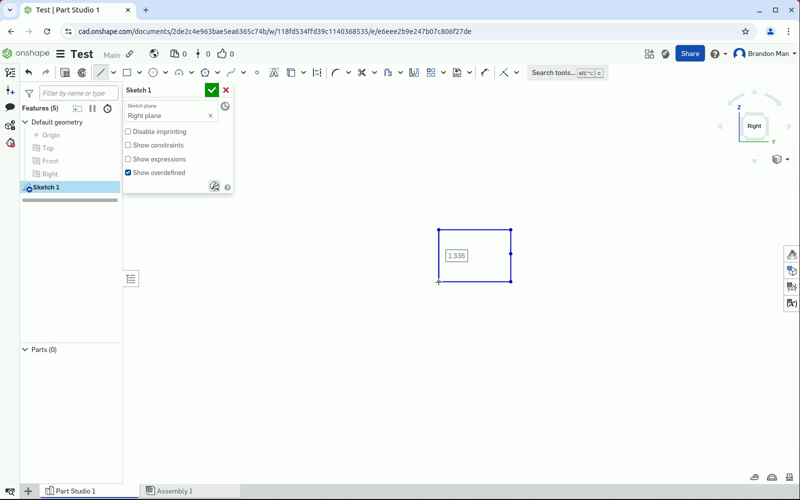
scroll(-6)
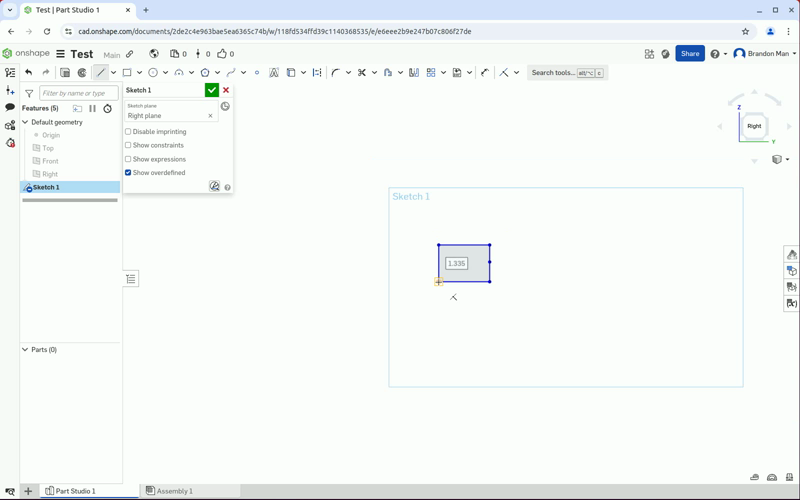
scroll(-6)
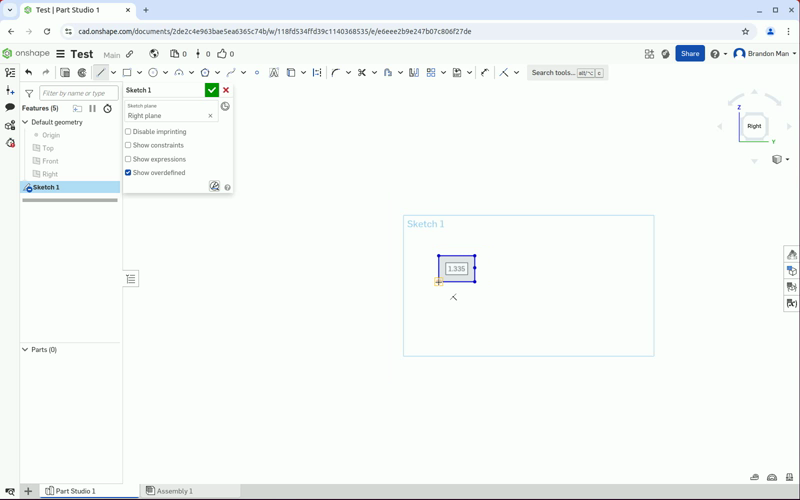
scroll(-6)
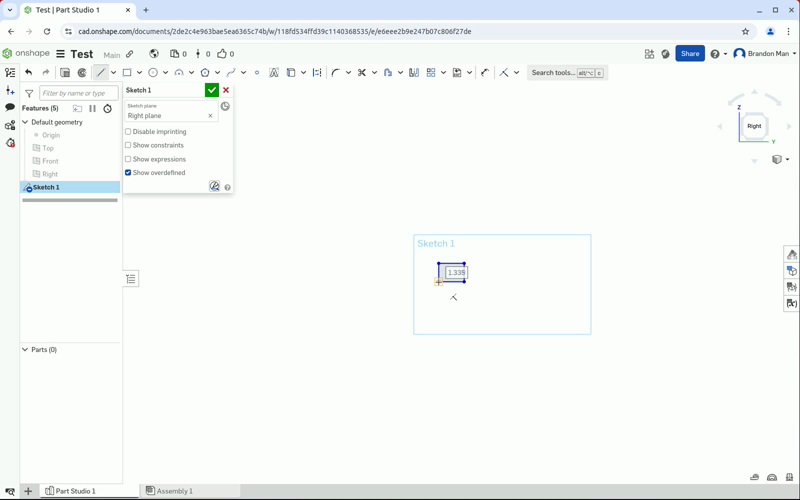
scroll(-6)
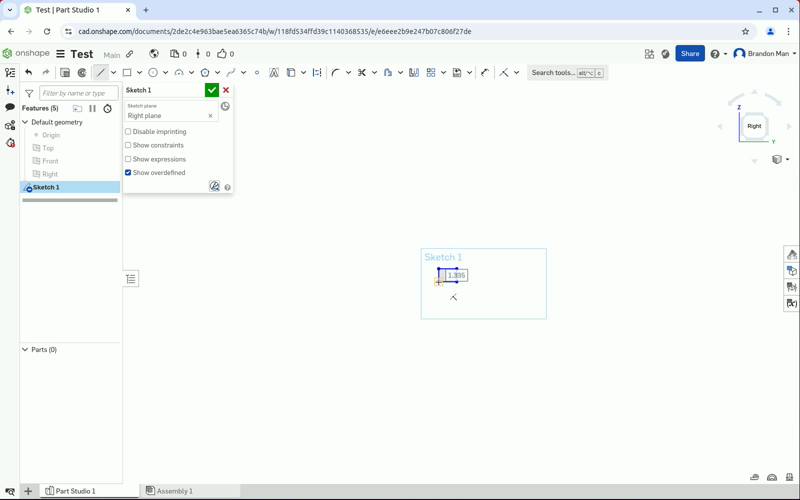
scroll(-6)
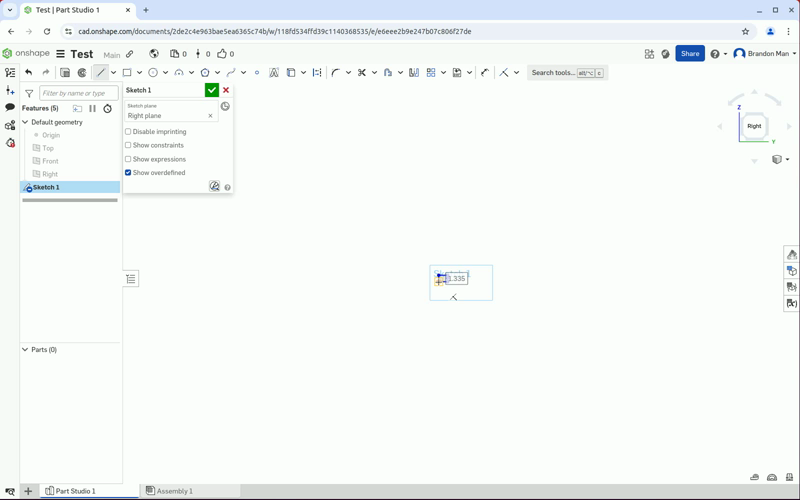
key(esc)
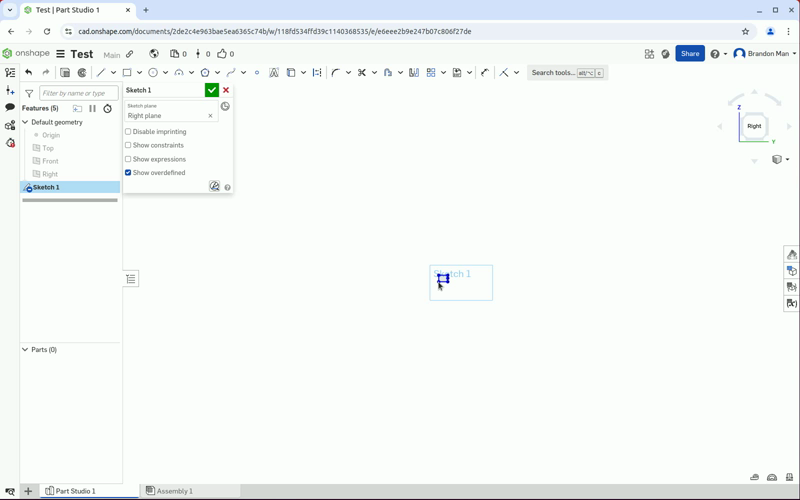
mouse_move(447, 278)
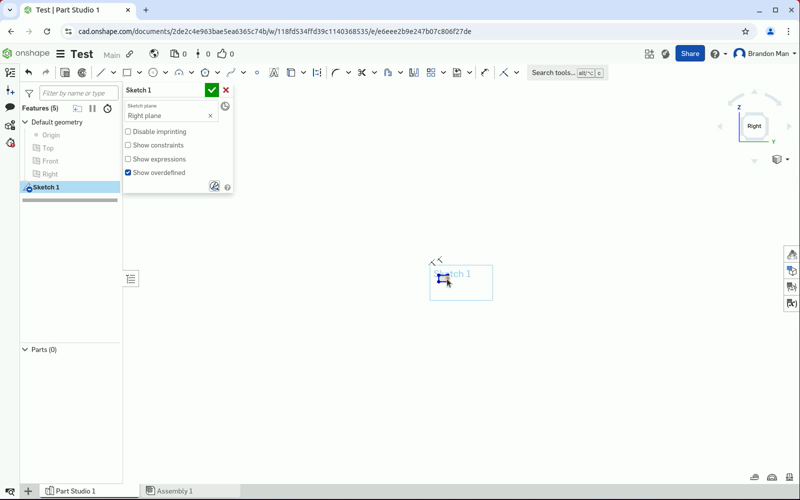
scroll(6)
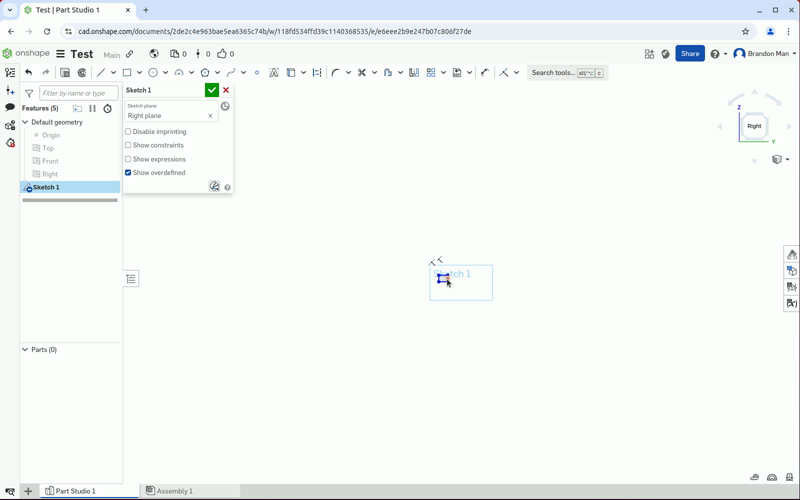
scroll(6)
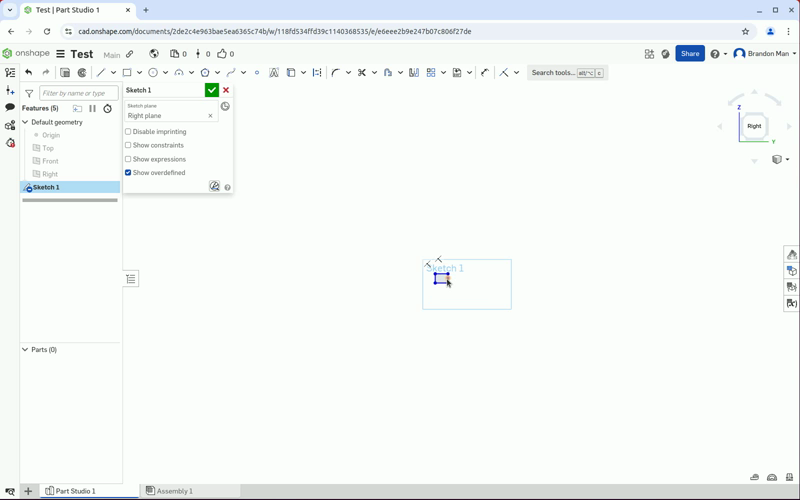
scroll(6)
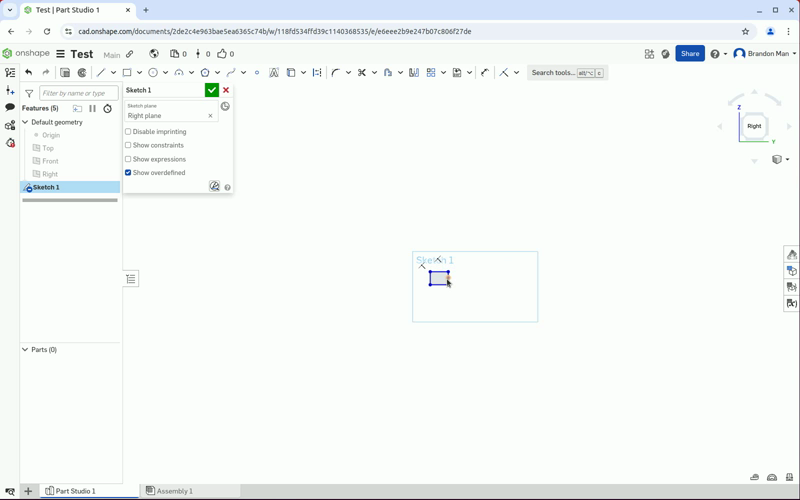
scroll(6)
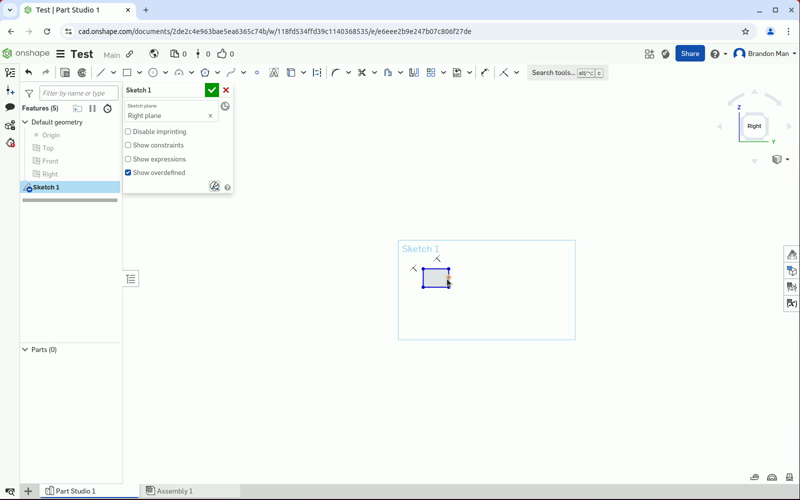
scroll(6)
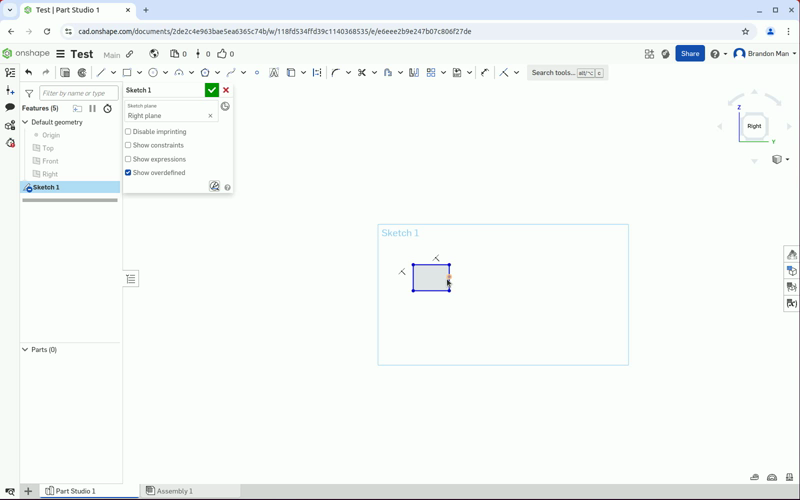
scroll(6)
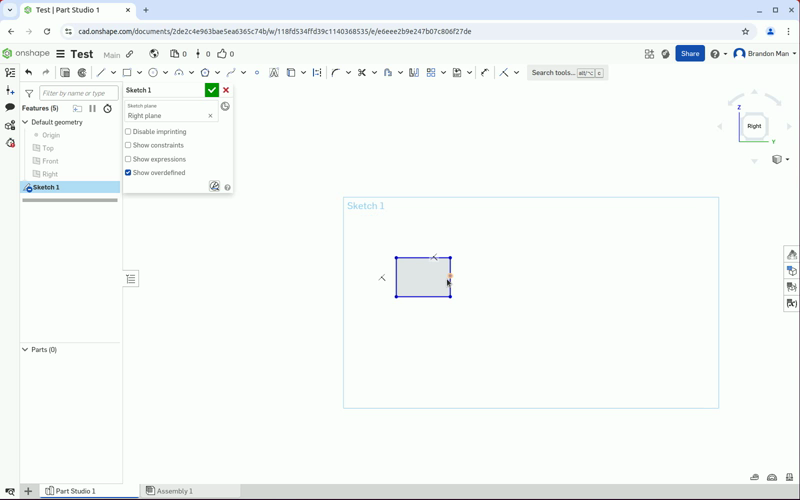
scroll(6)
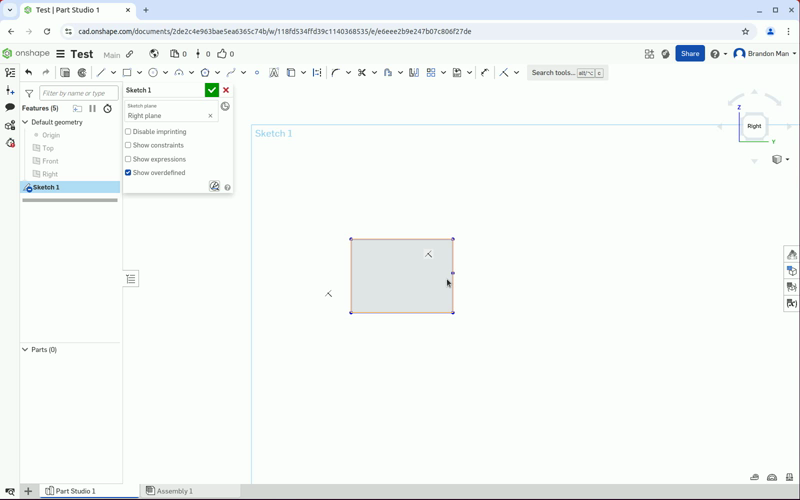
click(447, 278)
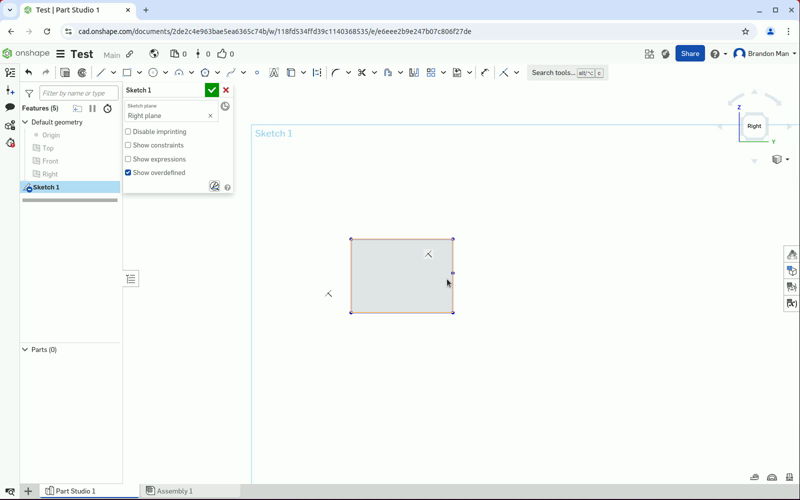
scroll(-6)
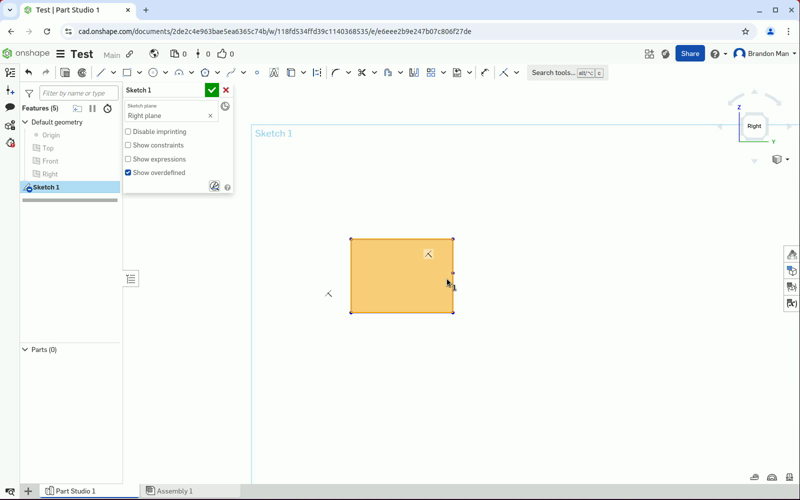
scroll(-6)
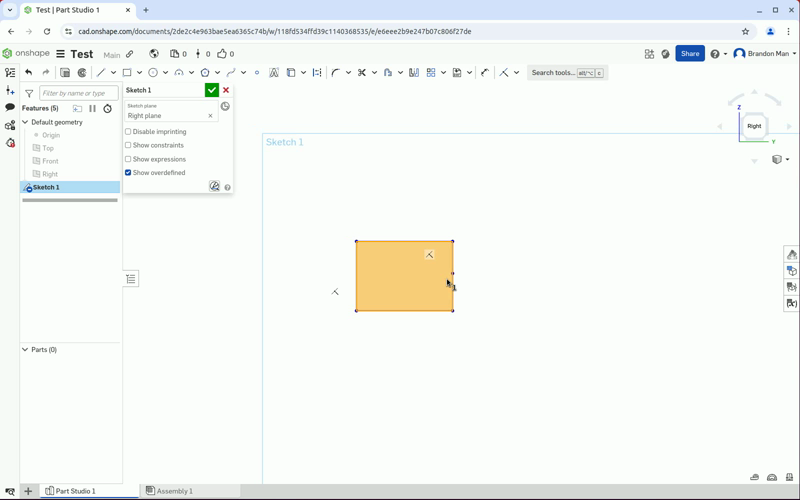
scroll(-6)
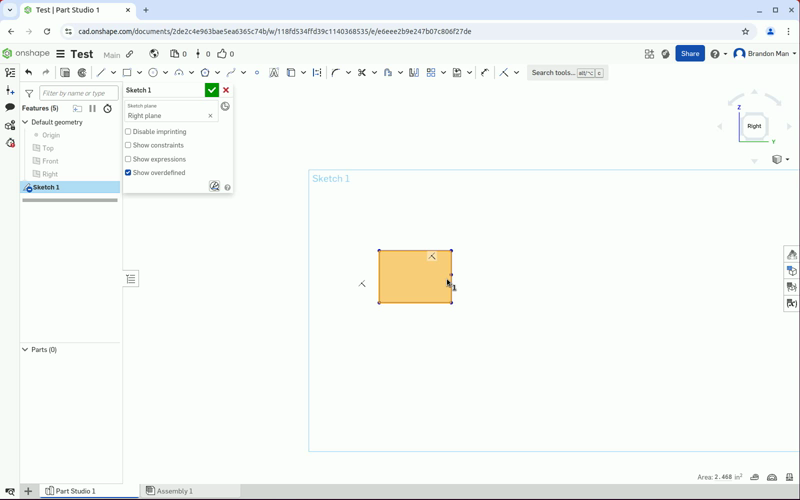
scroll(-6)
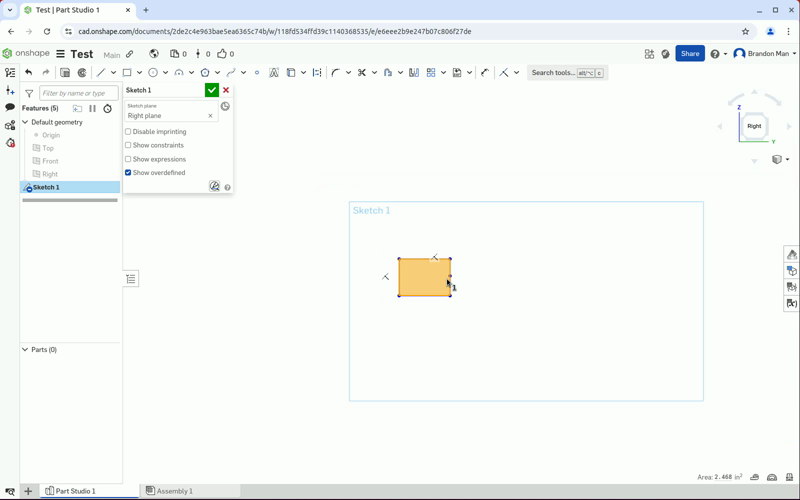
scroll(-6)
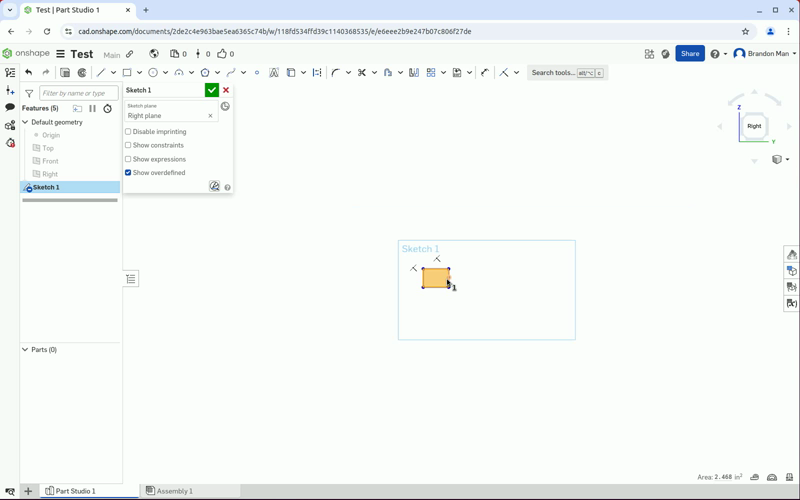
scroll(-6)
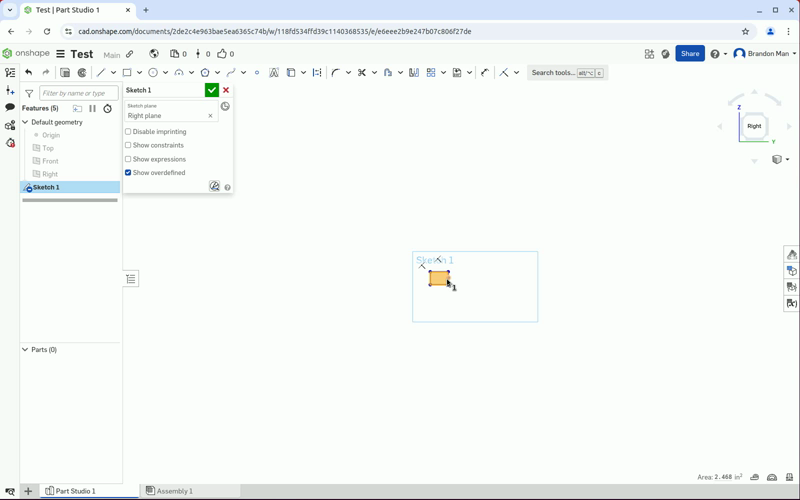
scroll(-6)
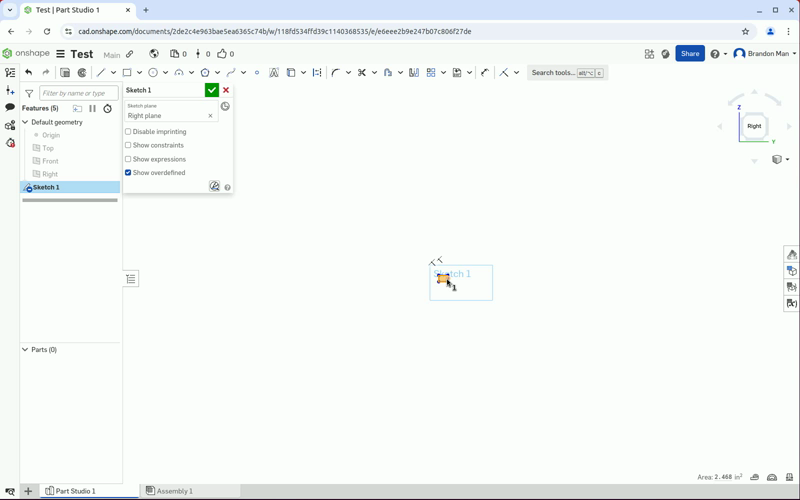
mouse_move(73, 352)
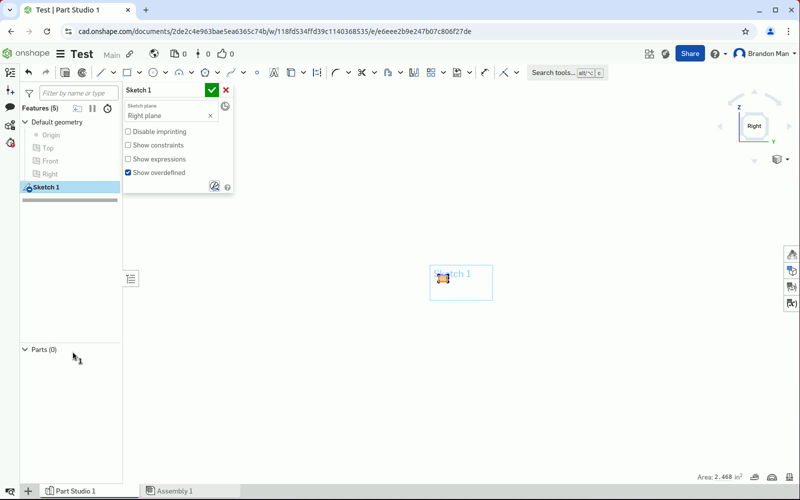
key(shift+y)
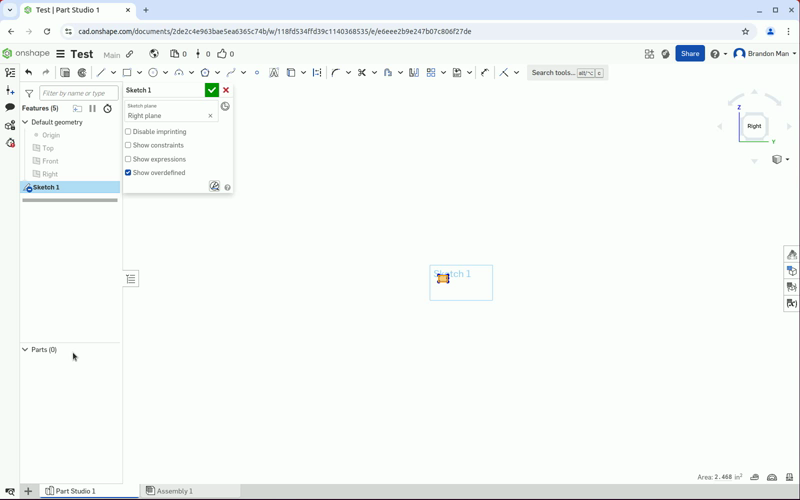
key(shift+e)
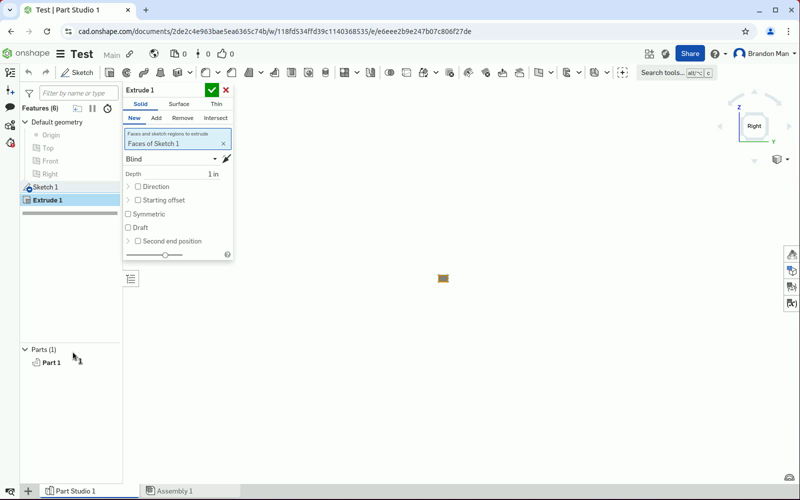
mouse_move(143, 106)
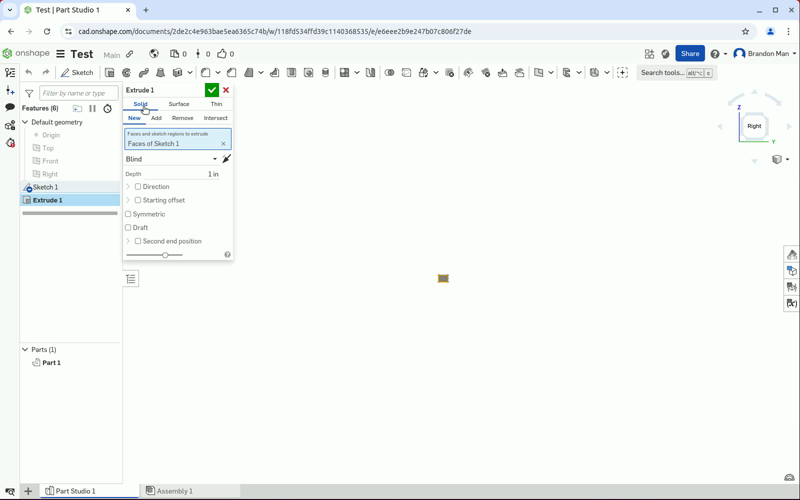
click(143, 106)
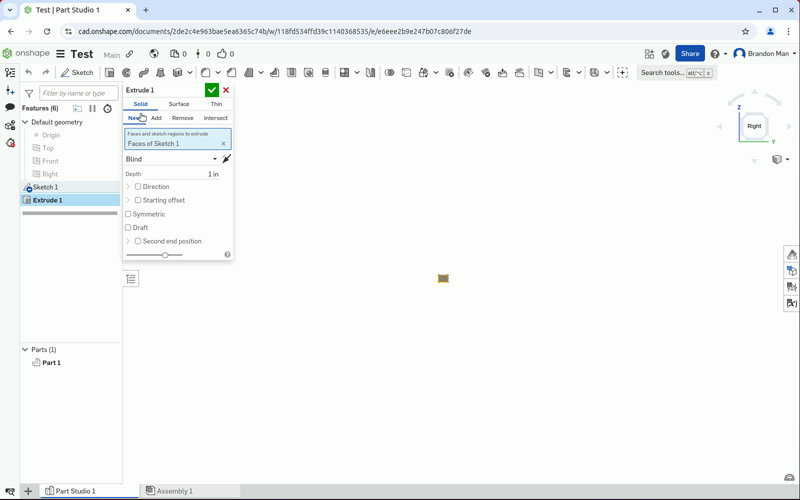
mouse_move(137, 120)
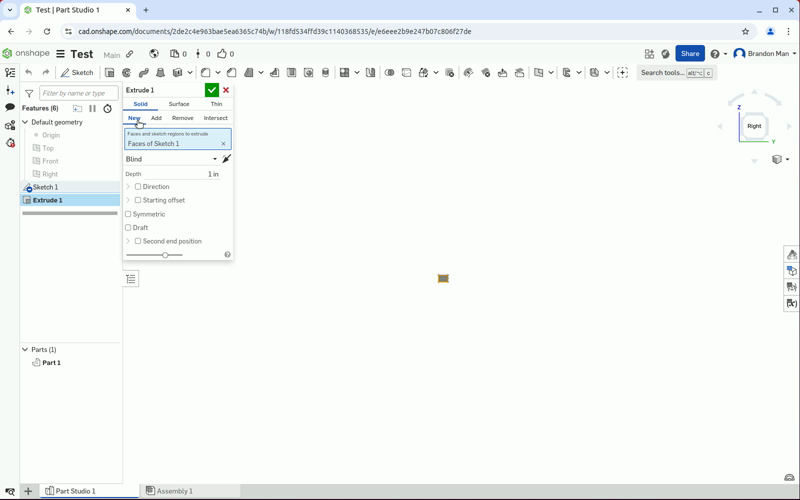
click(137, 120)
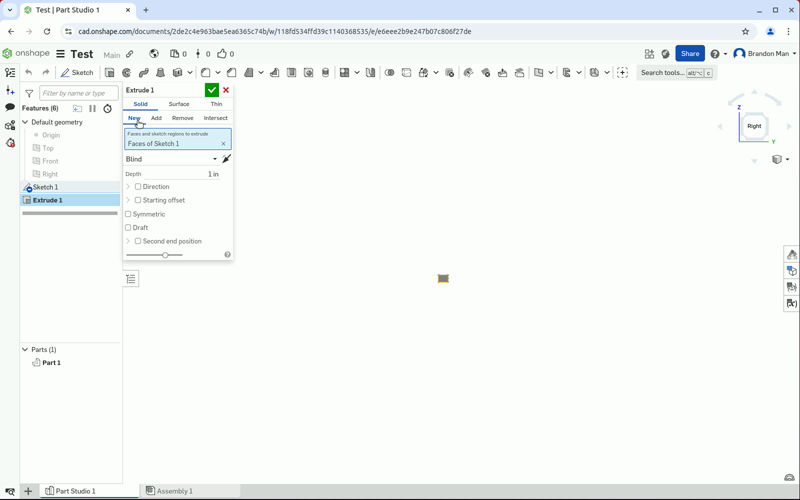
key(tab, 4)
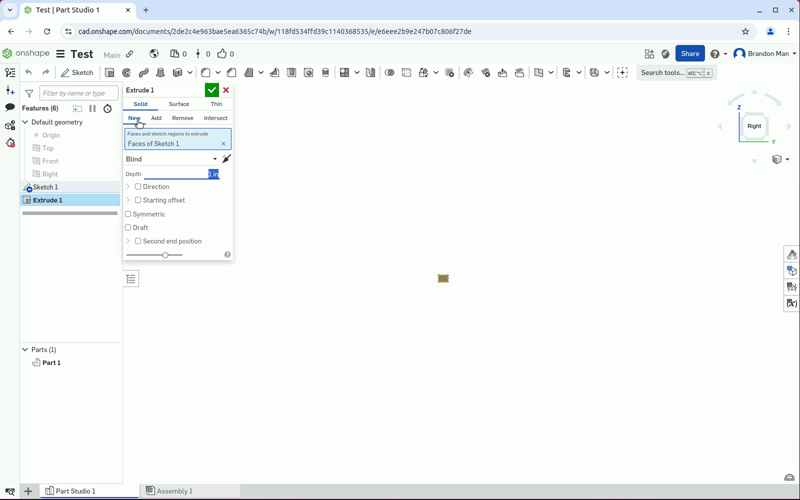
text(23.108)
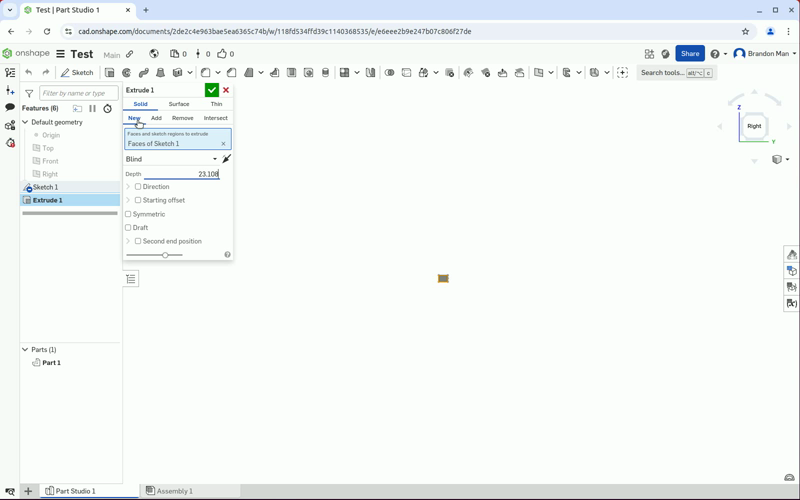
key(enter)
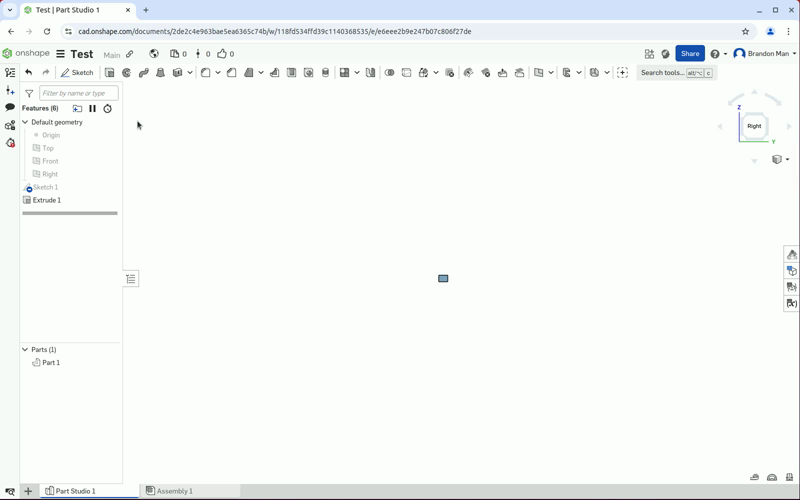
key(shift+h)
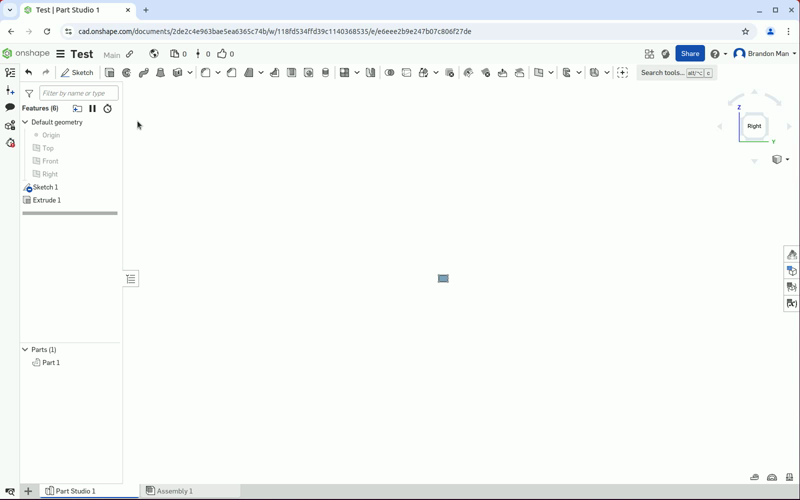
key(shift+h)
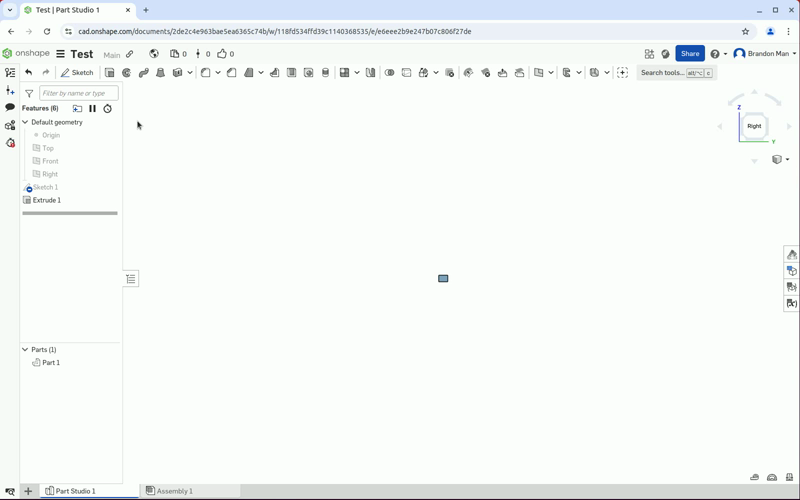
mouse_move(73, 189)
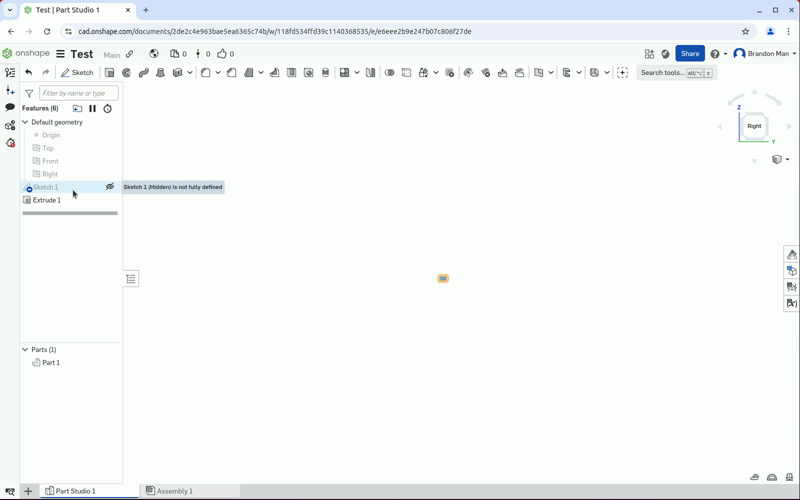
click(73, 189)
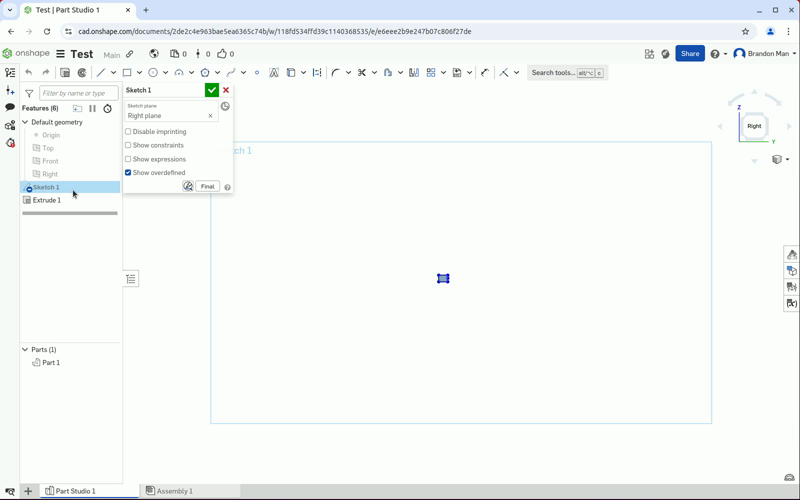
mouse_move(229, 92)
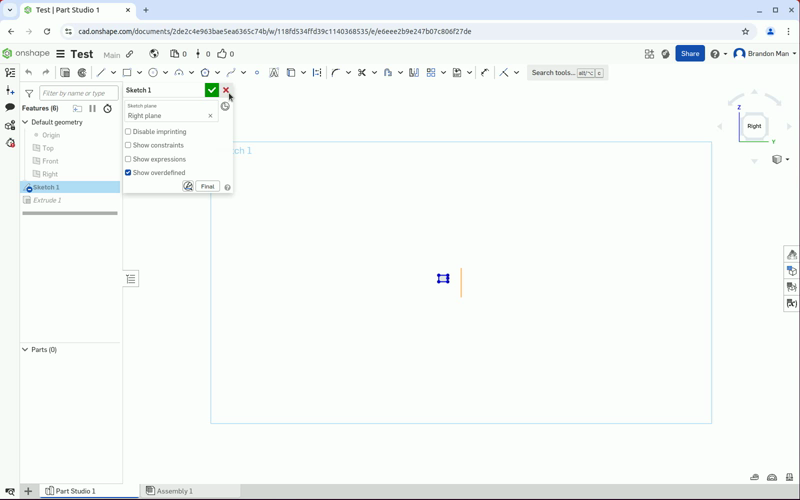
click(229, 92)
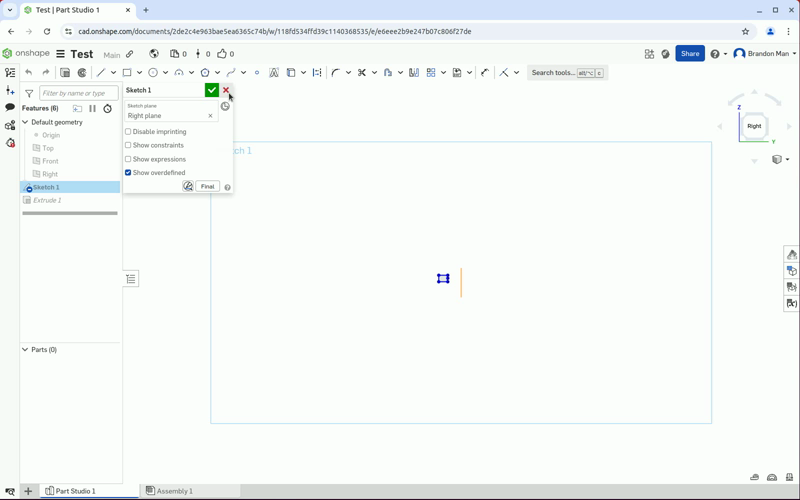
key(shift+s)
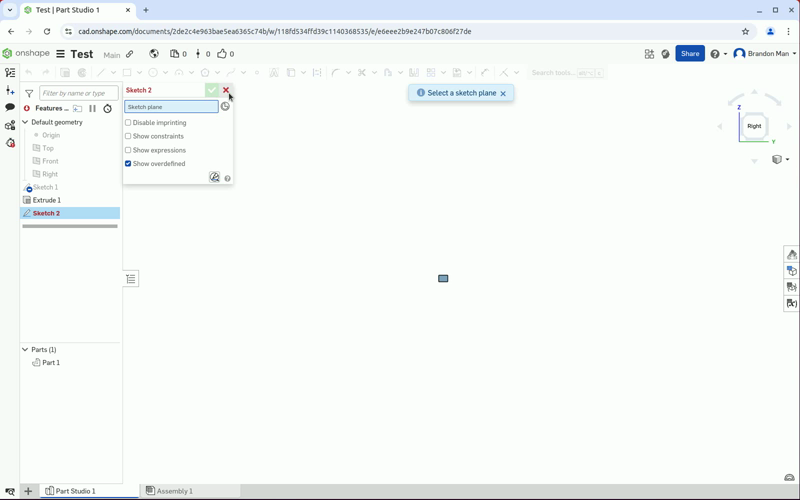
mouse_move(73, 176)
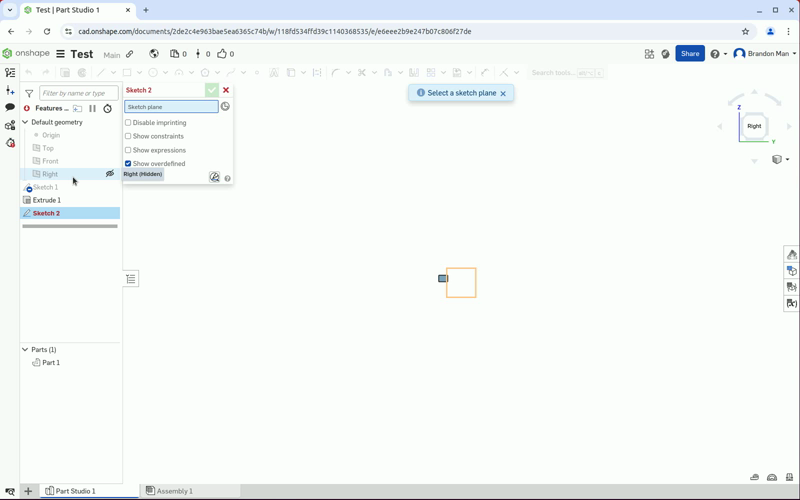
click(73, 176)
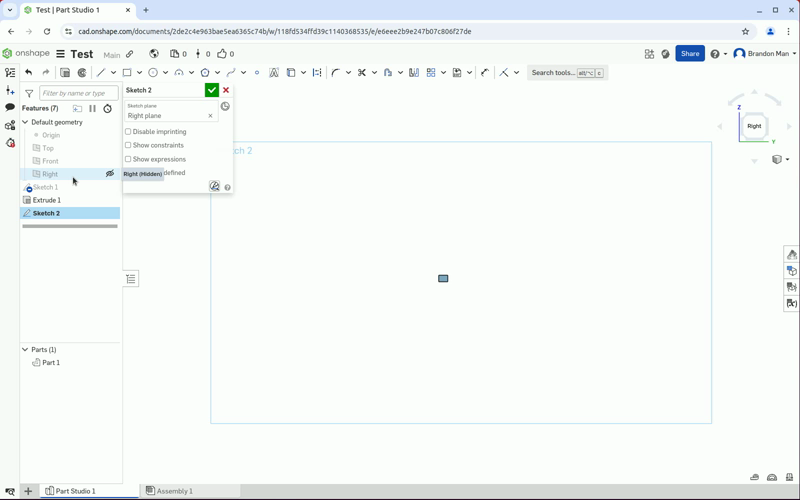
mouse_move(73, 352)
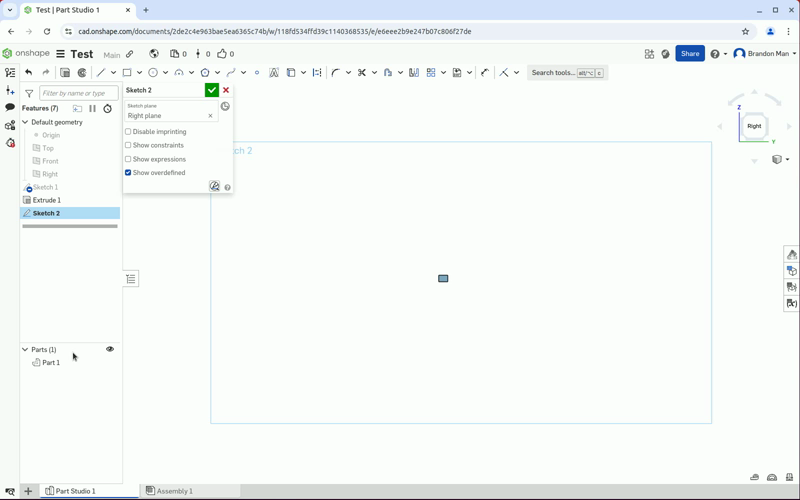
key(y)
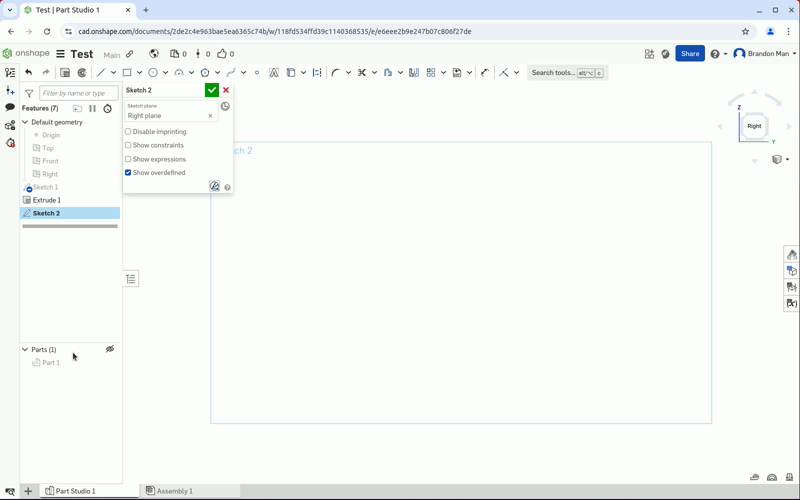
key(l)
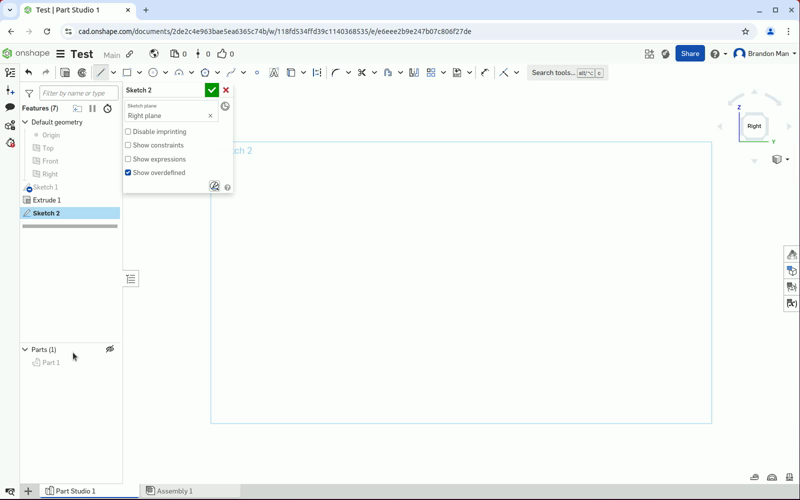
key_down(shift)
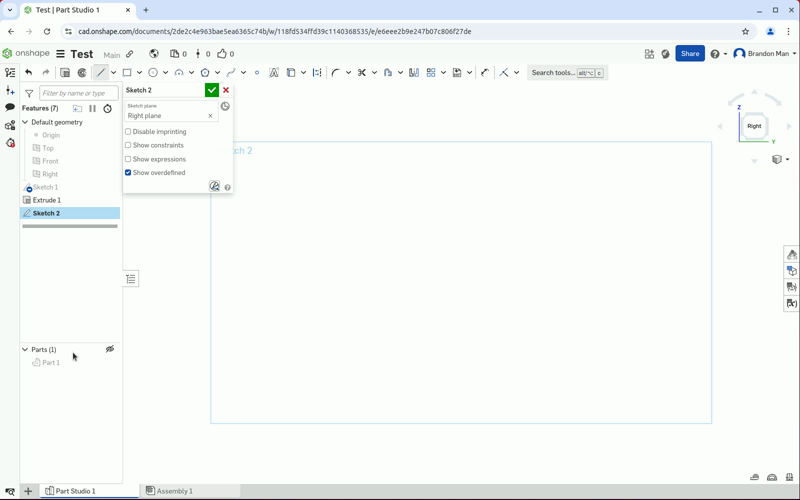
mouse_move(446, 279)
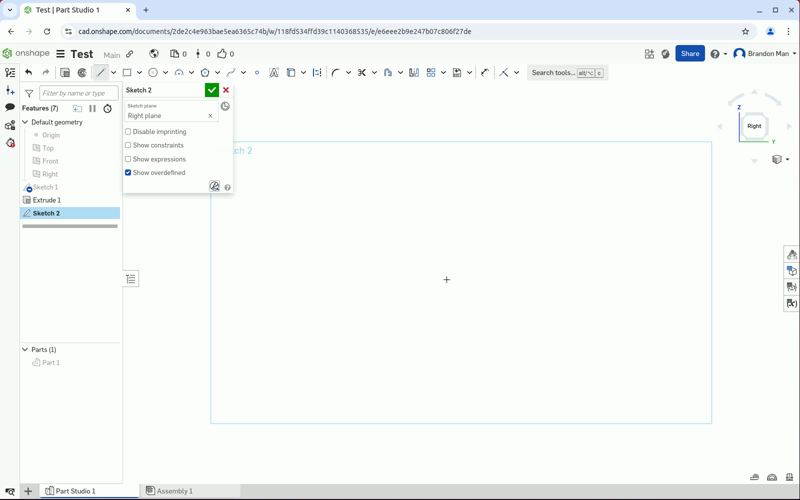
click(446, 279)
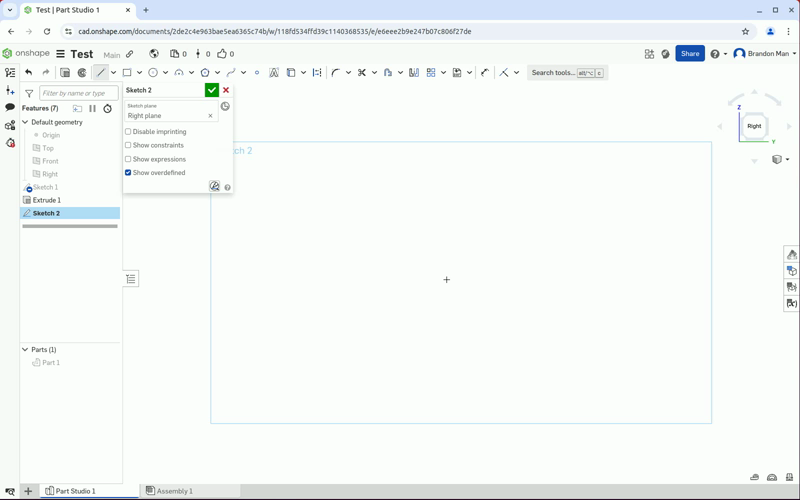
key_up(shift)
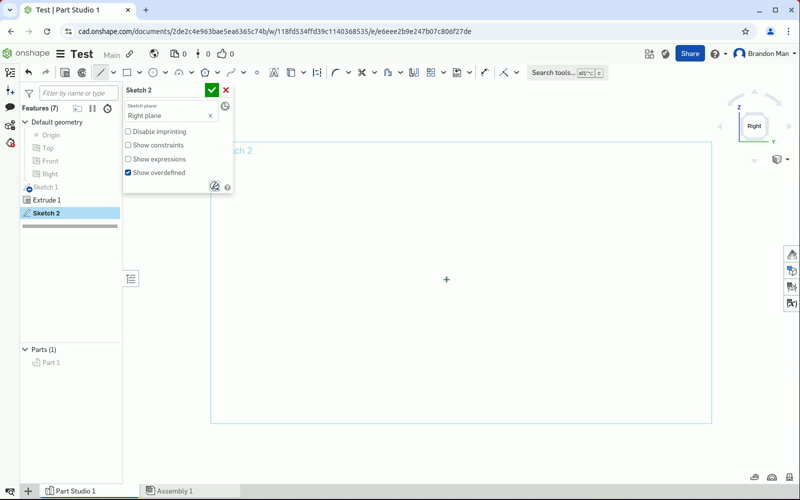
key_down(shift)
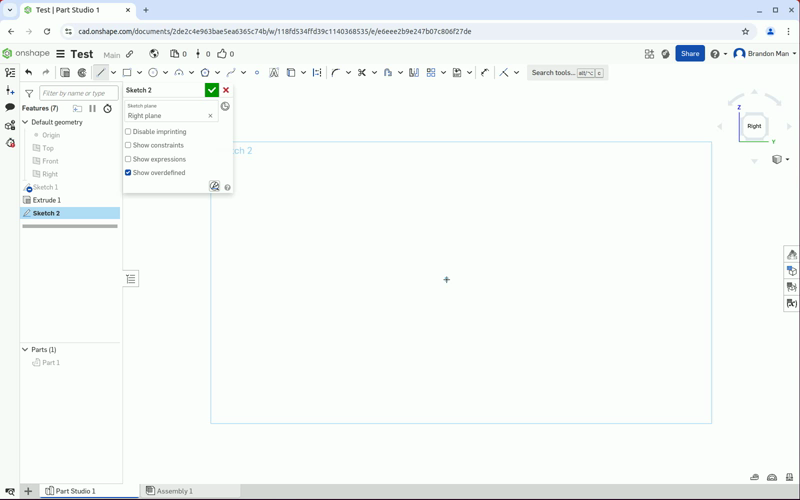
mouse_move(476, 279)
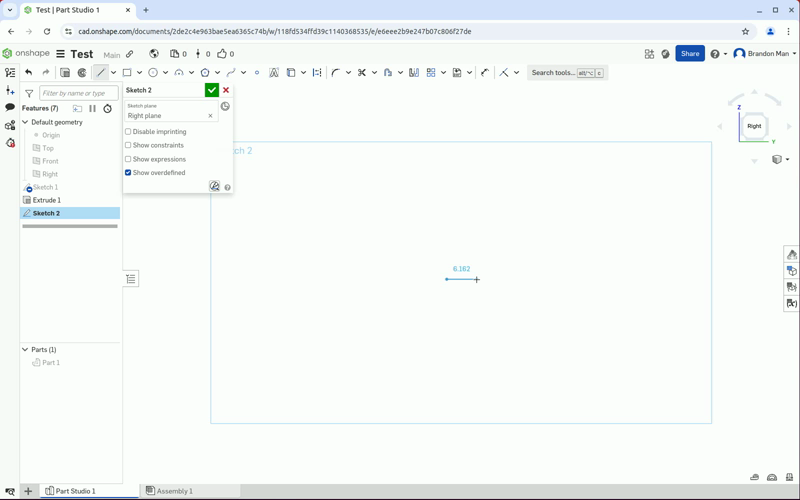
mouse_move(448, 279)
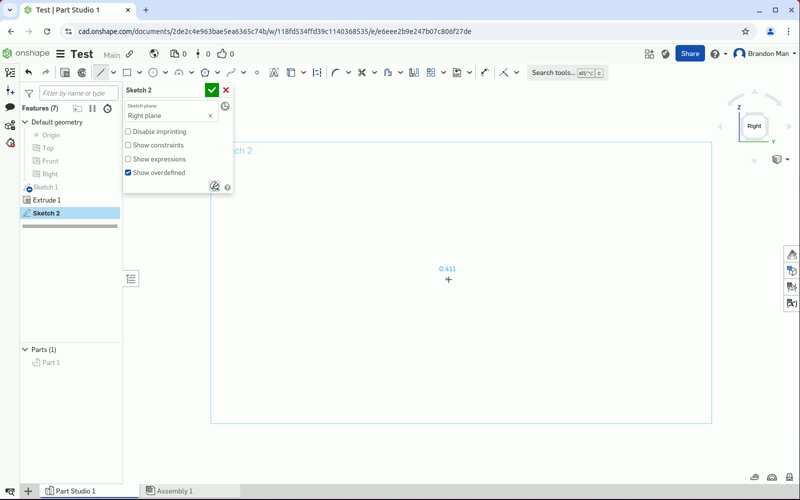
scroll(6)
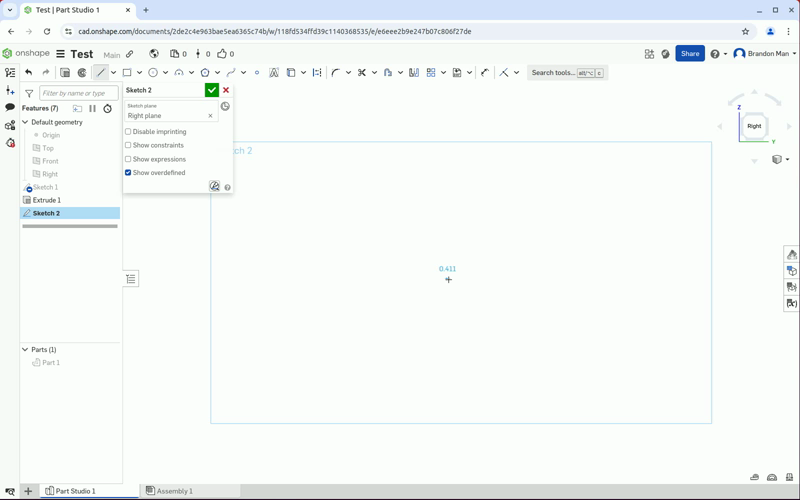
scroll(6)
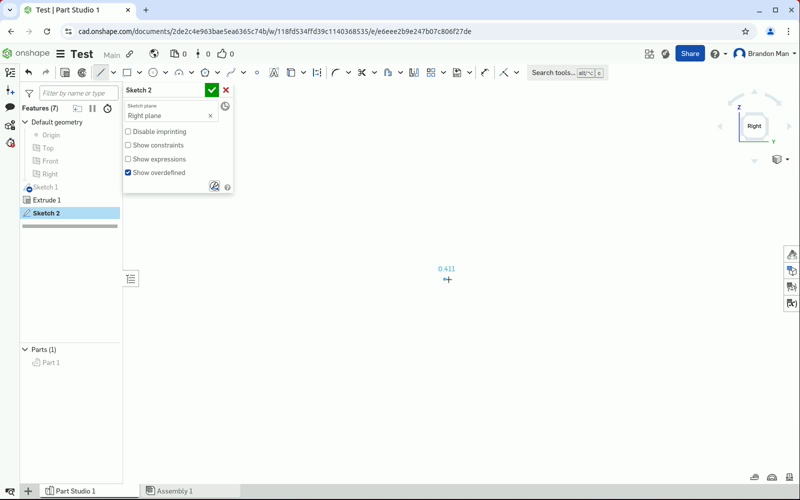
scroll(6)
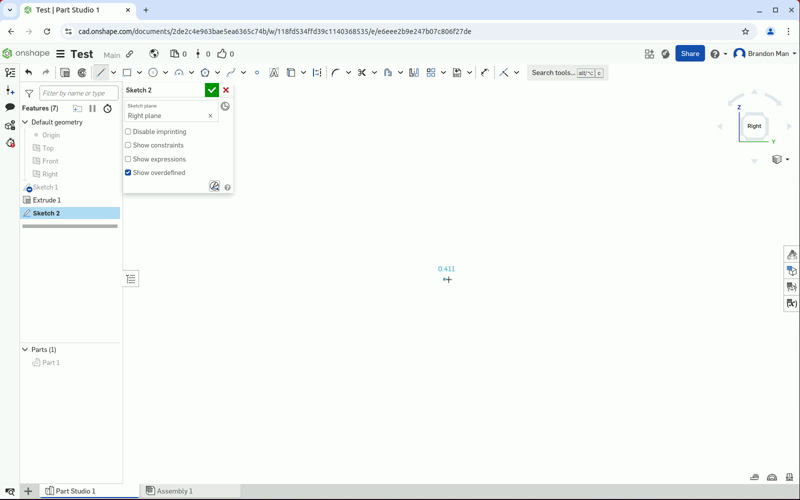
scroll(6)
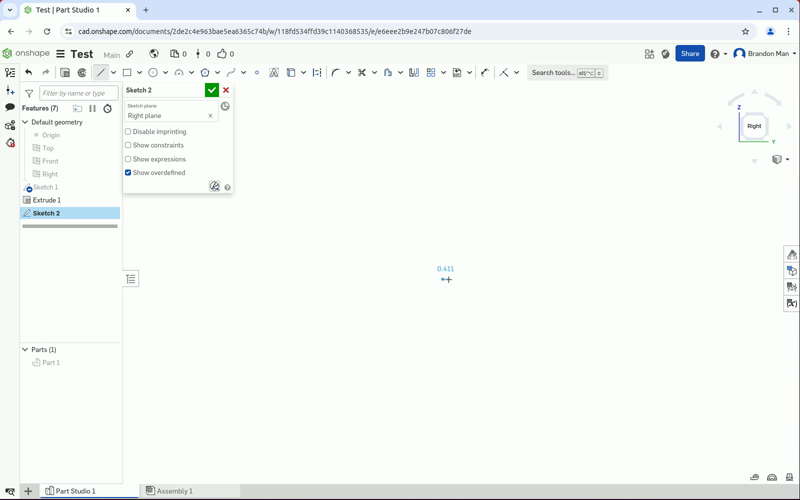
scroll(6)
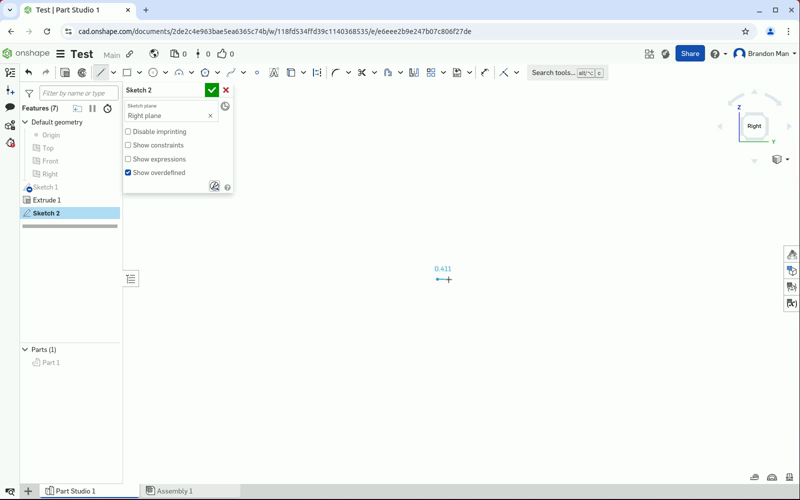
scroll(6)
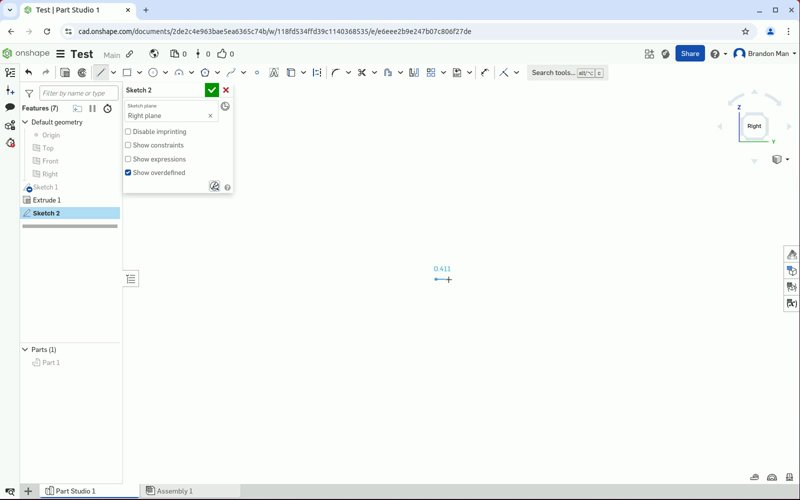
scroll(6)
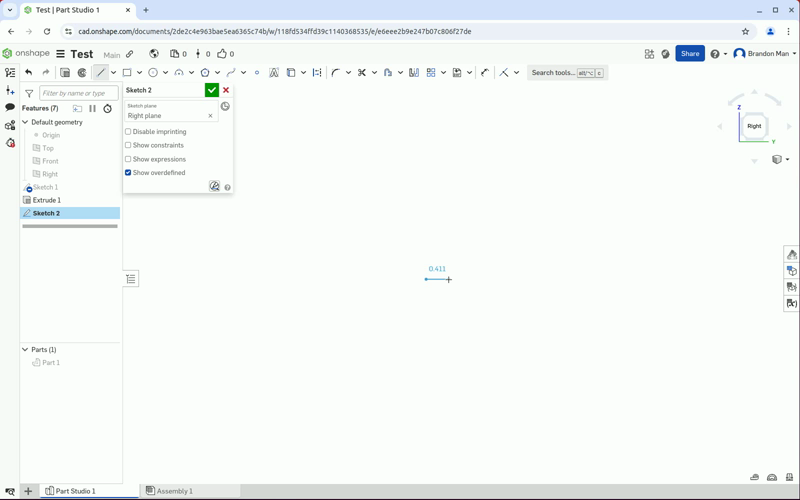
click(448, 279)
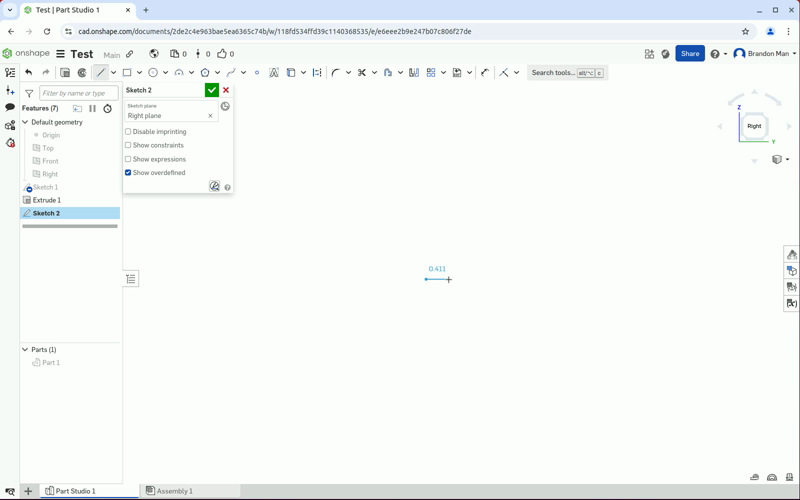
scroll(-6)
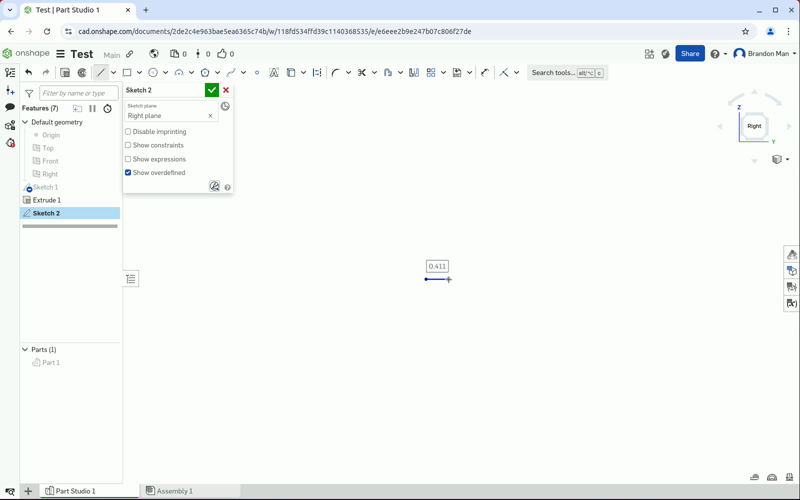
scroll(-6)
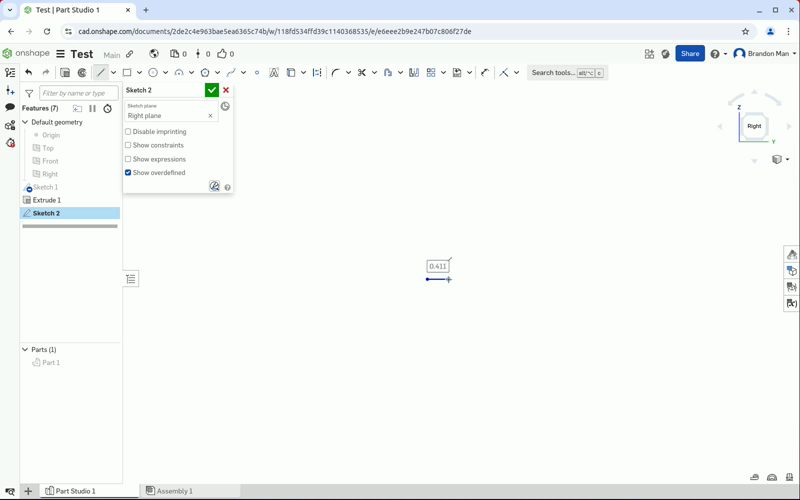
scroll(-6)
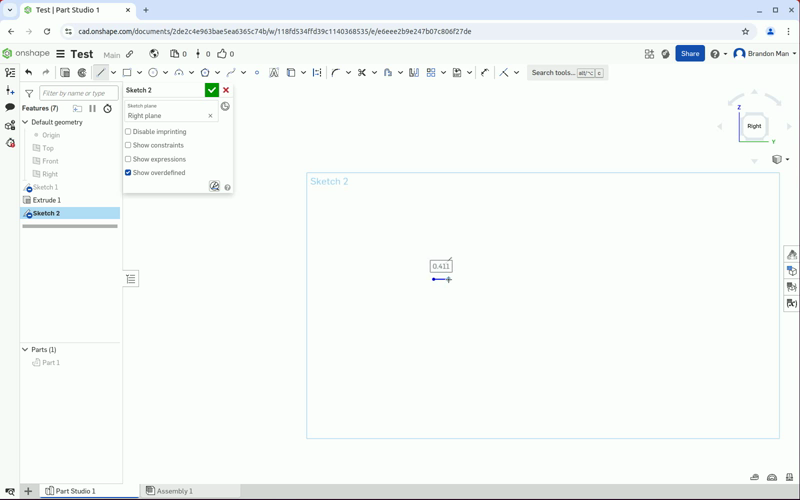
scroll(-6)
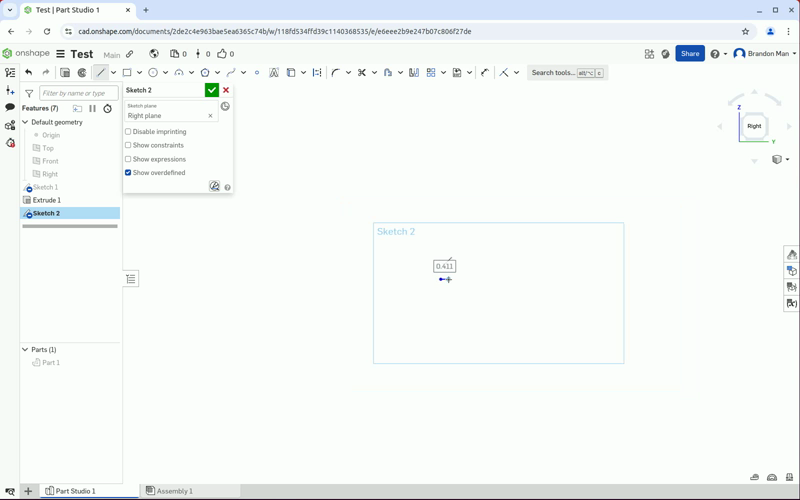
scroll(-6)
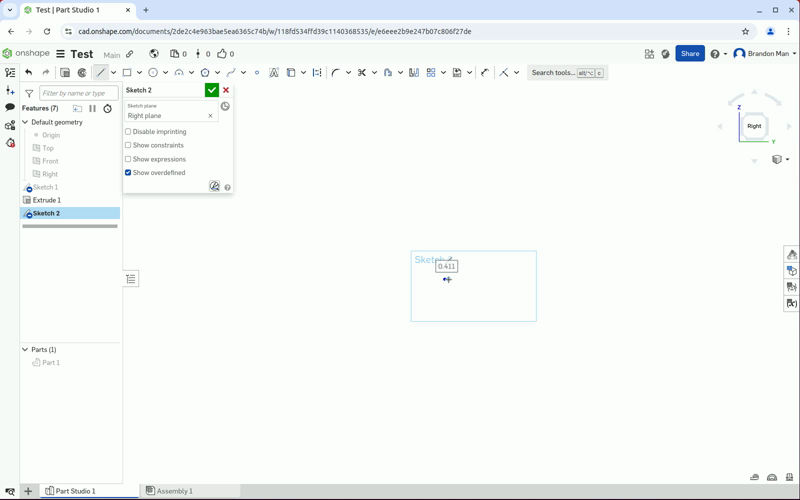
scroll(-6)
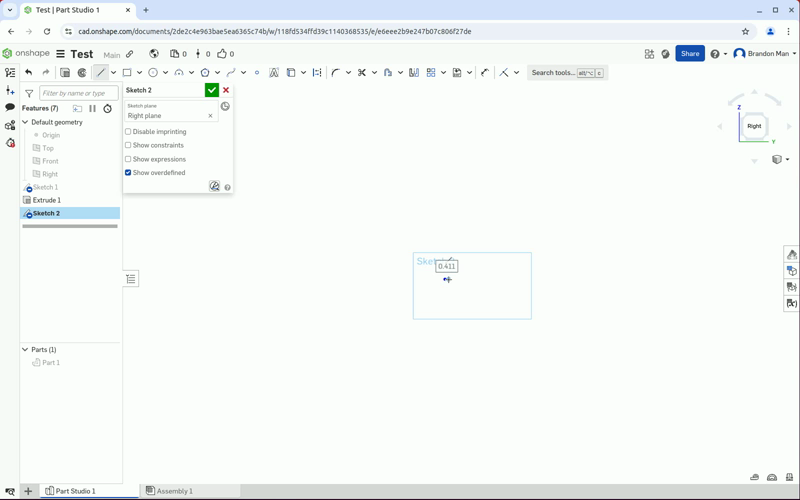
scroll(-6)
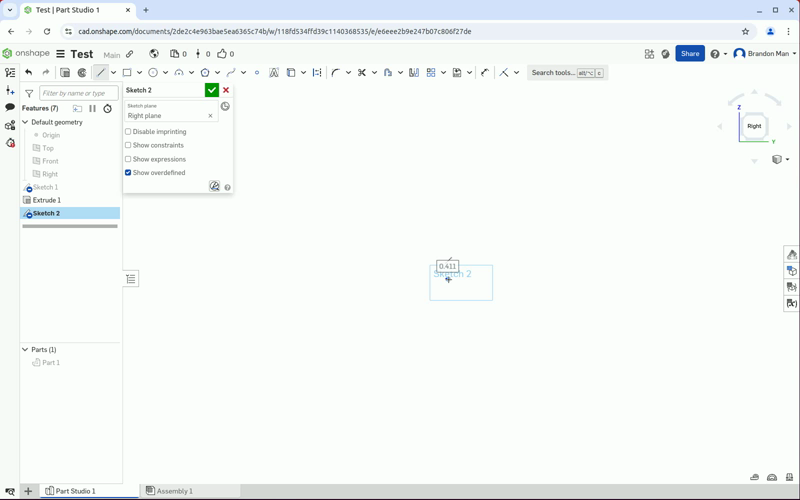
key_up(shift)
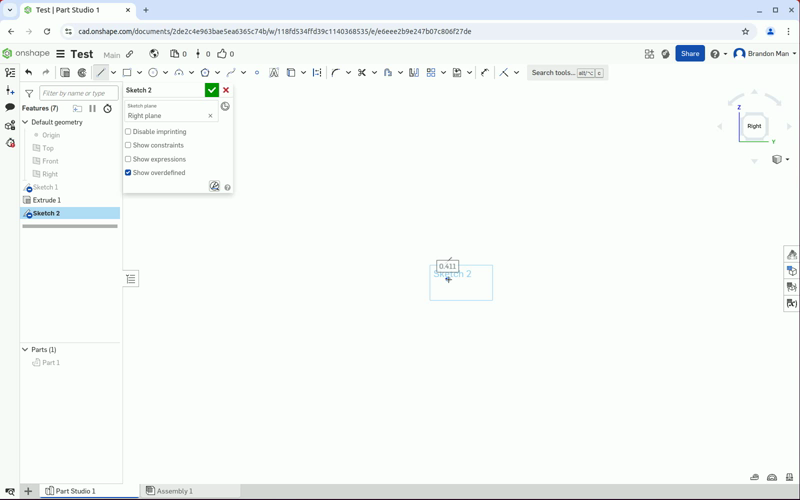
key_down(shift)
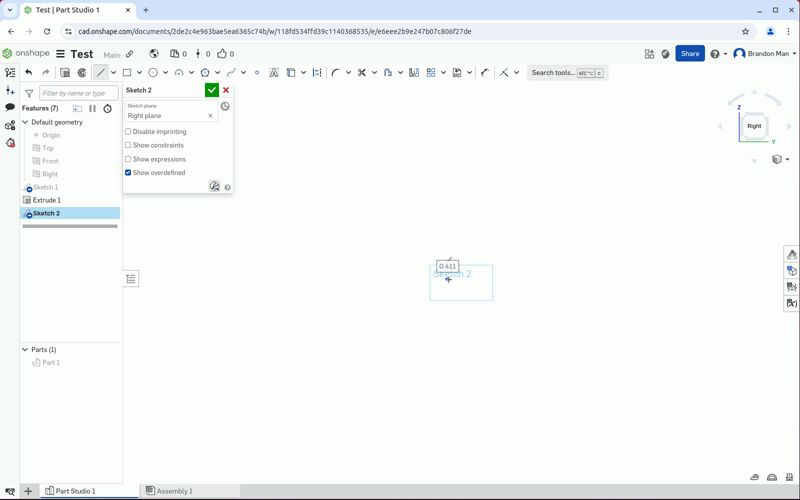
mouse_move(478, 279)
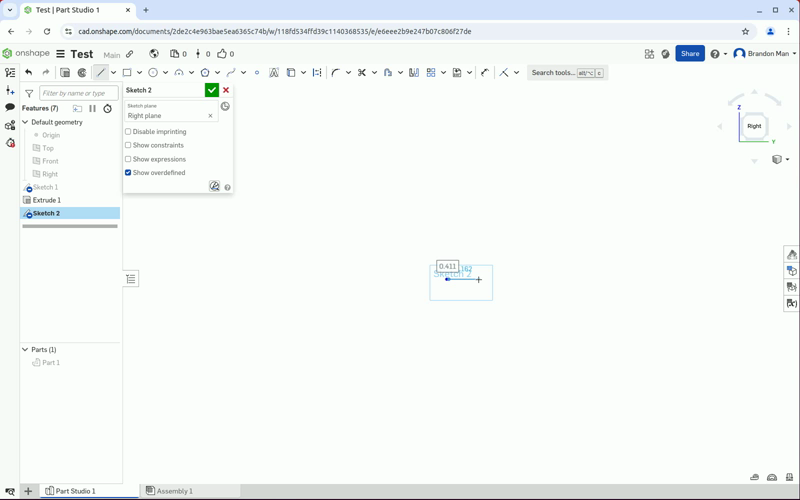
mouse_move(448, 276)
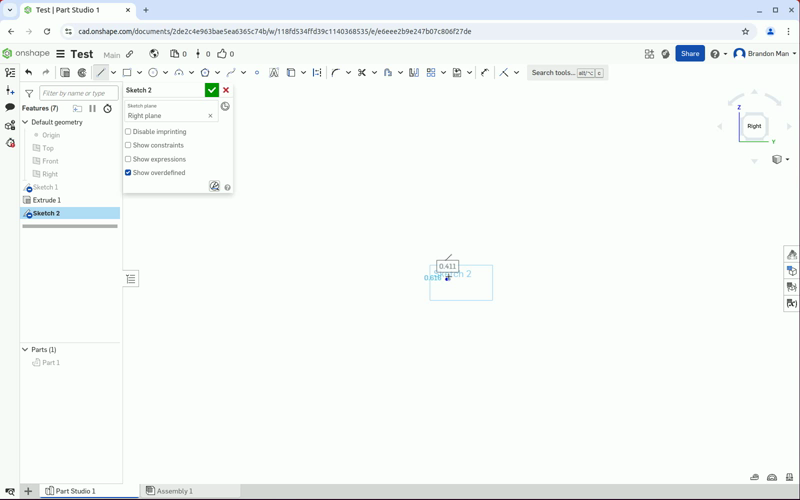
scroll(6)
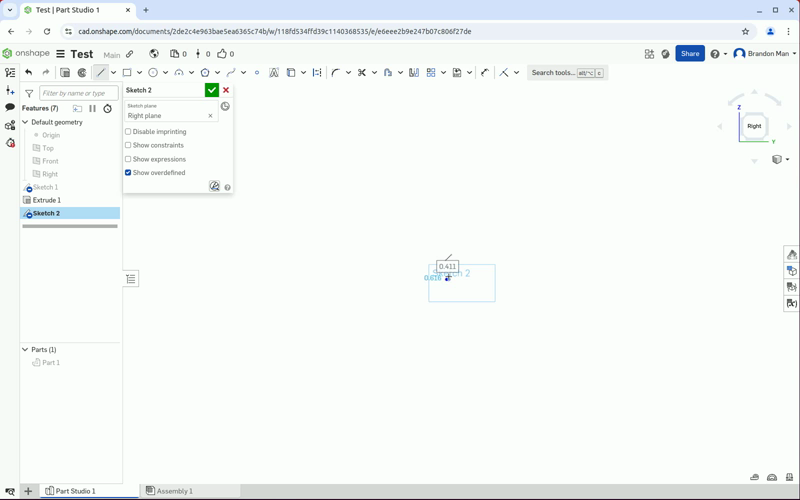
scroll(6)
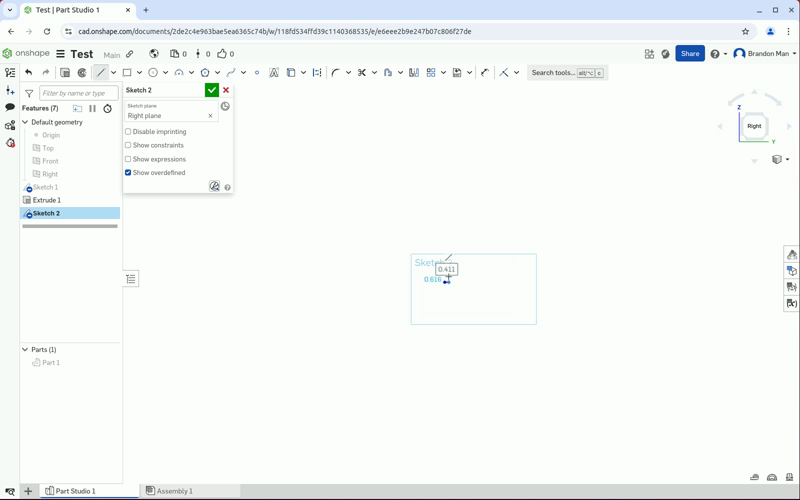
scroll(6)
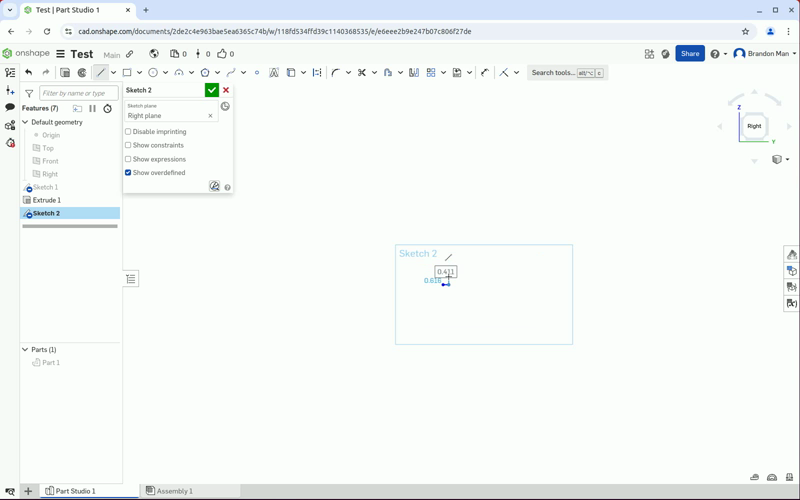
scroll(6)
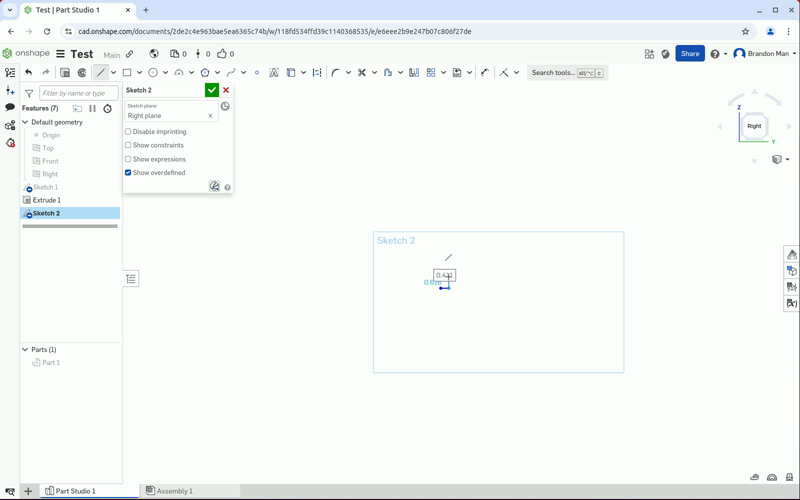
scroll(6)
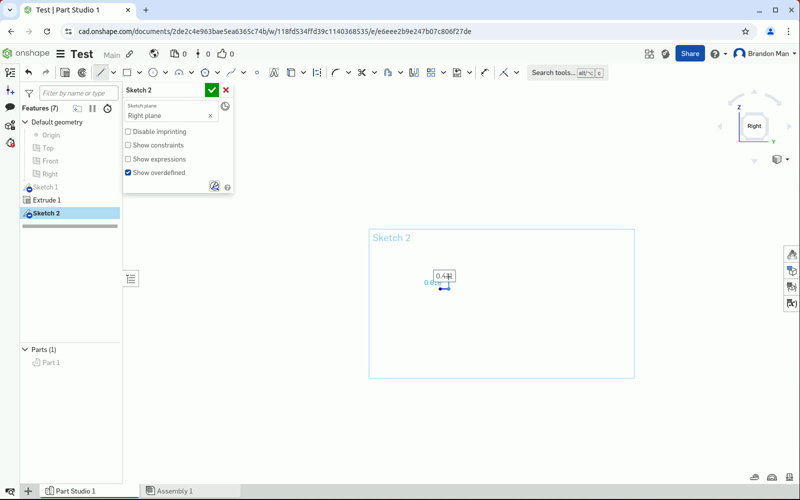
scroll(6)
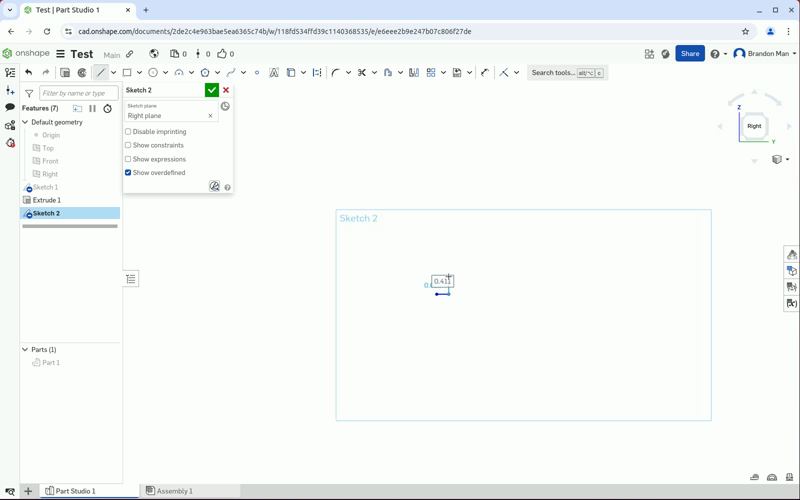
scroll(6)
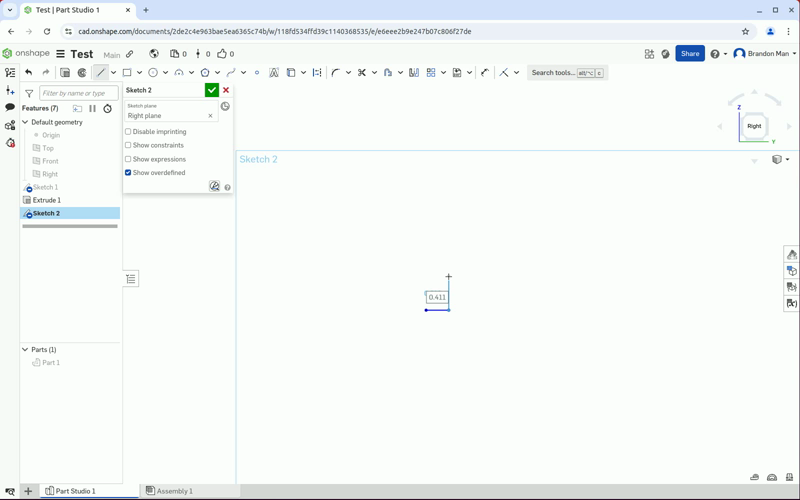
click(448, 276)
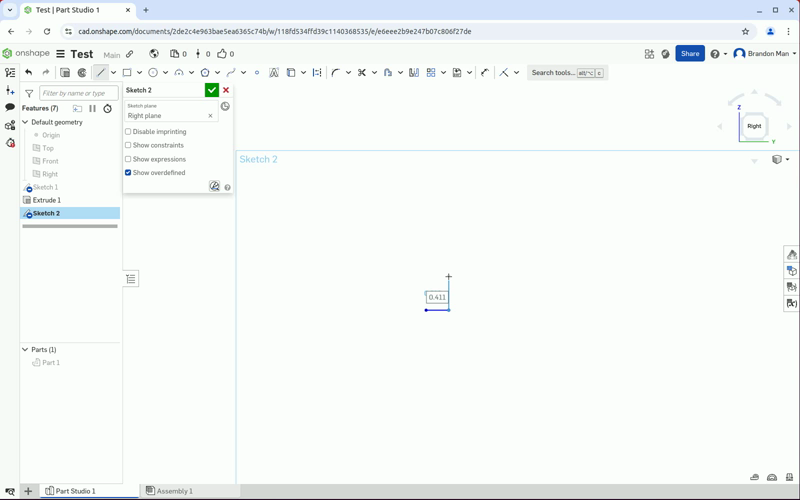
scroll(-6)
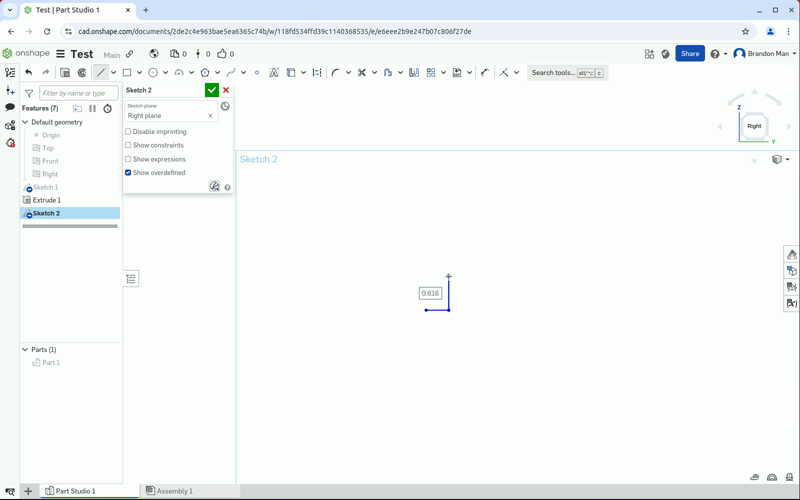
scroll(-6)
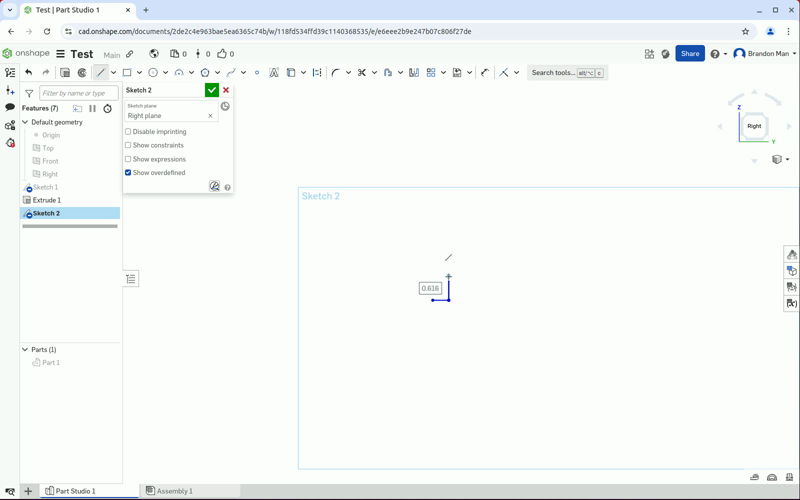
scroll(-6)
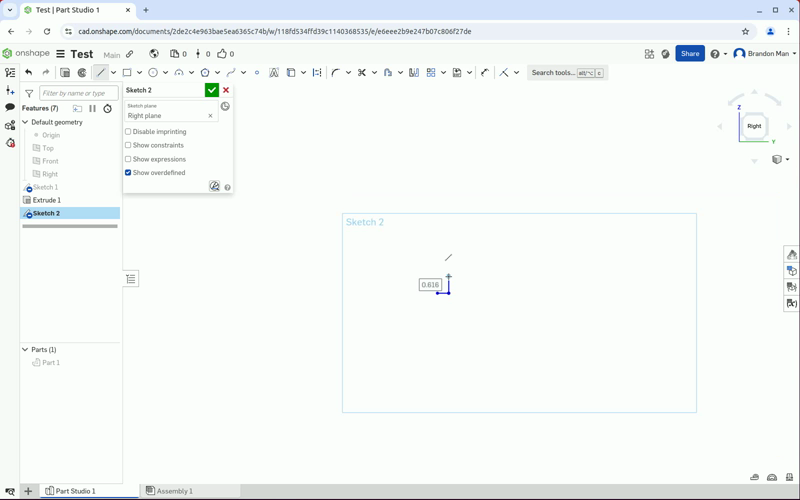
scroll(-6)
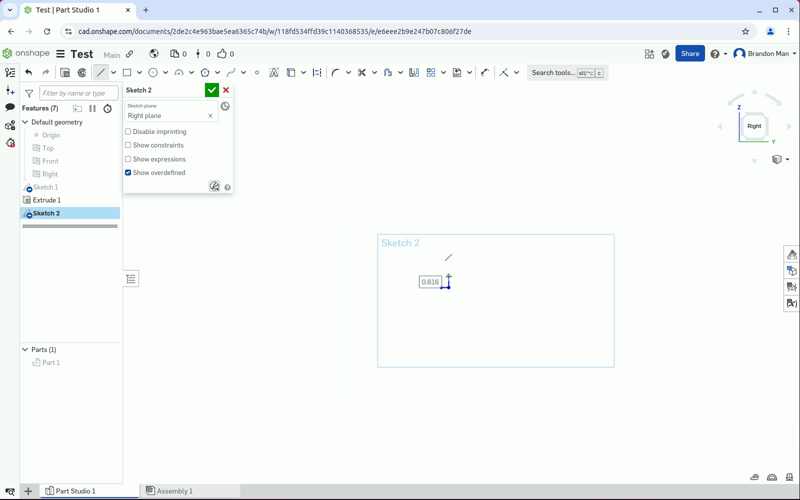
scroll(-6)
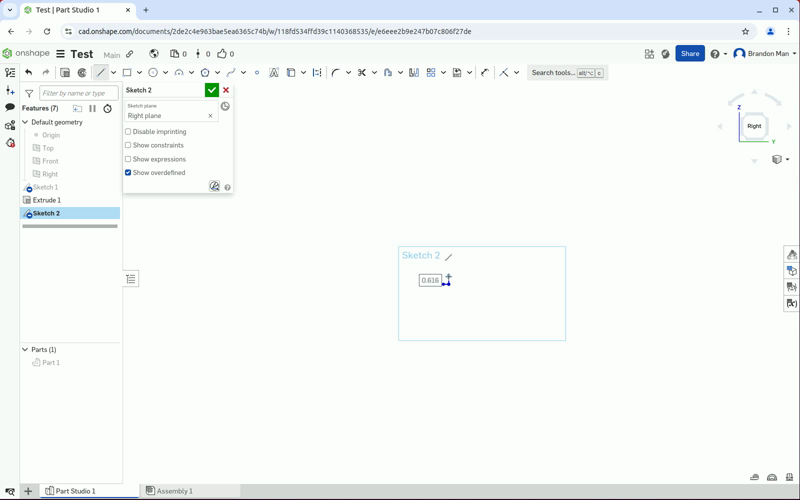
scroll(-6)
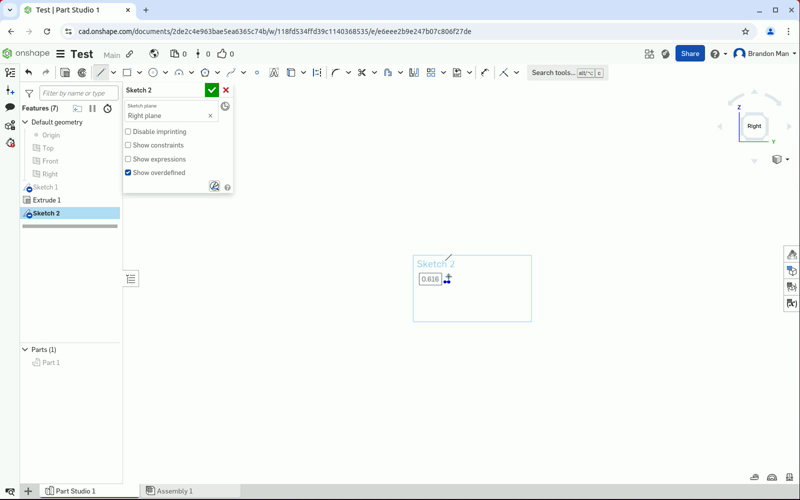
scroll(-6)
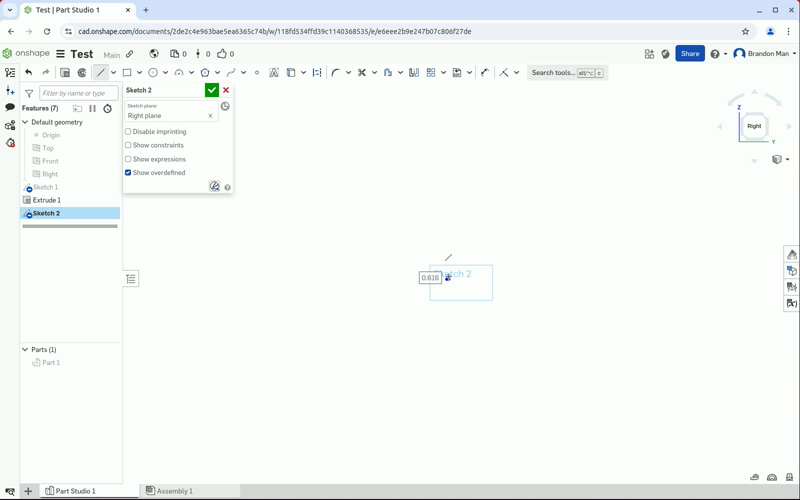
key_up(shift)
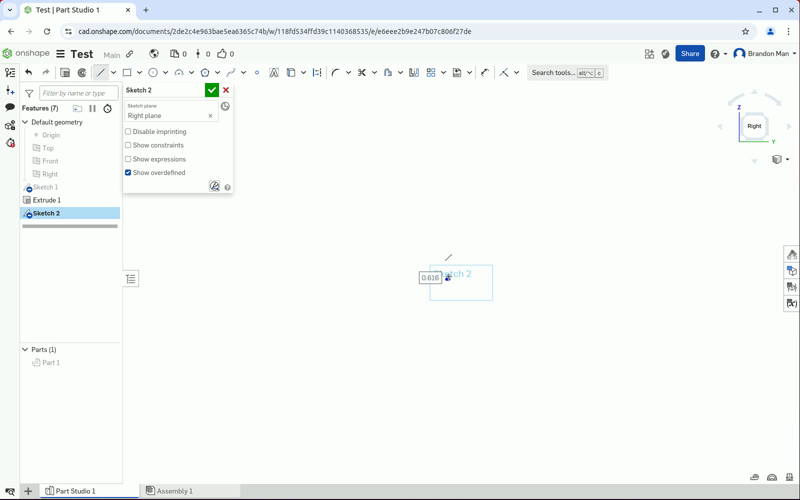
key_down(shift)
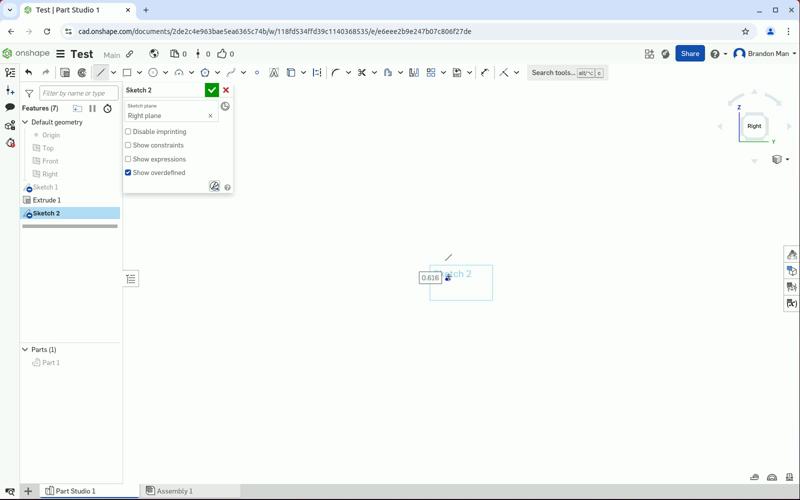
mouse_move(478, 276)
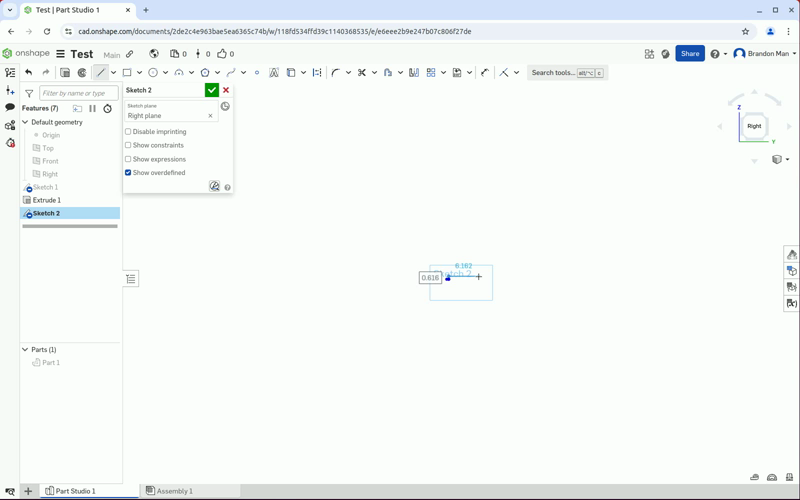
mouse_move(446, 276)
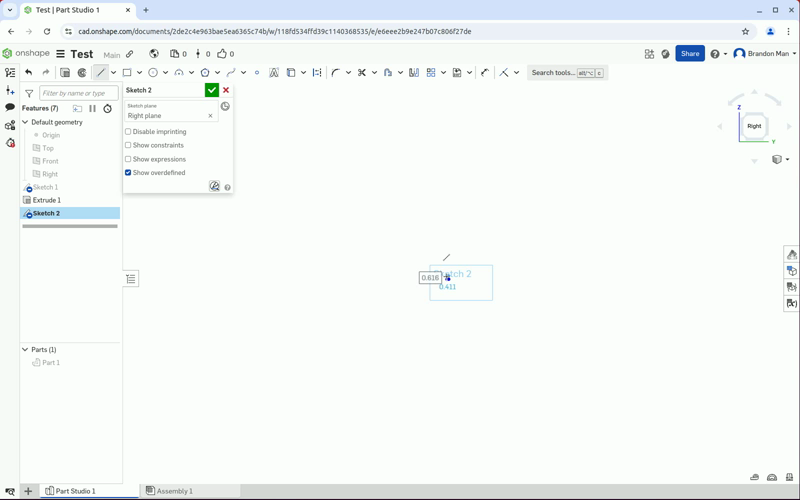
scroll(6)
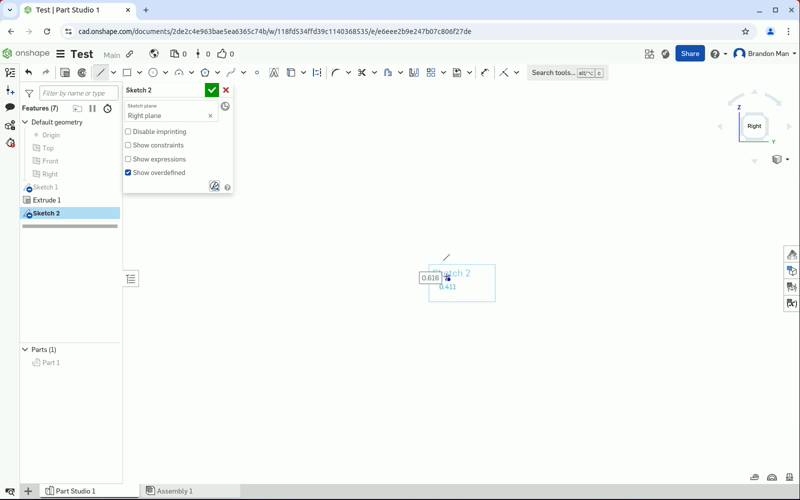
scroll(6)
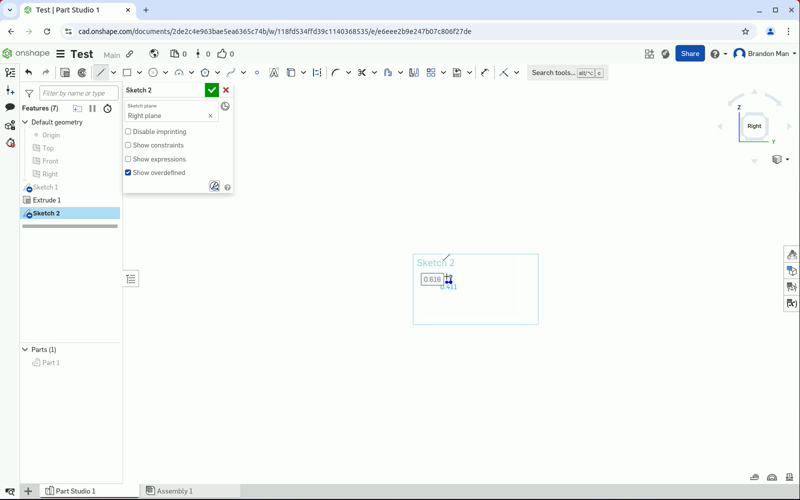
scroll(6)
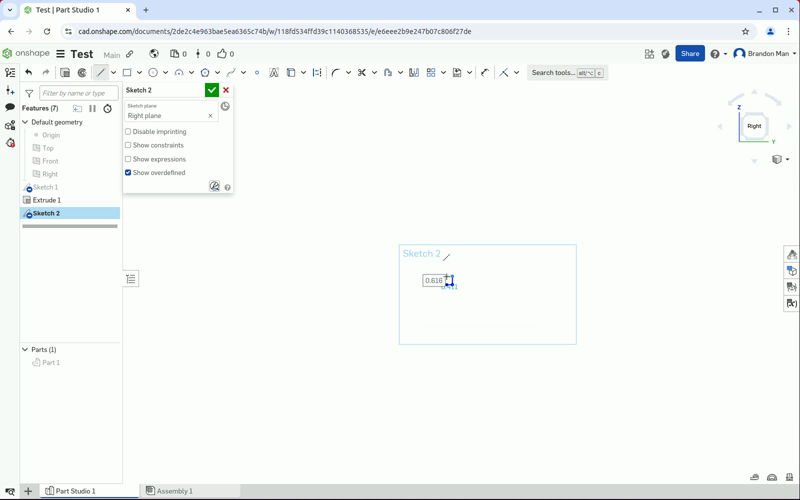
scroll(6)
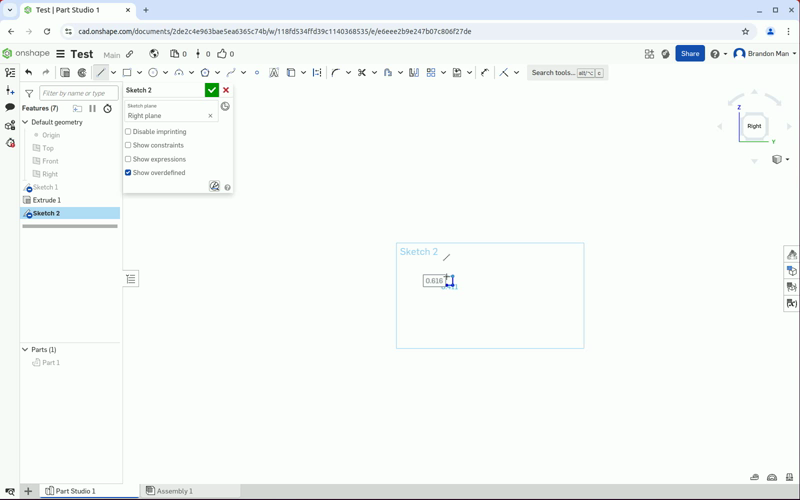
scroll(6)
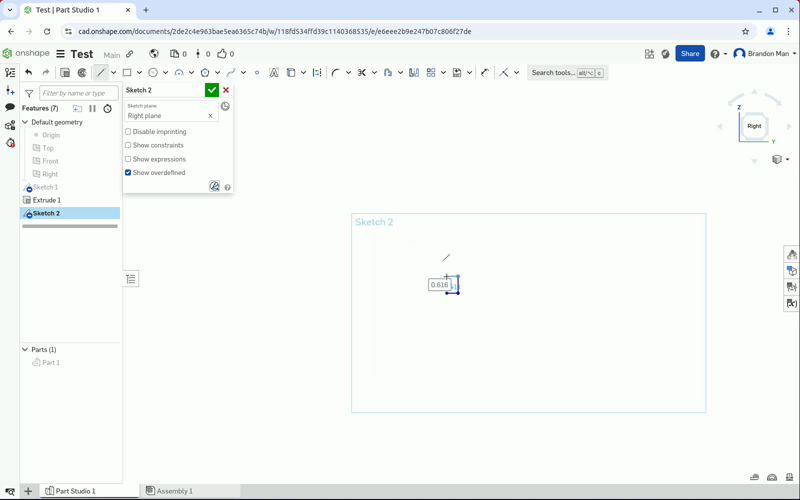
scroll(6)
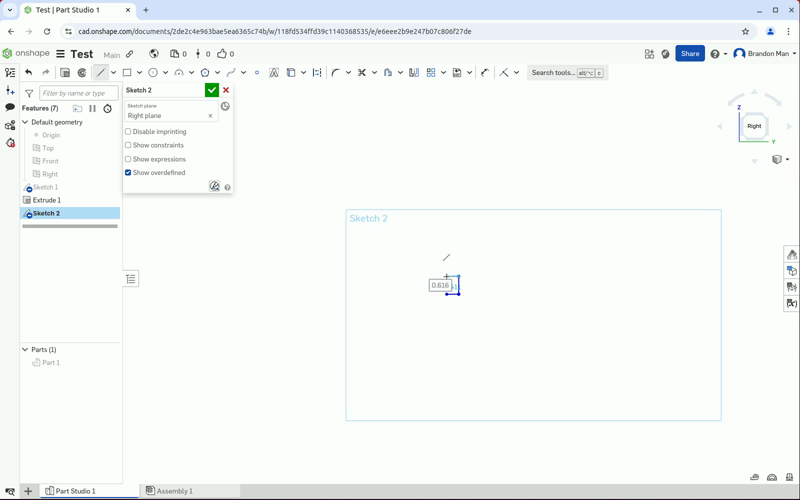
scroll(6)
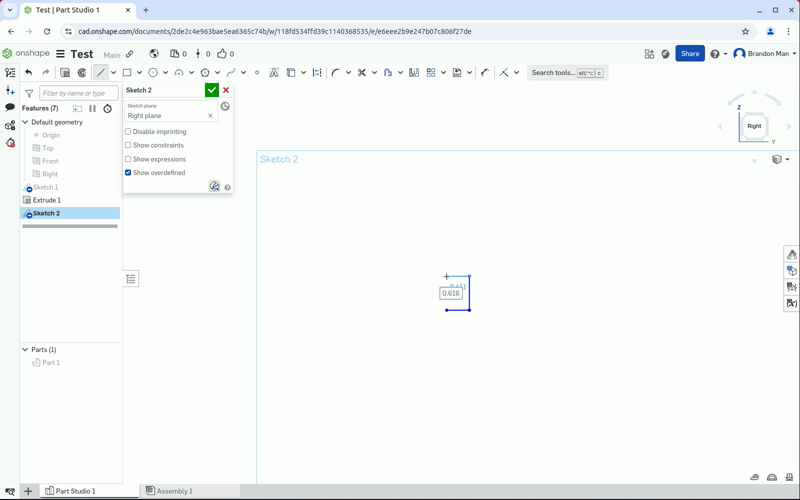
click(446, 276)
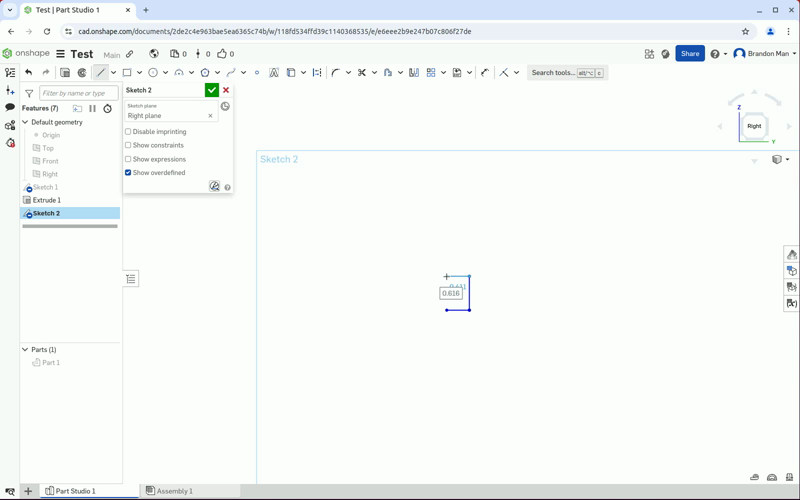
scroll(-6)
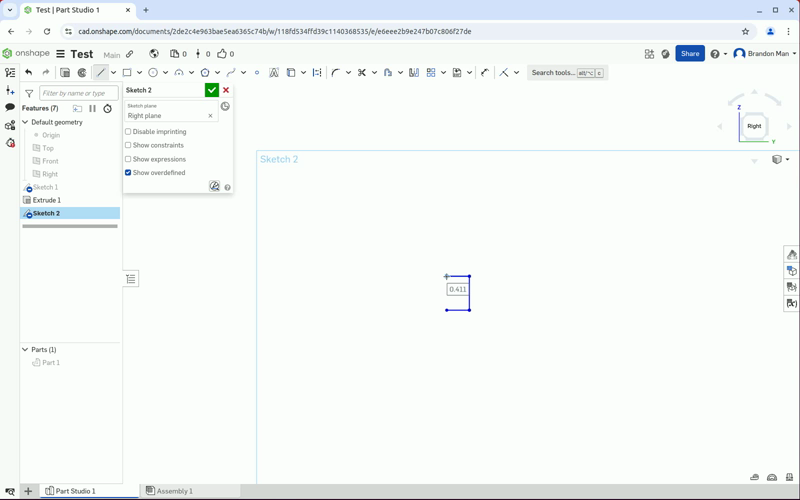
scroll(-6)
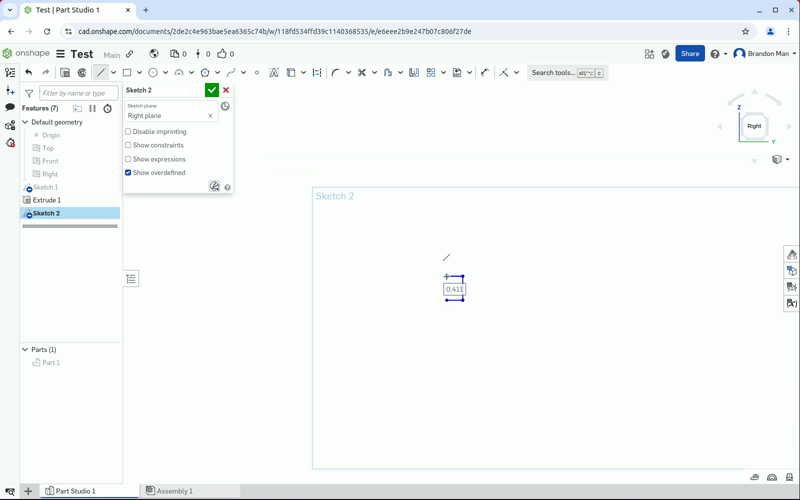
scroll(-6)
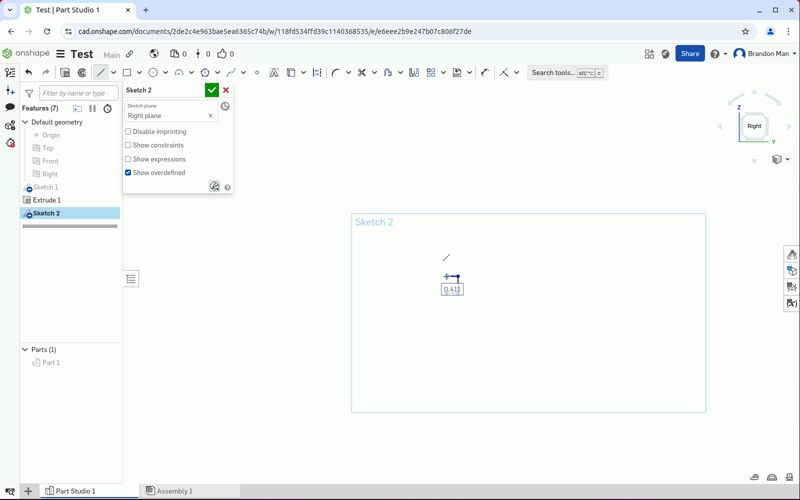
scroll(-6)
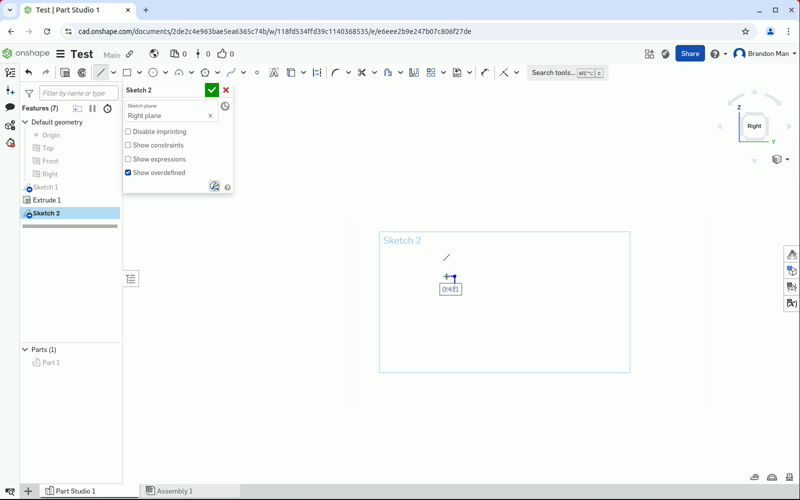
scroll(-6)
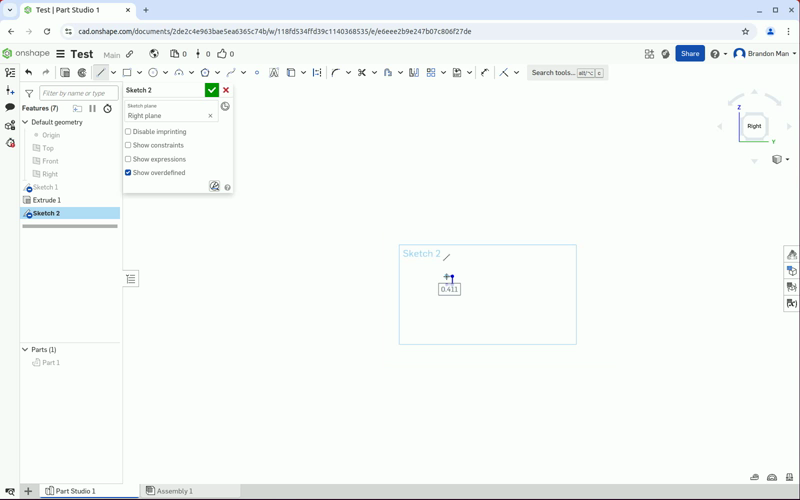
scroll(-6)
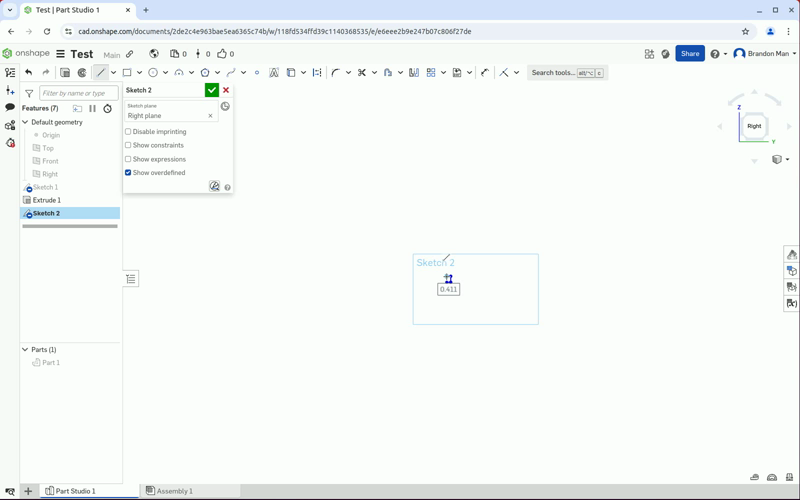
scroll(-6)
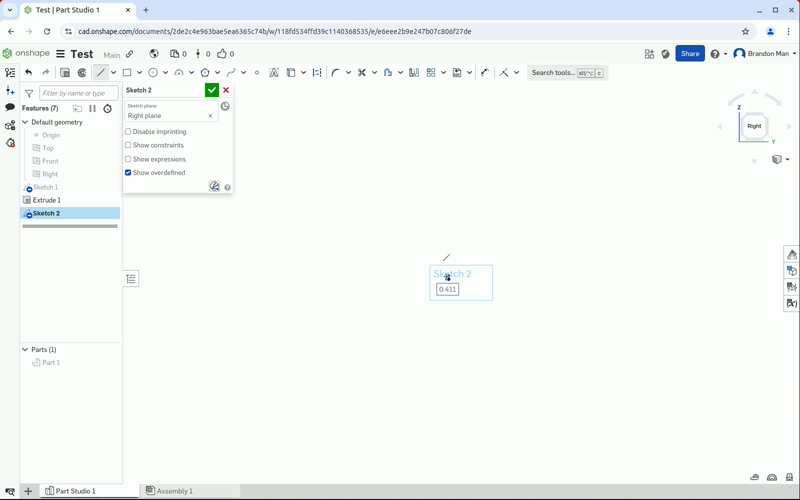
key_up(shift)
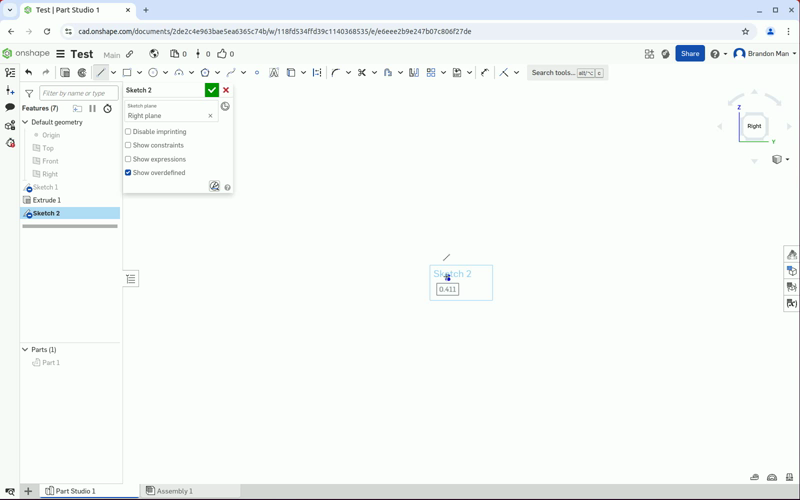
mouse_move(476, 276)
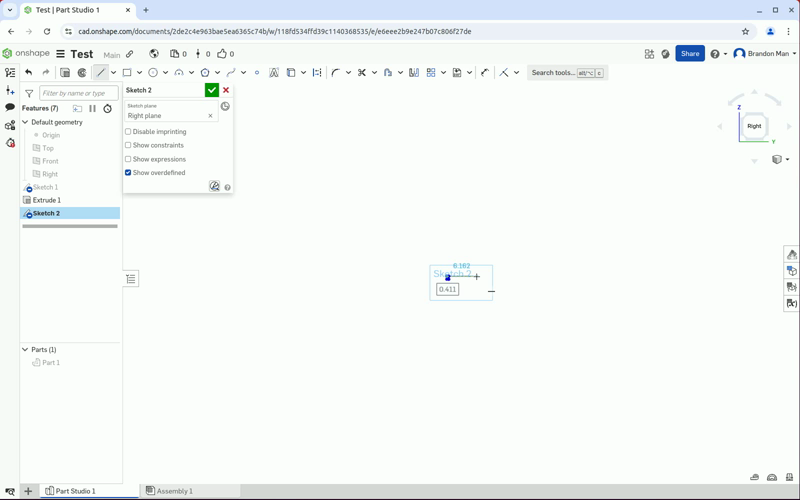
key_down(shift)
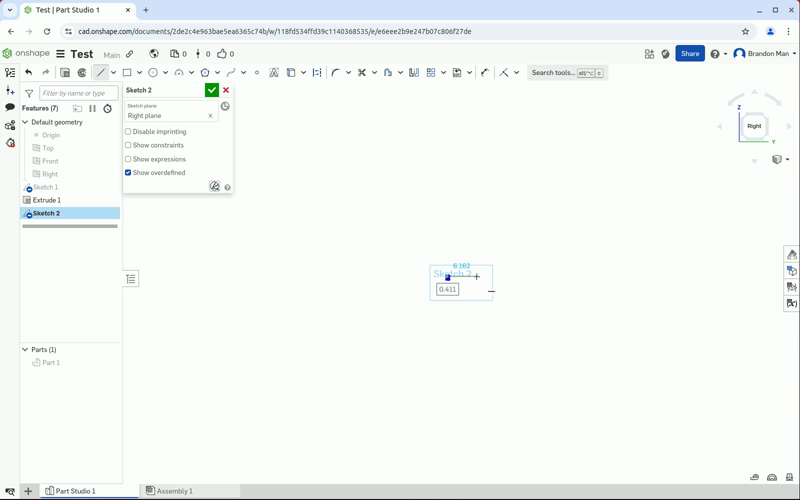
mouse_move(446, 279)
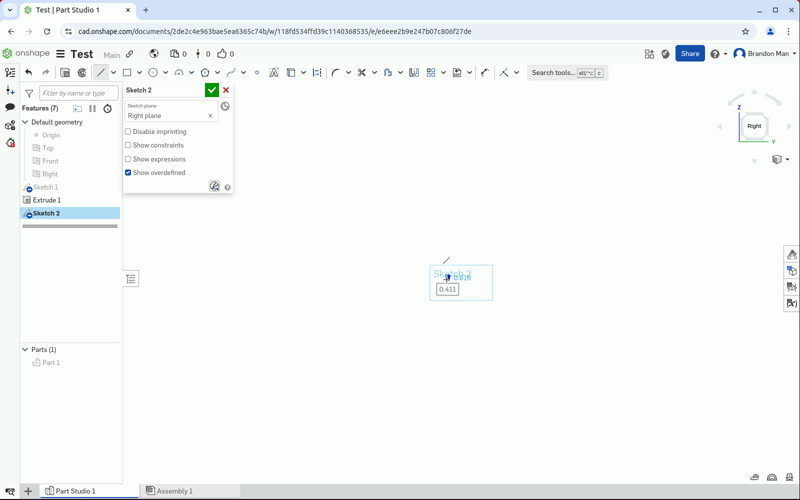
scroll(6)
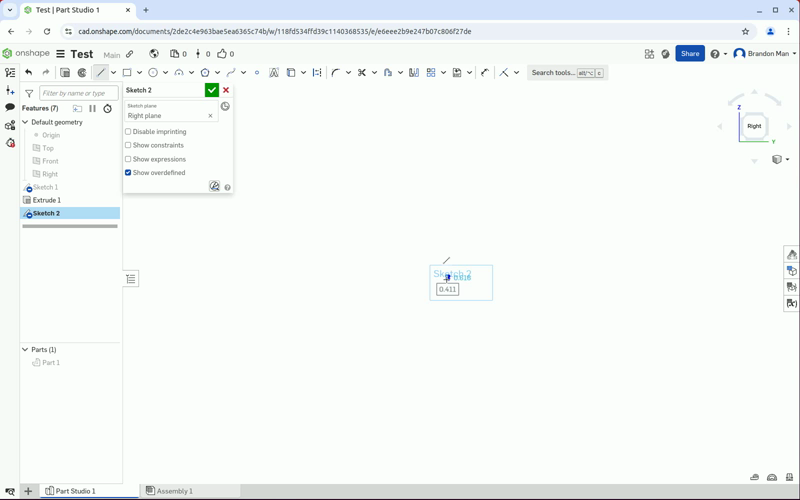
scroll(6)
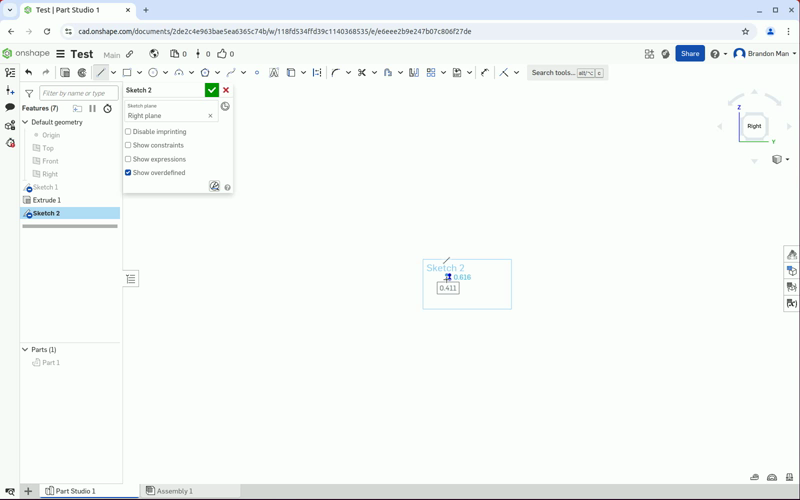
scroll(6)
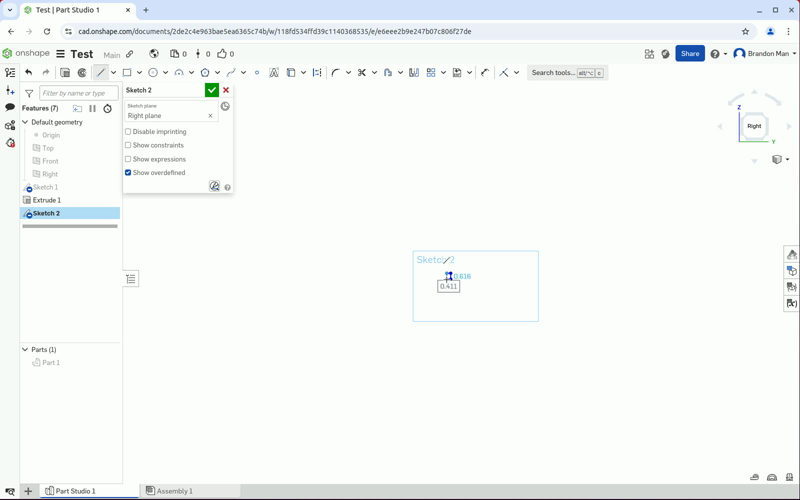
scroll(6)
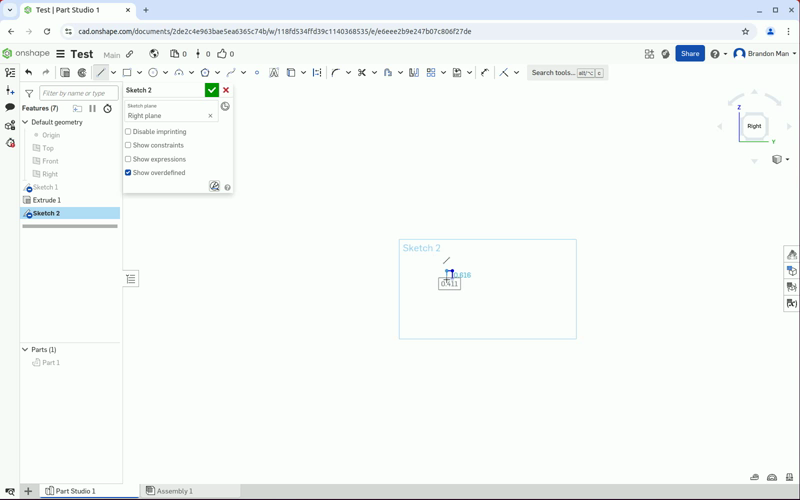
scroll(6)
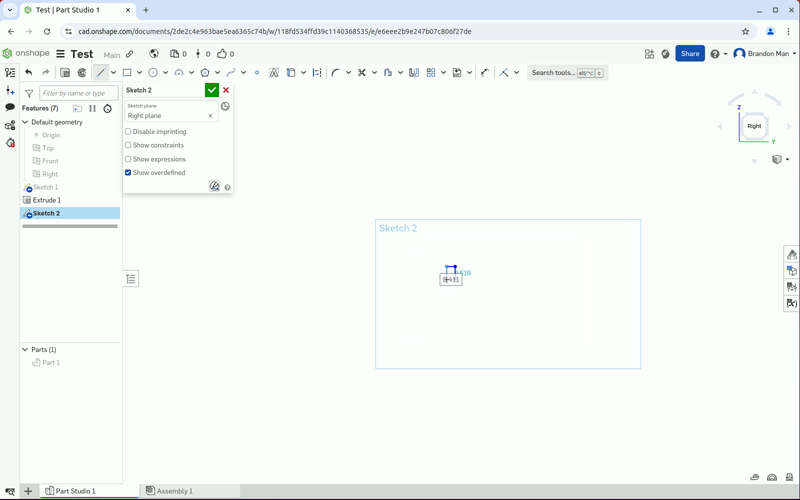
scroll(6)
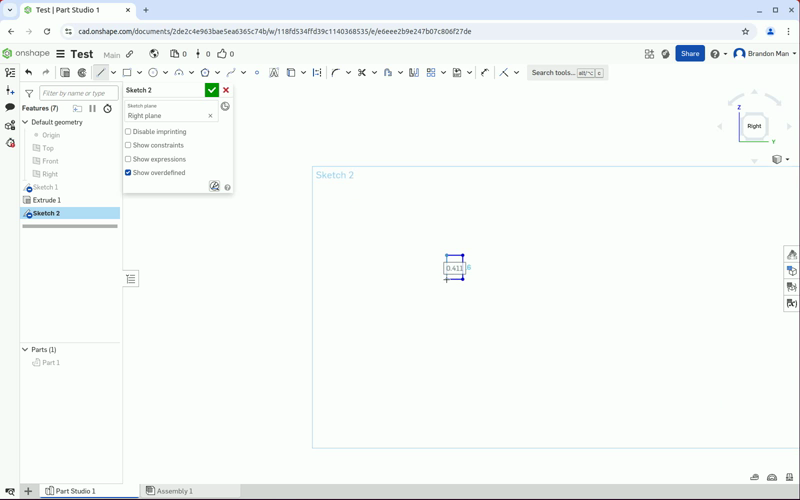
scroll(6)
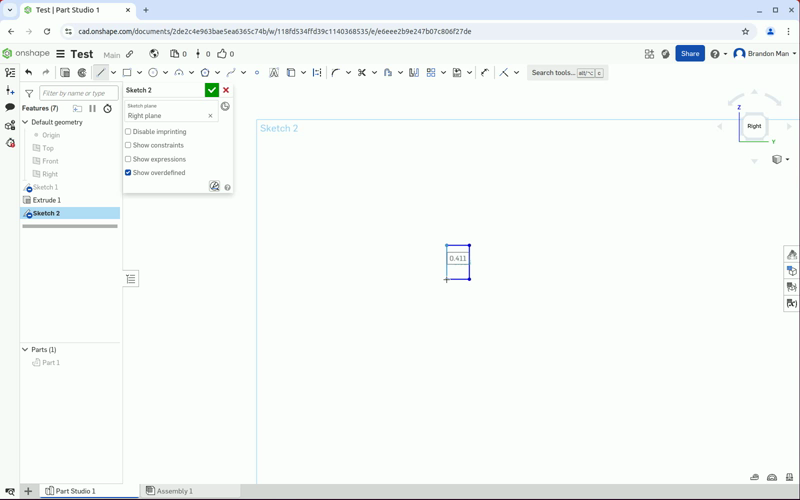
key_up(shift)
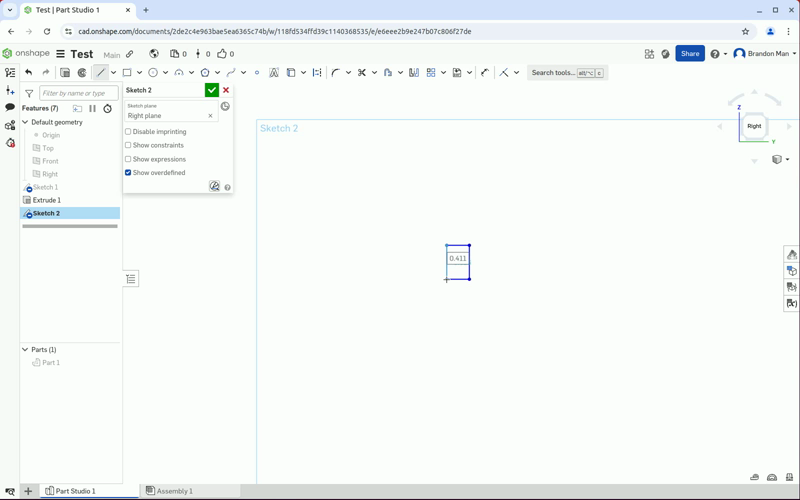
click(446, 279)
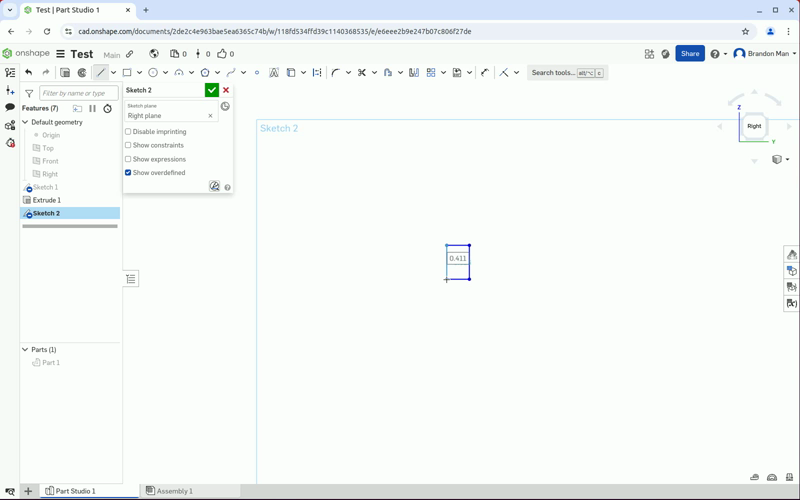
scroll(-6)
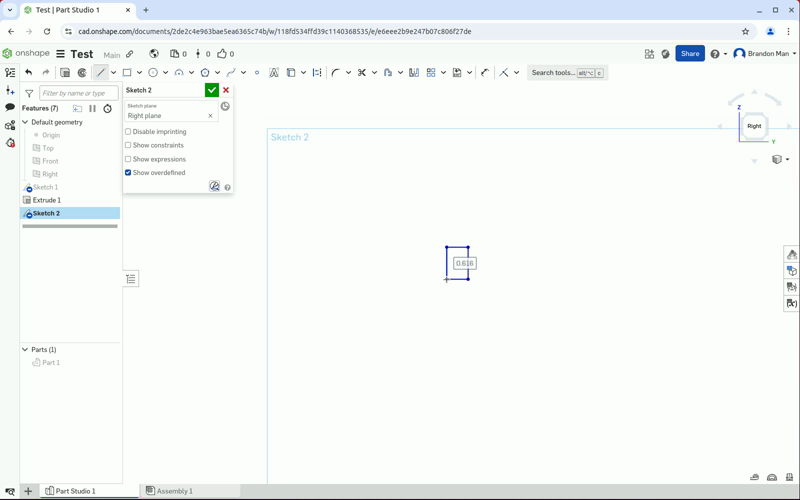
scroll(-6)
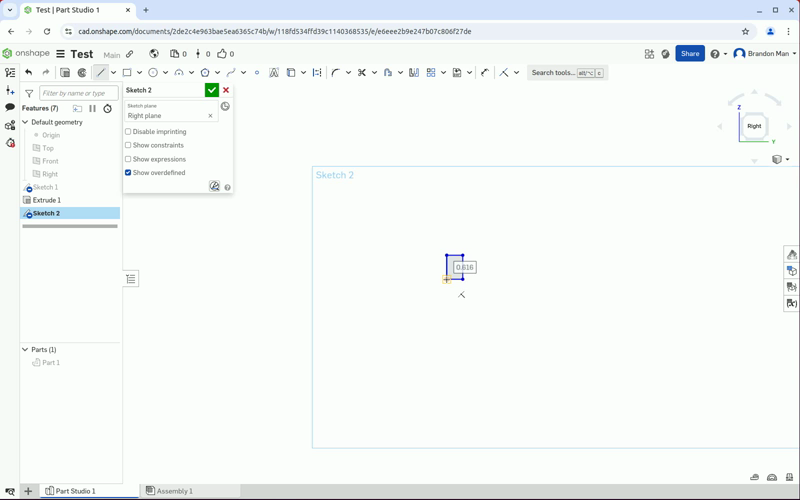
scroll(-6)
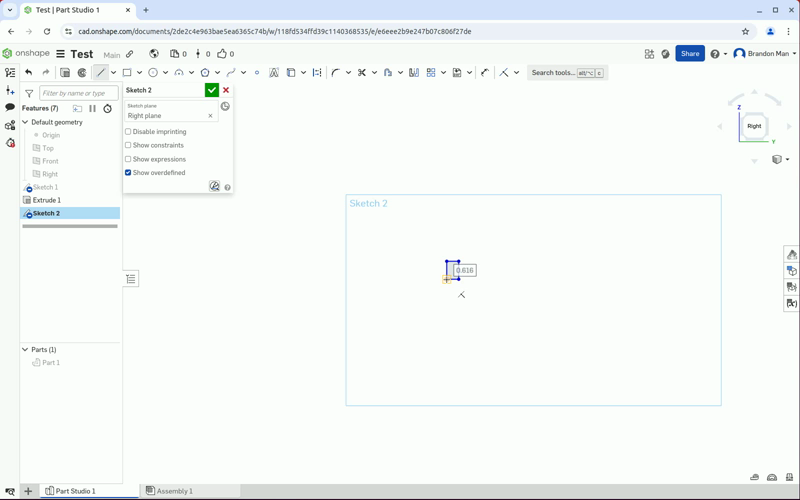
scroll(-6)
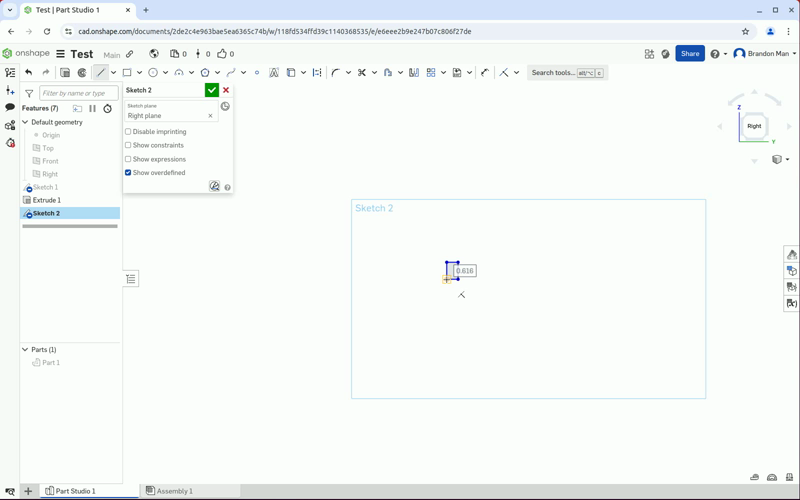
scroll(-6)
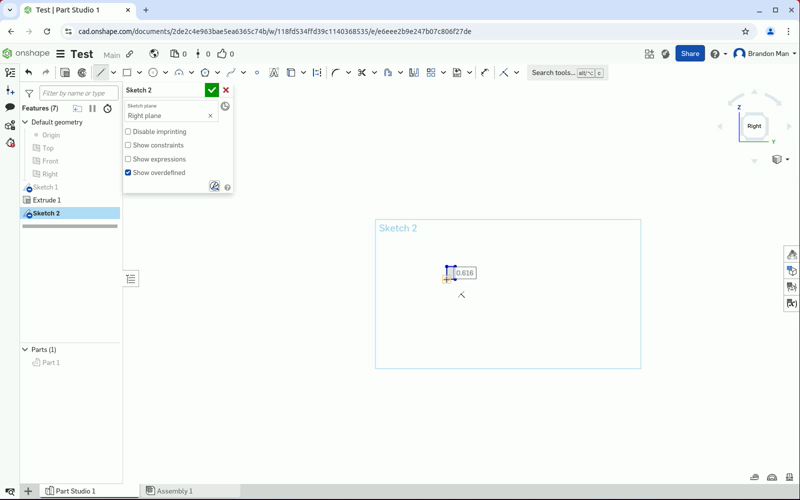
scroll(-6)
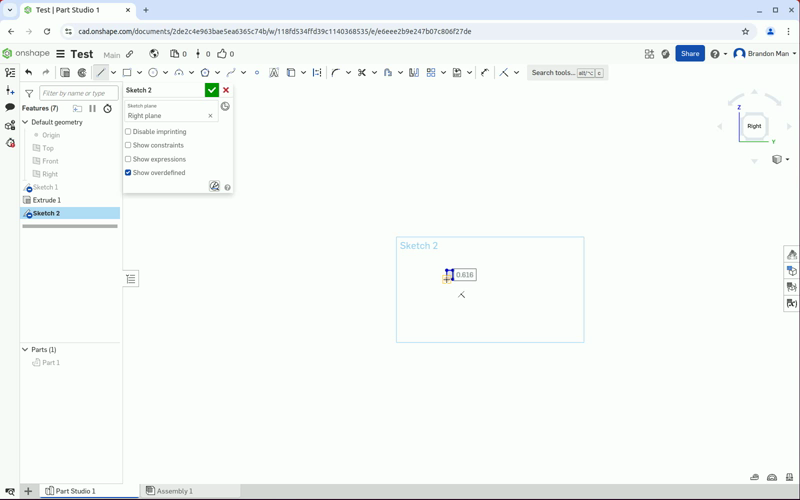
scroll(-6)
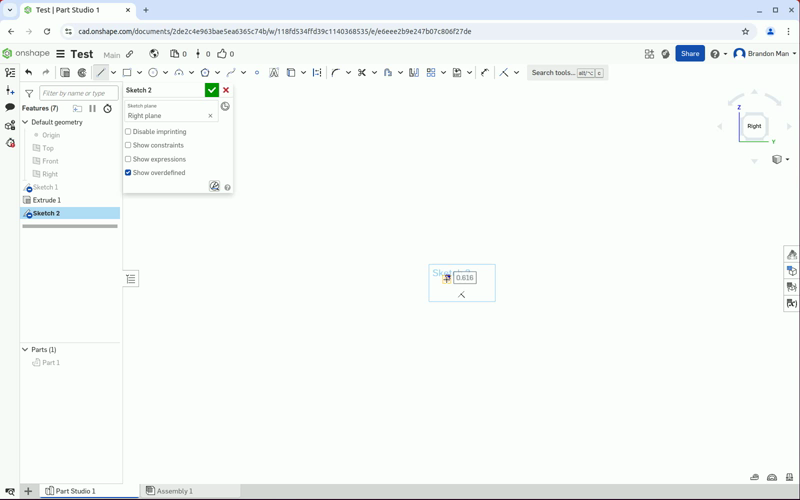
key(esc)
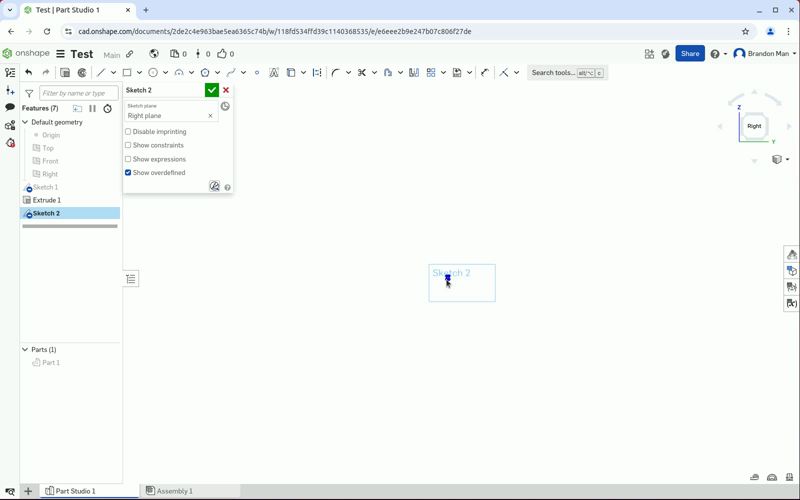
mouse_move(447, 277)
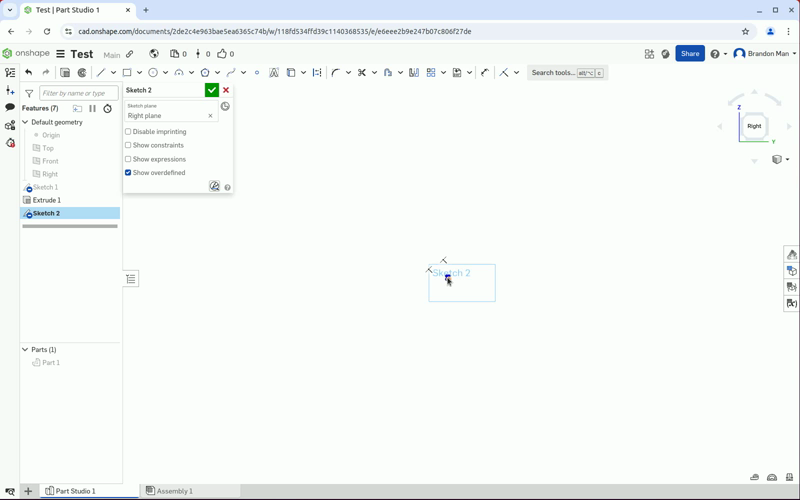
scroll(6)
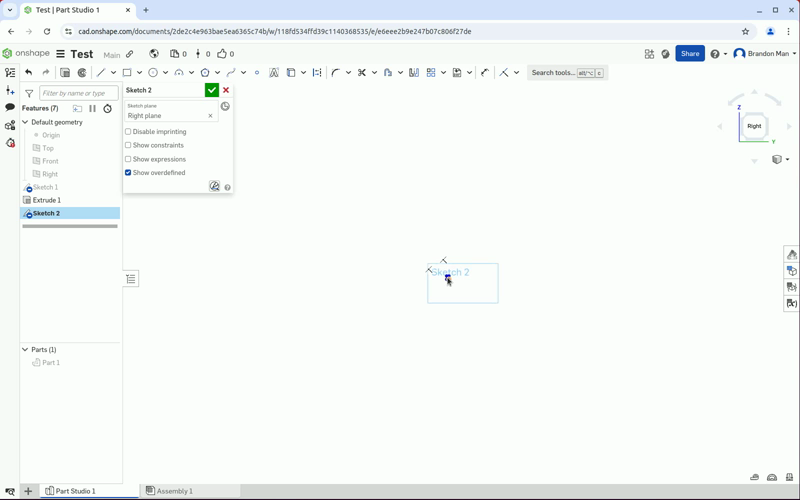
scroll(6)
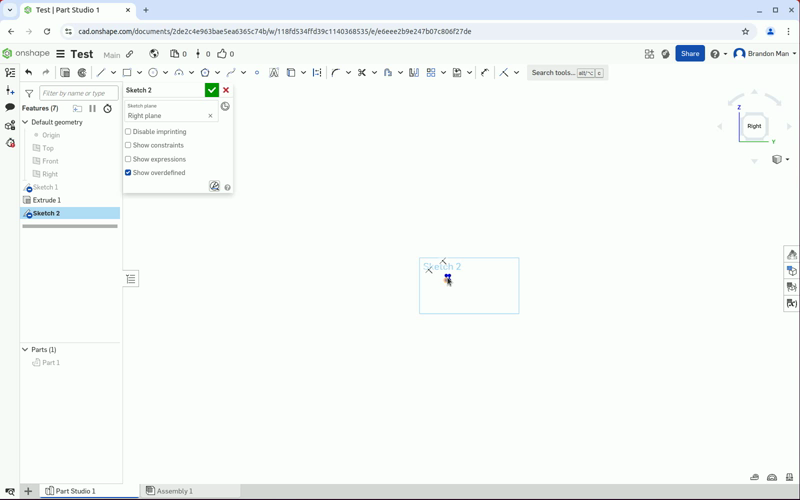
scroll(6)
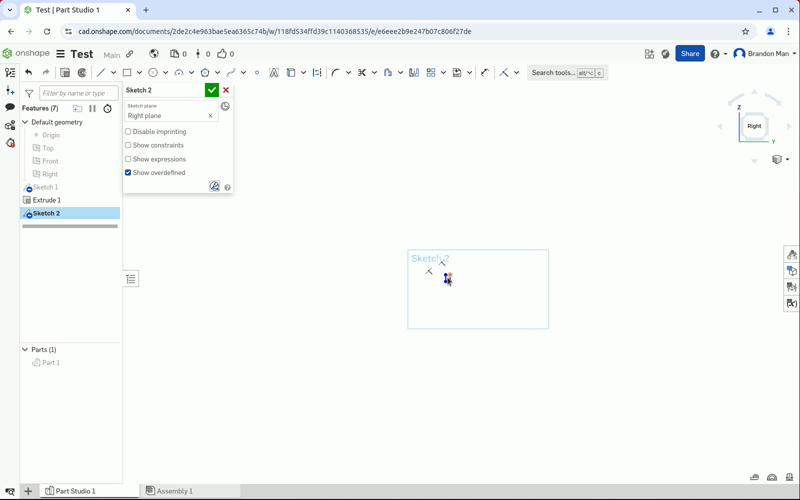
scroll(6)
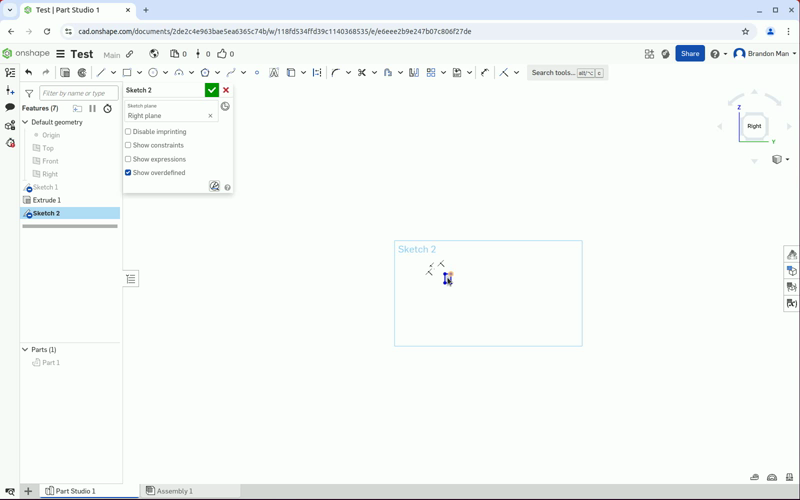
scroll(6)
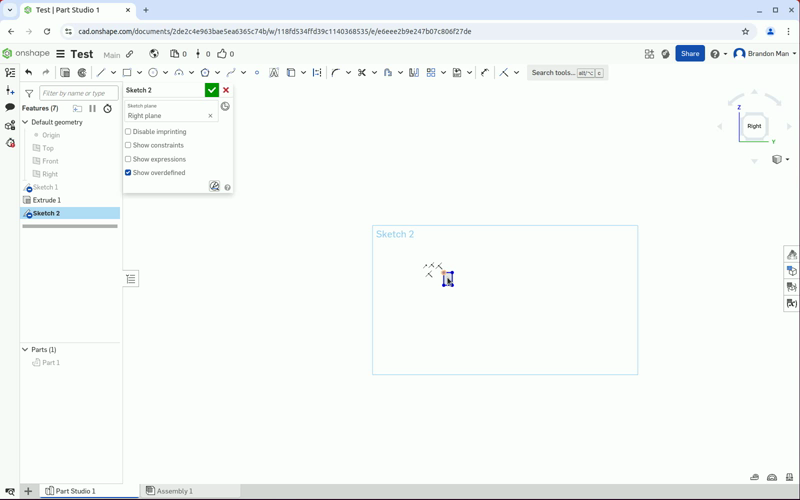
scroll(6)
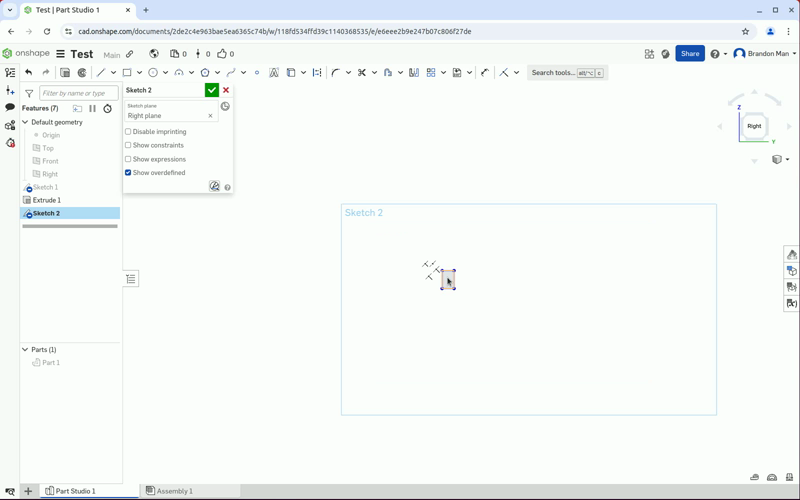
scroll(6)
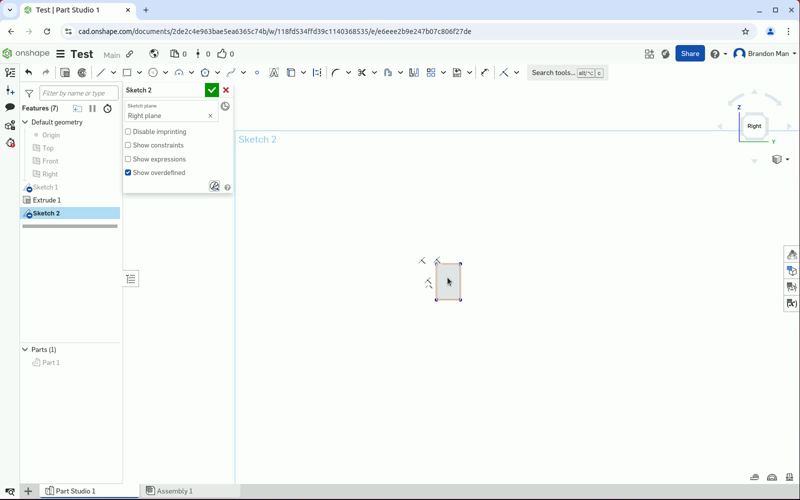
click(447, 277)
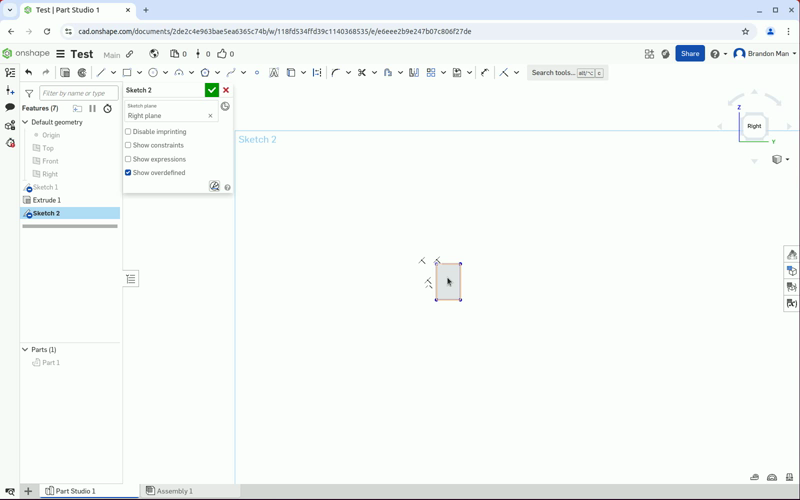
scroll(-6)
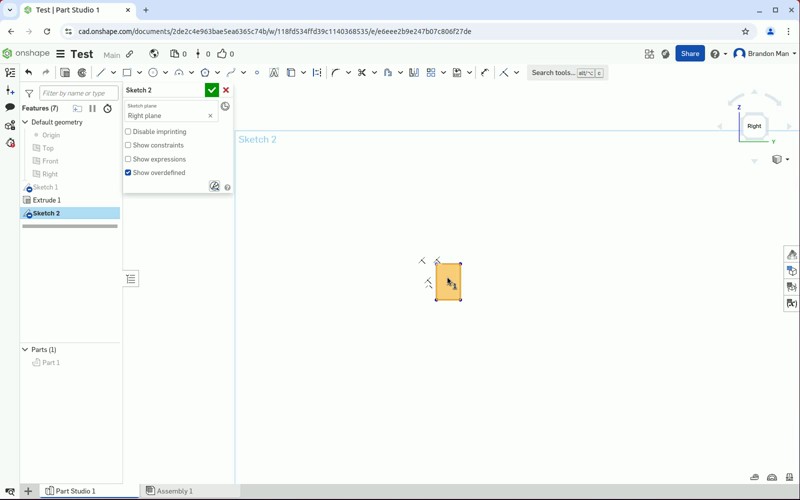
scroll(-6)
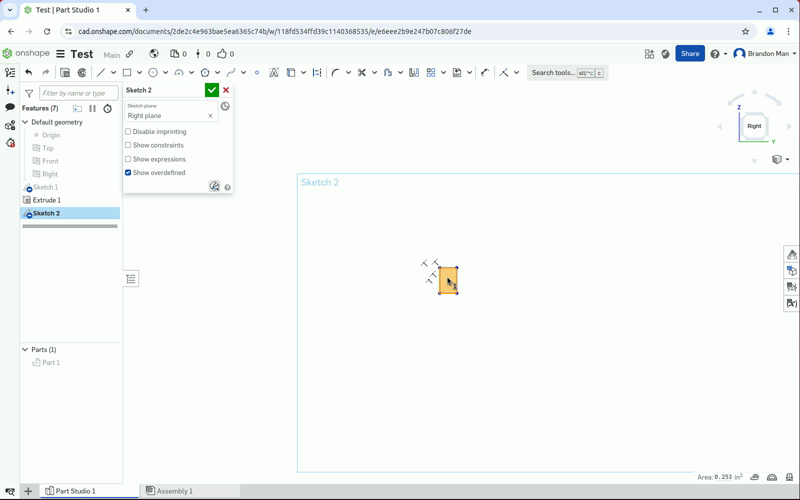
scroll(-6)
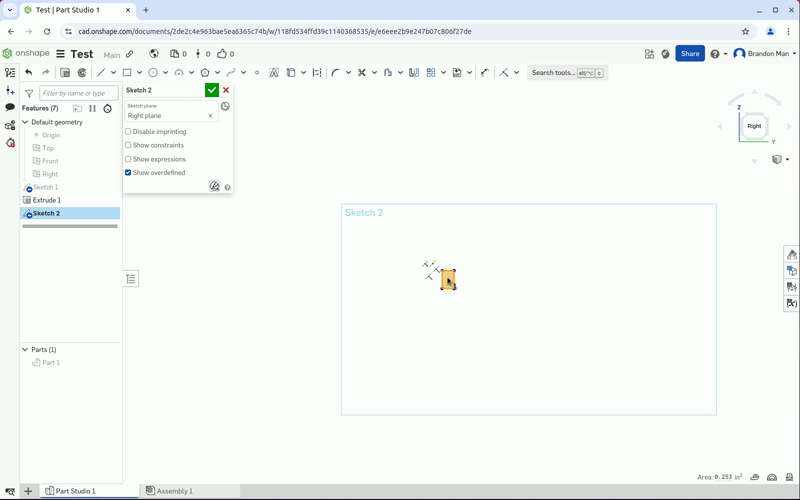
scroll(-6)
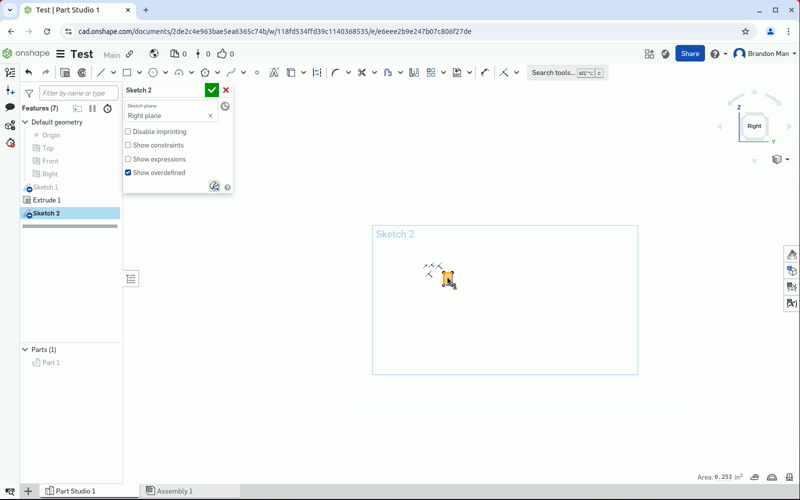
scroll(-6)
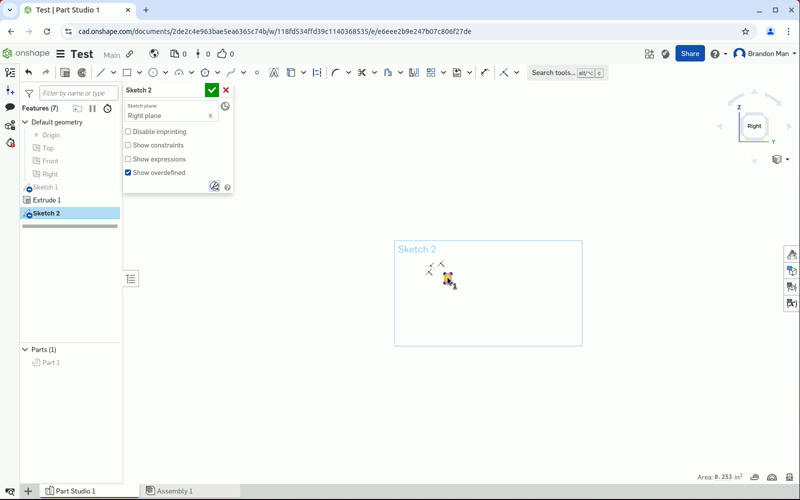
scroll(-6)
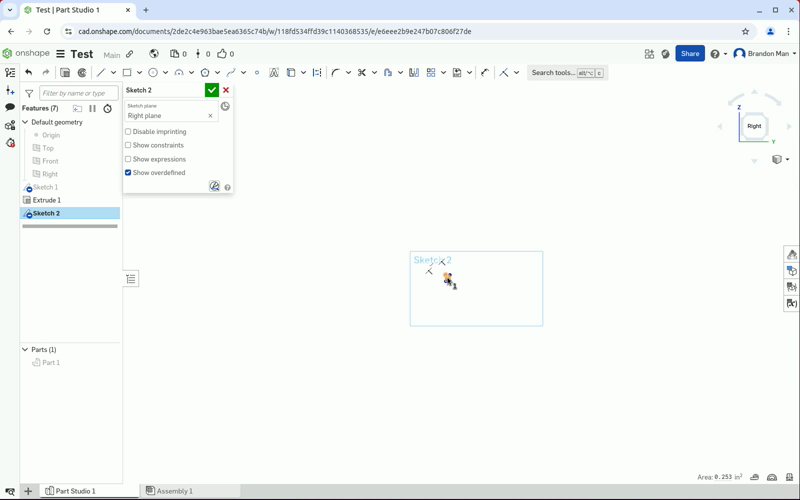
scroll(-6)
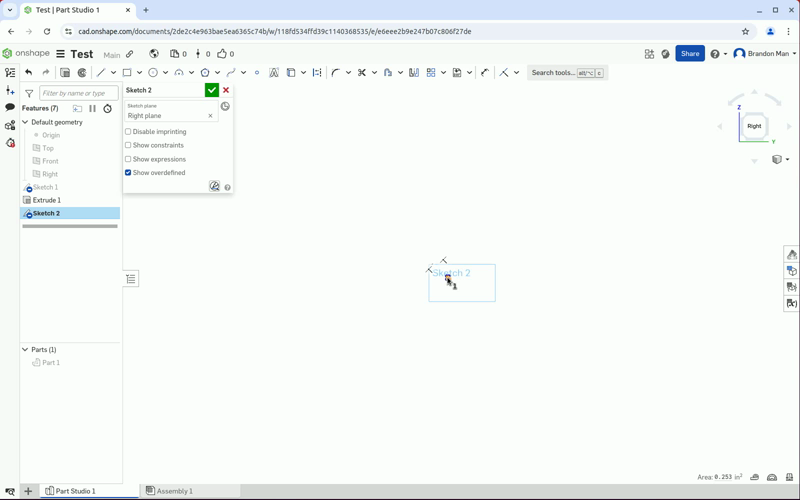
mouse_move(73, 352)
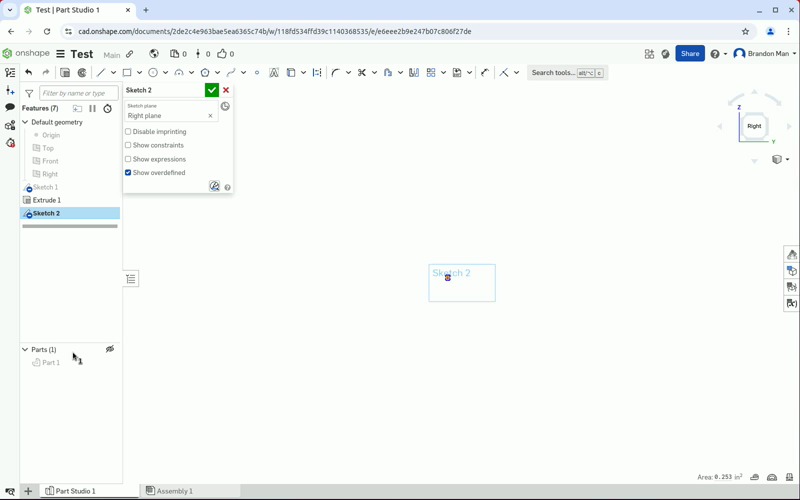
key(shift+y)
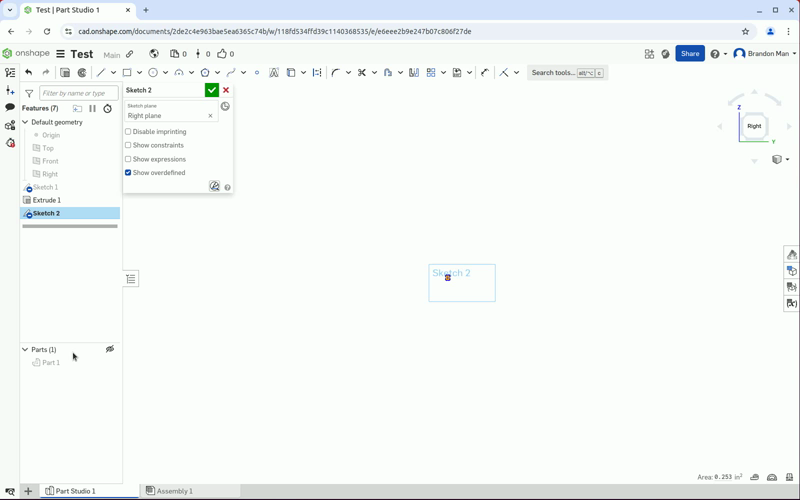
key(shift+e)
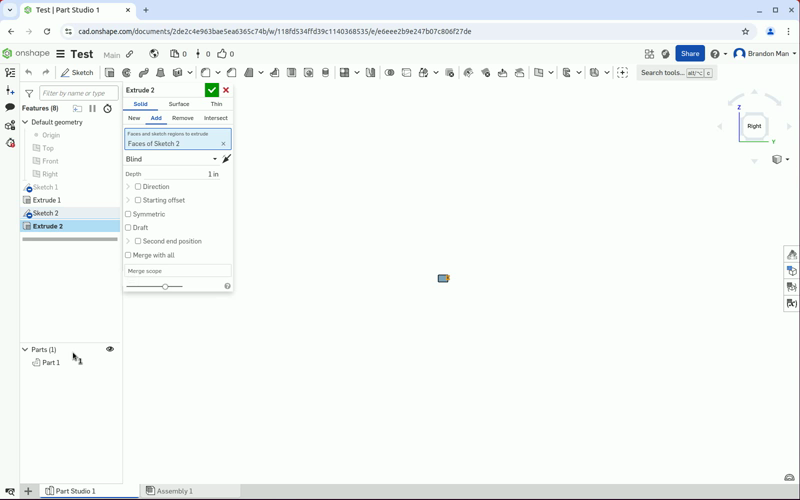
mouse_move(143, 106)
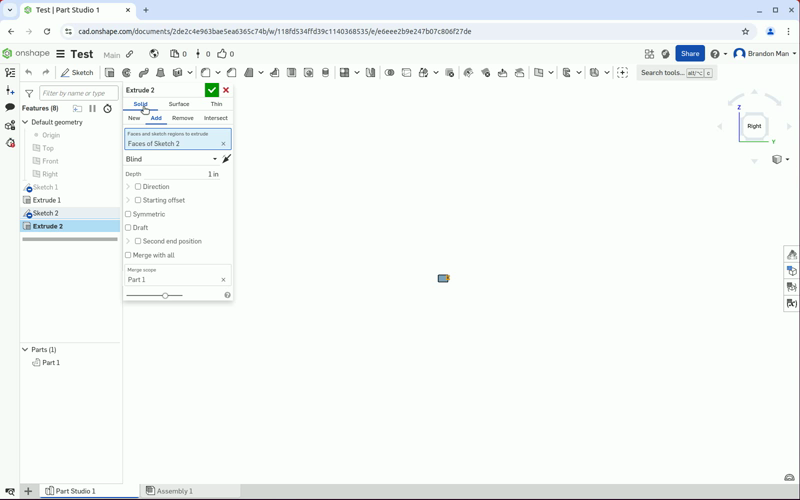
click(143, 106)
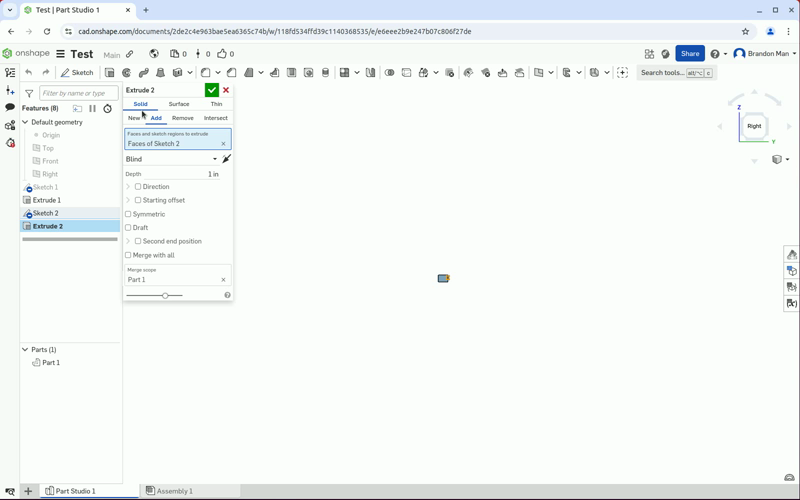
mouse_move(137, 120)
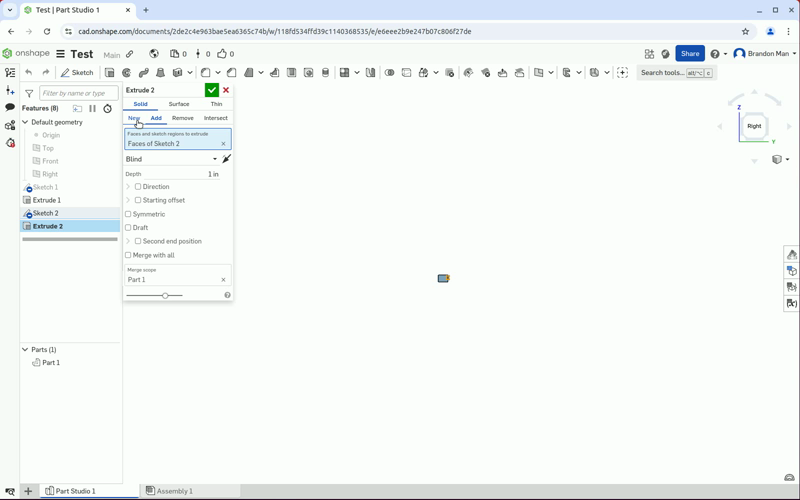
click(137, 120)
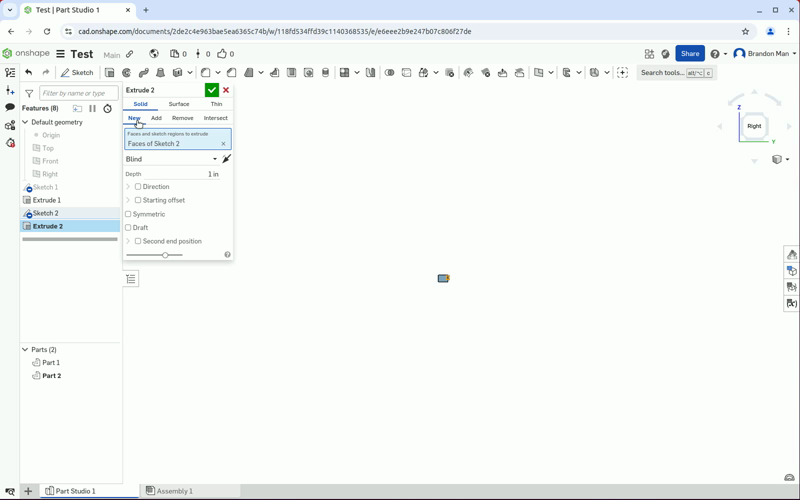
key(tab, 4)
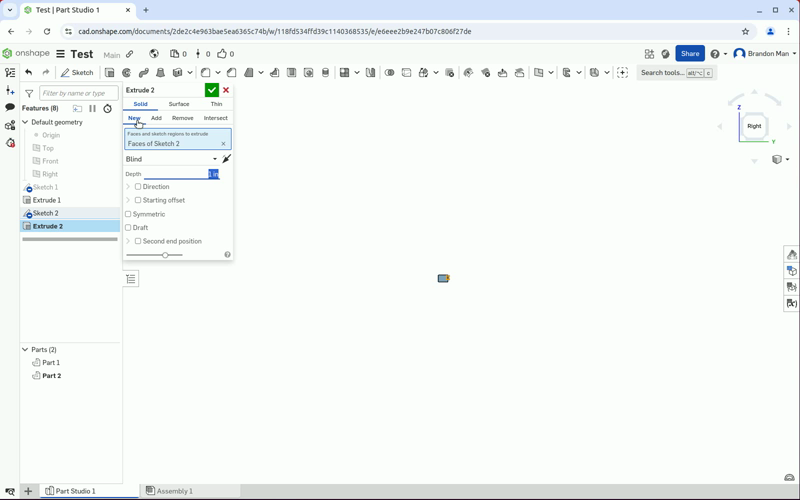
text(23.108)
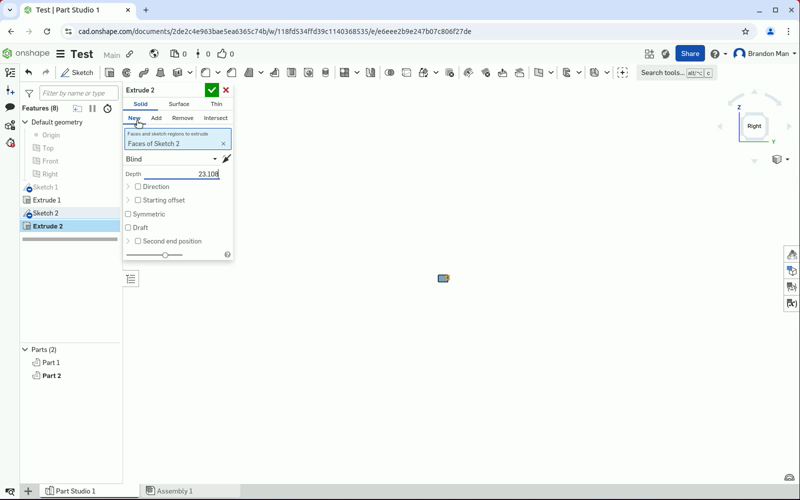
key(enter)
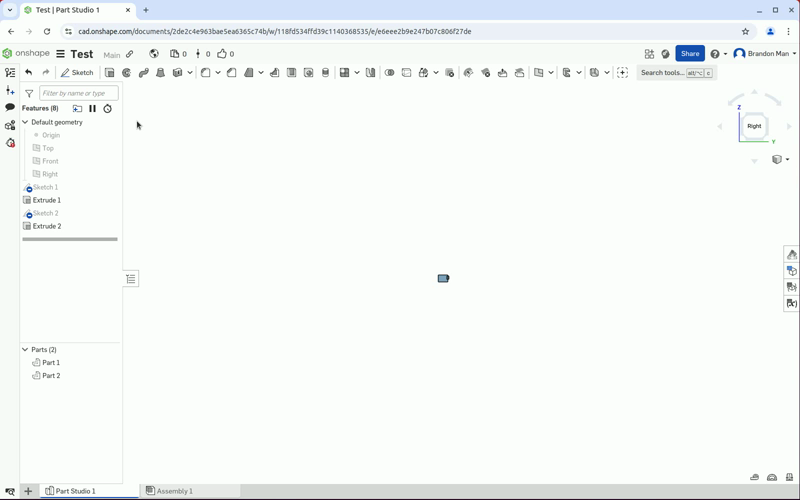
key(shift+h)
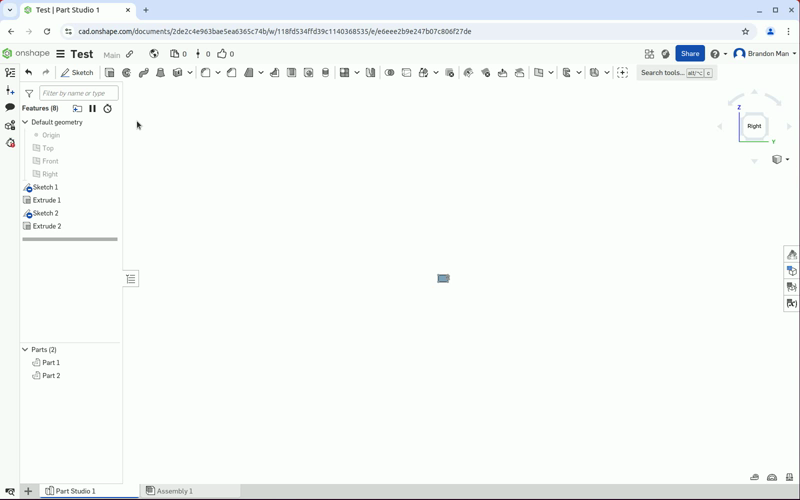
key(shift+h)
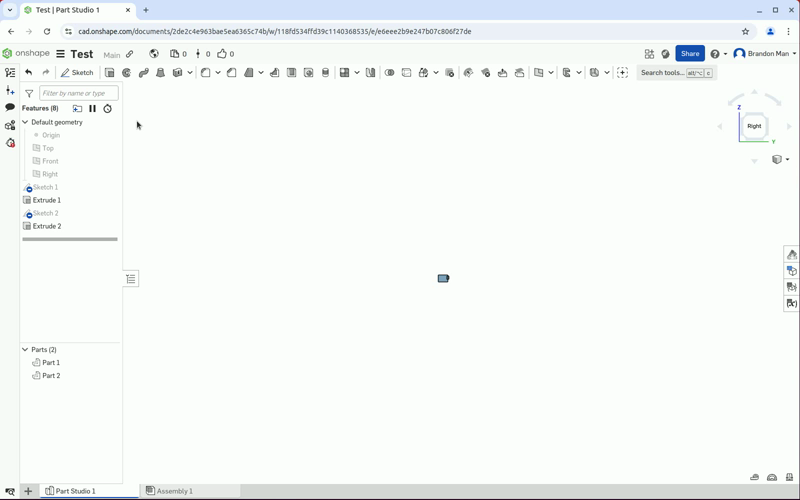
mouse_move(73, 189)
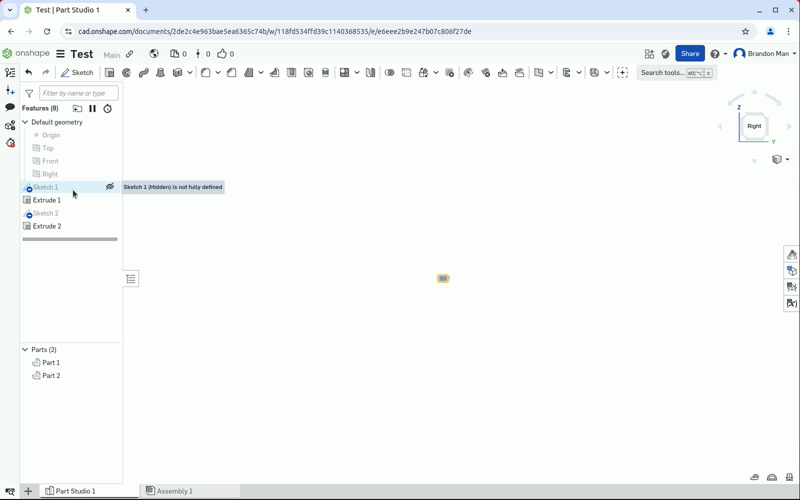
click(73, 189)
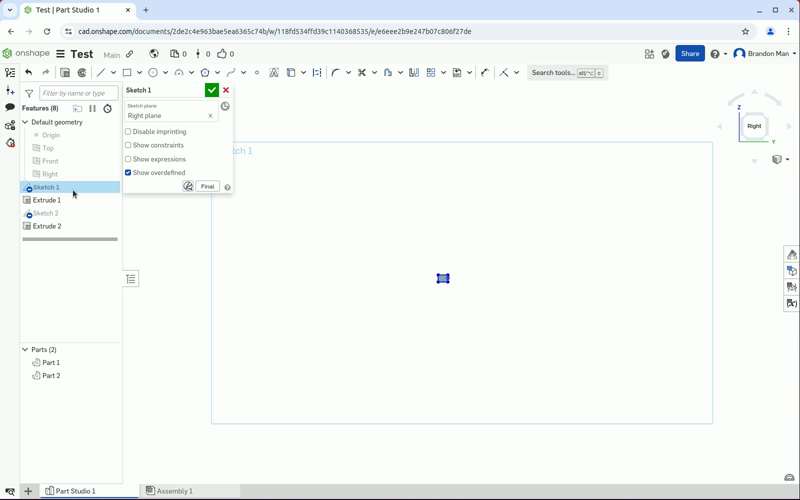
mouse_move(229, 92)
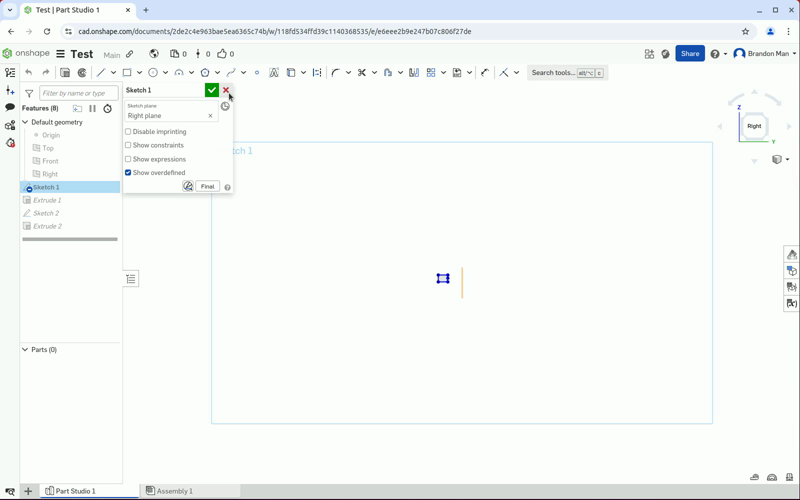
click(229, 92)
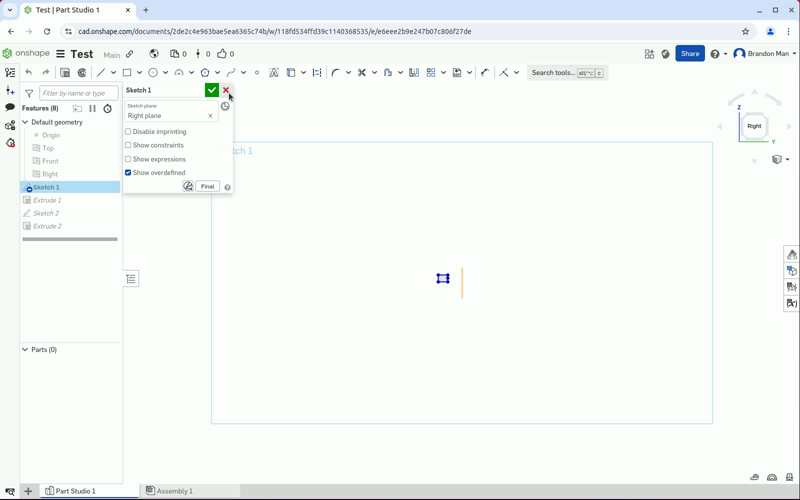
key(shift+s)
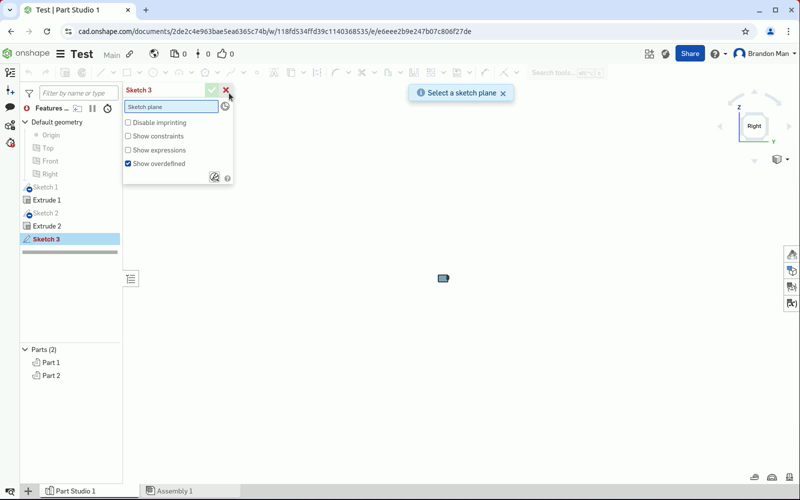
mouse_move(73, 176)
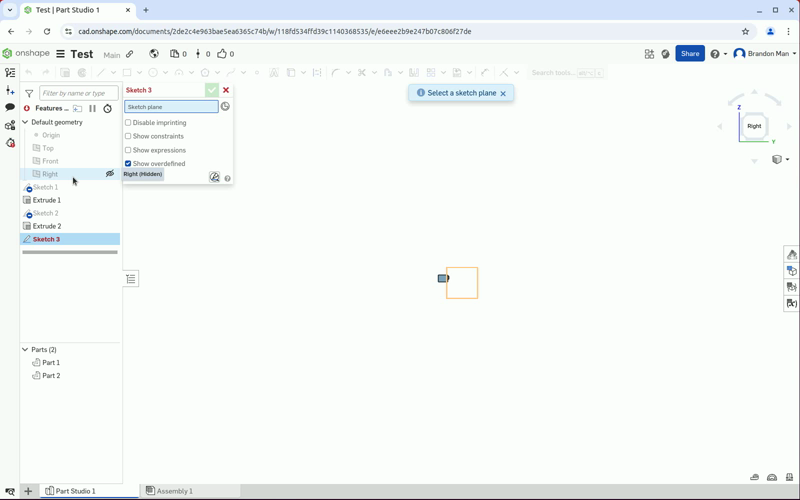
click(73, 176)
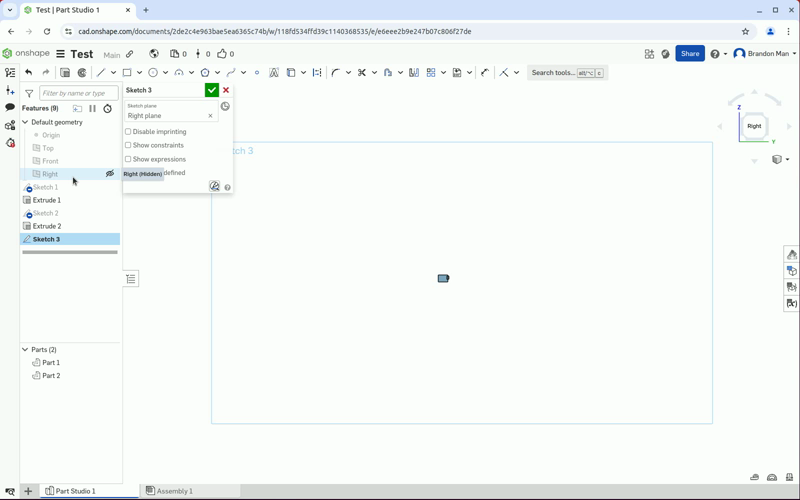
mouse_move(73, 352)
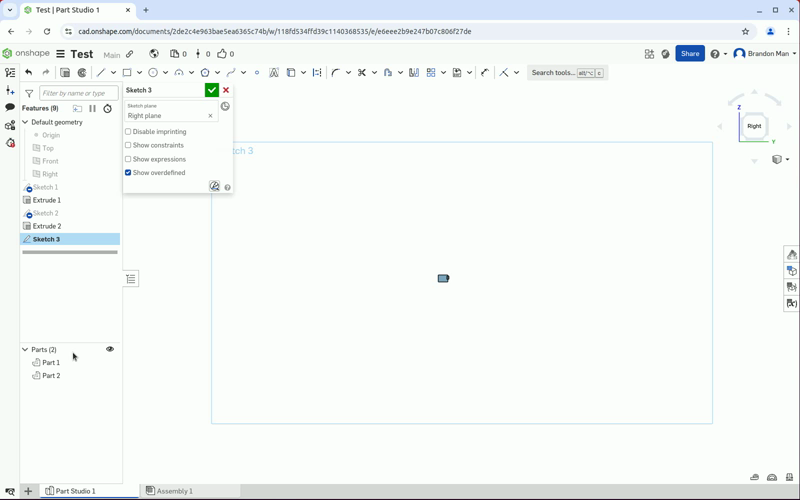
key(y)
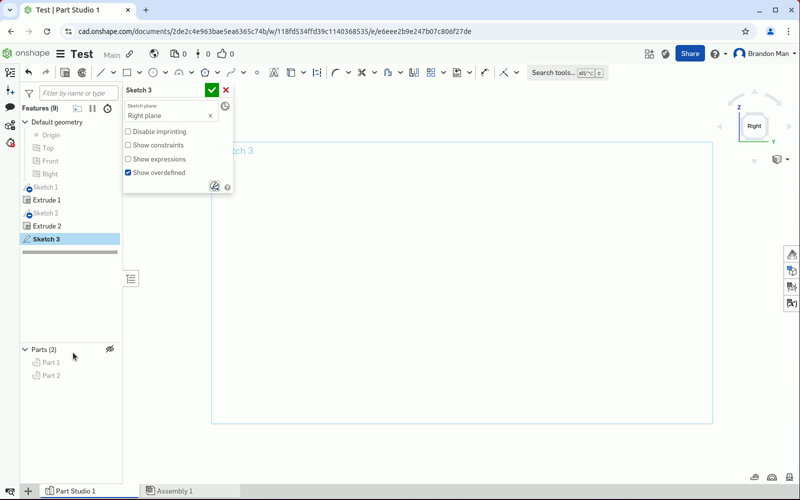
key(l)
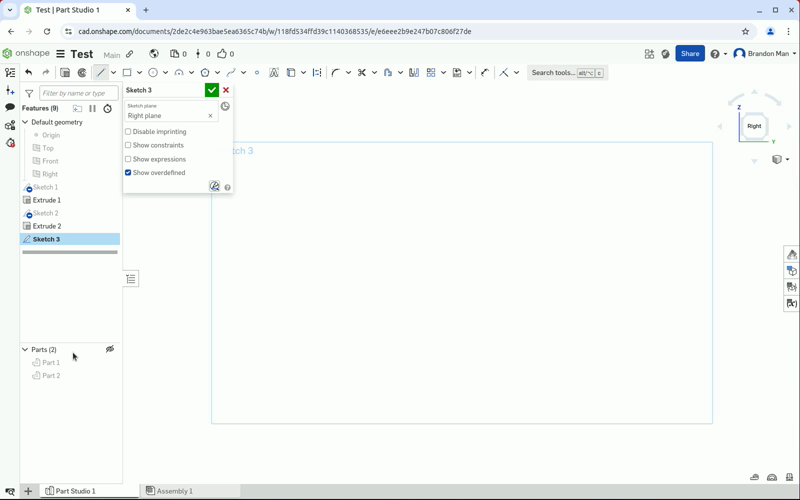
key_down(shift)
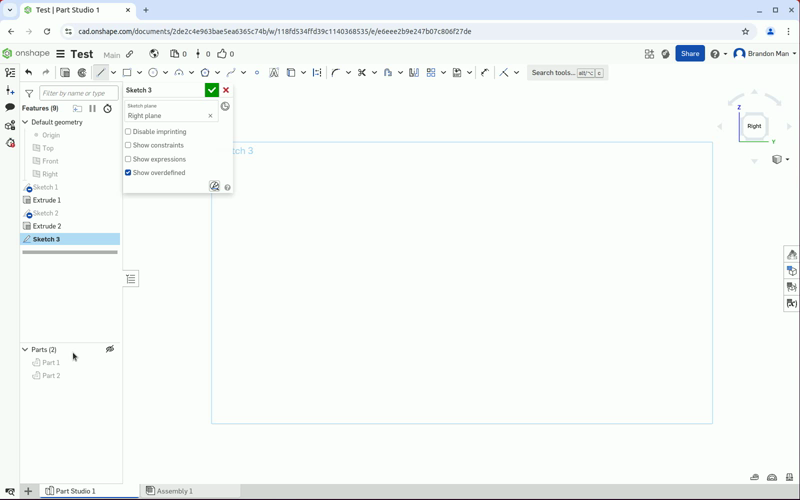
mouse_move(460, 281)
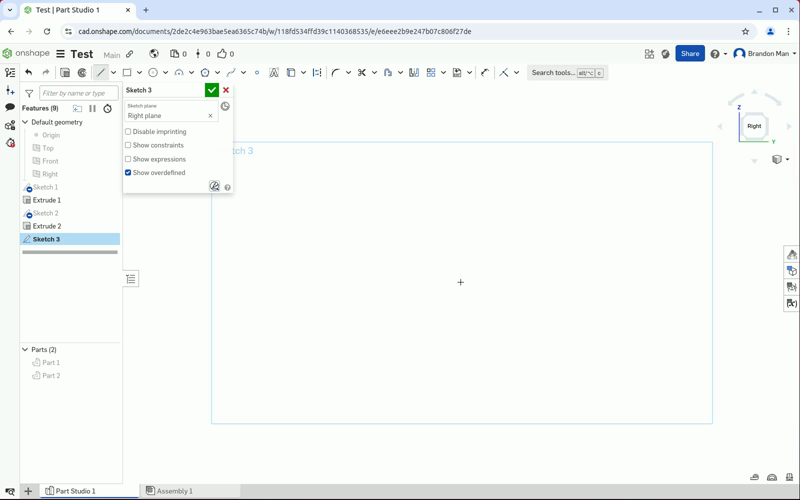
click(460, 281)
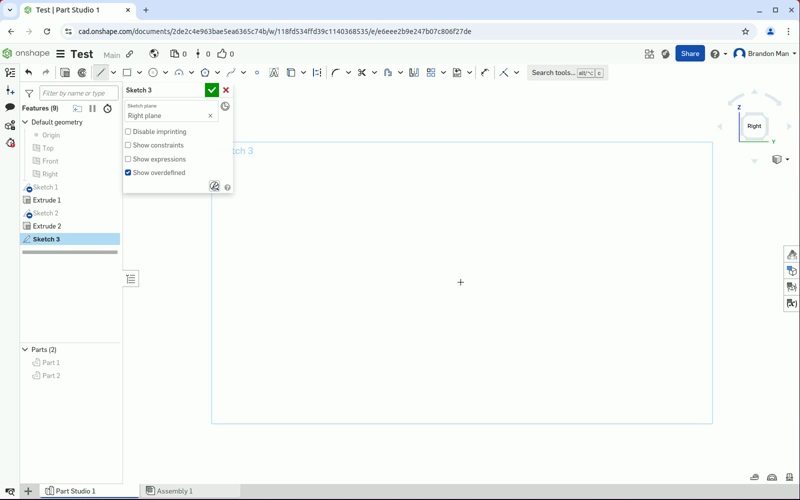
key_up(shift)
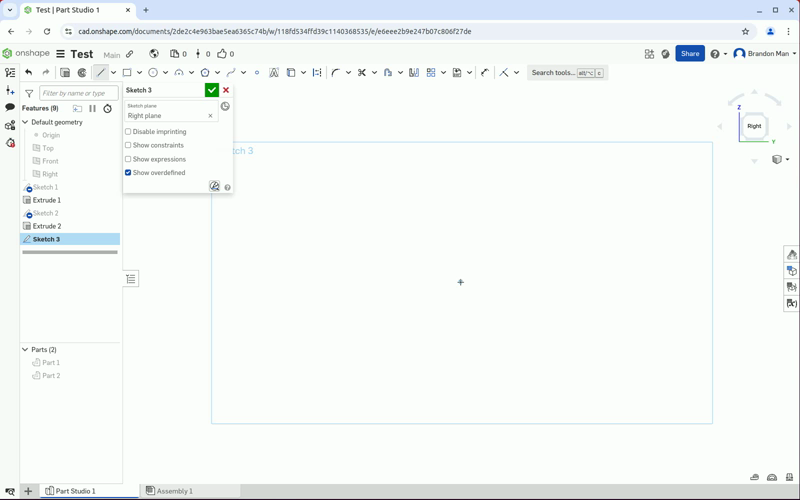
key_down(shift)
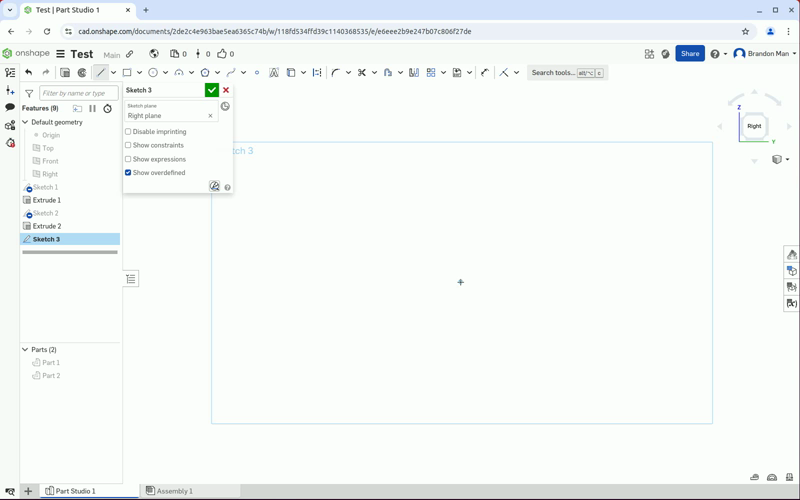
mouse_move(490, 281)
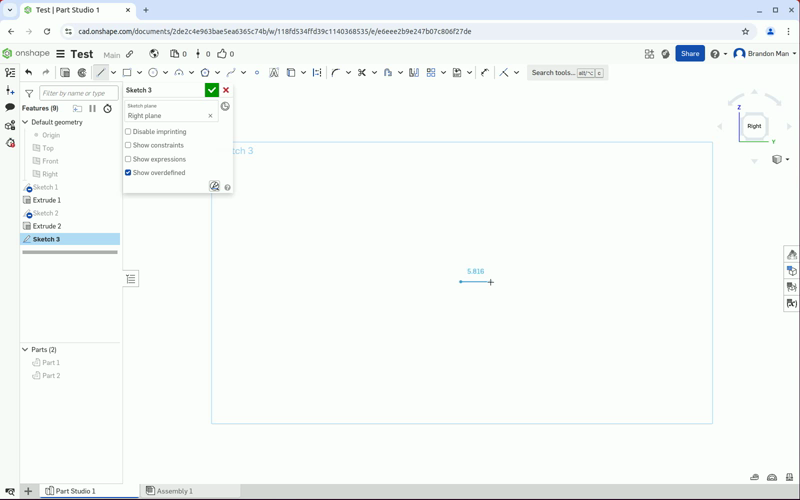
mouse_move(470, 281)
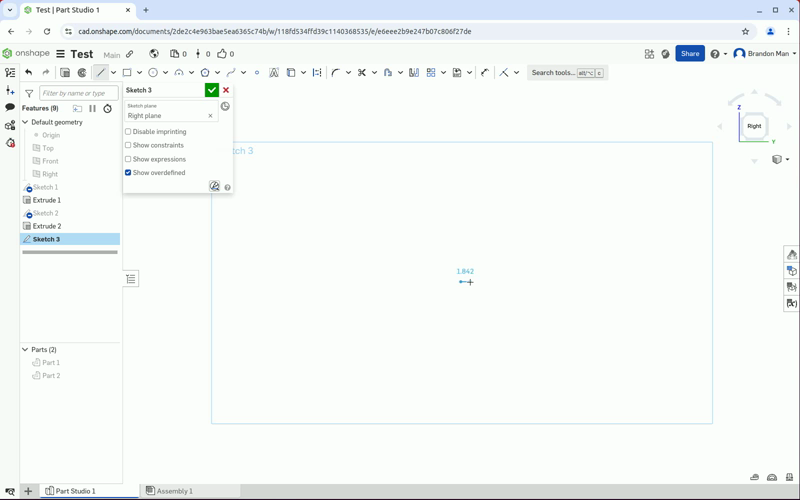
click(470, 281)
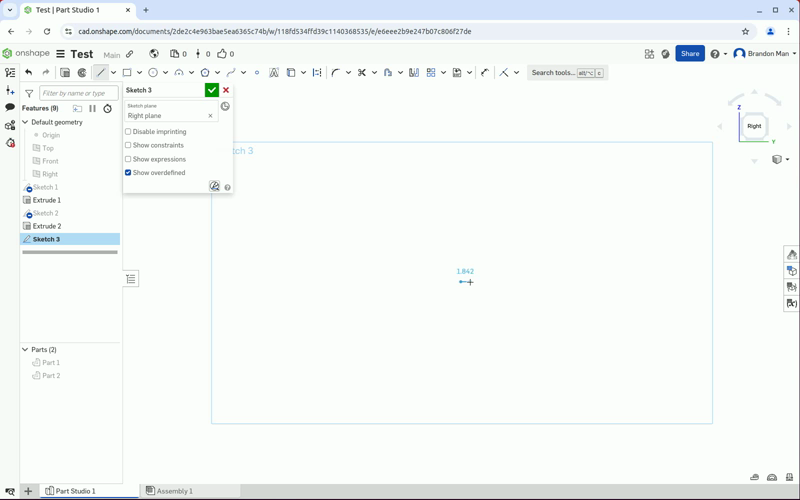
key_up(shift)
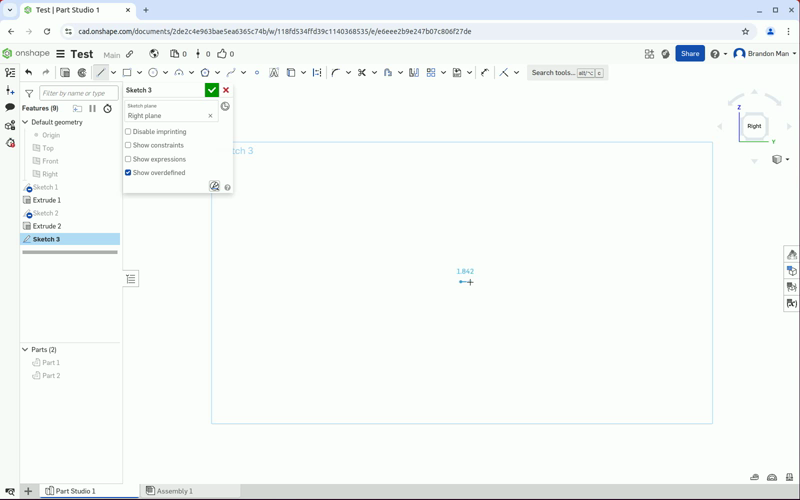
key_down(shift)
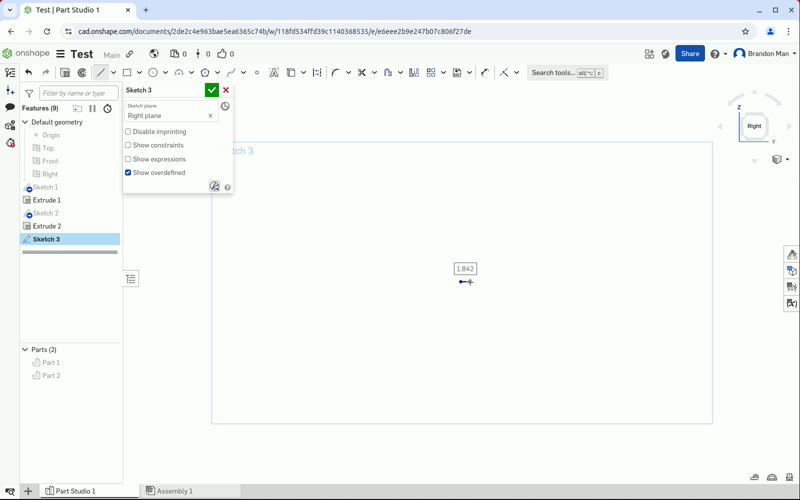
mouse_move(500, 281)
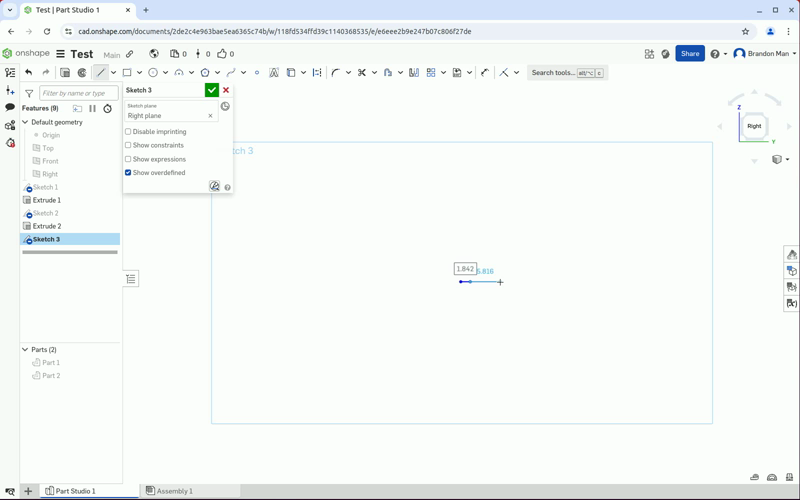
mouse_move(470, 278)
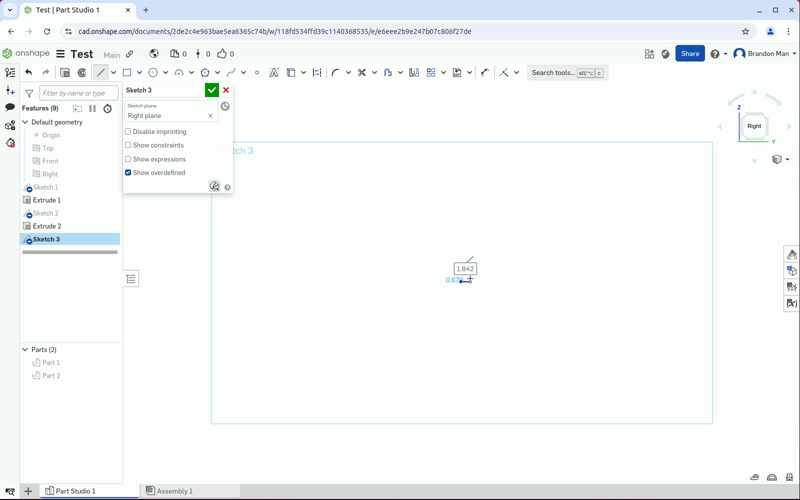
scroll(6)
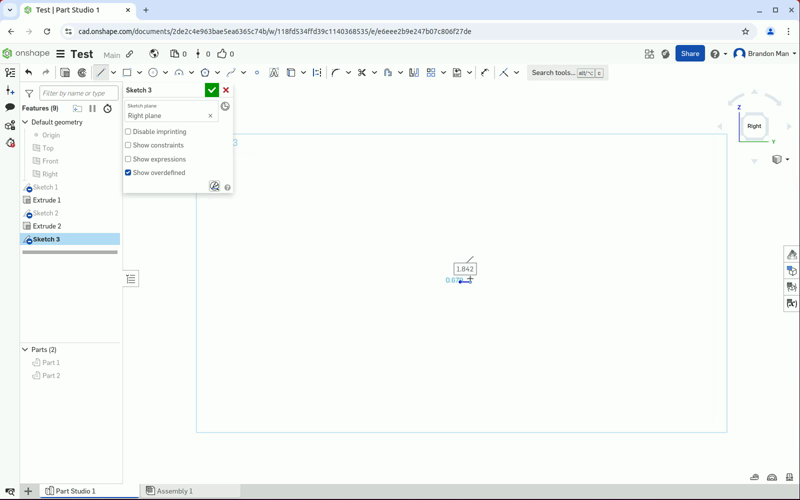
scroll(6)
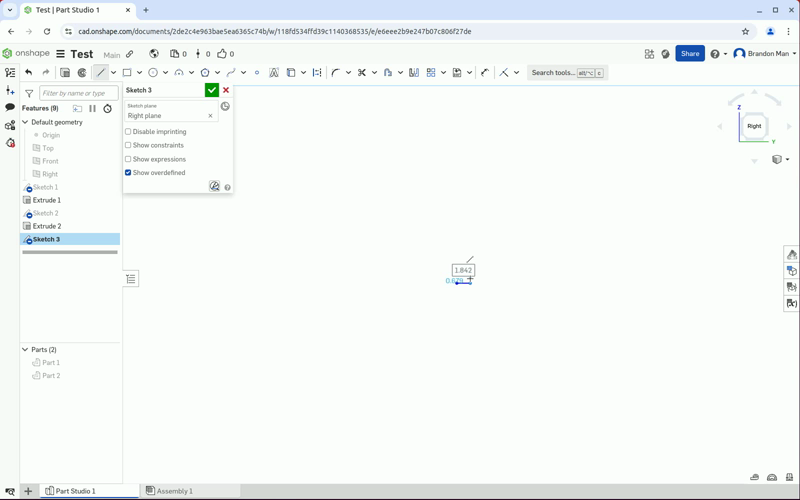
scroll(6)
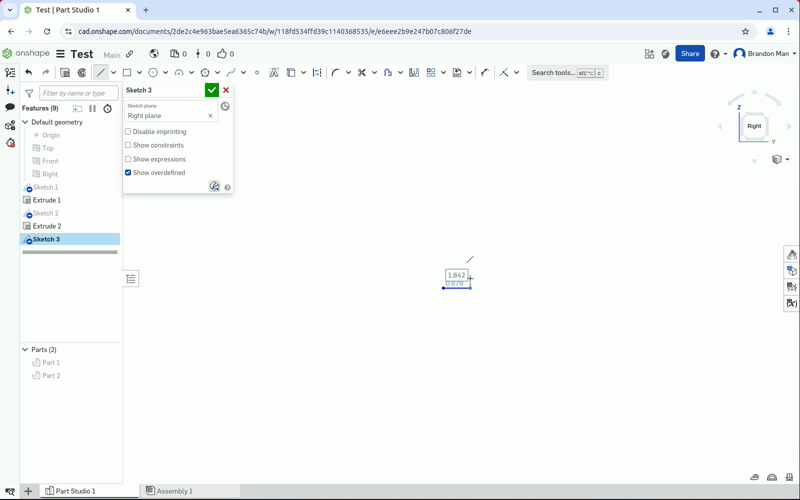
scroll(6)
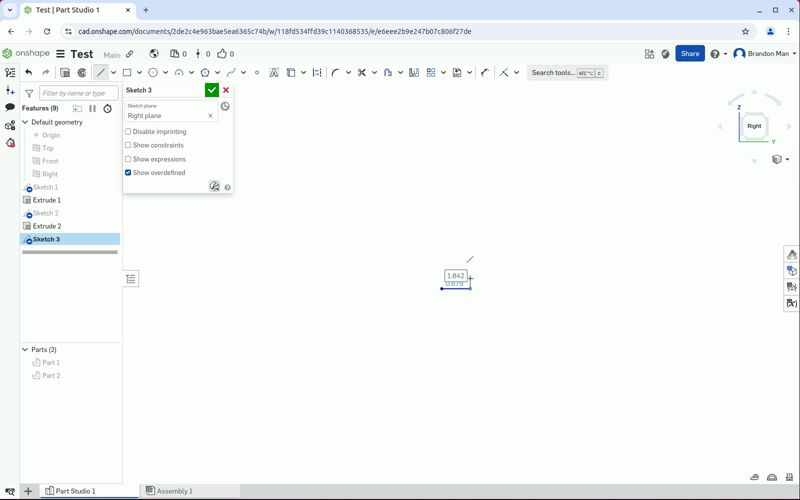
scroll(6)
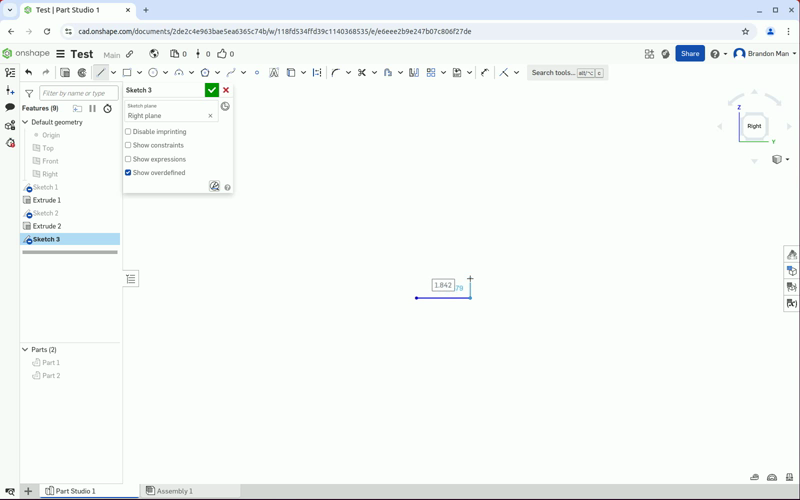
scroll(6)
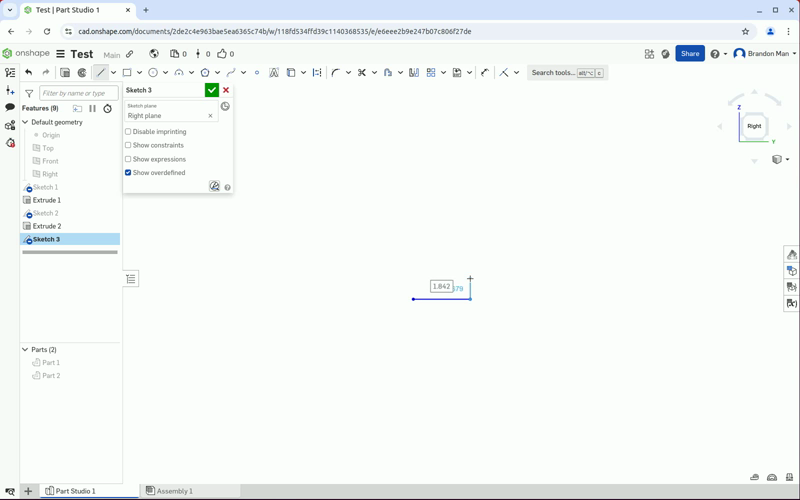
scroll(6)
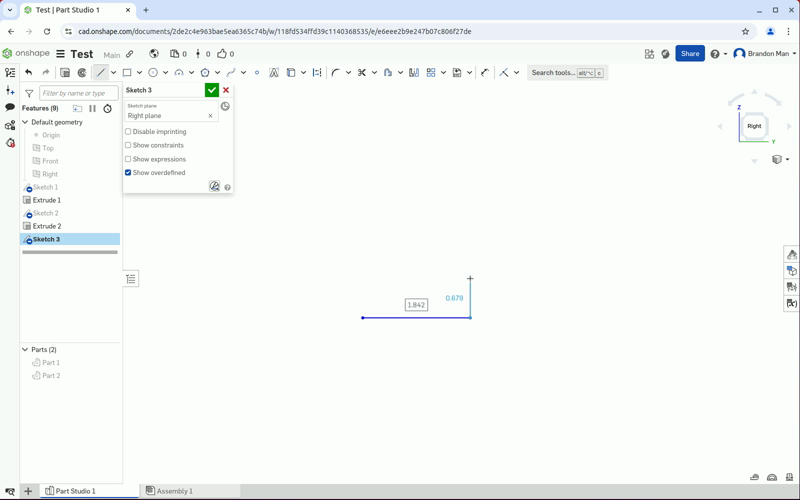
click(470, 278)
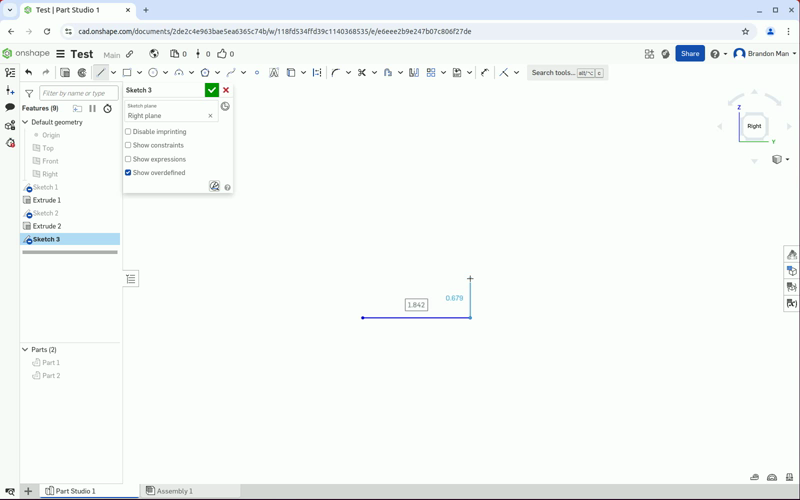
scroll(-6)
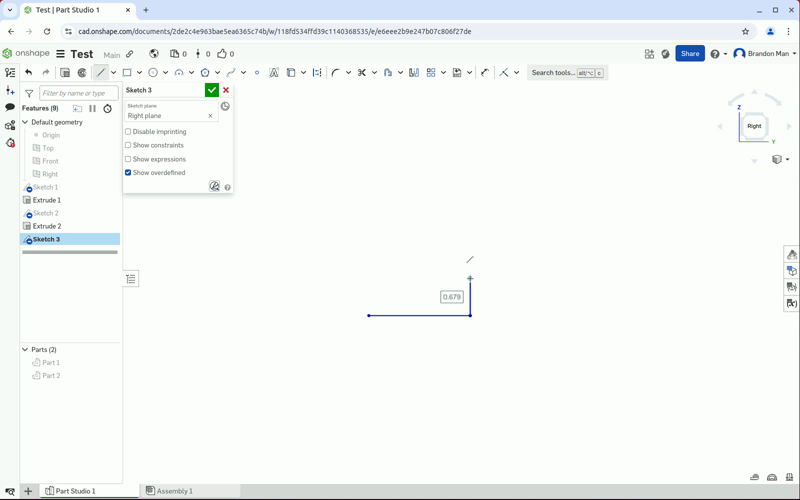
scroll(-6)
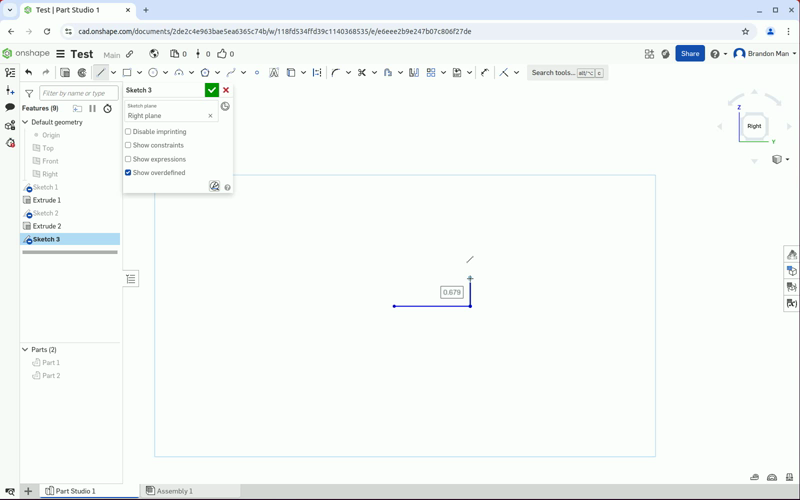
scroll(-6)
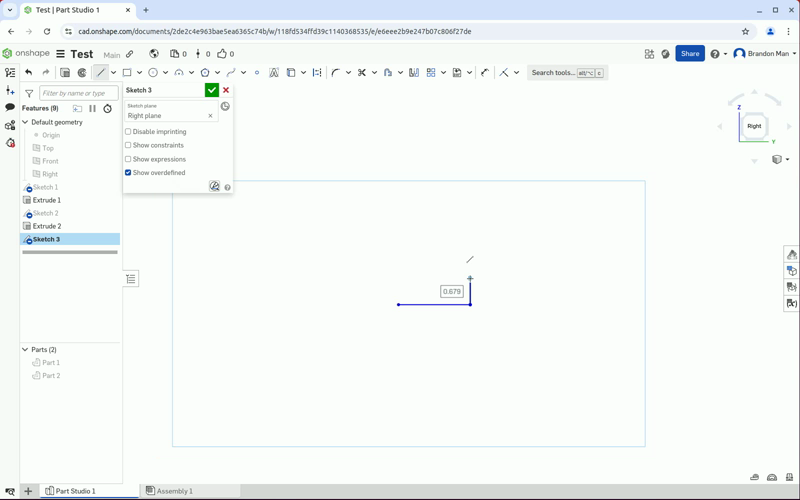
scroll(-6)
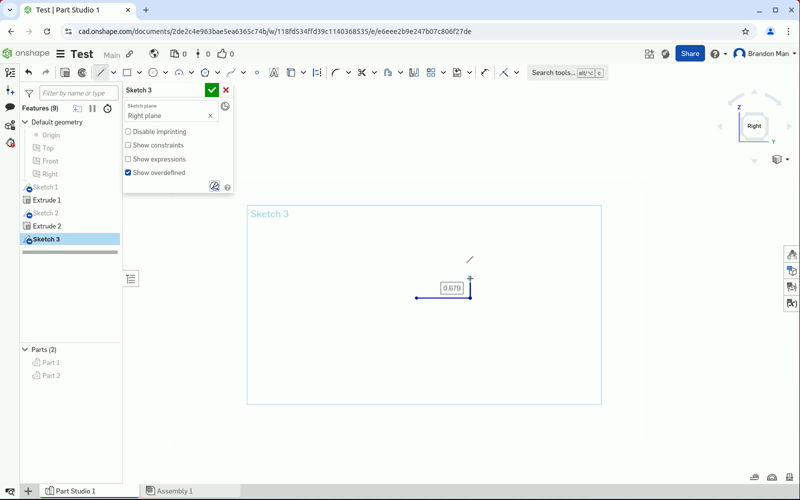
scroll(-6)
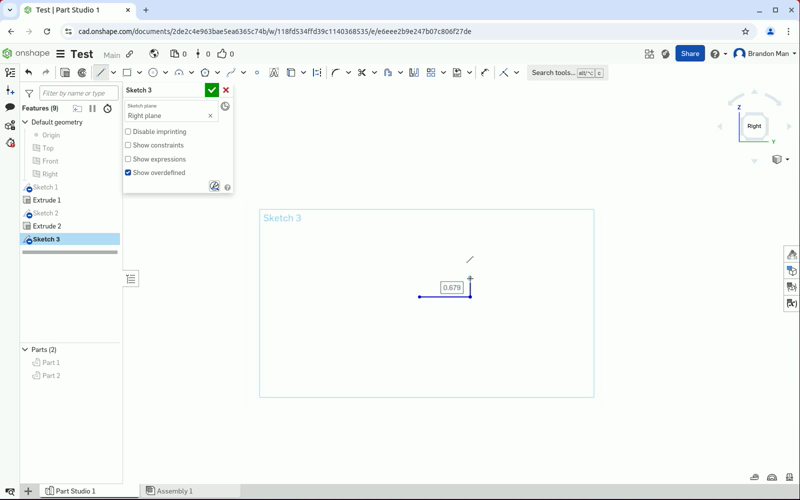
scroll(-6)
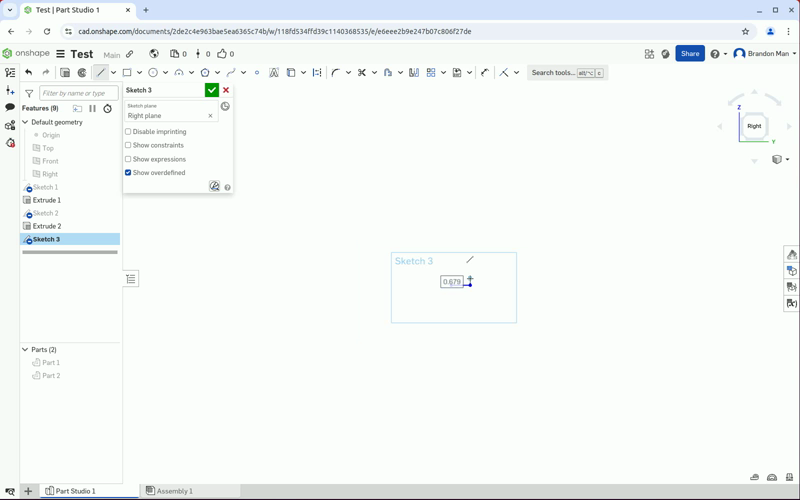
scroll(-6)
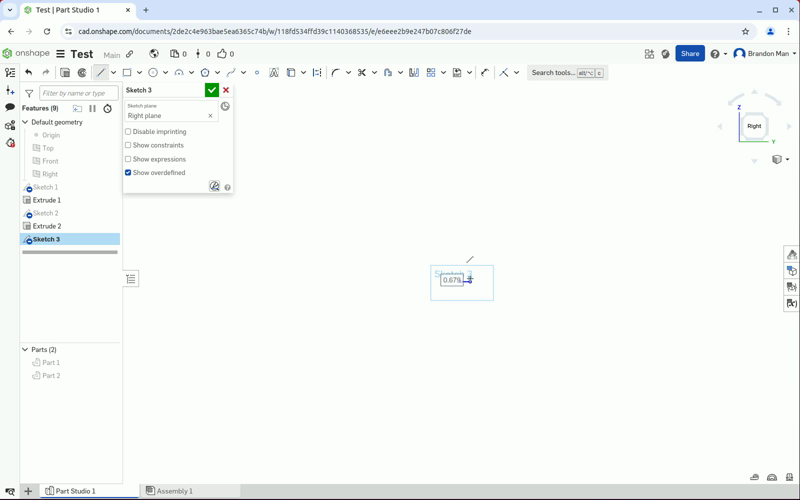
key_up(shift)
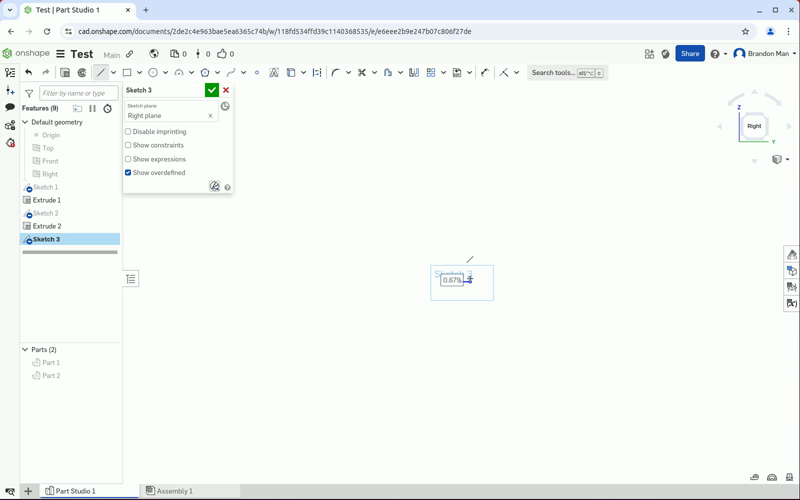
key_down(shift)
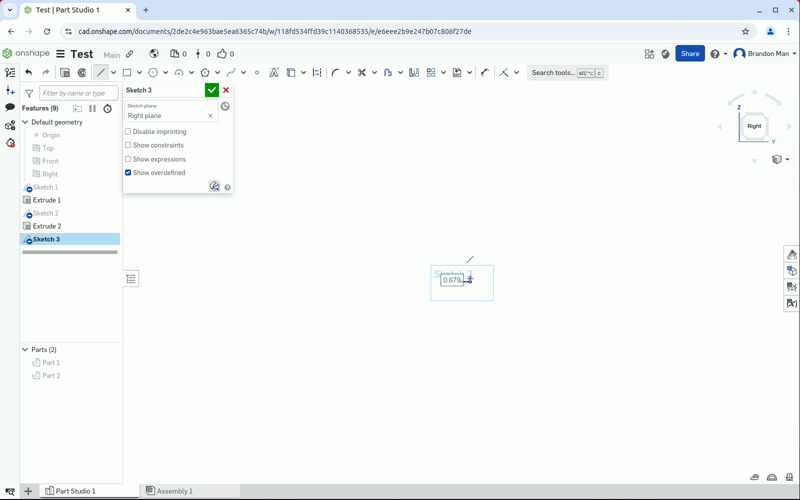
mouse_move(500, 278)
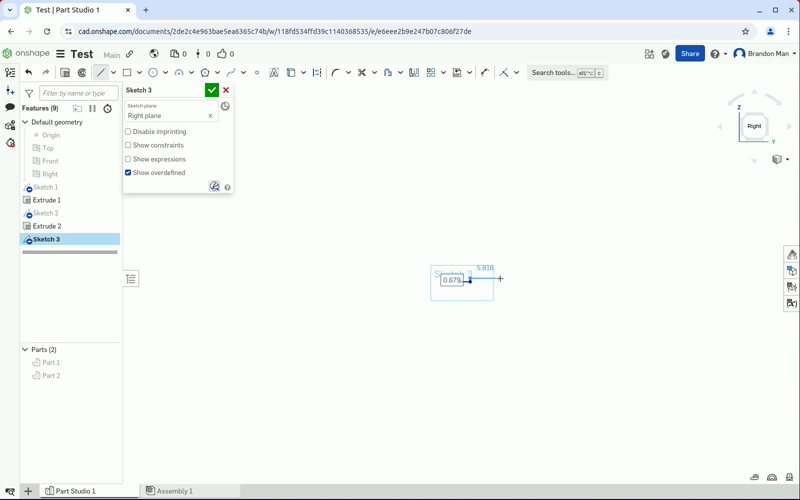
mouse_move(470, 275)
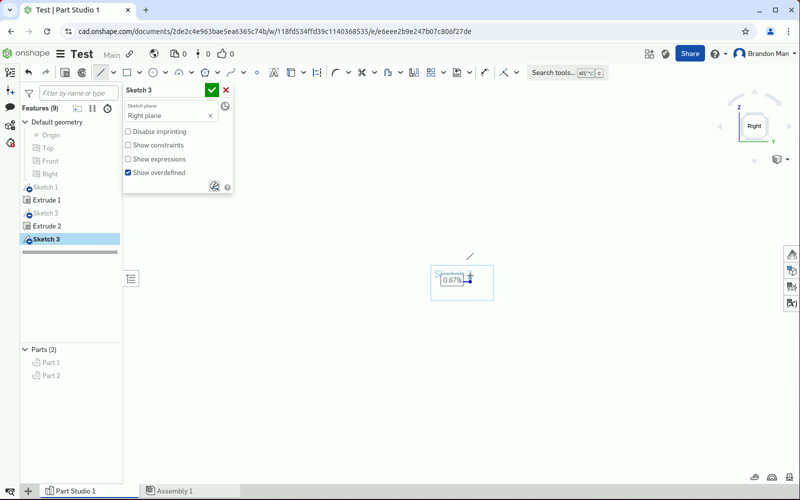
scroll(6)
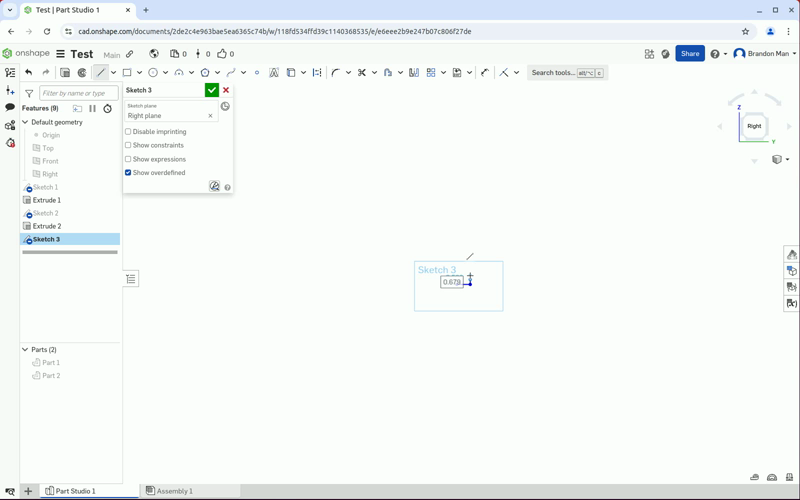
scroll(6)
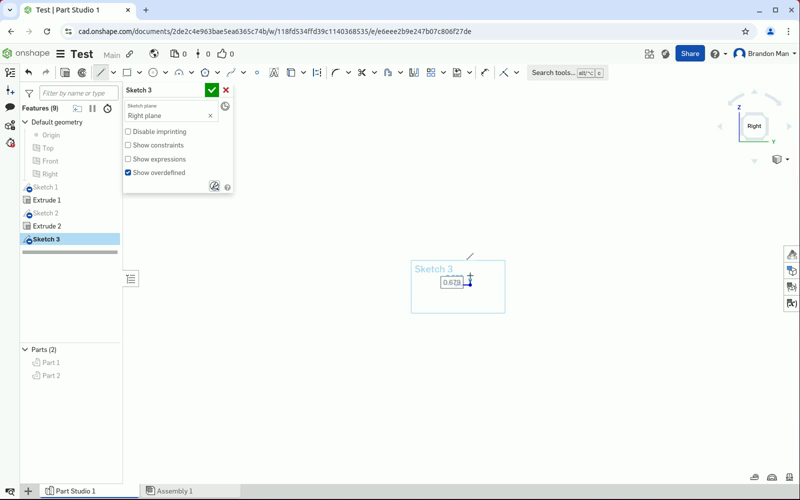
scroll(6)
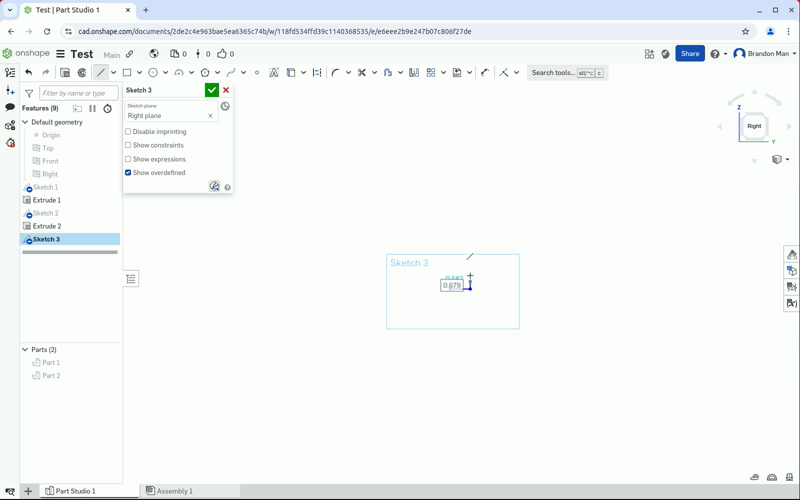
scroll(6)
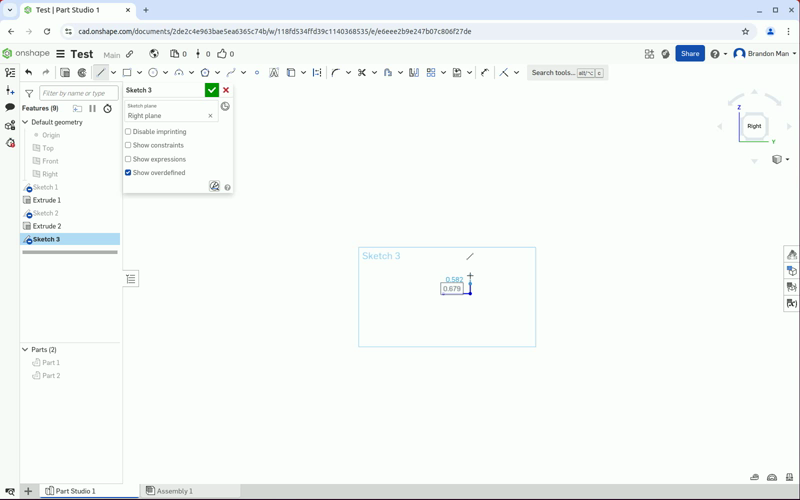
scroll(6)
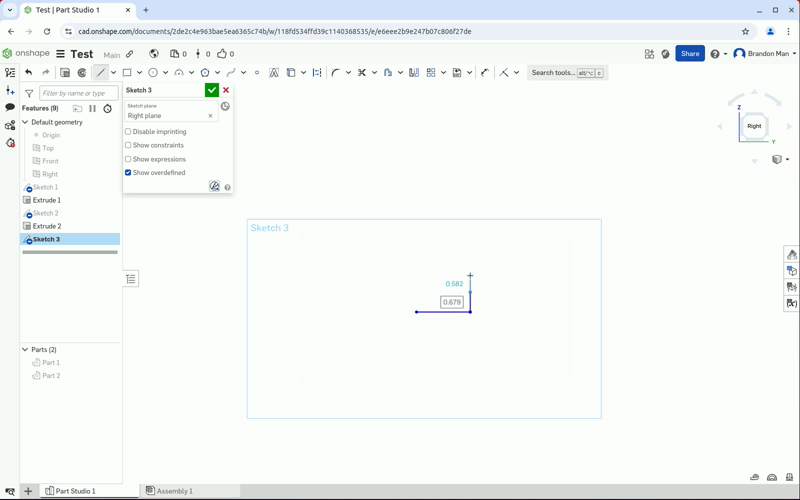
scroll(6)
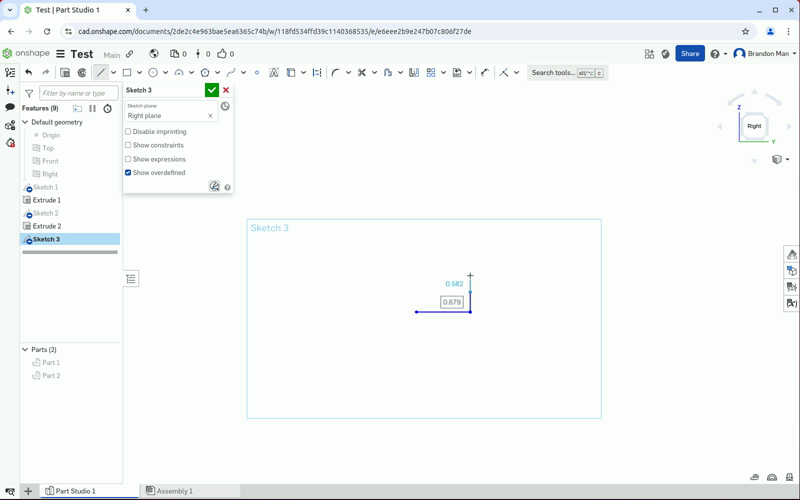
scroll(6)
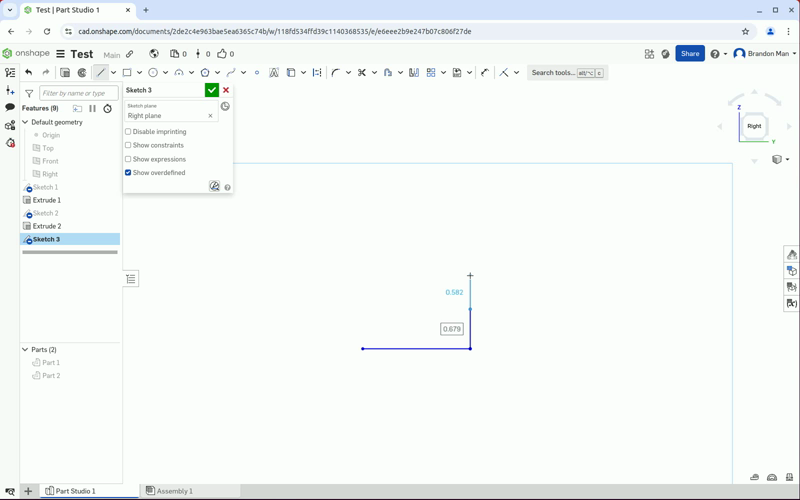
click(470, 275)
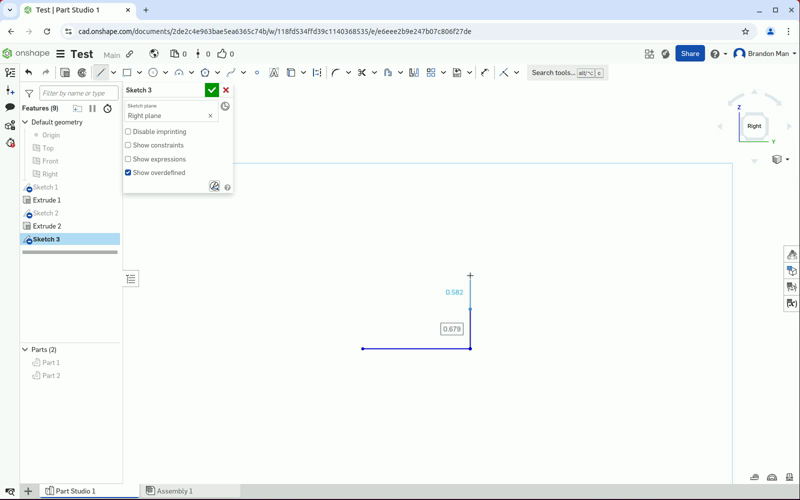
scroll(-6)
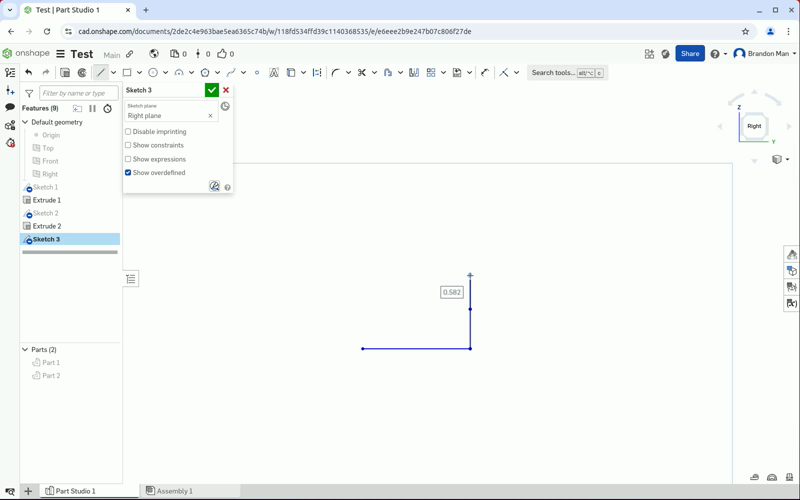
scroll(-6)
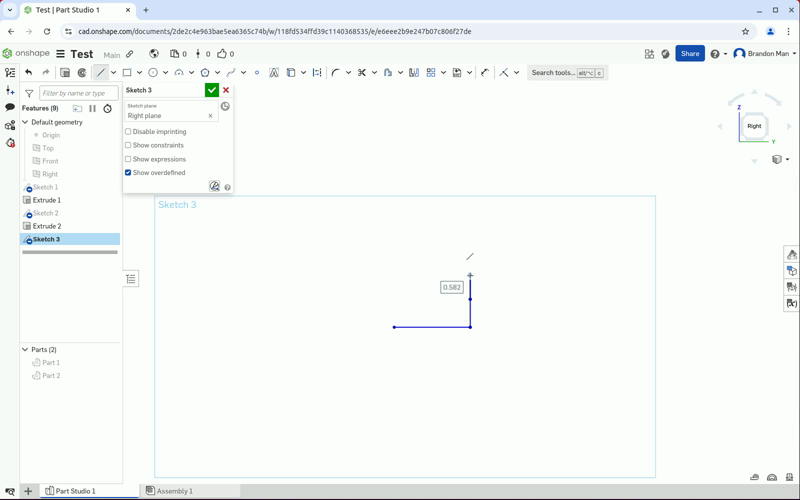
scroll(-6)
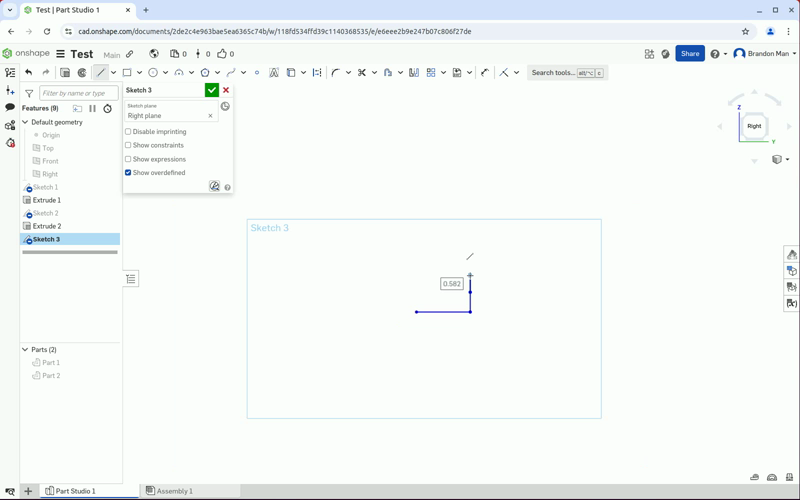
scroll(-6)
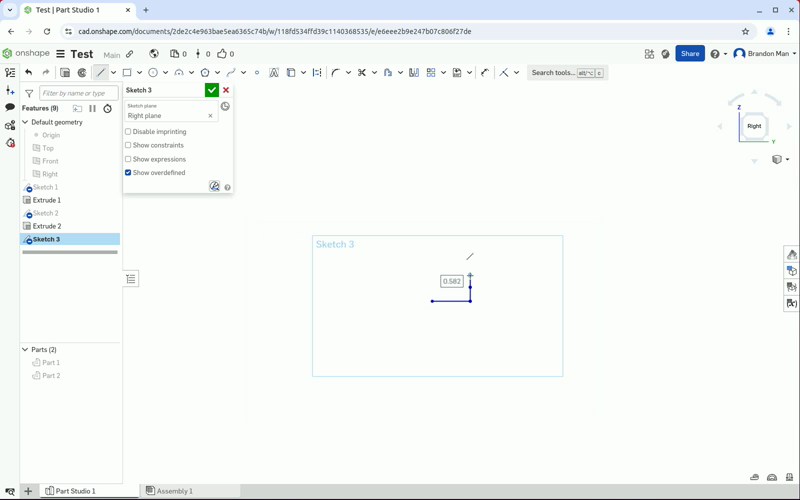
scroll(-6)
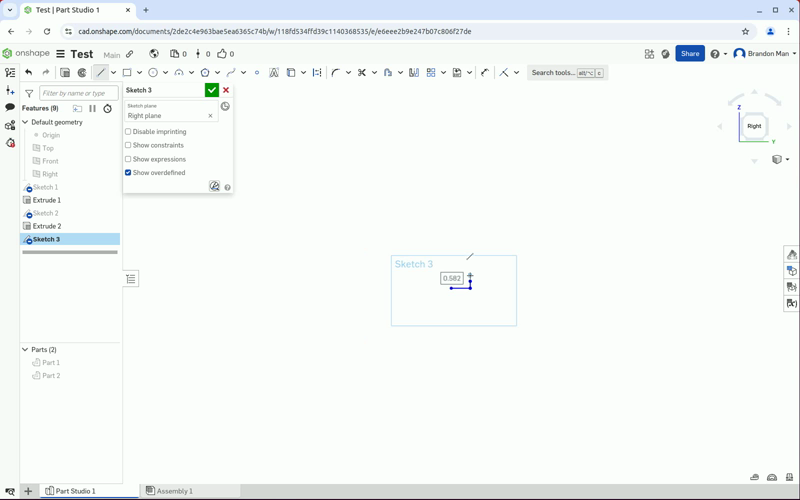
scroll(-6)
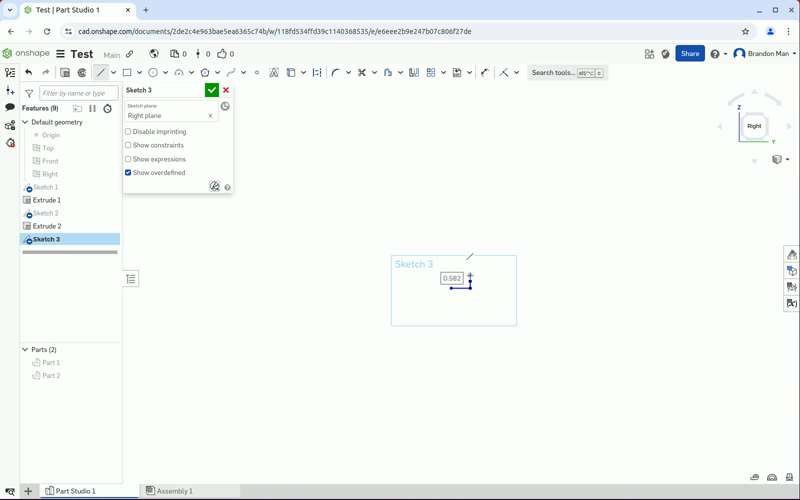
scroll(-6)
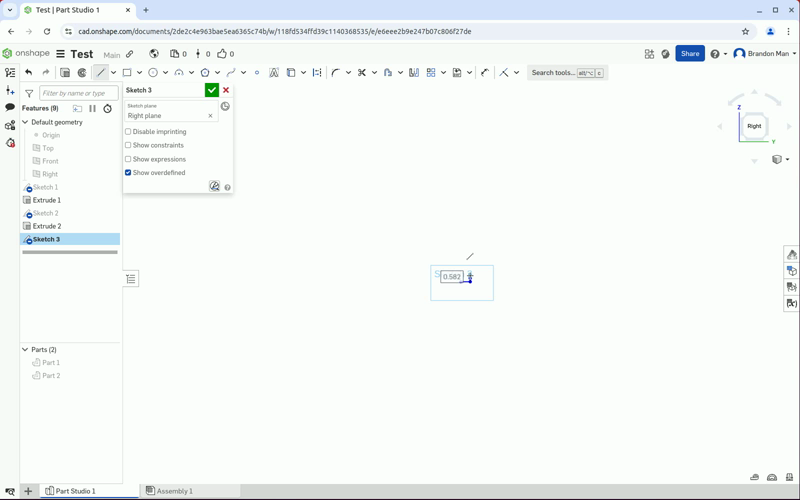
key_up(shift)
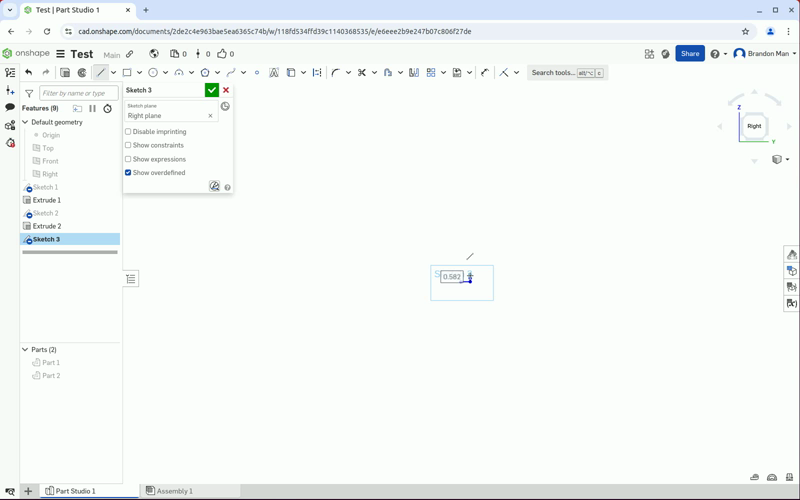
key_down(shift)
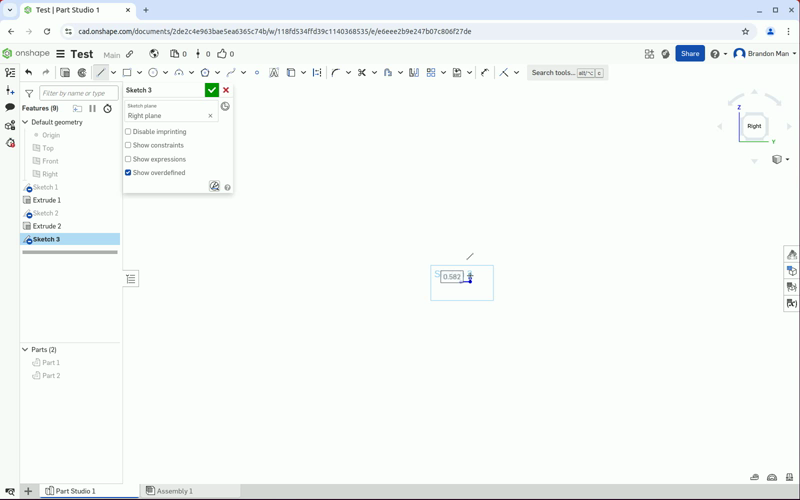
mouse_move(500, 275)
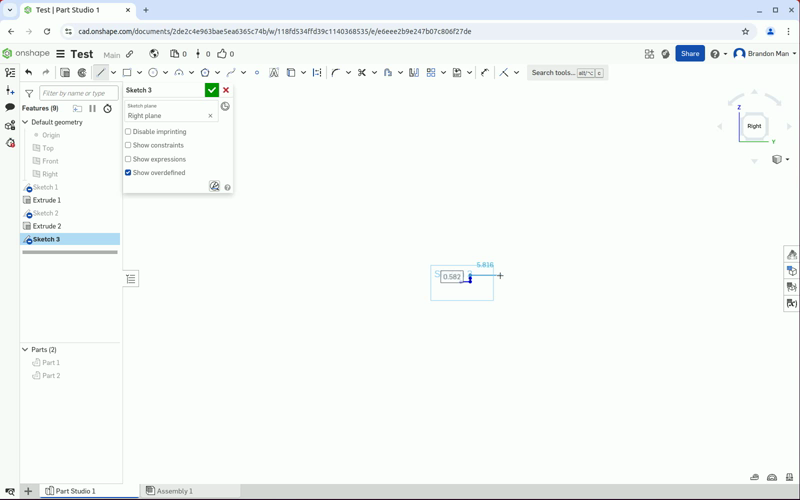
mouse_move(460, 275)
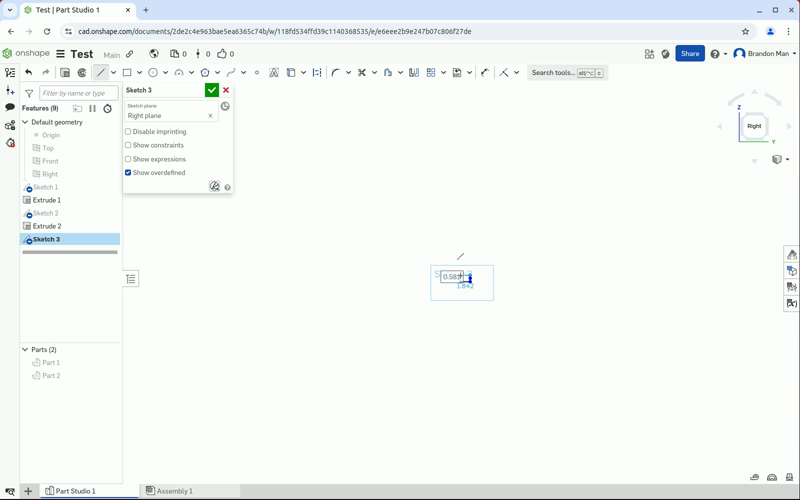
click(460, 275)
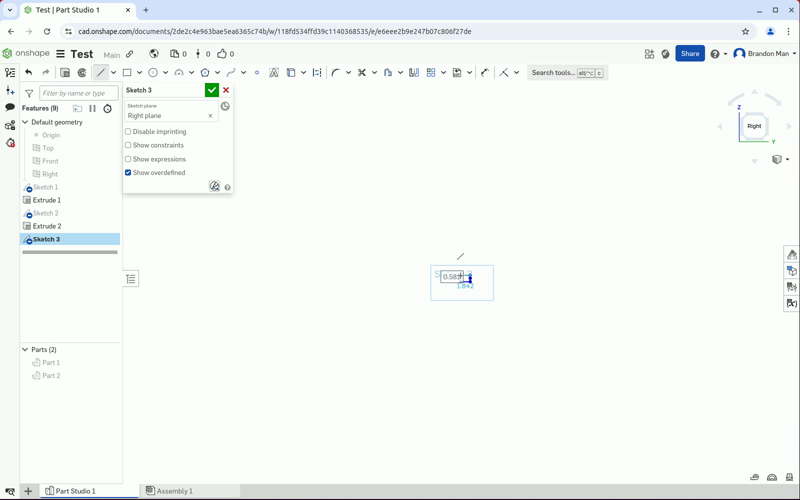
key_up(shift)
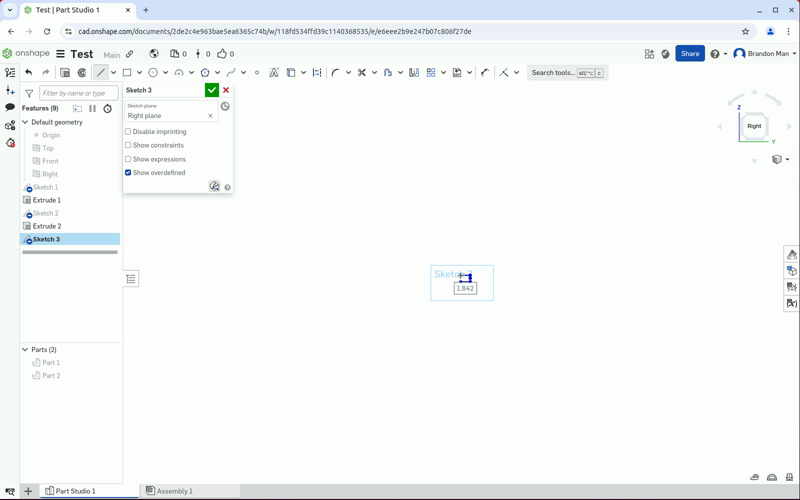
mouse_move(490, 275)
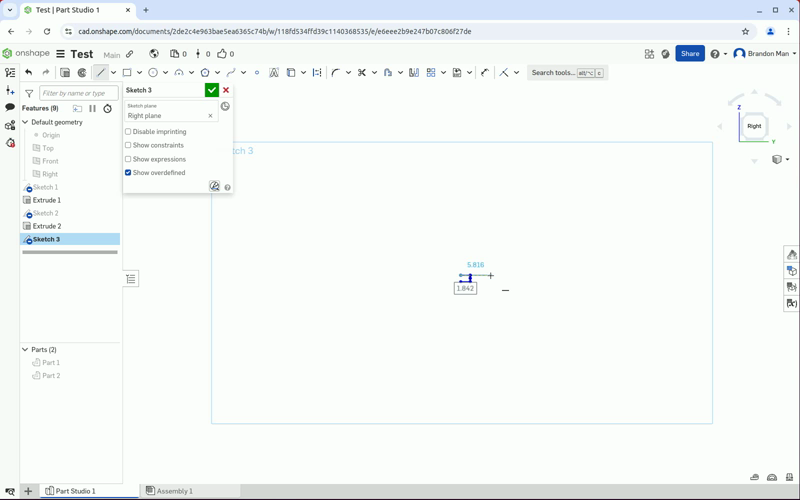
key_down(shift)
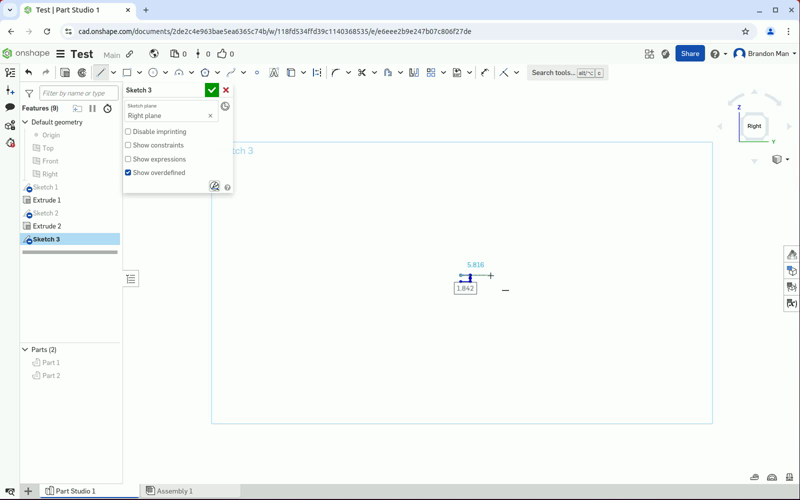
mouse_move(460, 281)
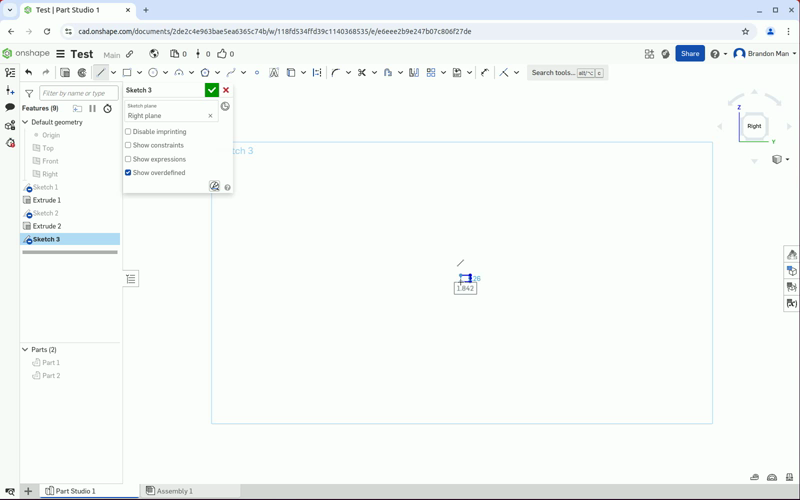
scroll(6)
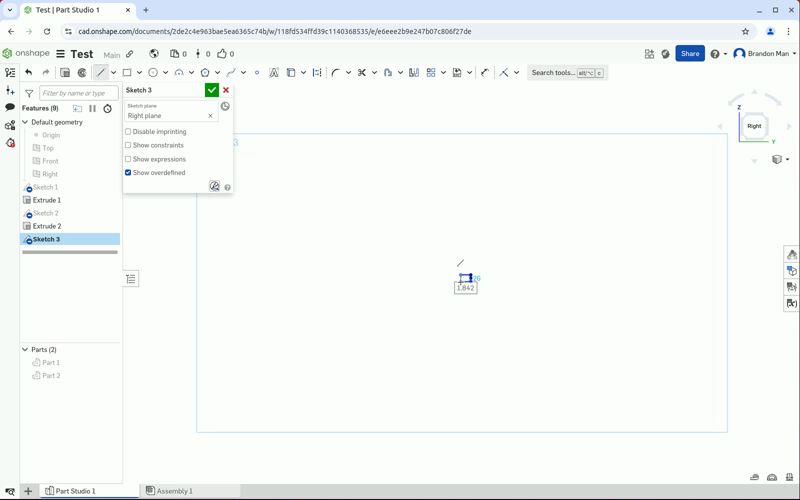
scroll(6)
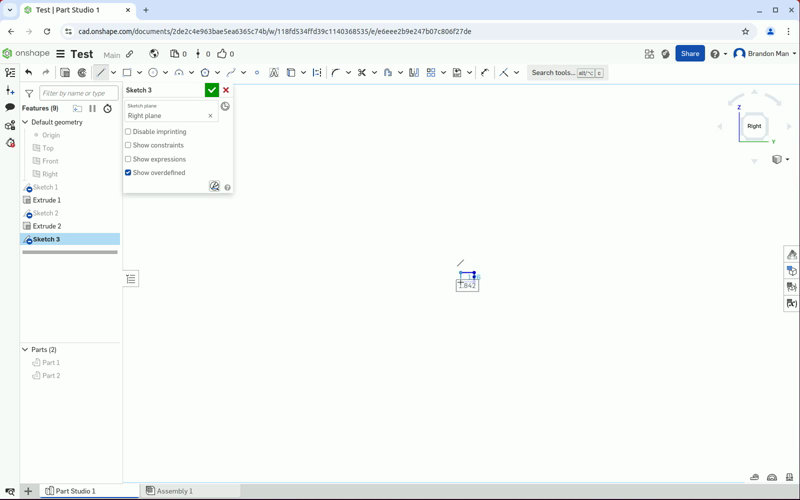
scroll(6)
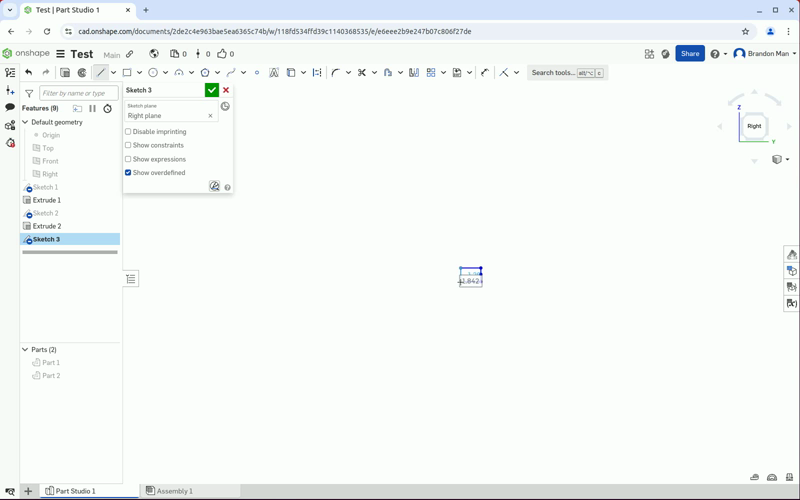
scroll(6)
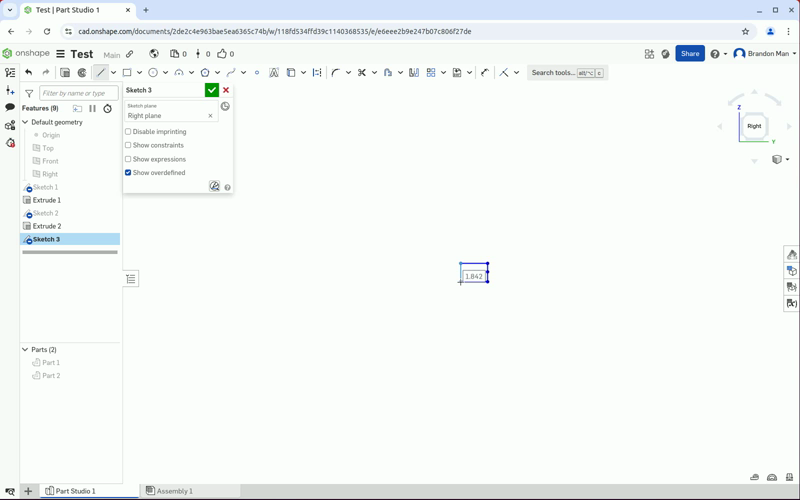
scroll(6)
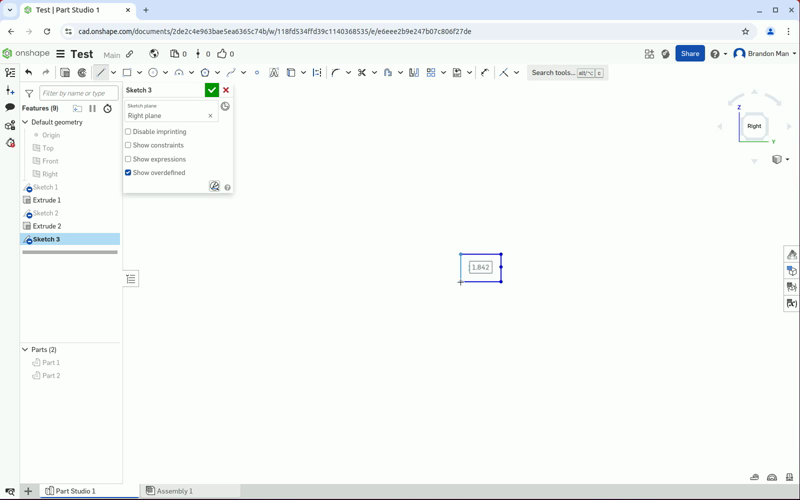
scroll(6)
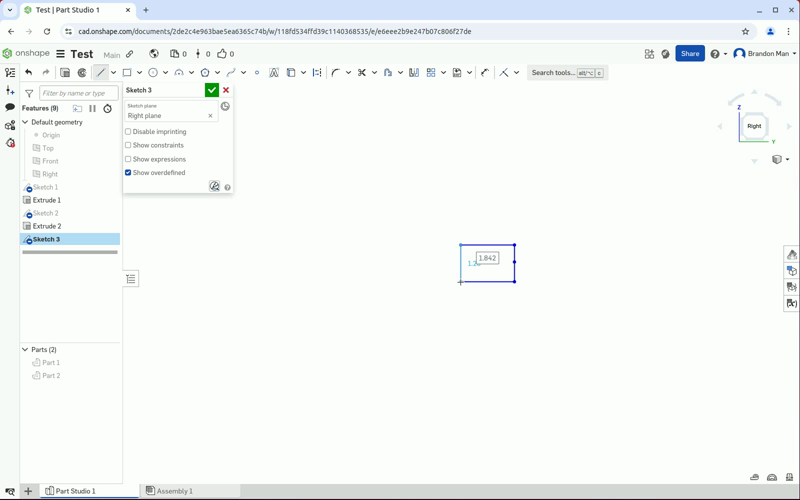
scroll(6)
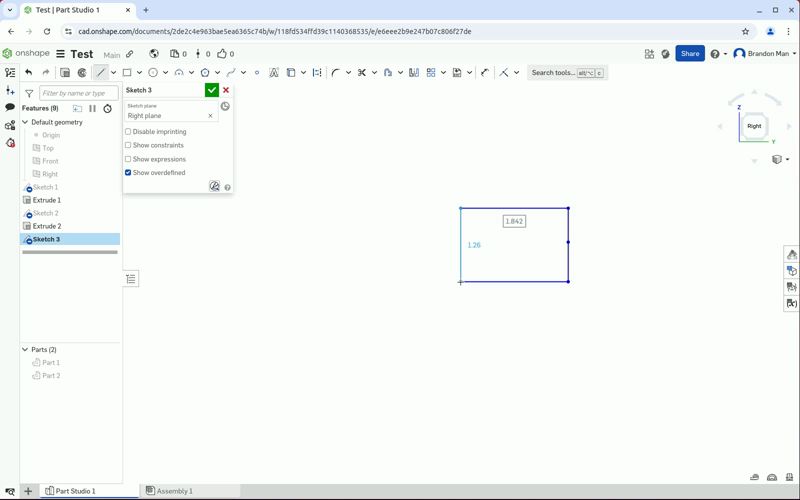
key_up(shift)
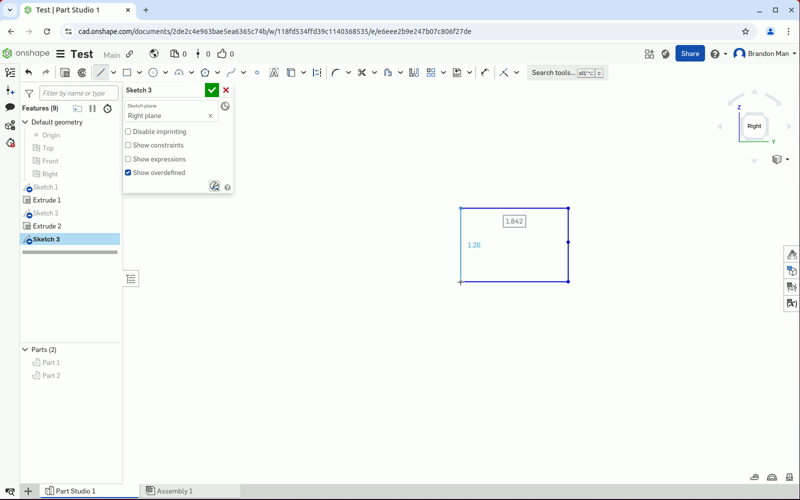
click(460, 281)
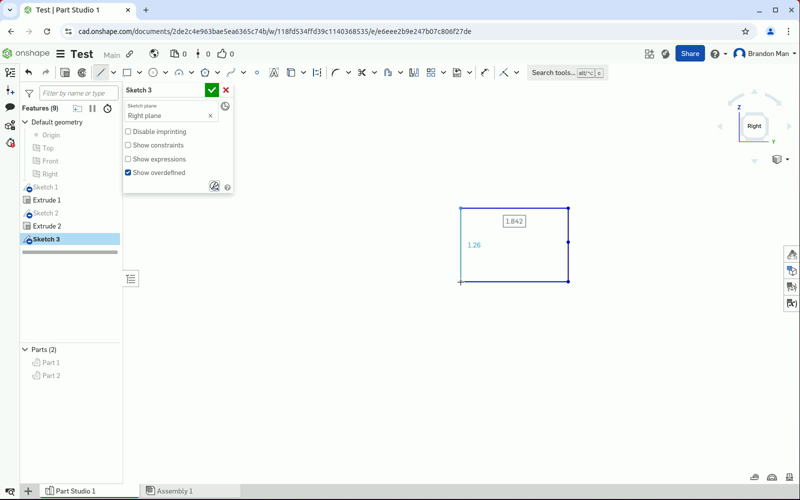
scroll(-6)
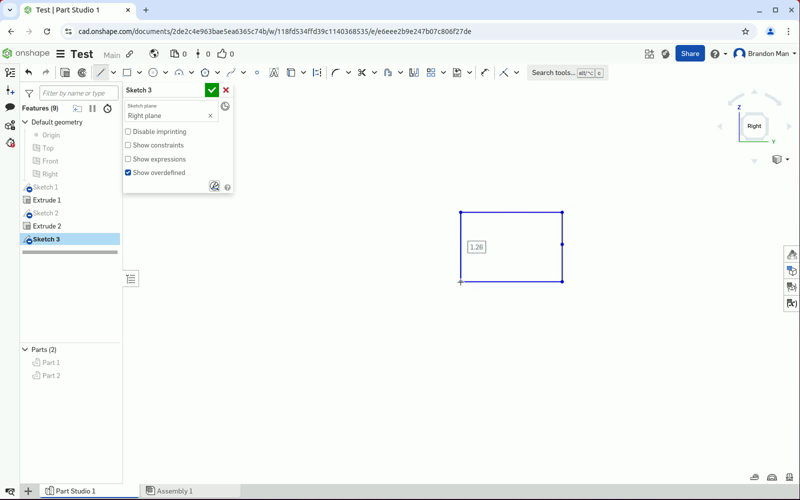
scroll(-6)
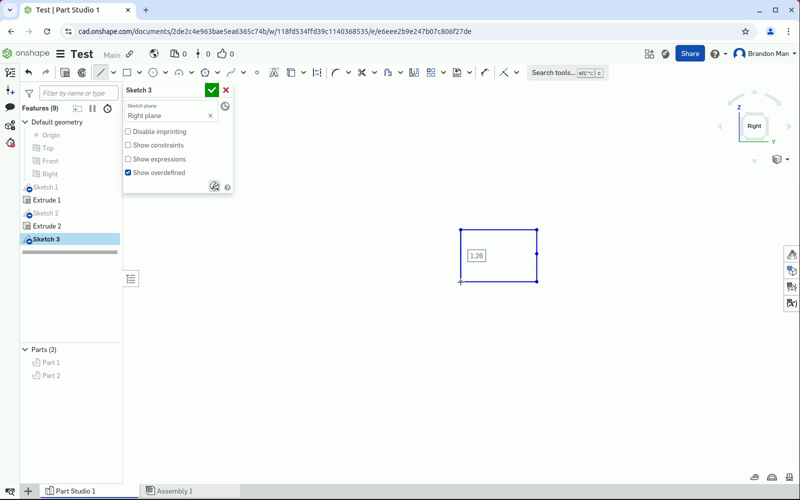
scroll(-6)
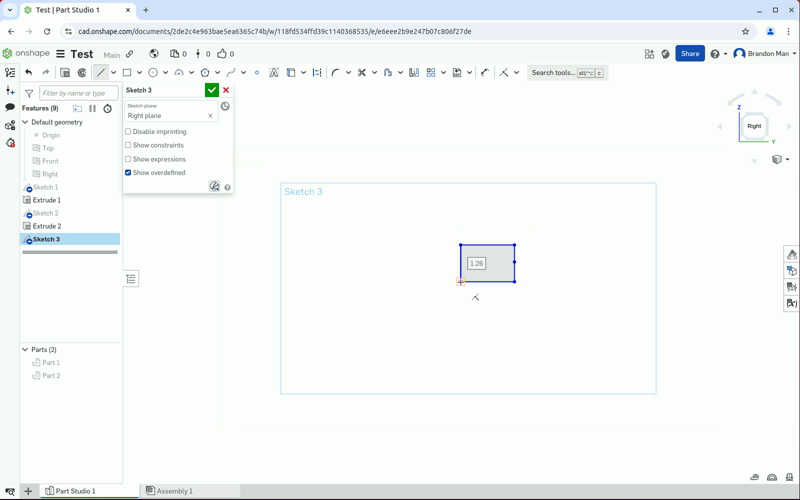
scroll(-6)
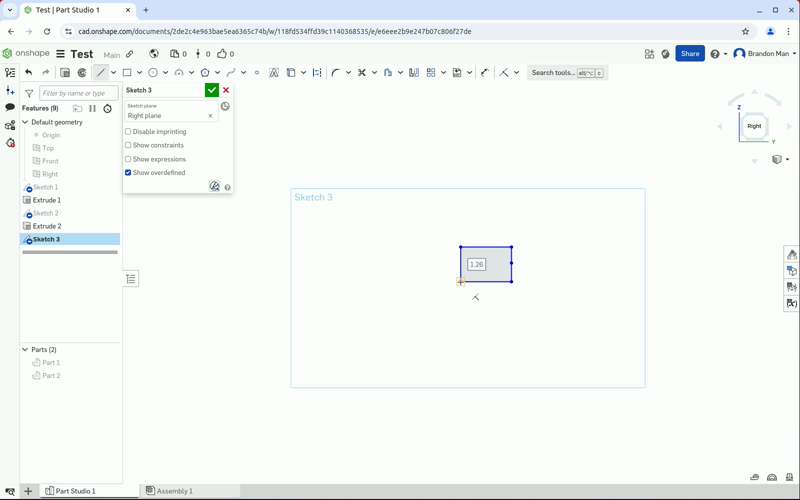
scroll(-6)
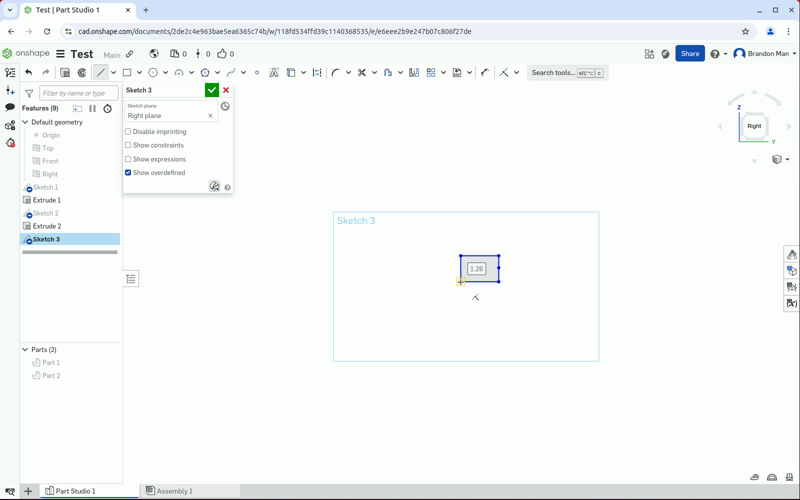
scroll(-6)
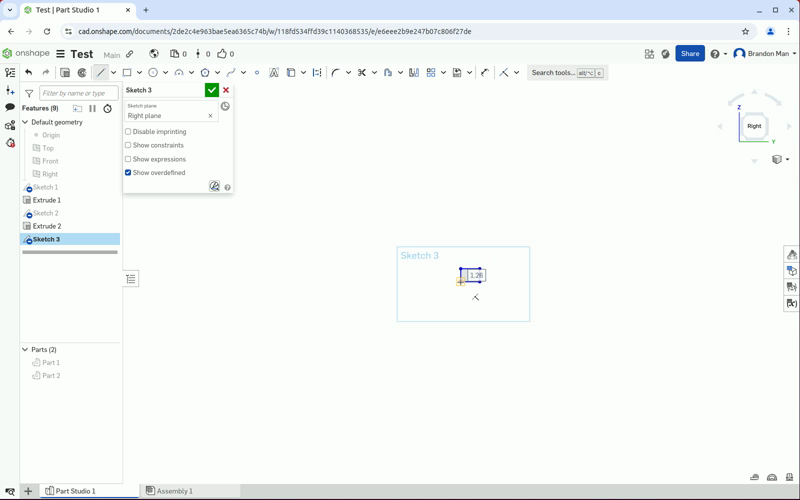
scroll(-6)
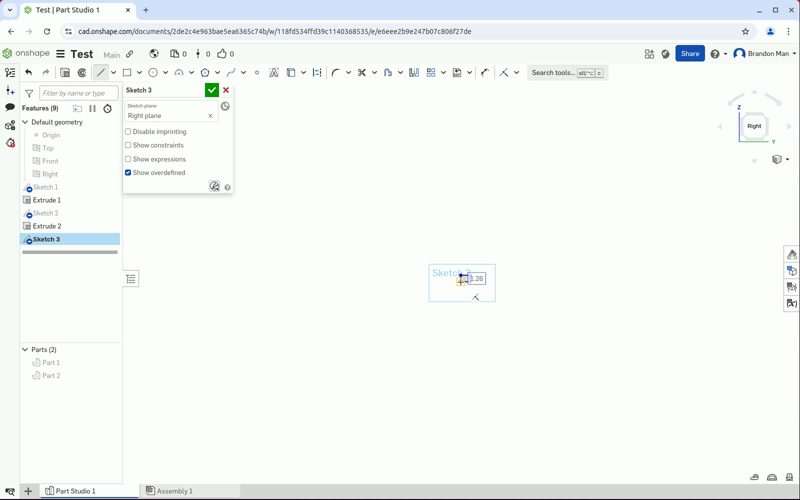
key(esc)
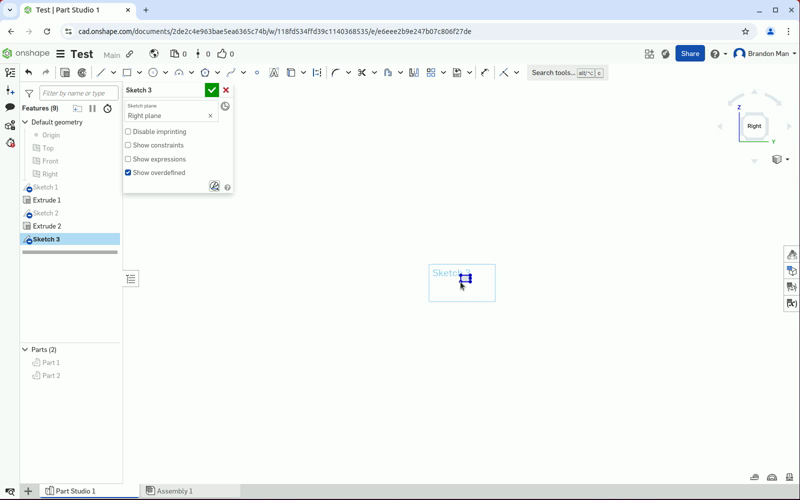
mouse_move(466, 278)
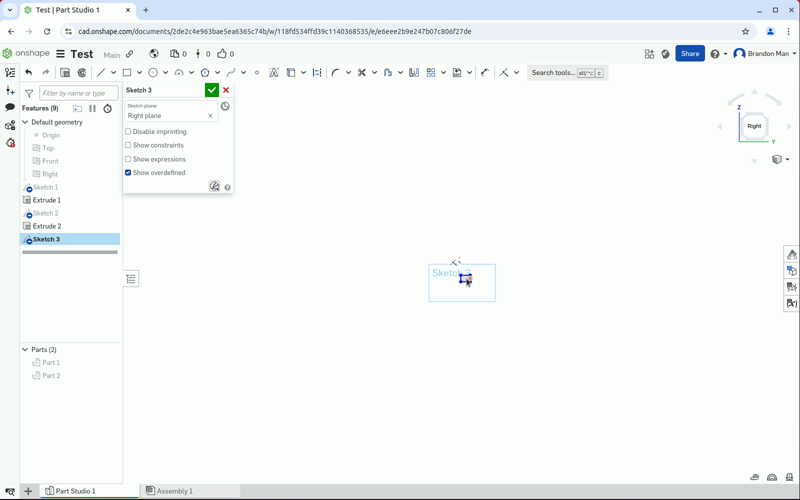
scroll(6)
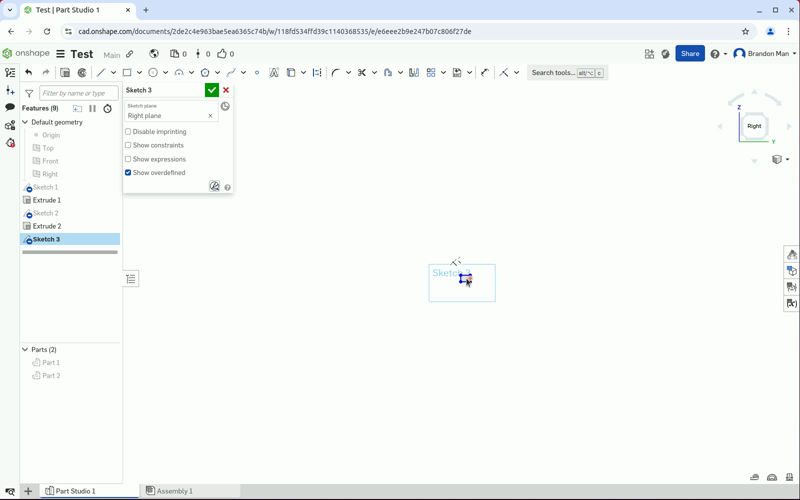
scroll(6)
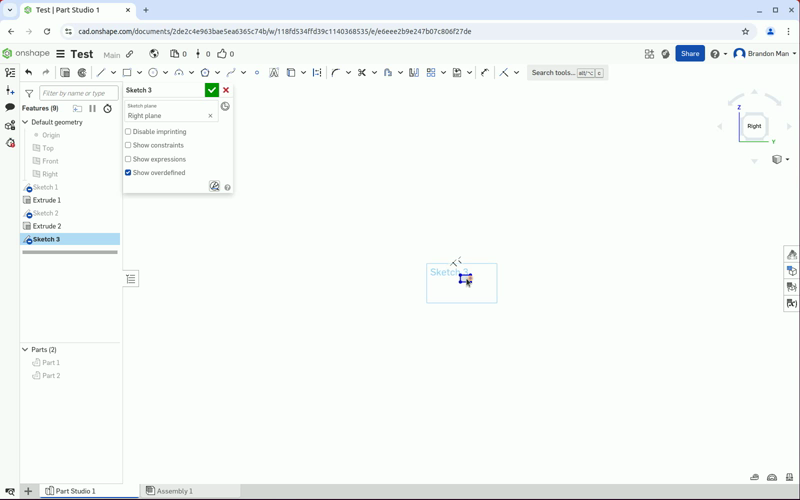
scroll(6)
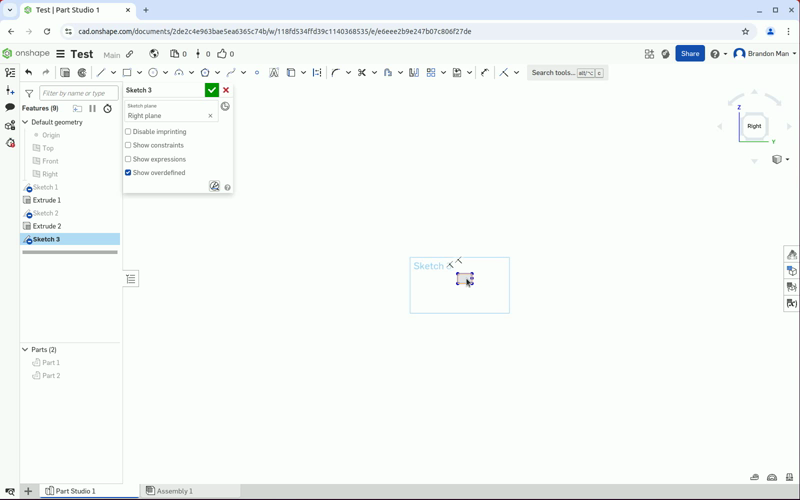
scroll(6)
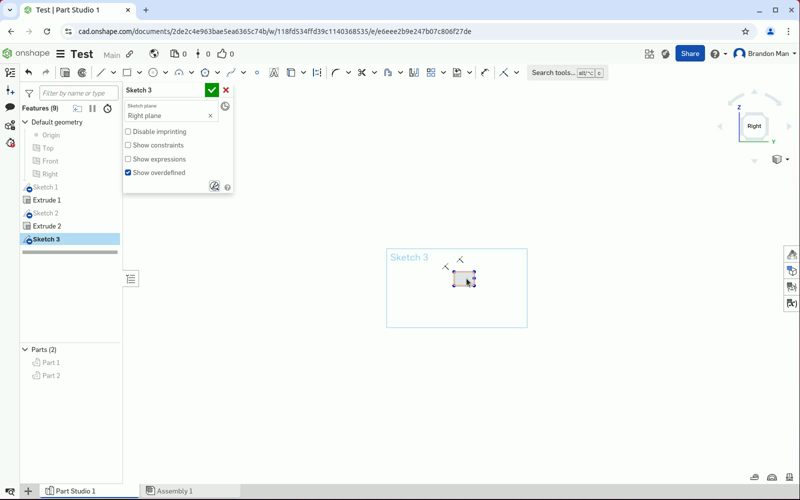
scroll(6)
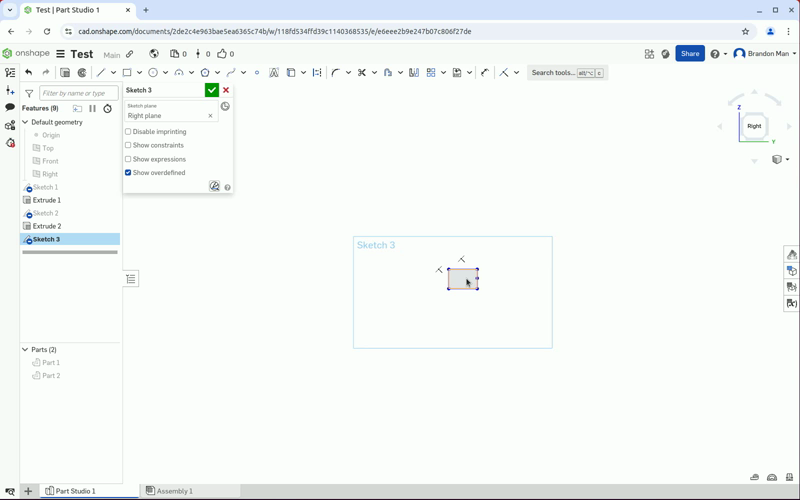
scroll(6)
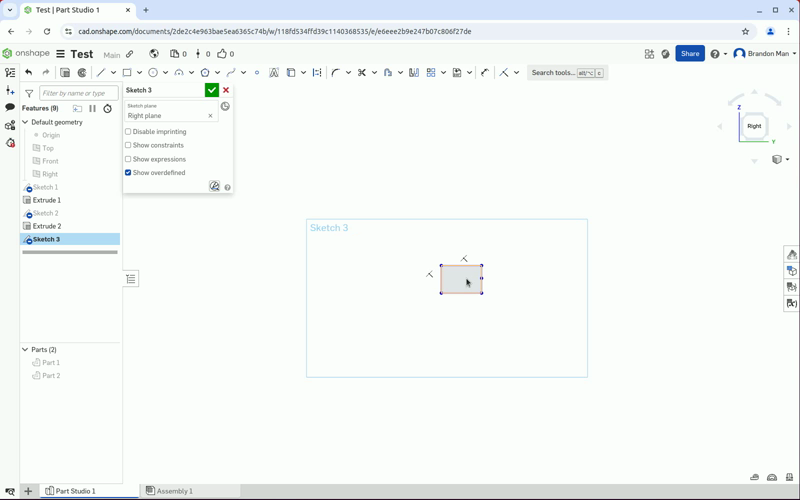
scroll(6)
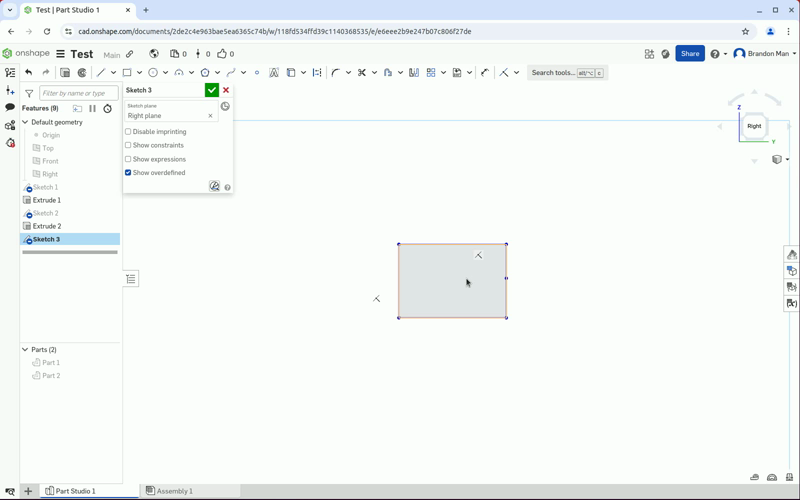
click(466, 278)
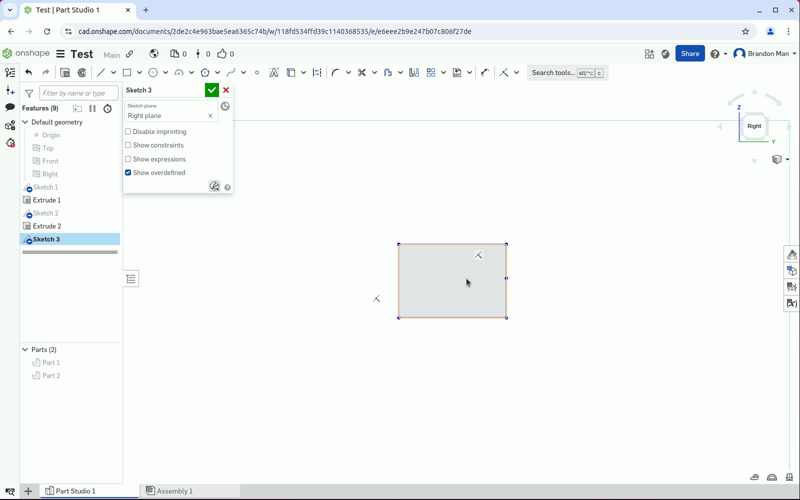
scroll(-6)
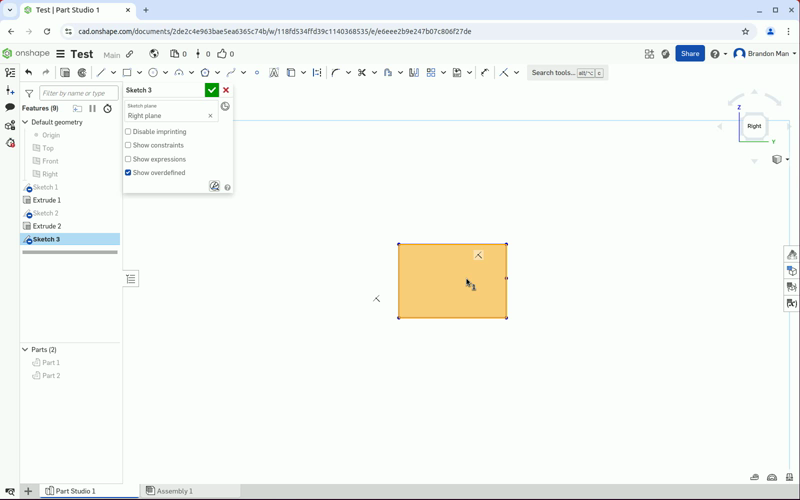
scroll(-6)
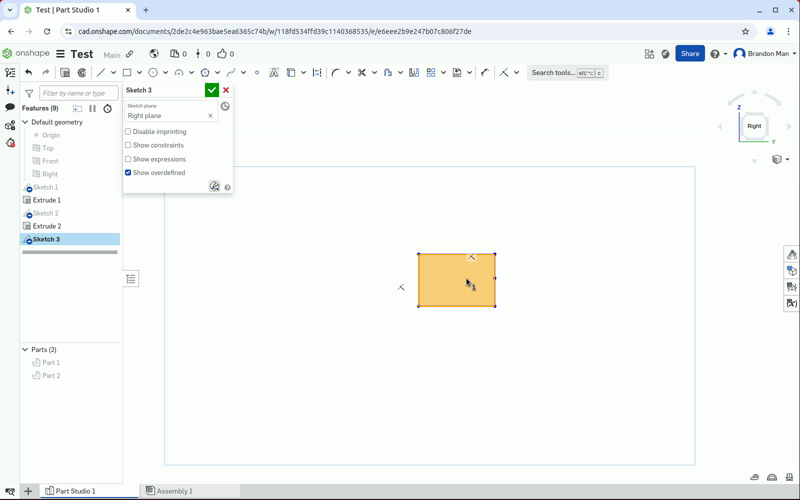
scroll(-6)
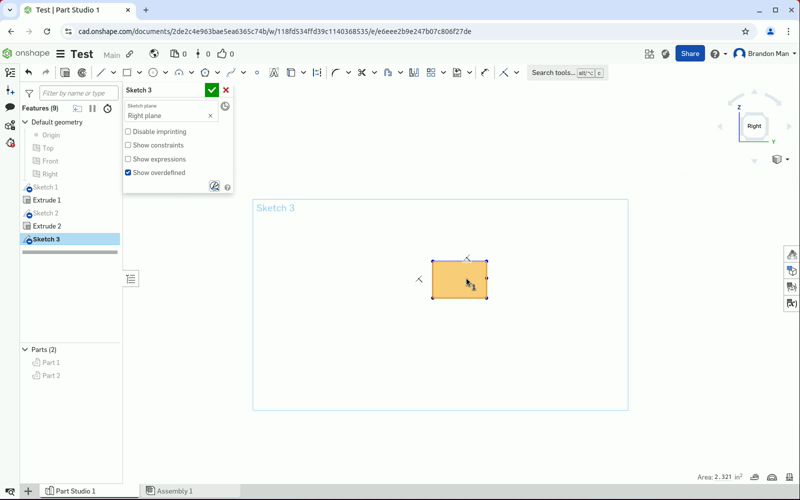
scroll(-6)
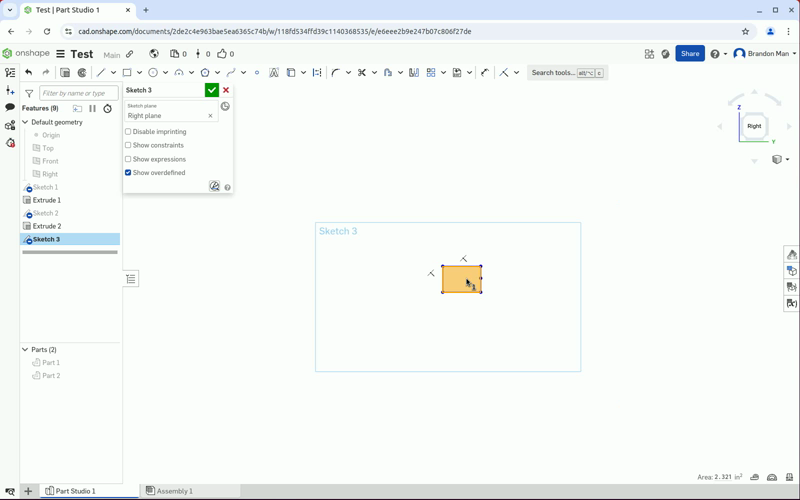
scroll(-6)
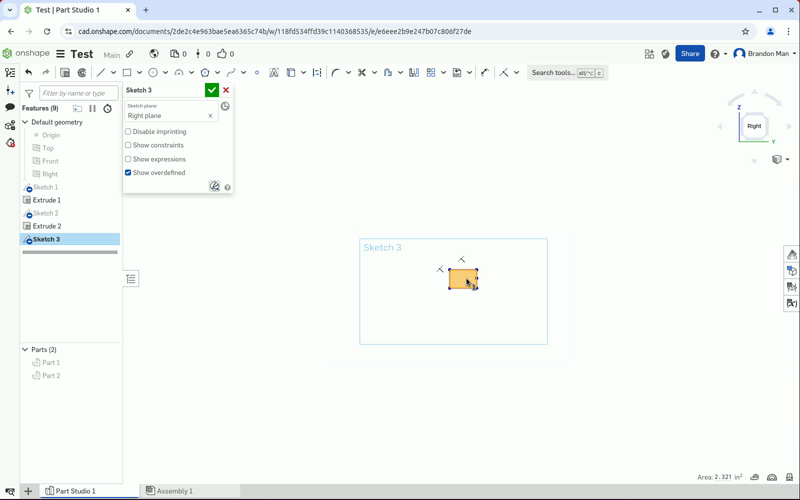
scroll(-6)
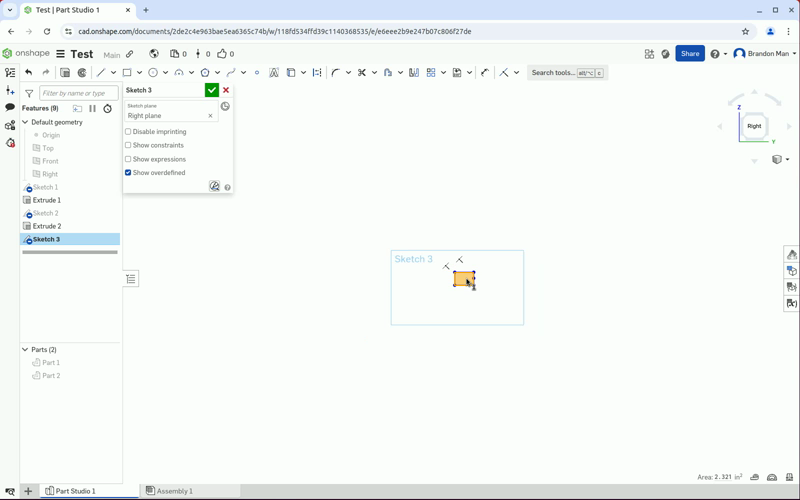
scroll(-6)
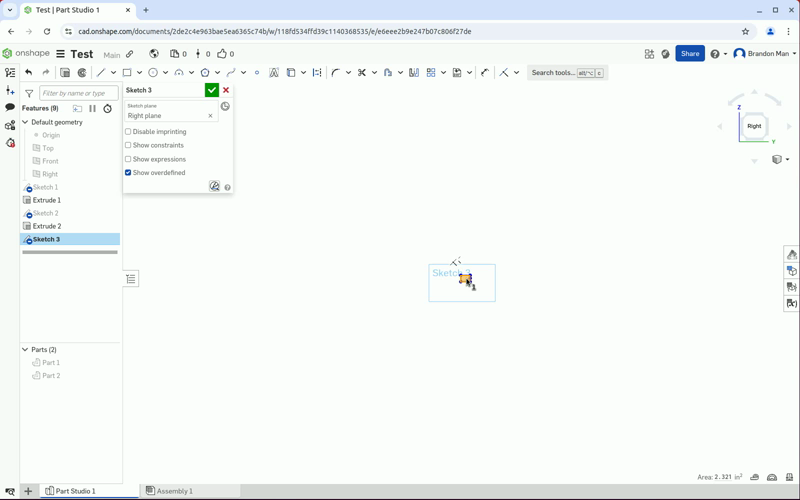
mouse_move(73, 352)
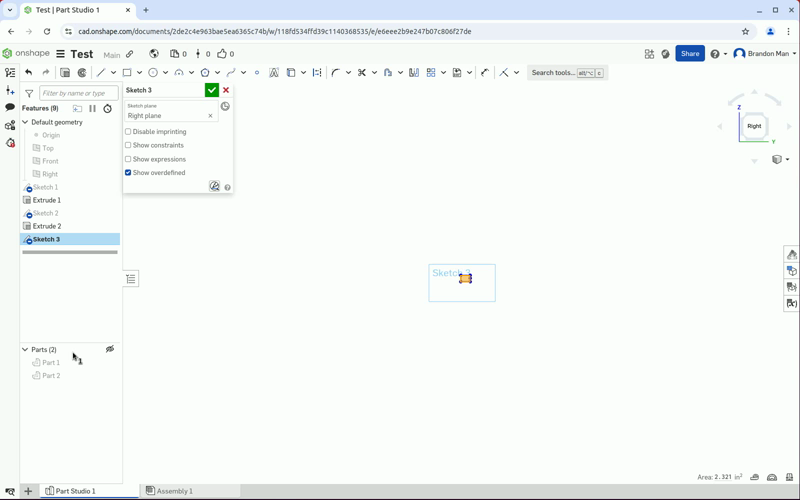
key(shift+y)
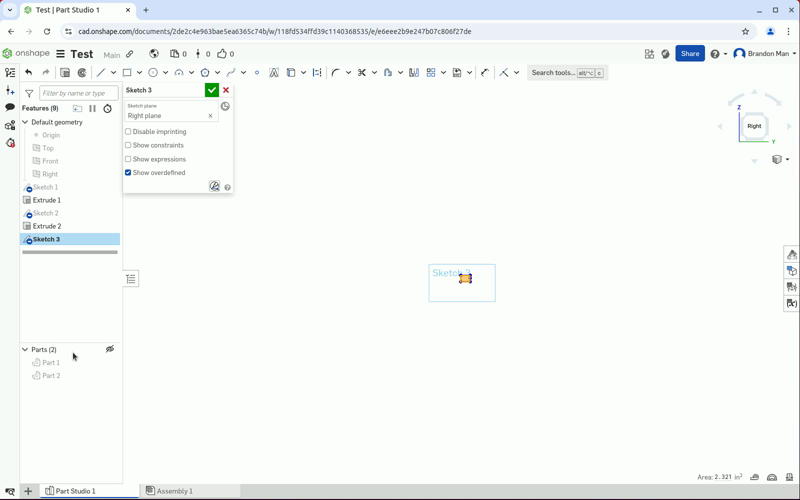
key(shift+e)
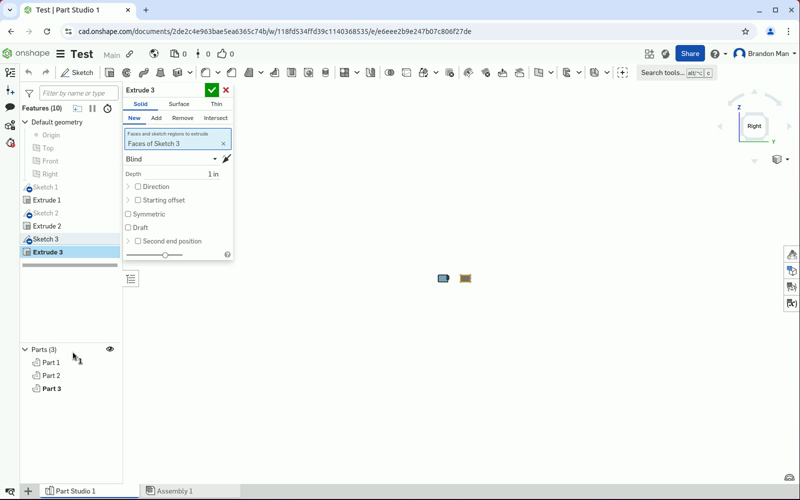
mouse_move(143, 106)
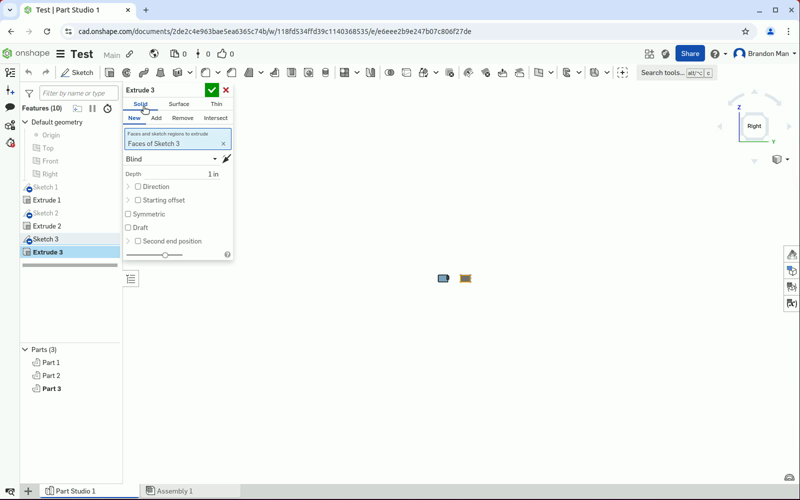
click(143, 106)
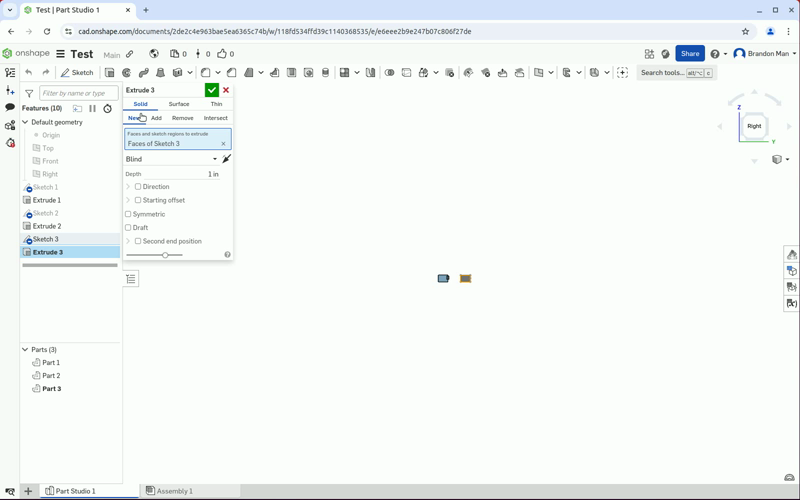
mouse_move(137, 120)
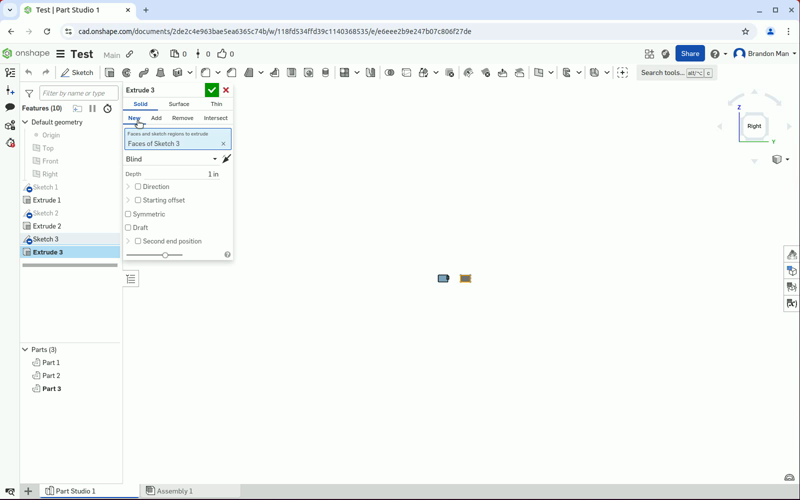
click(137, 120)
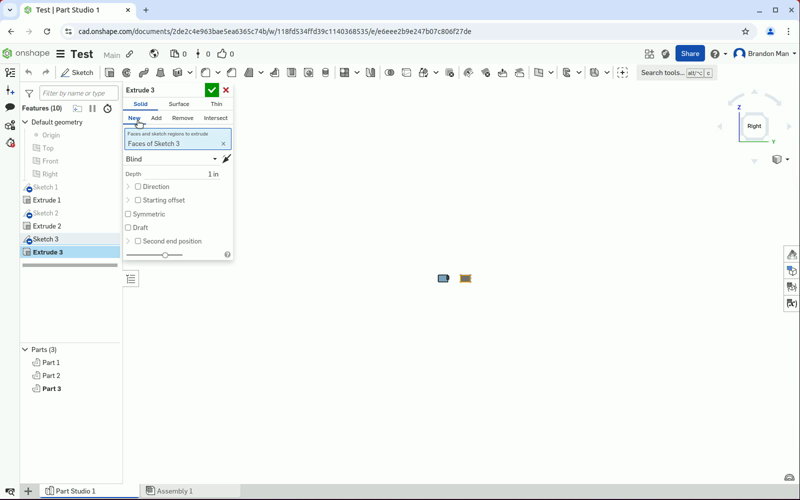
key(tab, 4)
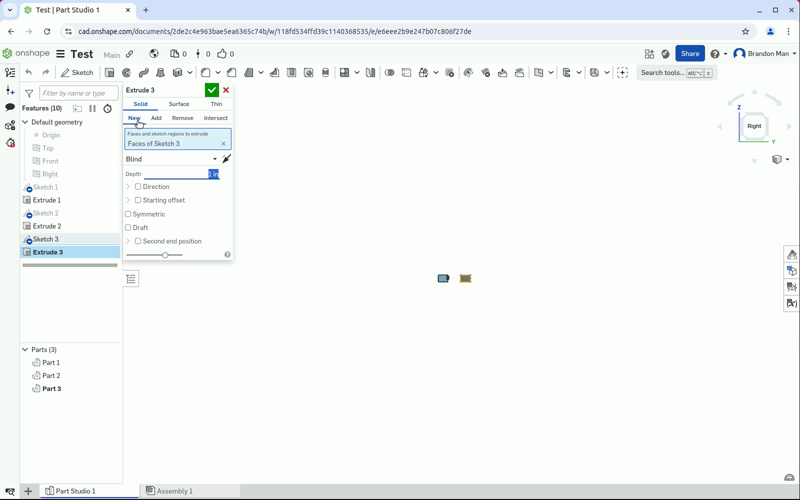
text(23.108)
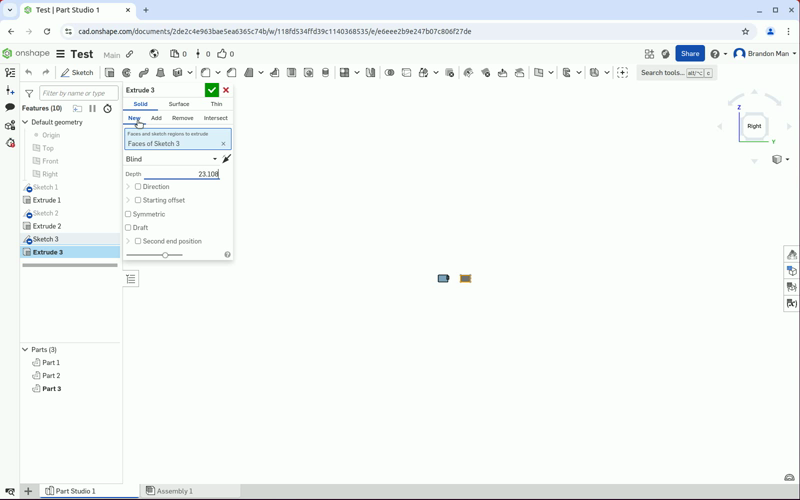
key(enter)
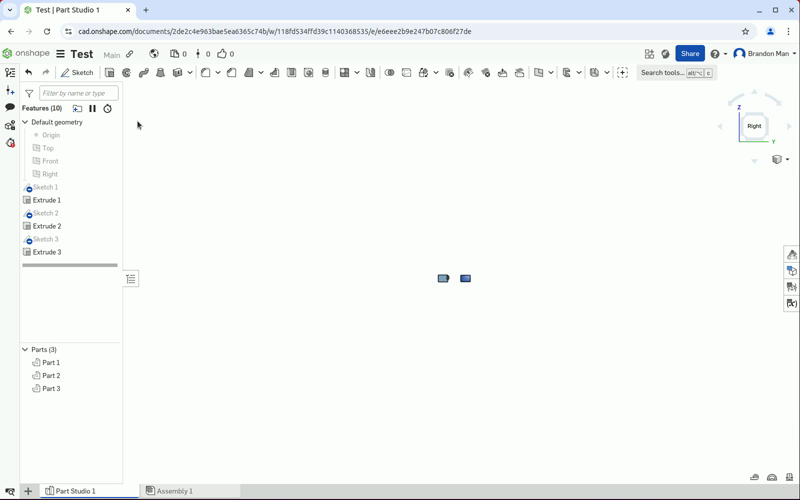
key(shift+h)
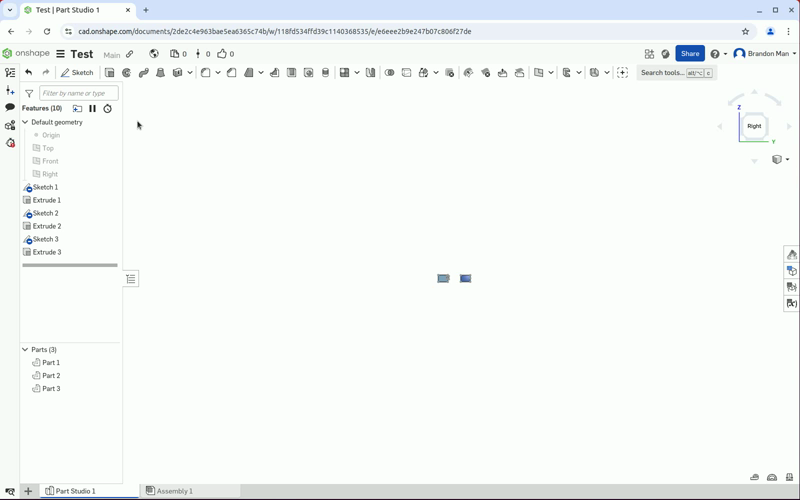
key(shift+h)
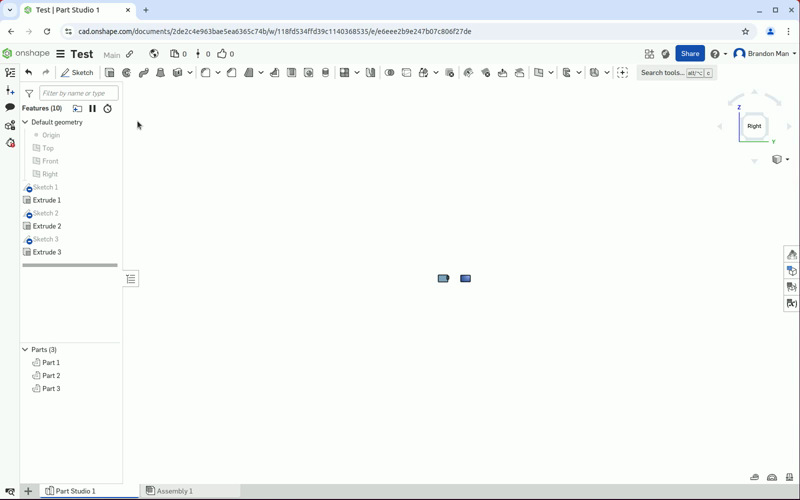
mouse_move(73, 189)
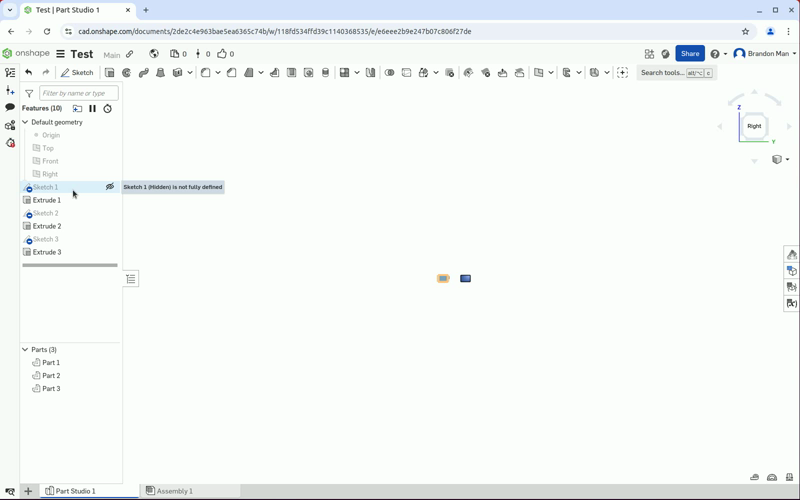
click(73, 189)
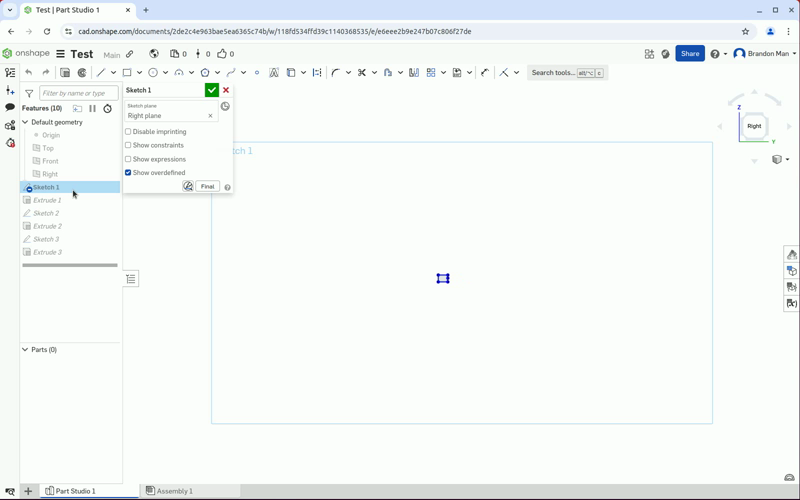
mouse_move(229, 92)
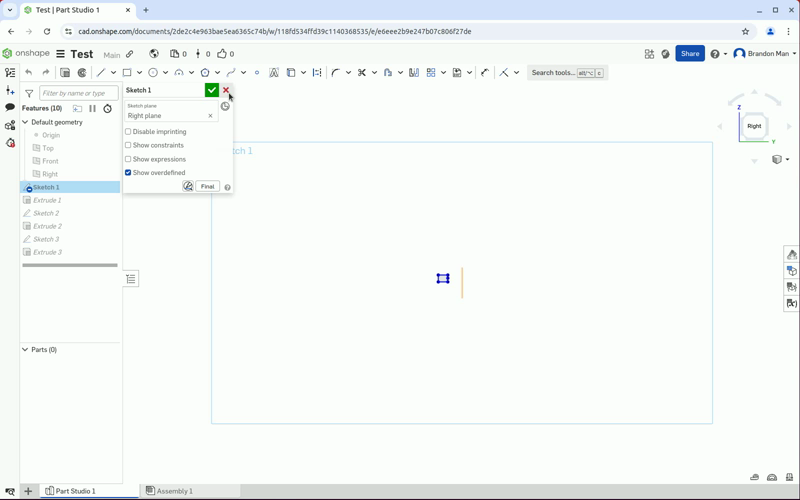
click(229, 92)
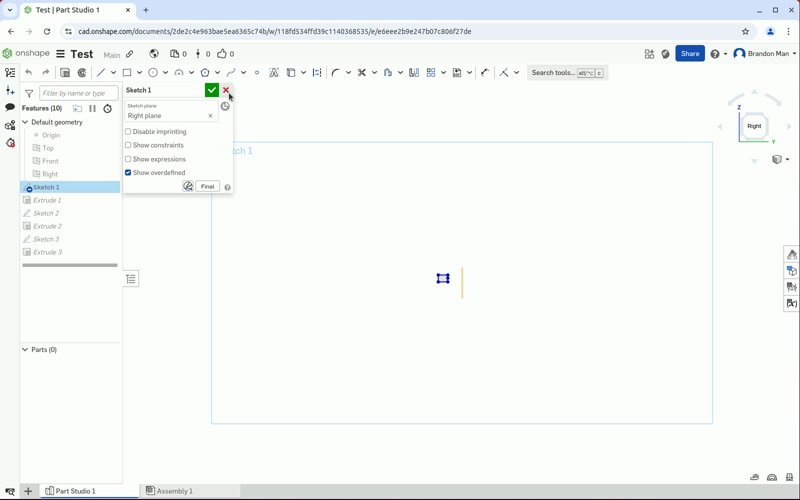
key(shift+s)
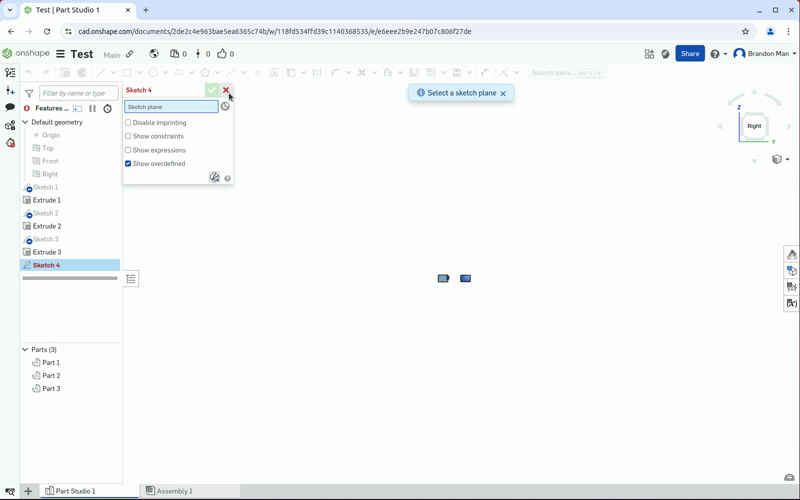
mouse_move(73, 176)
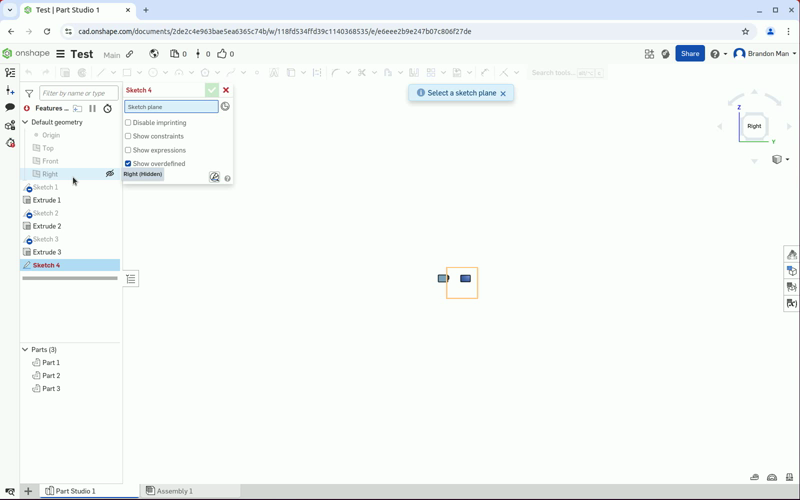
click(73, 176)
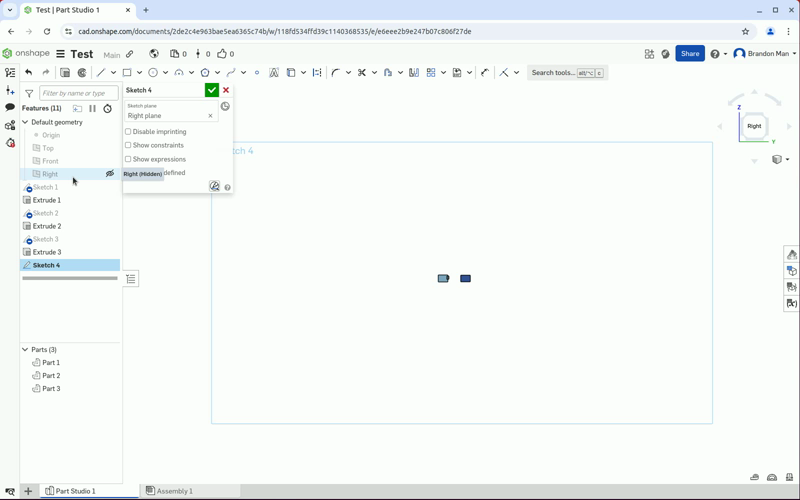
mouse_move(73, 352)
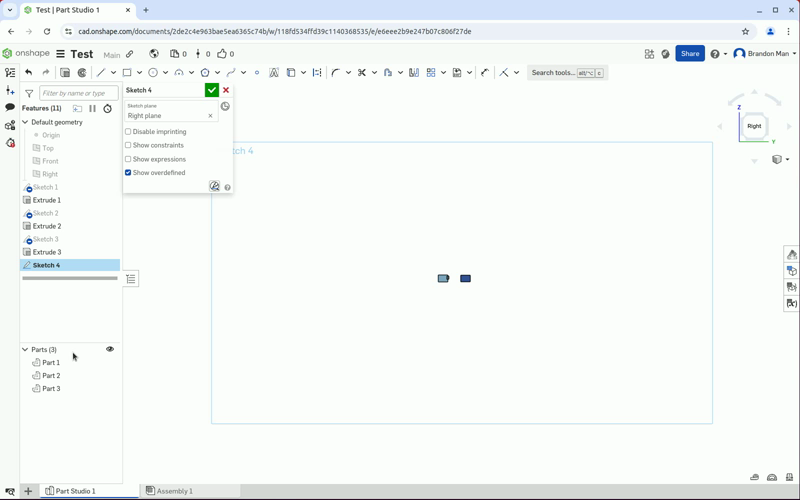
key(y)
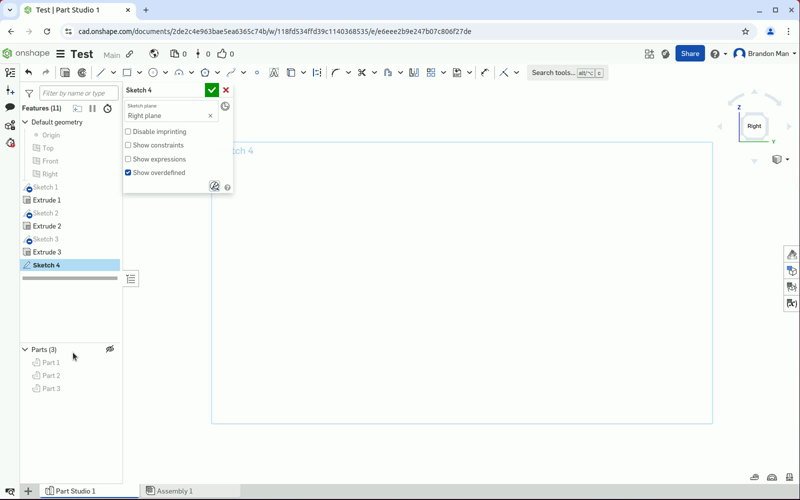
key(l)
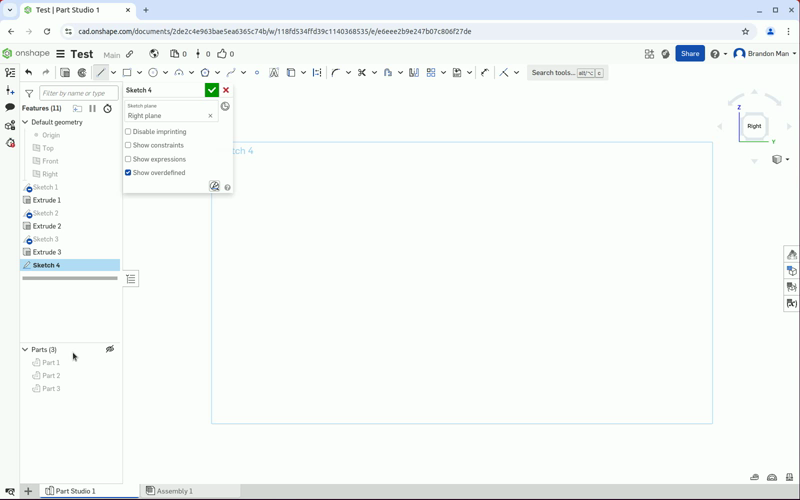
key_down(shift)
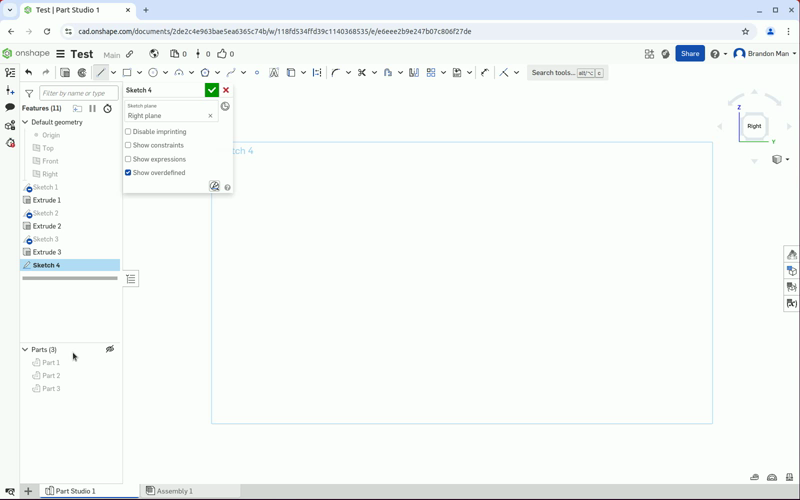
mouse_move(468, 278)
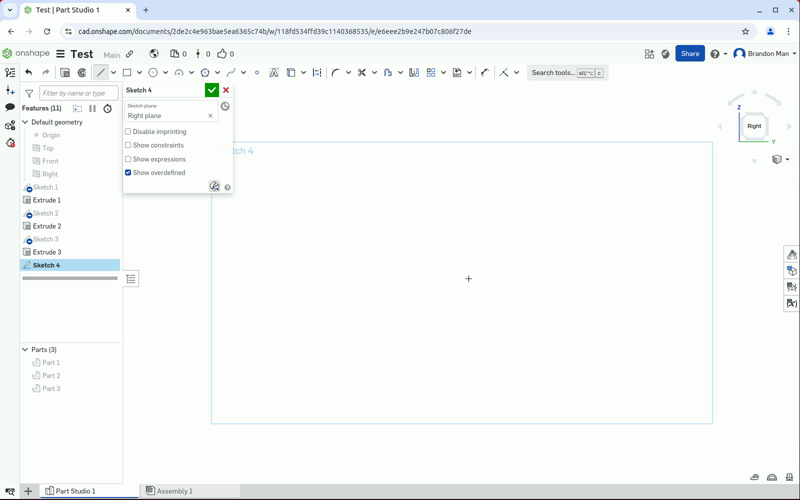
click(468, 278)
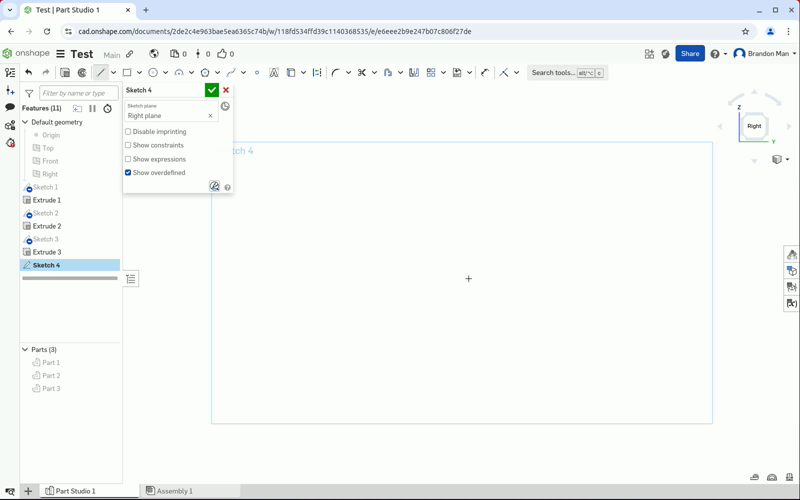
key_up(shift)
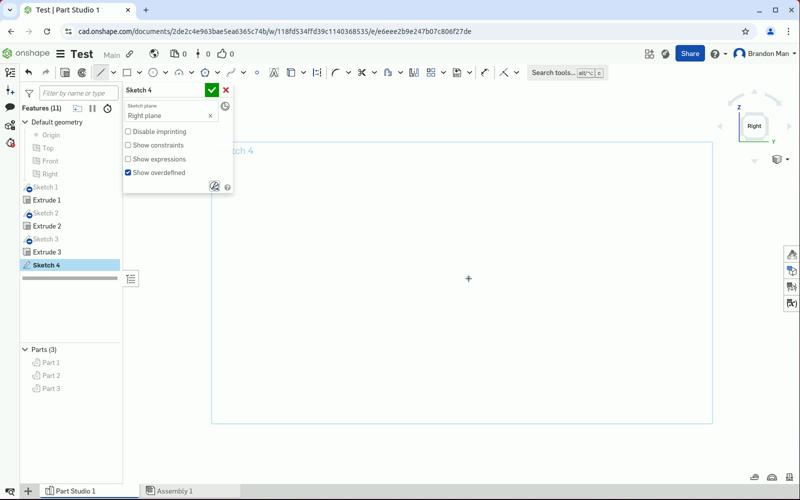
key_down(shift)
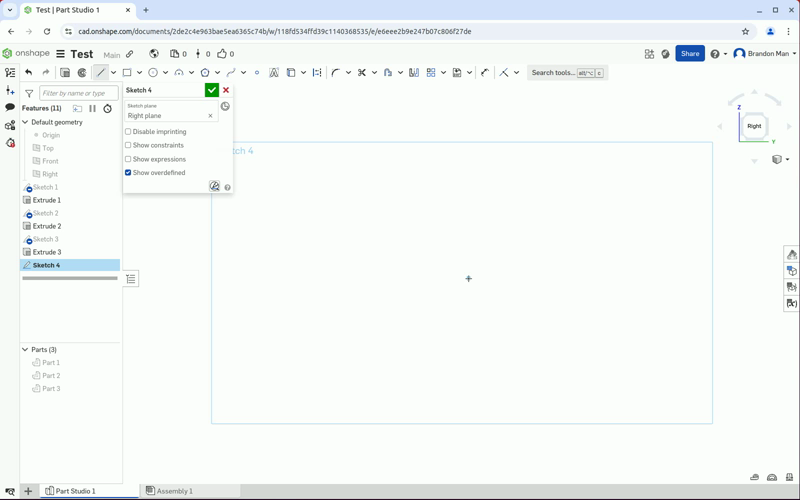
mouse_move(498, 278)
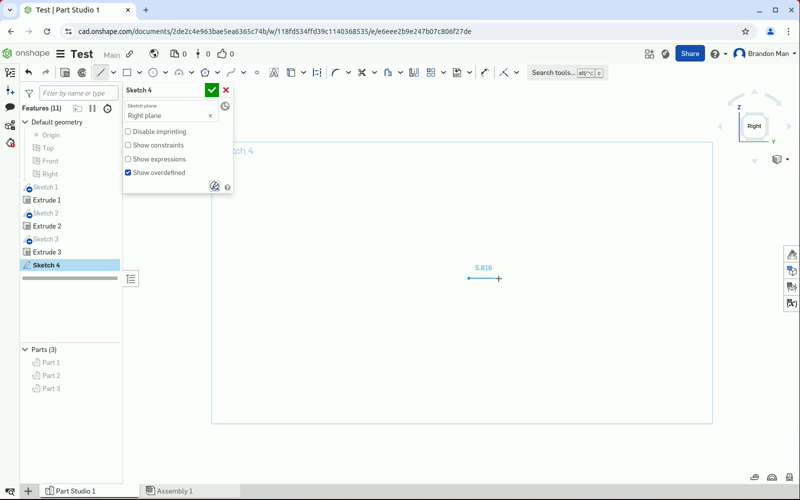
mouse_move(471, 278)
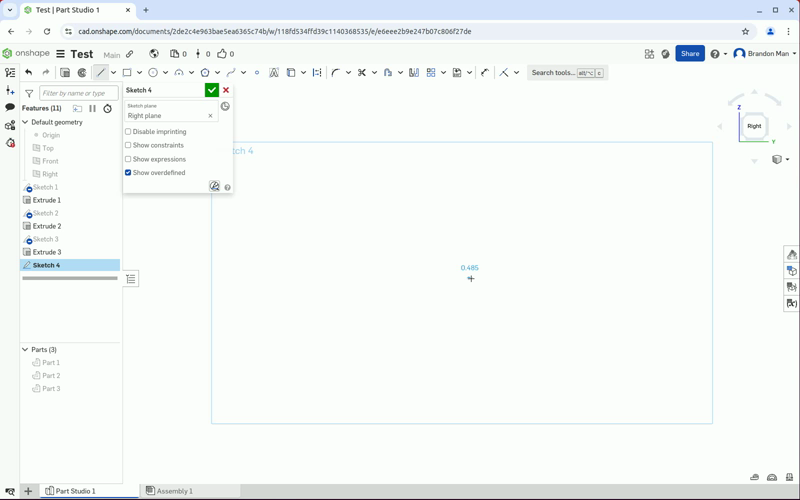
scroll(6)
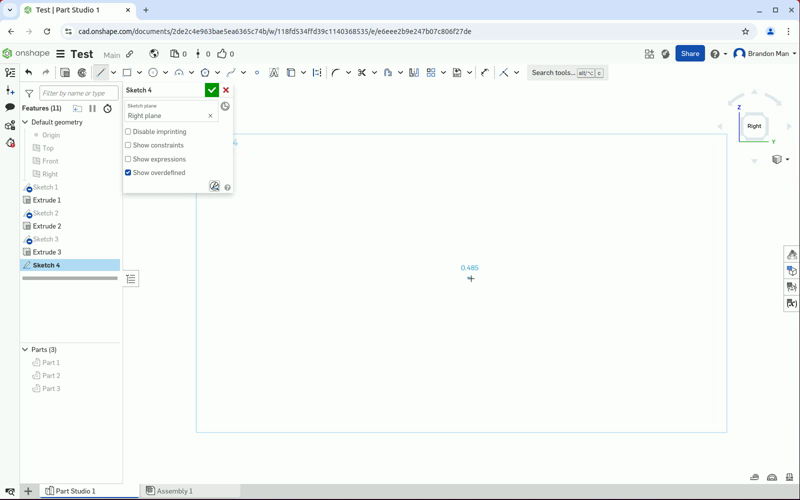
scroll(6)
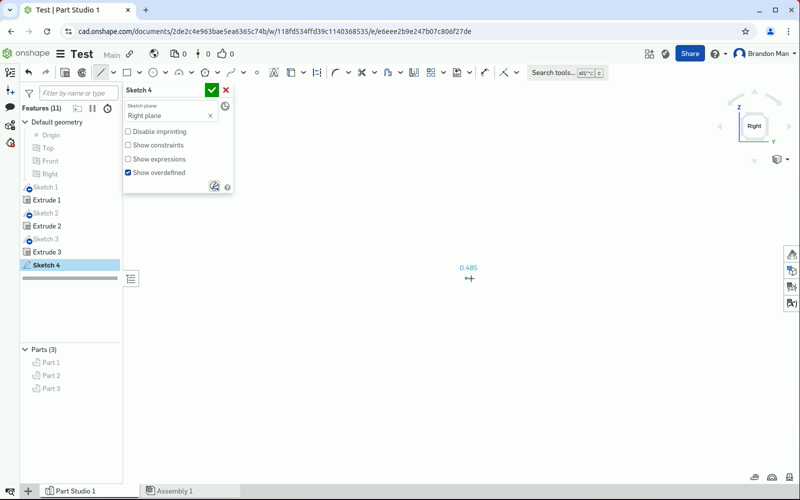
scroll(6)
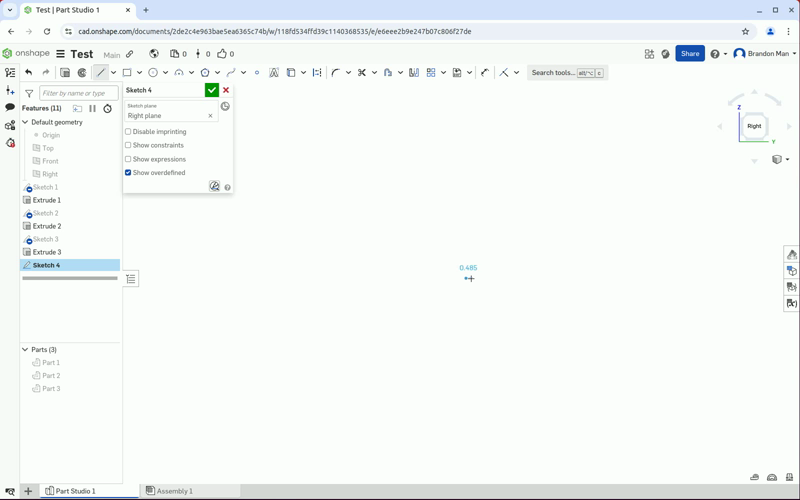
scroll(6)
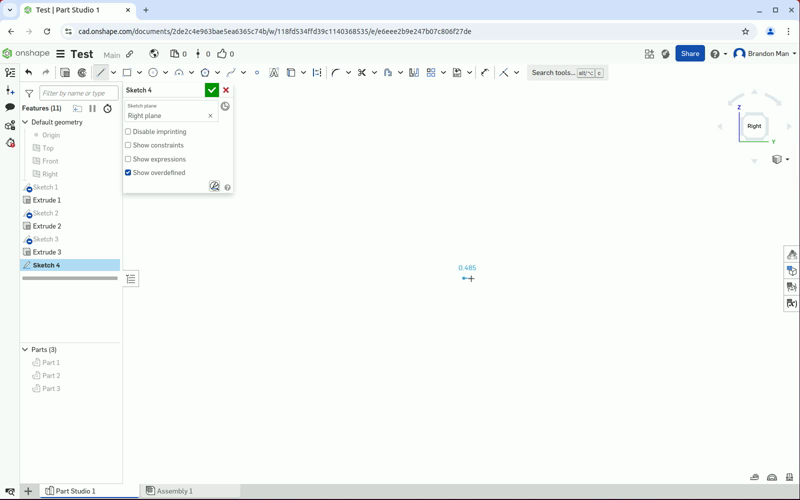
scroll(6)
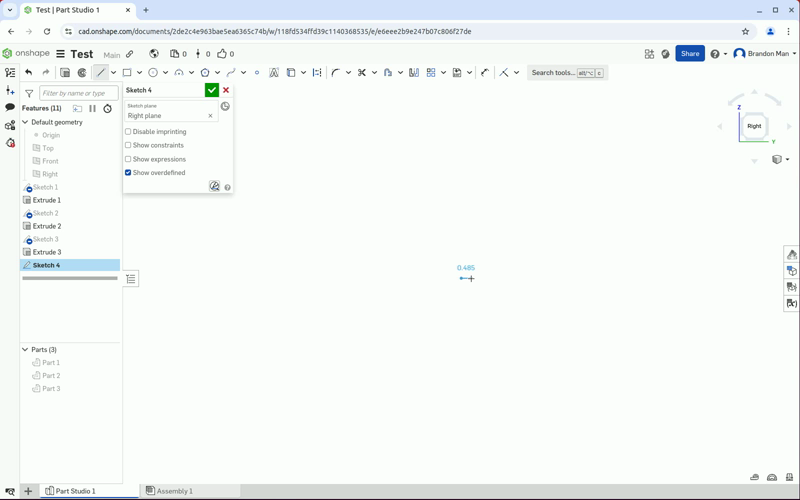
scroll(6)
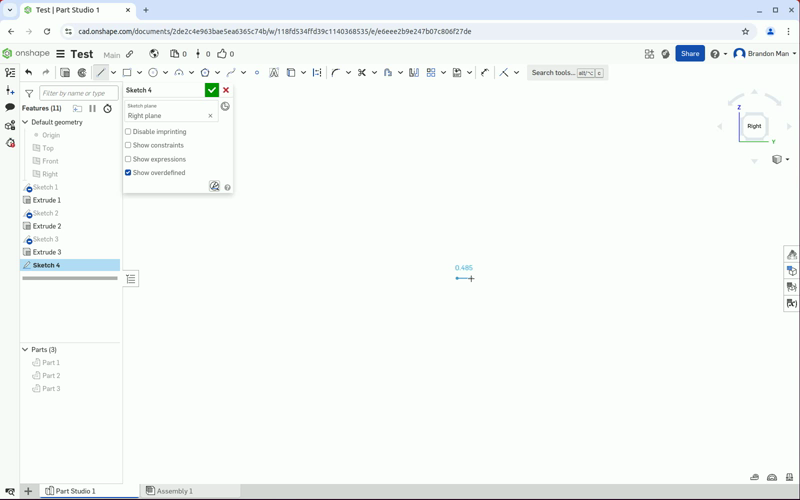
scroll(6)
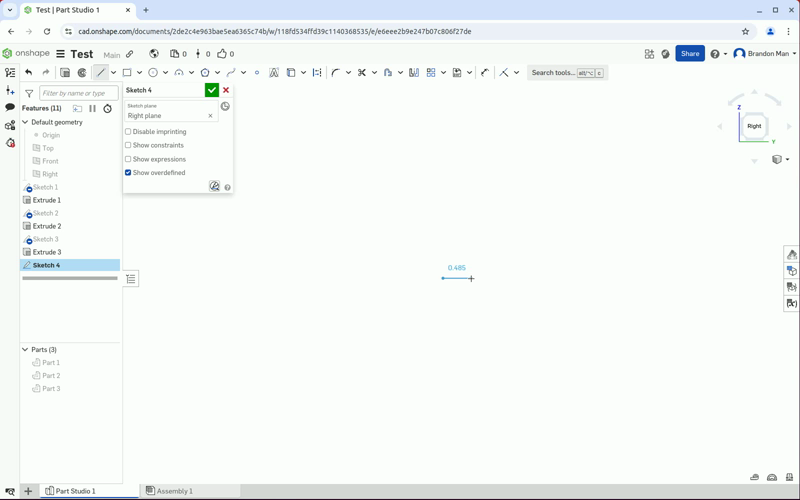
click(471, 278)
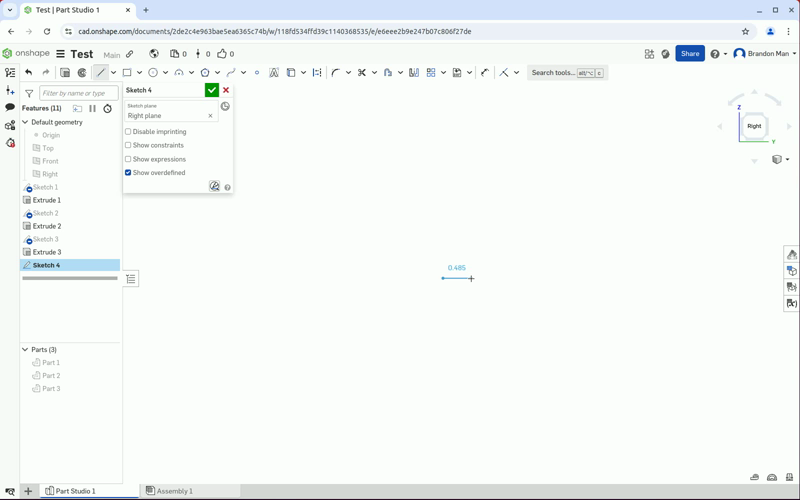
scroll(-6)
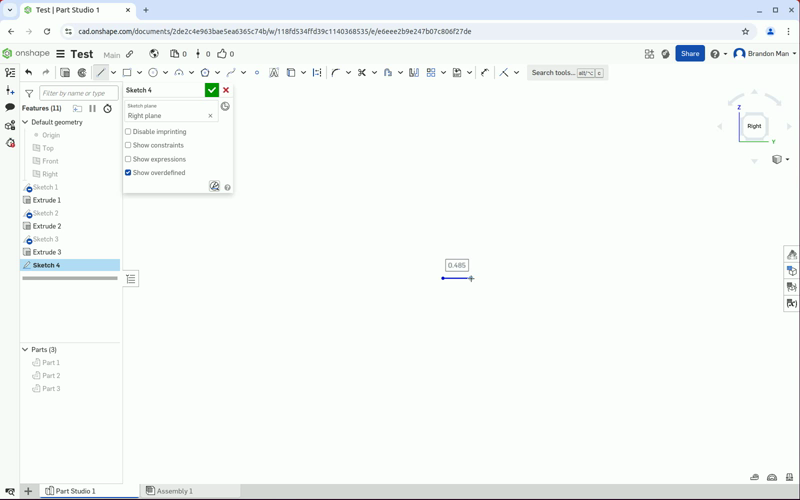
scroll(-6)
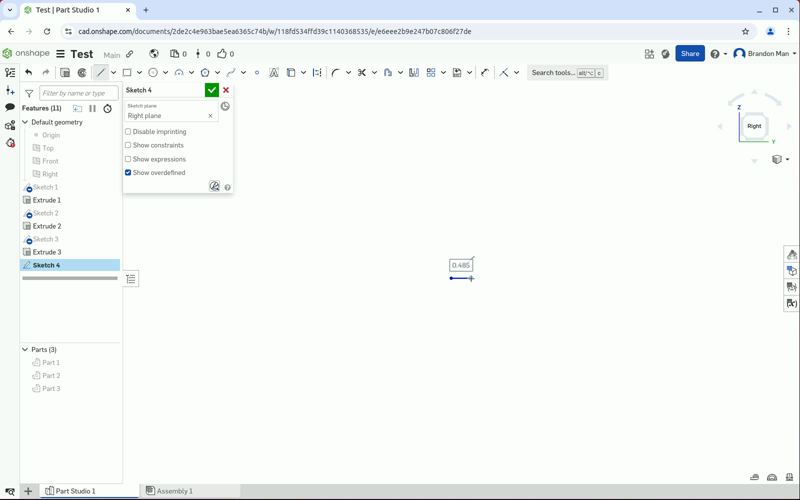
scroll(-6)
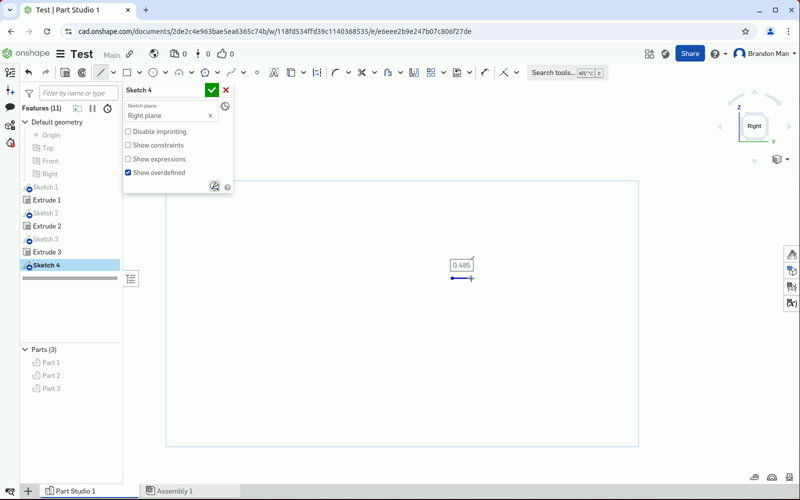
scroll(-6)
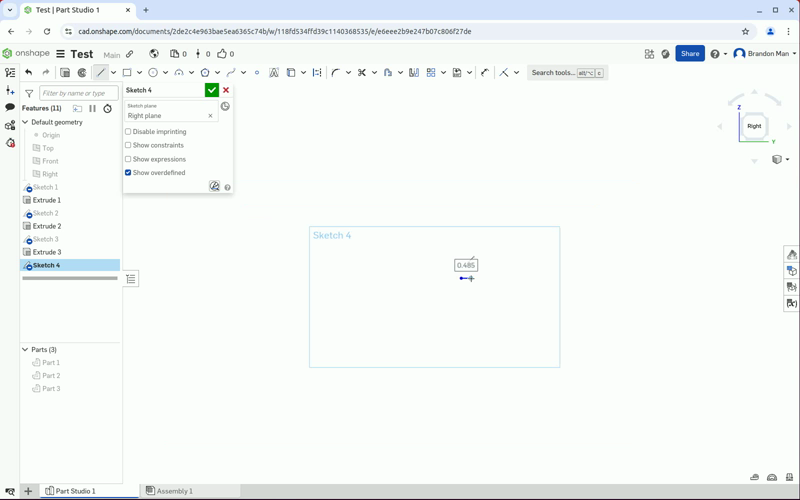
scroll(-6)
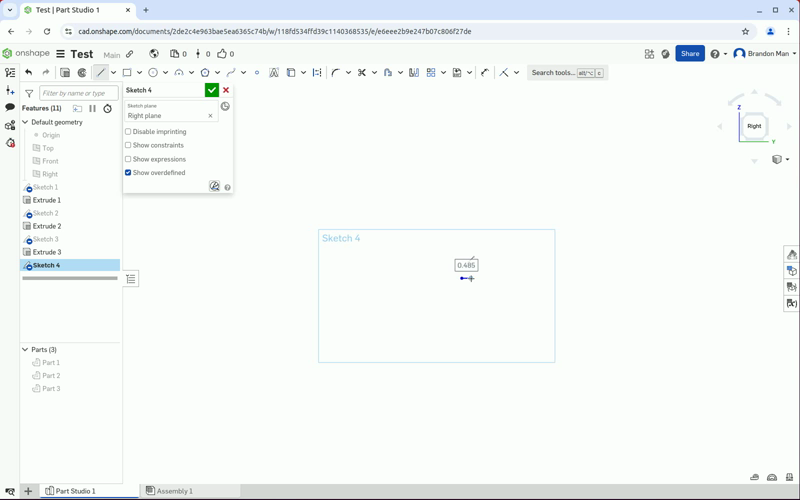
scroll(-6)
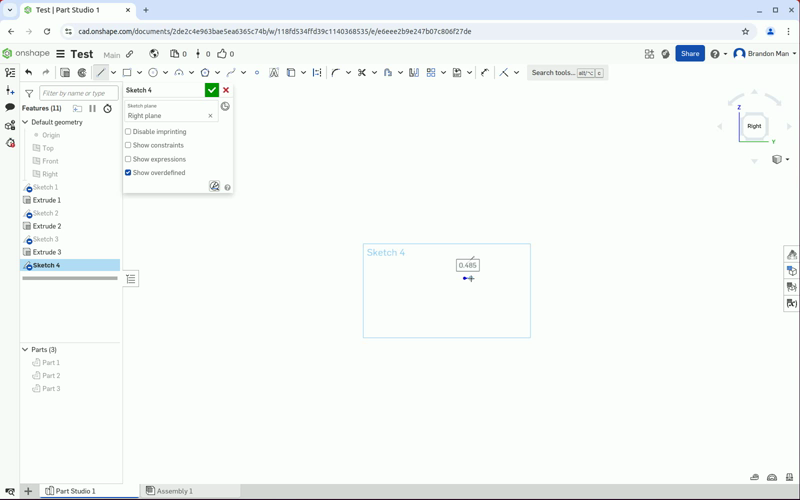
scroll(-6)
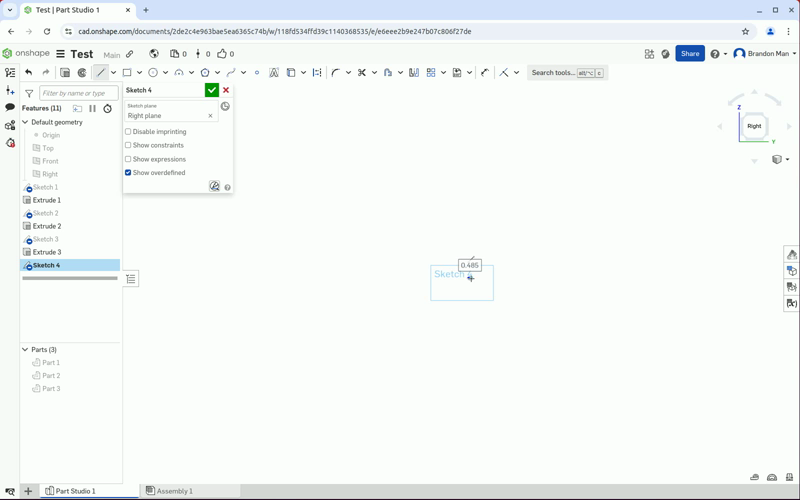
key_up(shift)
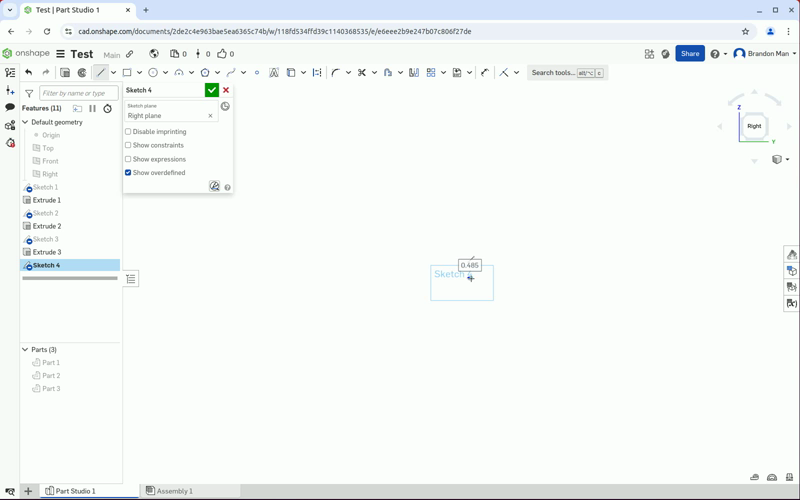
key_down(shift)
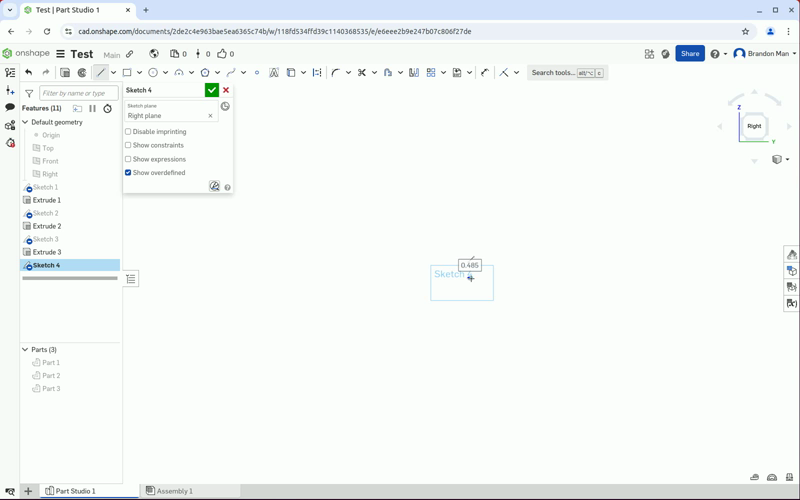
mouse_move(501, 278)
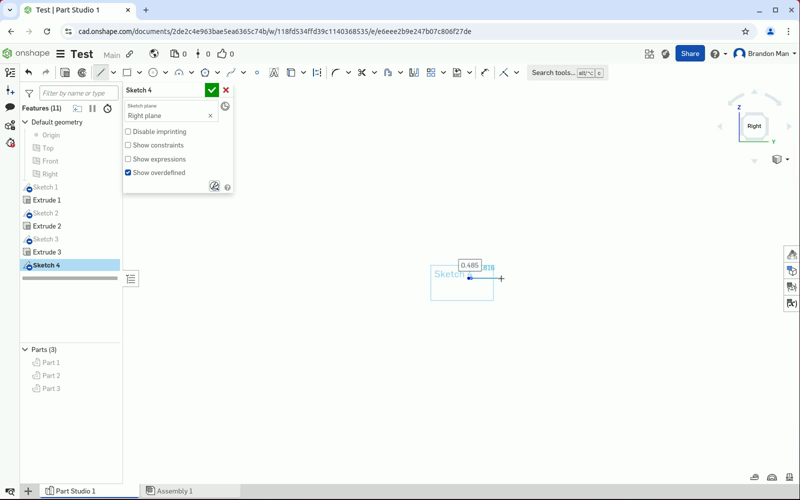
mouse_move(471, 274)
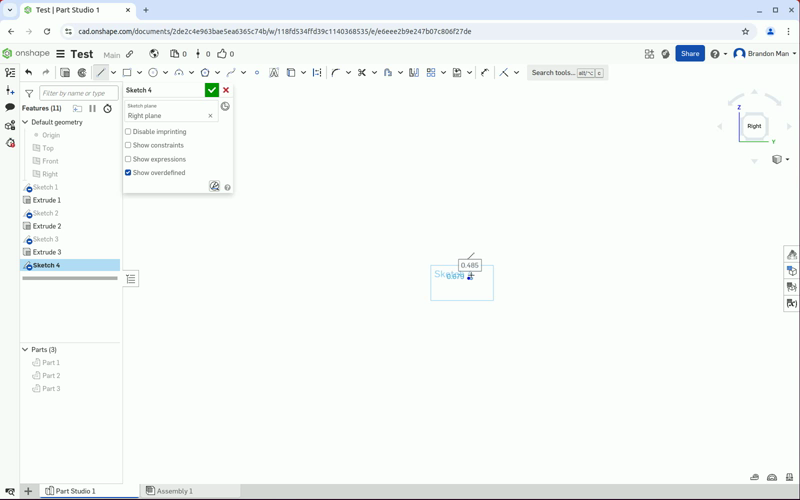
scroll(6)
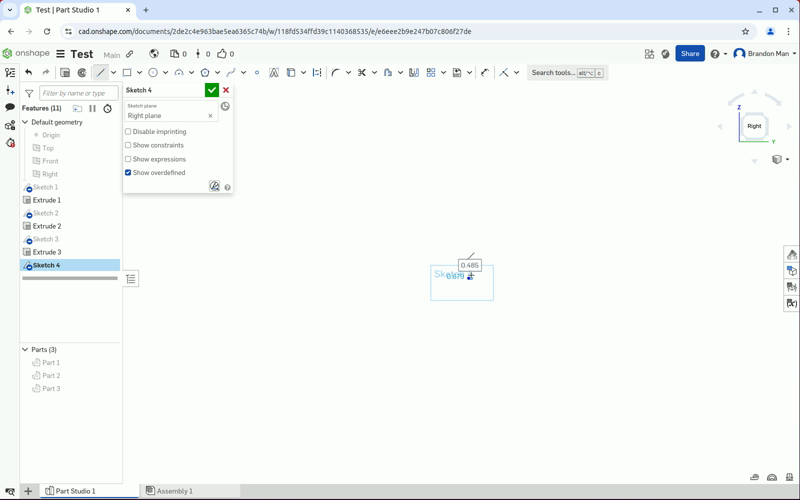
scroll(6)
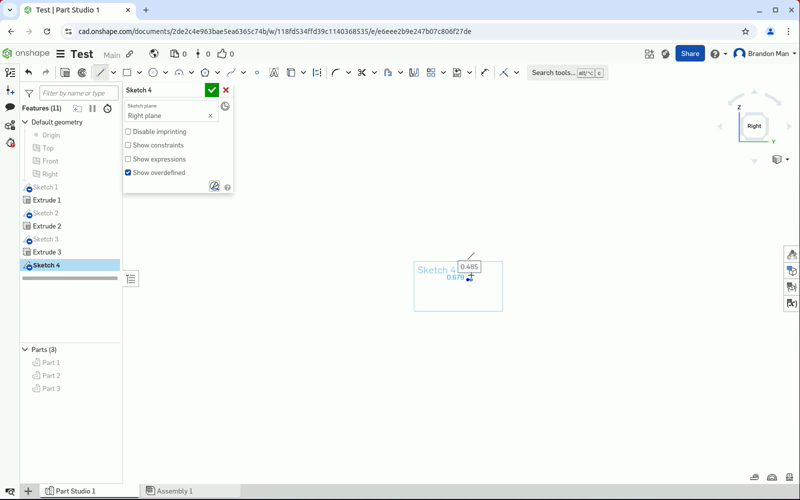
scroll(6)
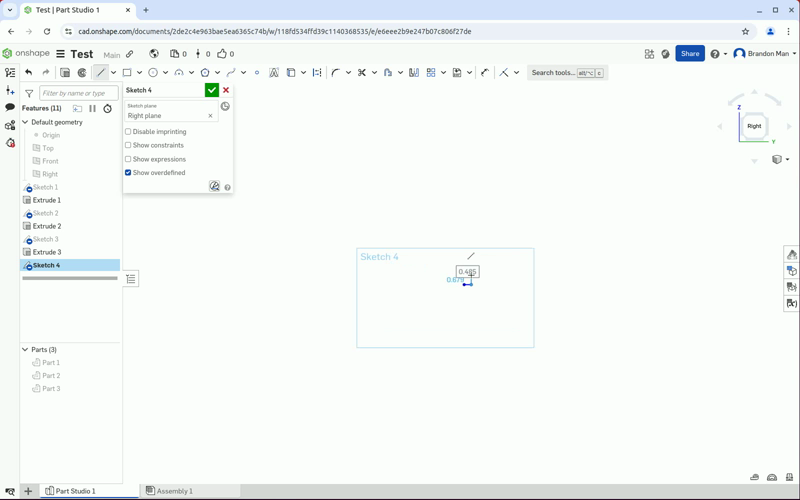
scroll(6)
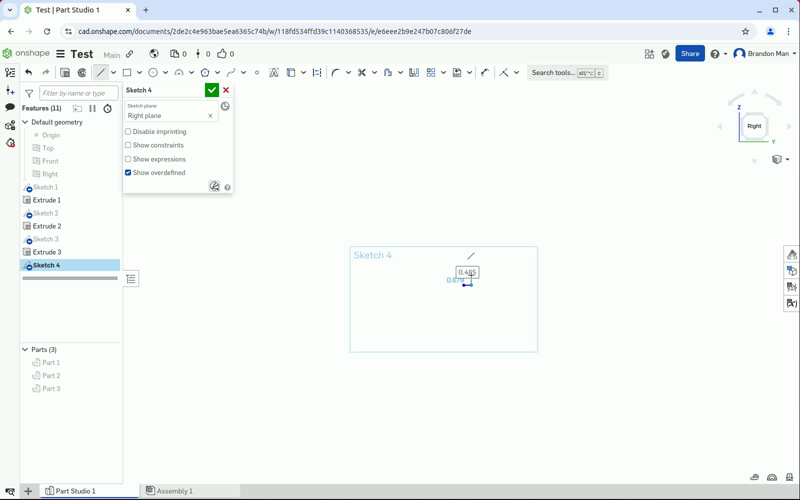
scroll(6)
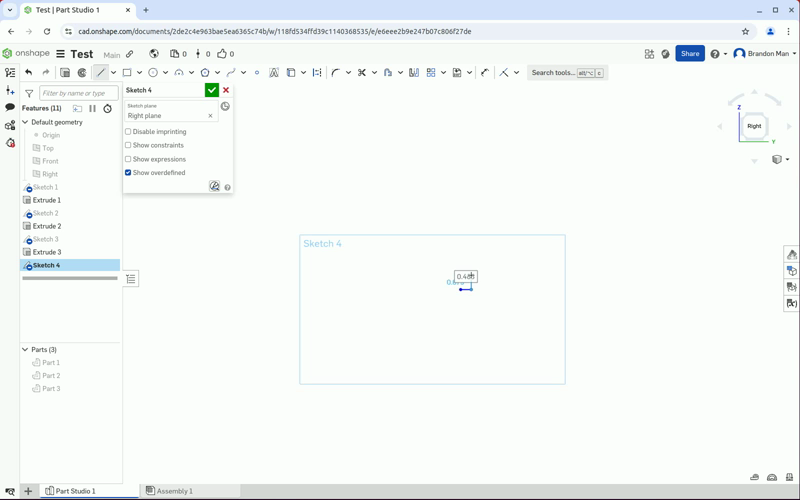
scroll(6)
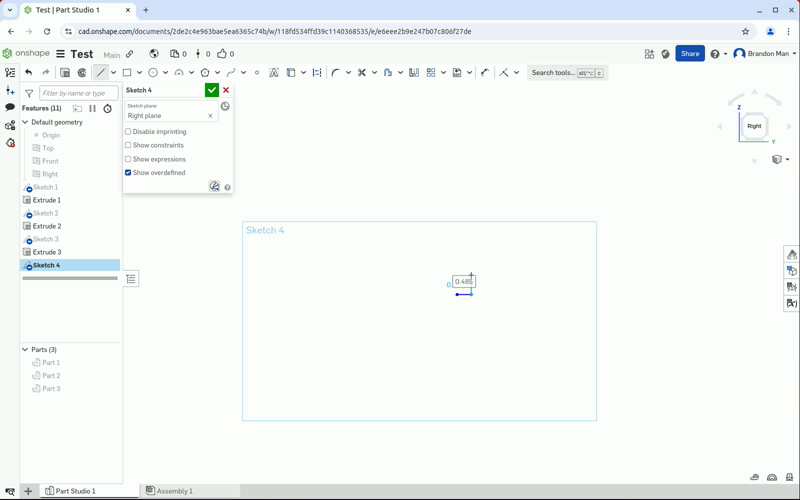
scroll(6)
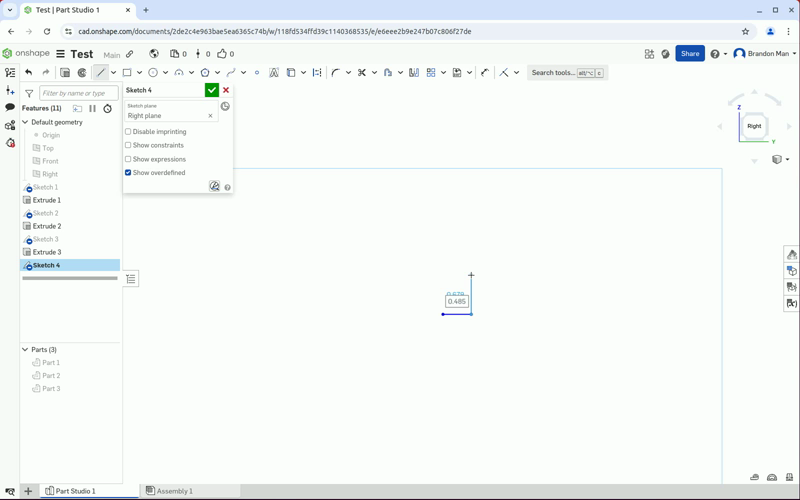
click(471, 274)
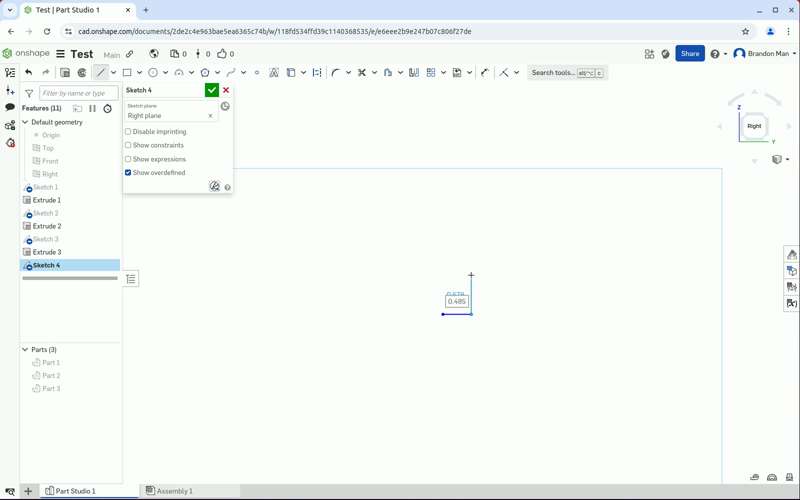
scroll(-6)
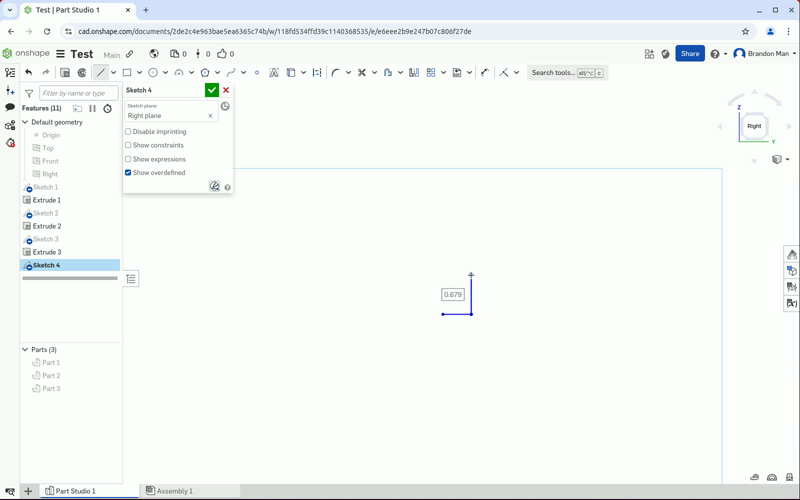
scroll(-6)
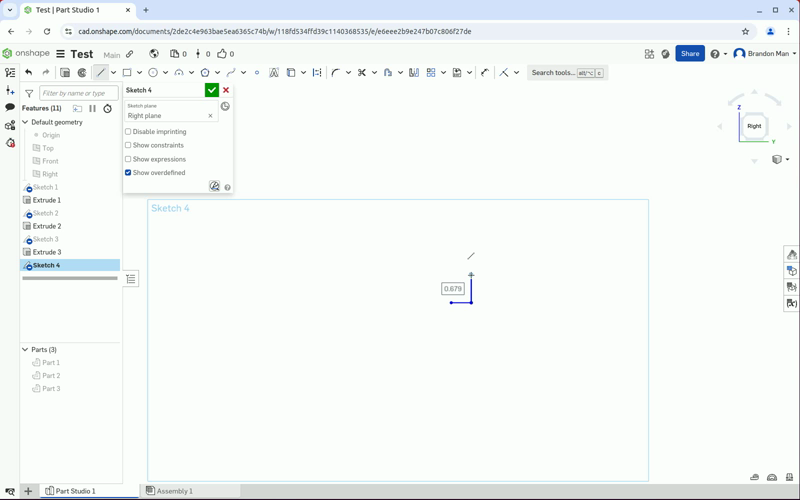
scroll(-6)
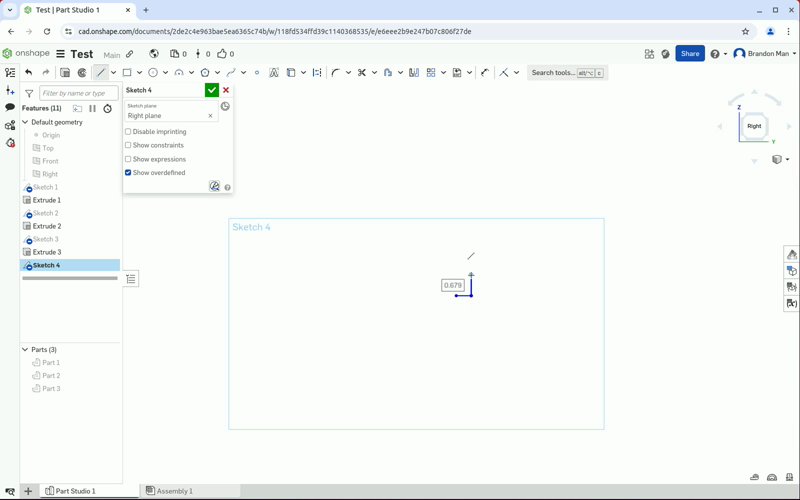
scroll(-6)
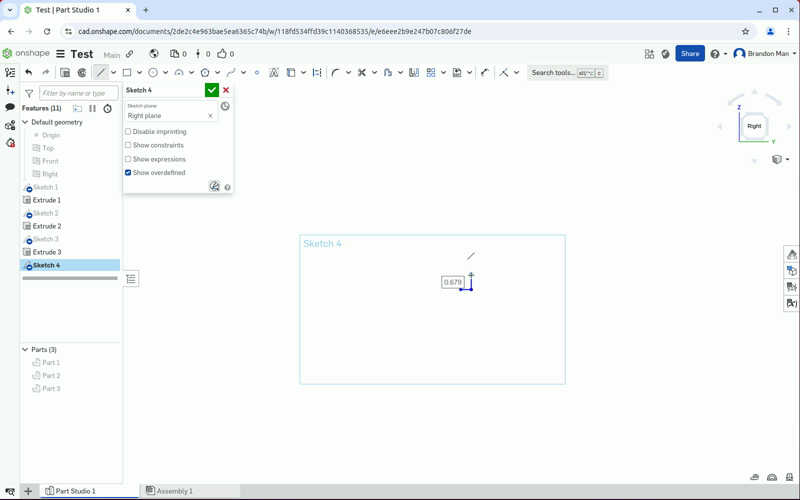
scroll(-6)
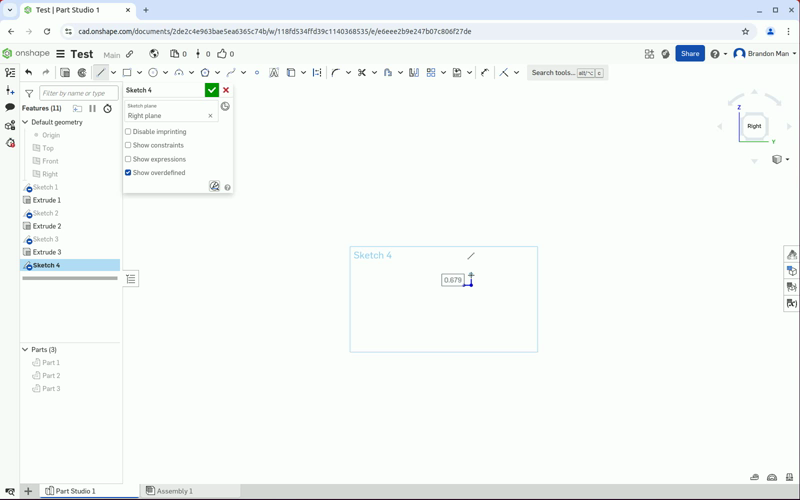
scroll(-6)
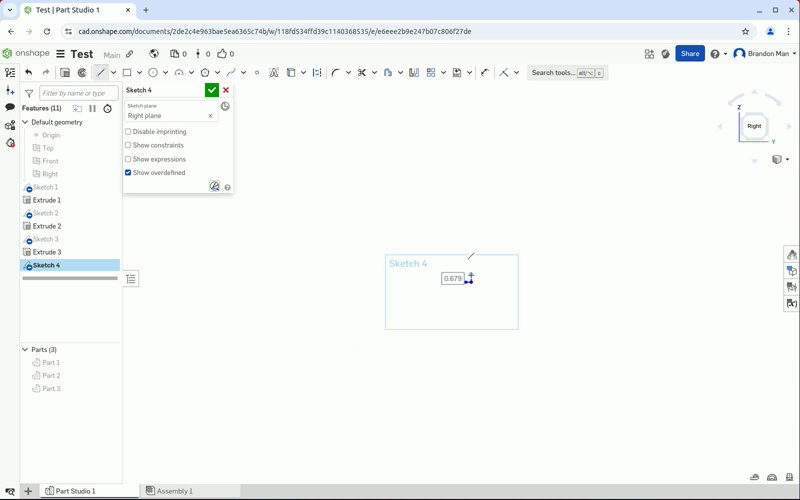
scroll(-6)
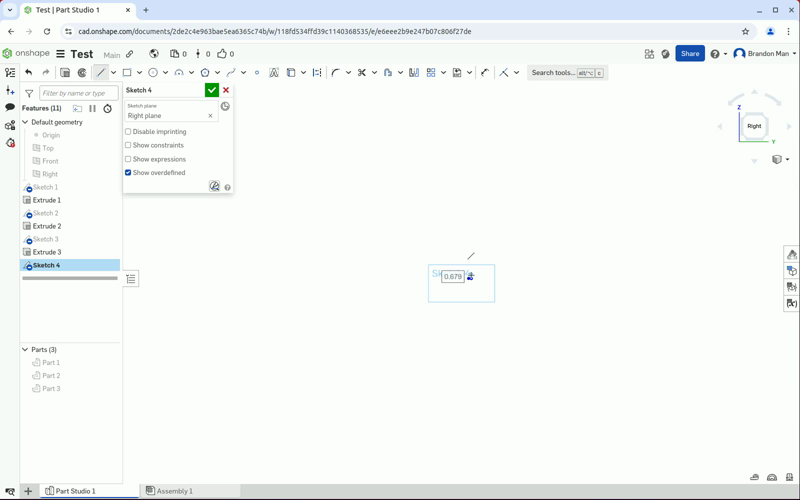
key_up(shift)
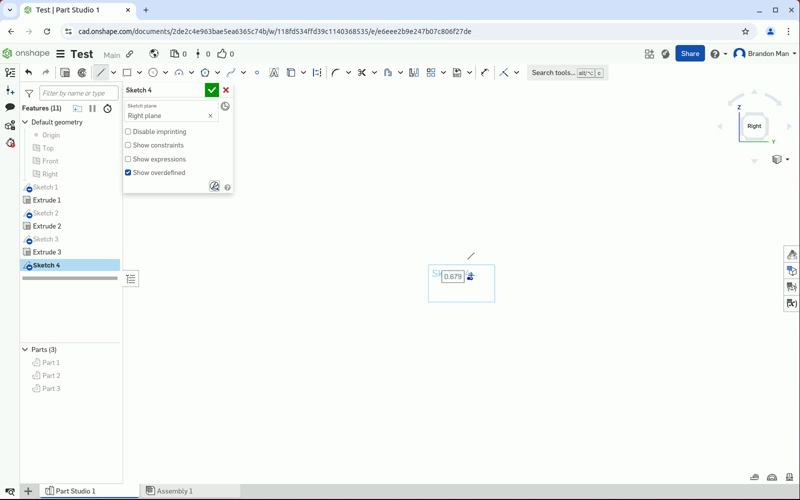
key_down(shift)
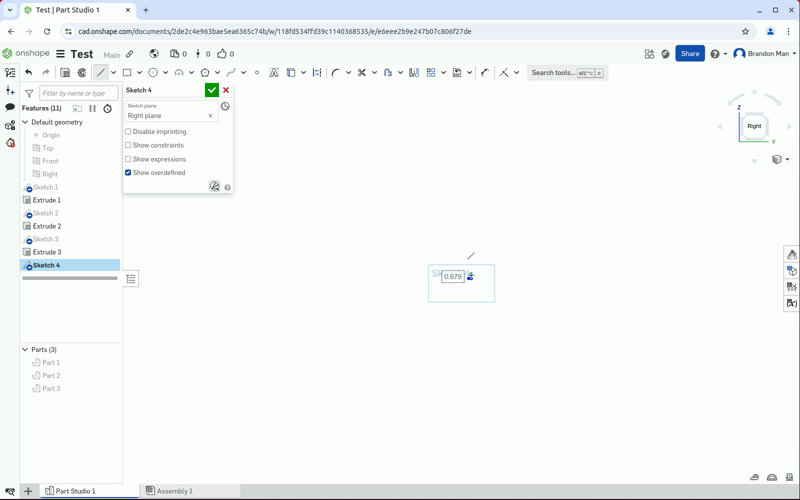
mouse_move(501, 274)
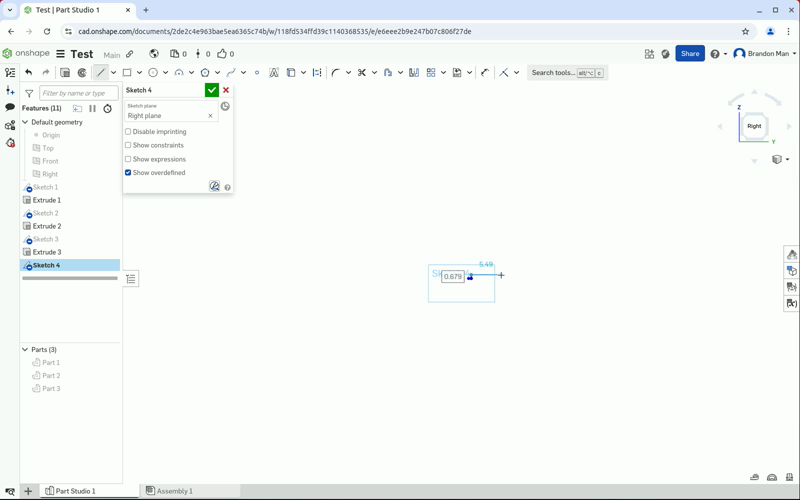
mouse_move(468, 274)
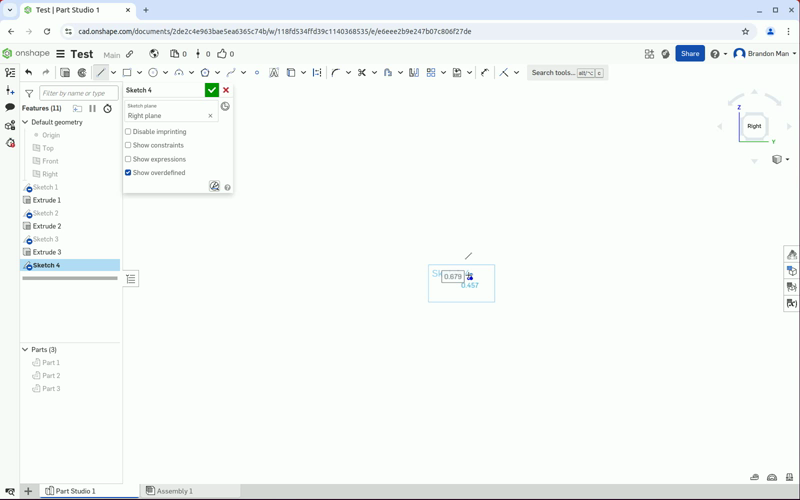
scroll(6)
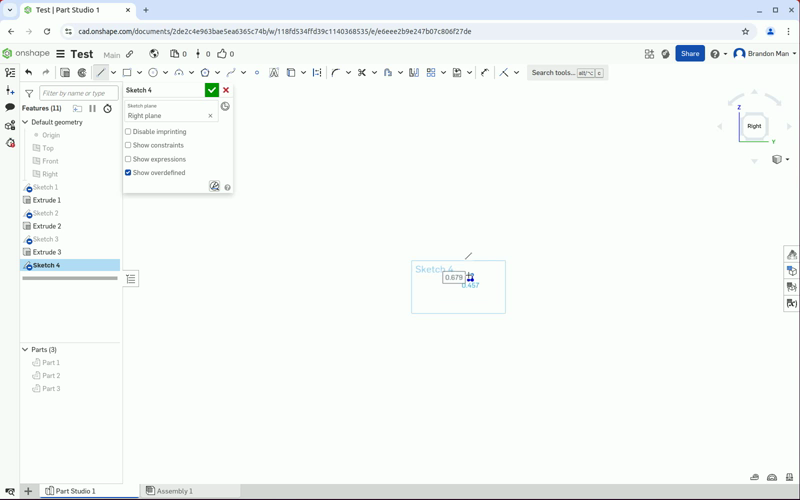
scroll(6)
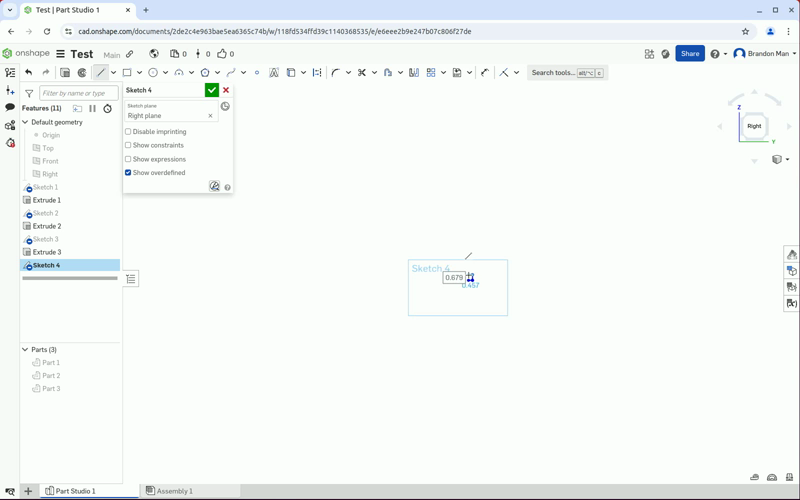
scroll(6)
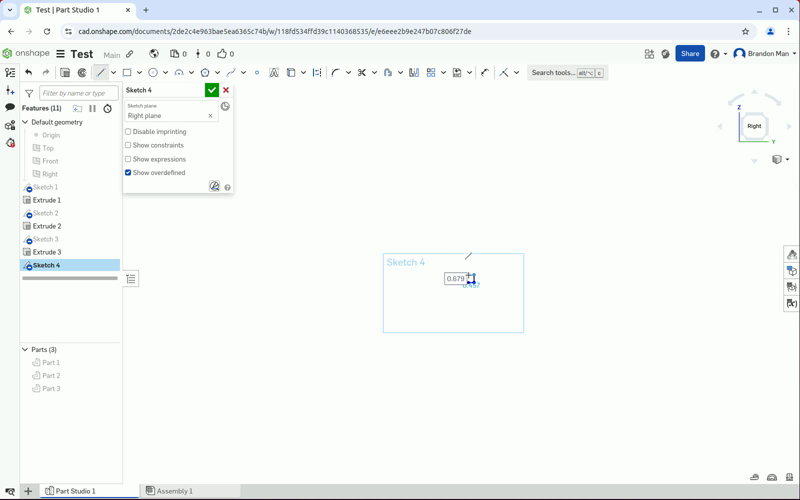
scroll(6)
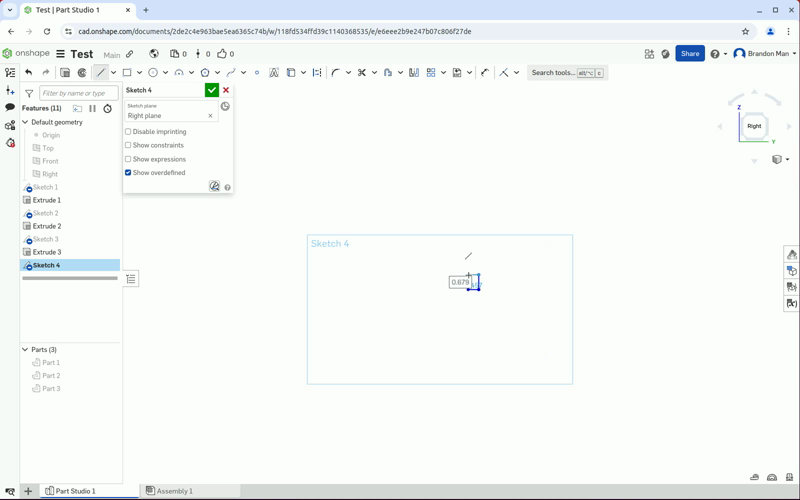
scroll(6)
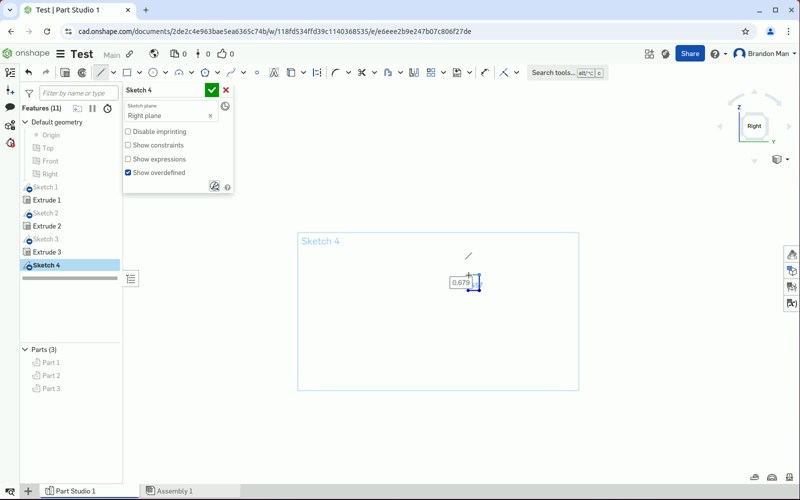
scroll(6)
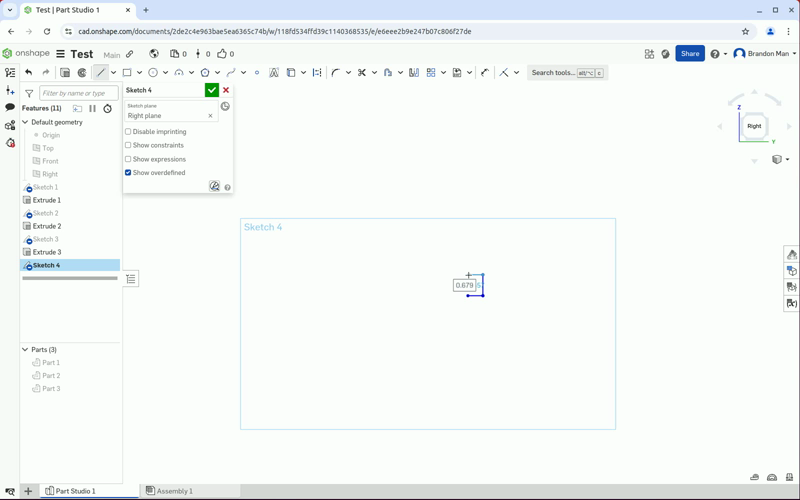
scroll(6)
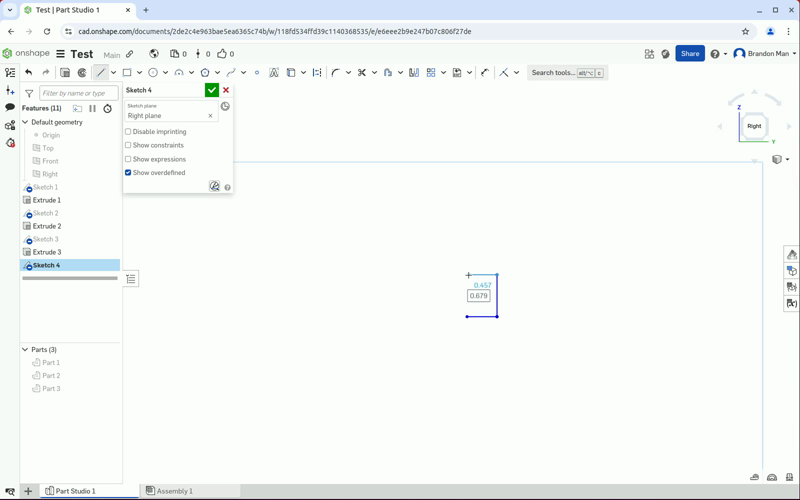
click(468, 274)
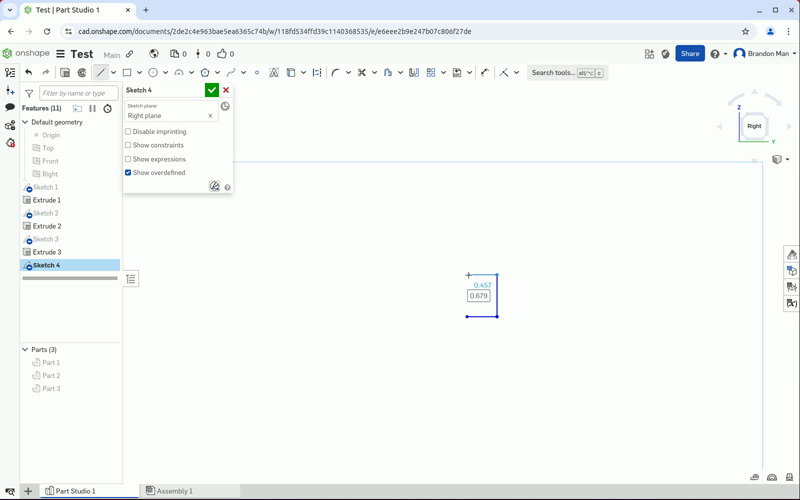
scroll(-6)
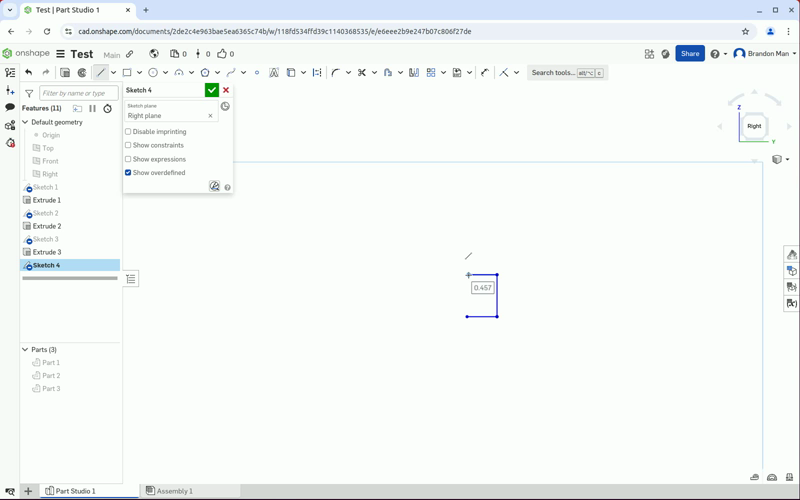
scroll(-6)
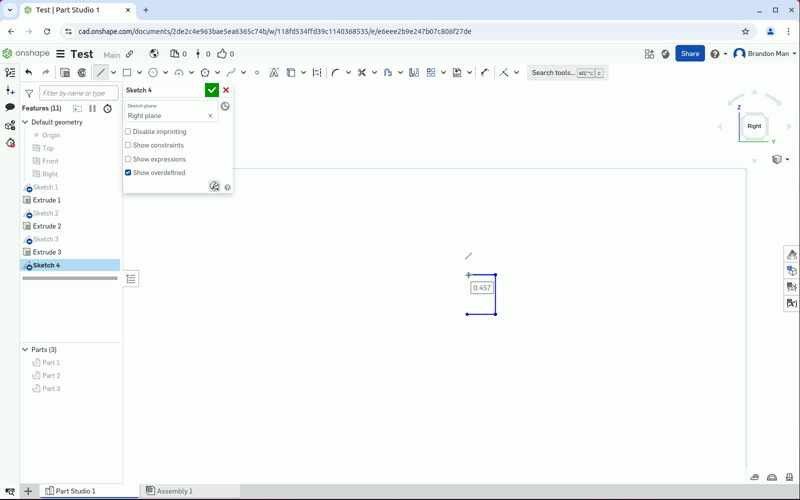
scroll(-6)
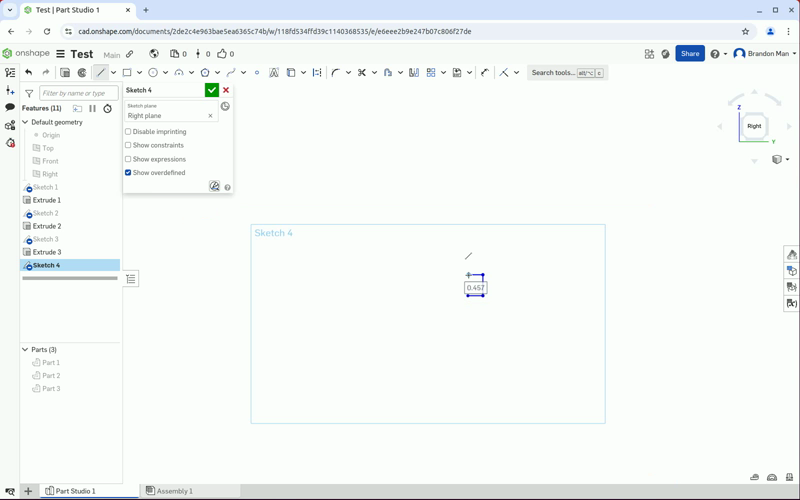
scroll(-6)
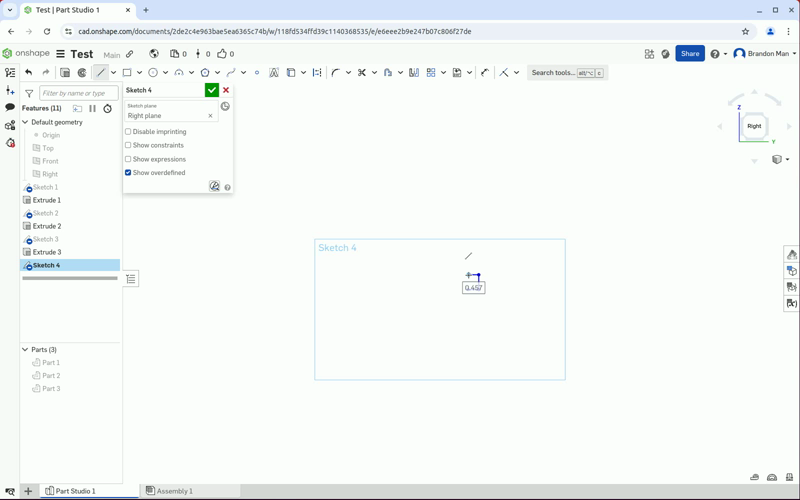
scroll(-6)
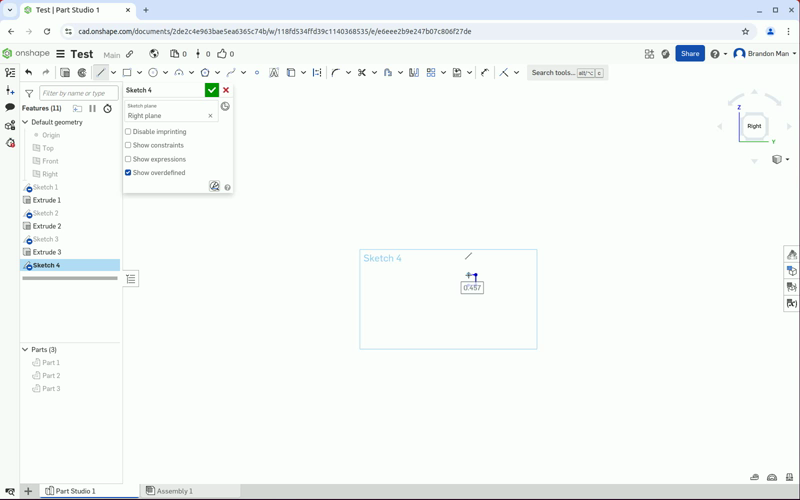
scroll(-6)
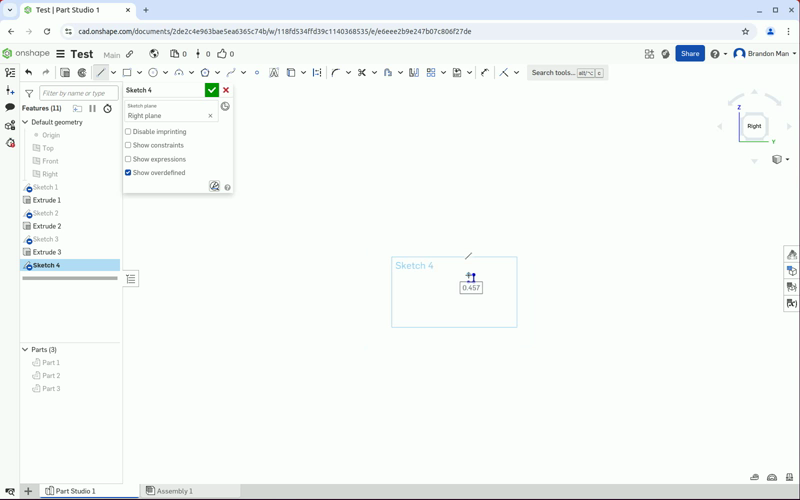
scroll(-6)
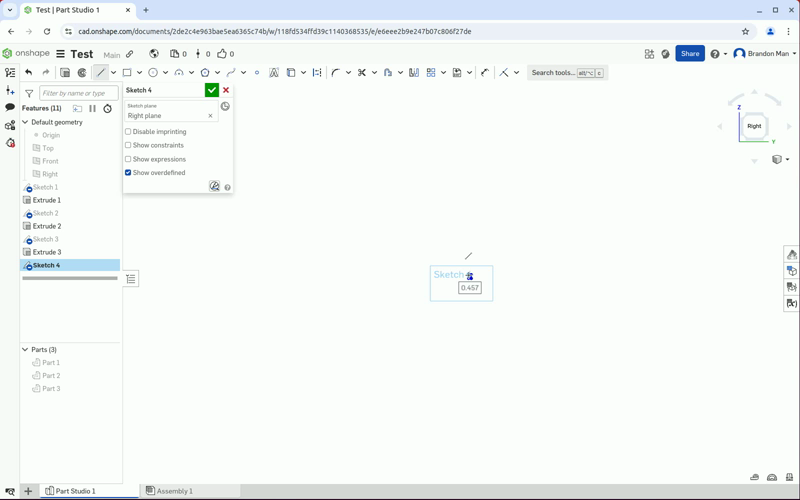
key_up(shift)
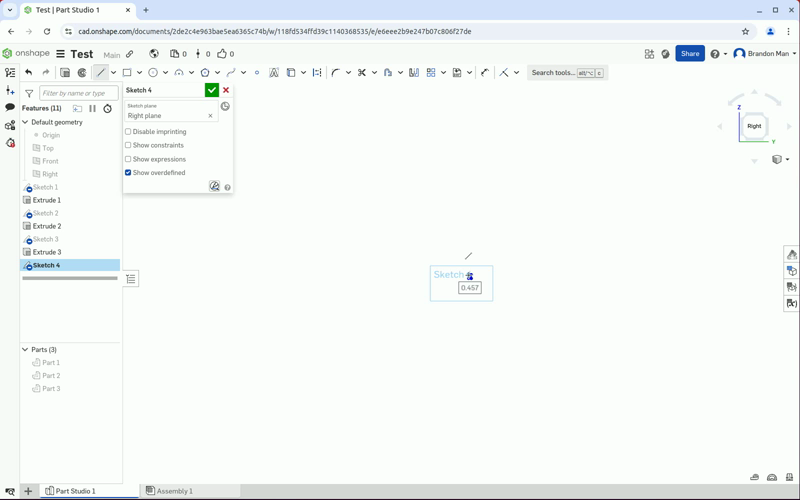
mouse_move(498, 274)
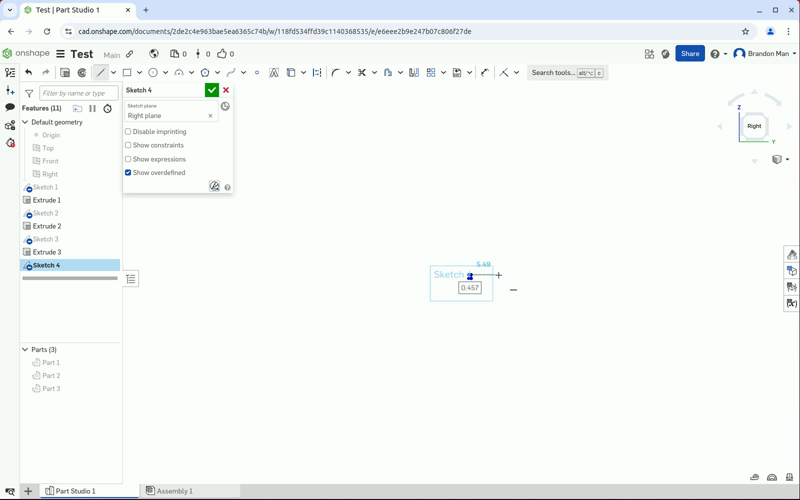
key_down(shift)
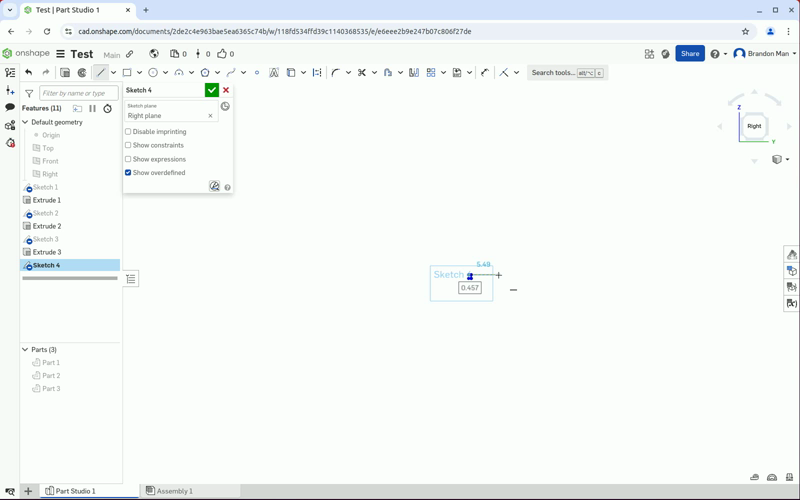
mouse_move(468, 278)
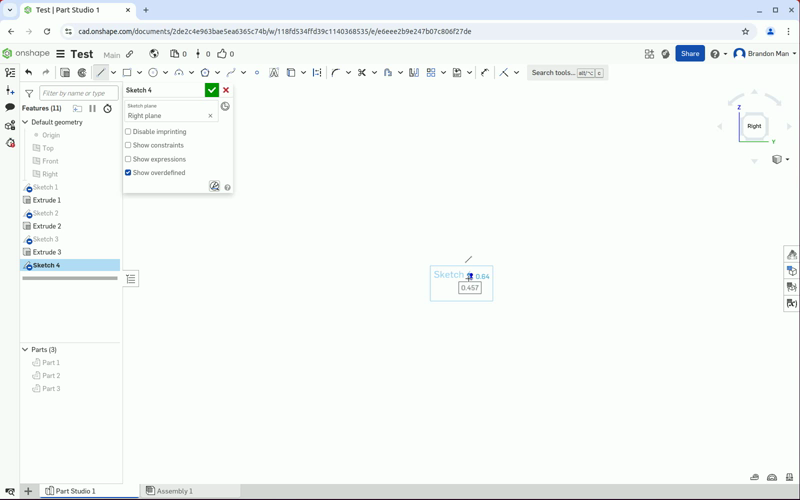
scroll(6)
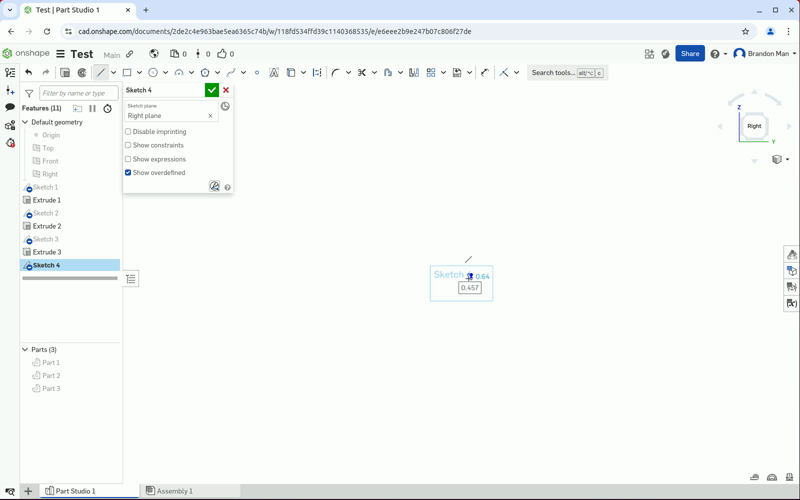
scroll(6)
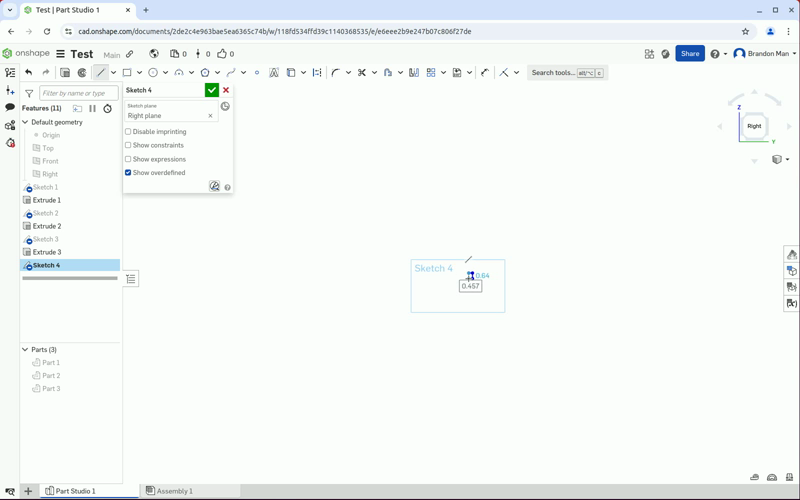
scroll(6)
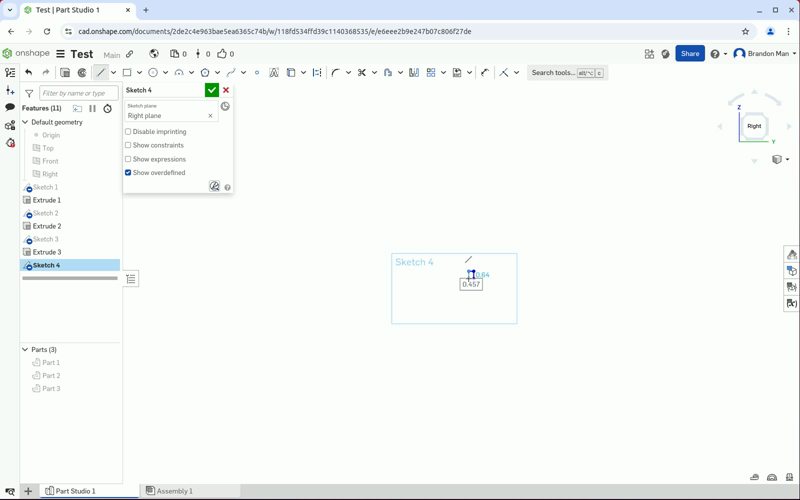
scroll(6)
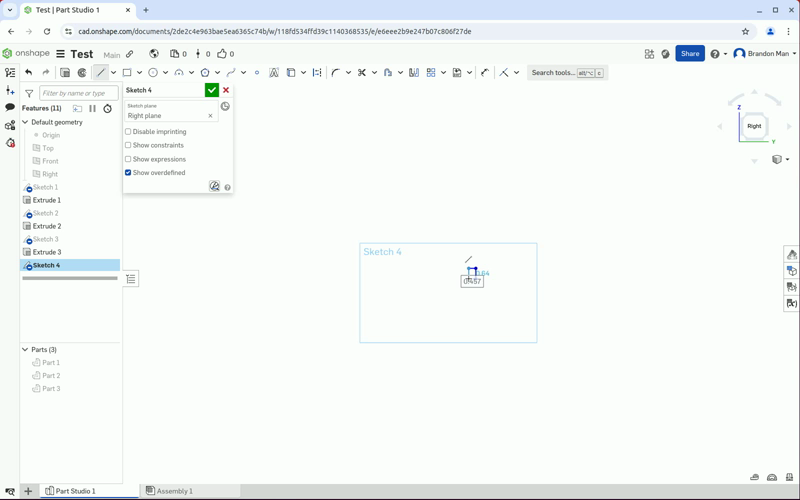
scroll(6)
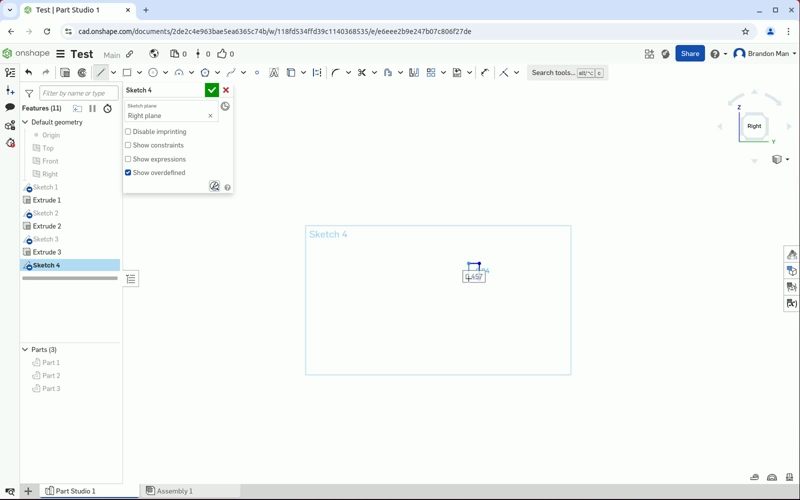
scroll(6)
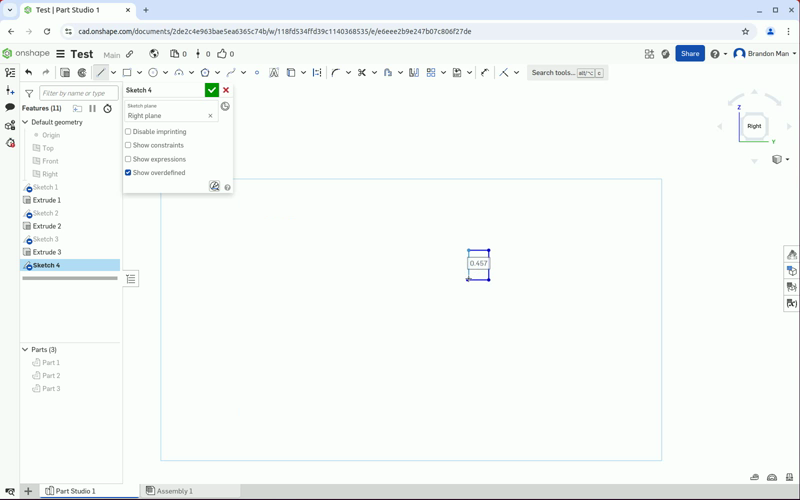
scroll(6)
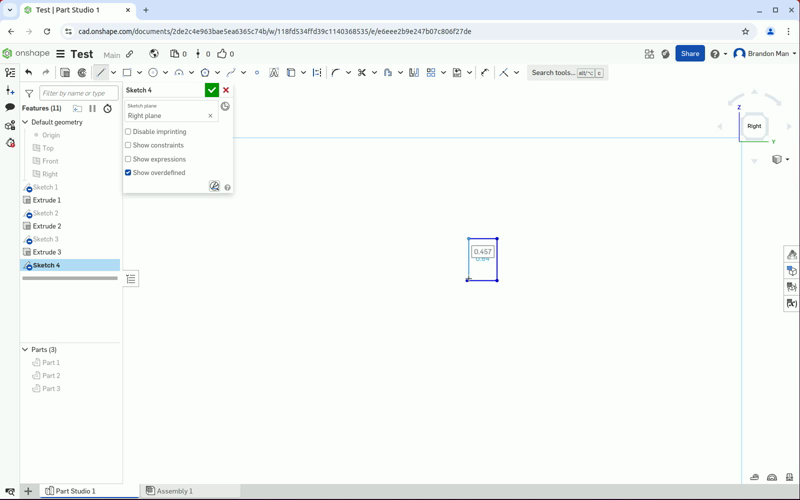
key_up(shift)
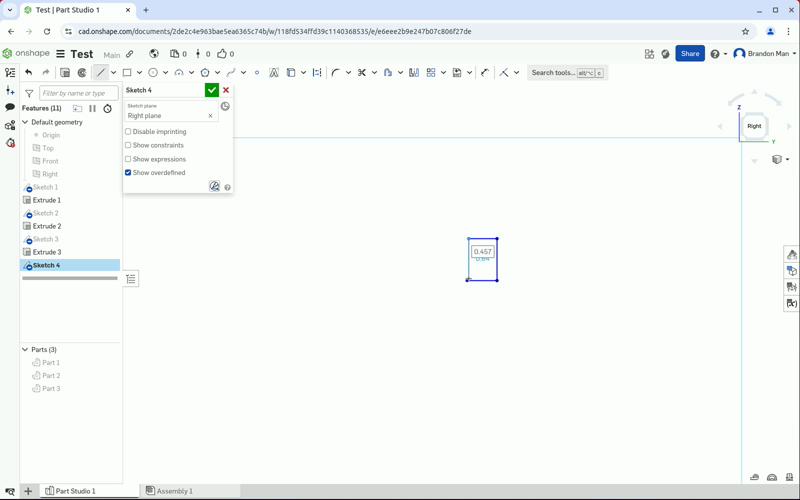
click(468, 278)
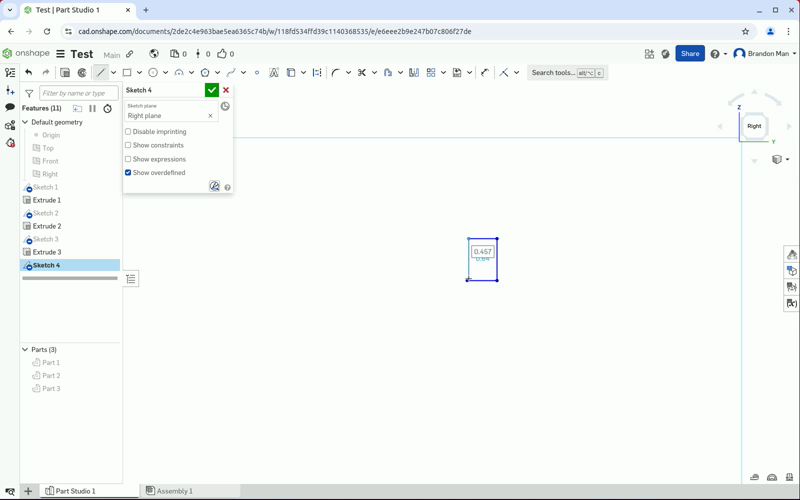
scroll(-6)
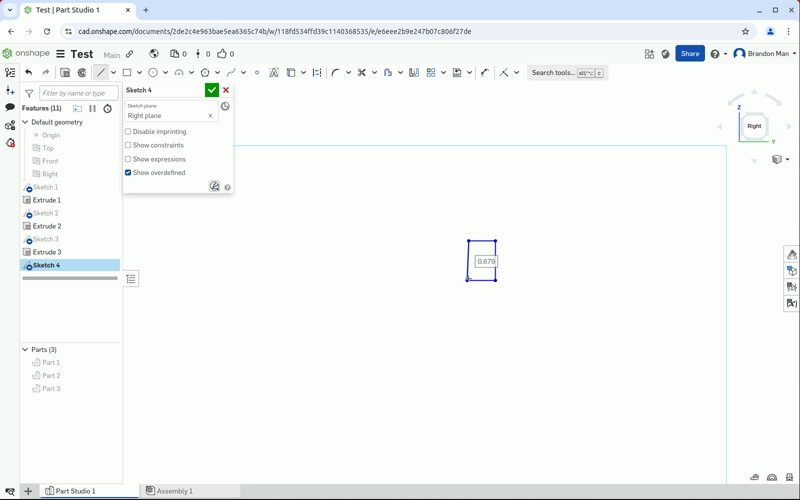
scroll(-6)
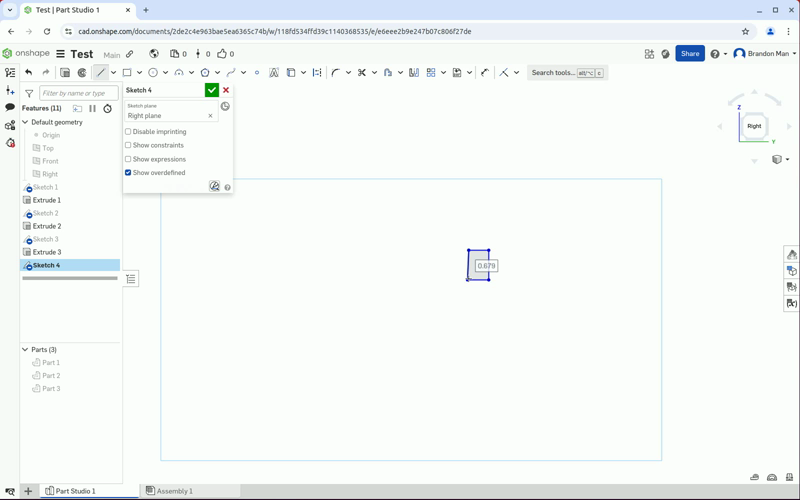
scroll(-6)
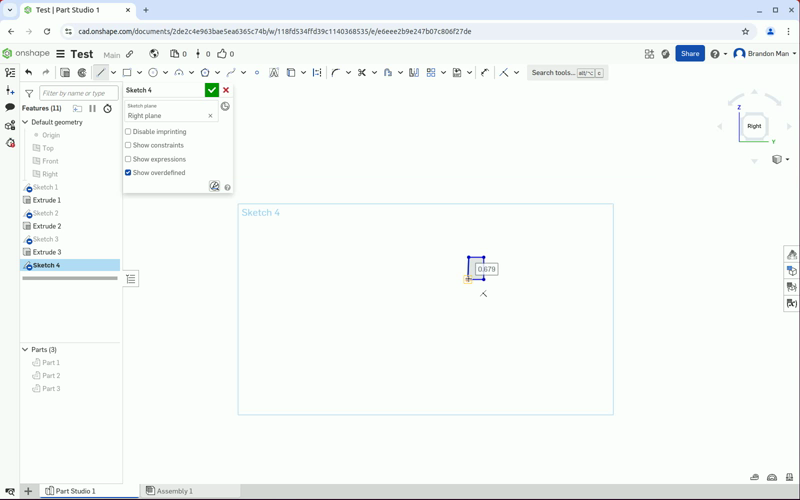
scroll(-6)
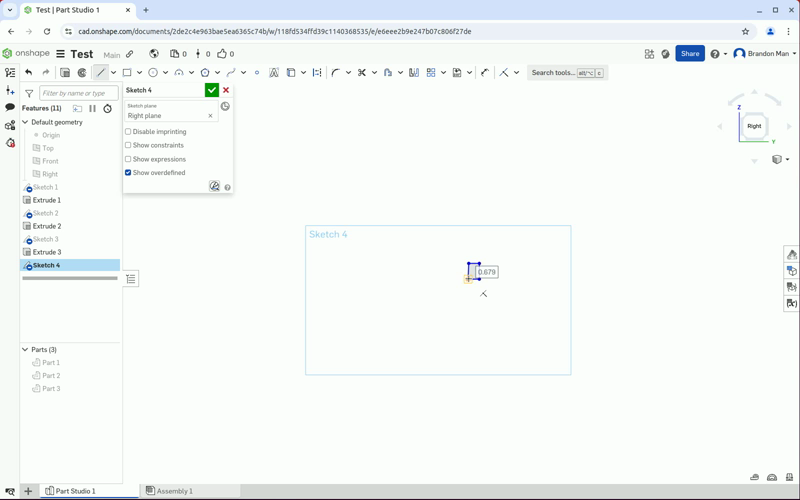
scroll(-6)
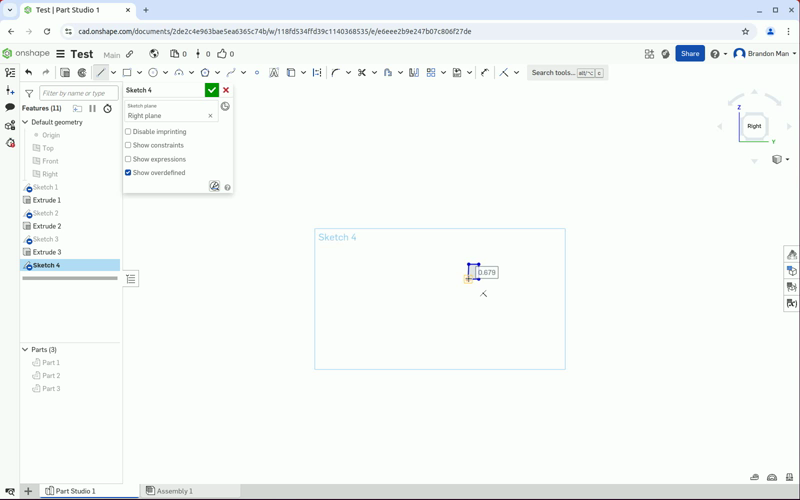
scroll(-6)
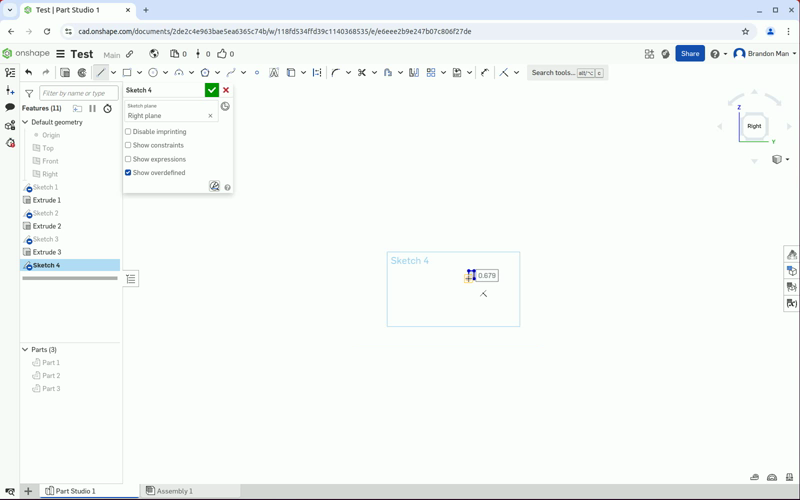
scroll(-6)
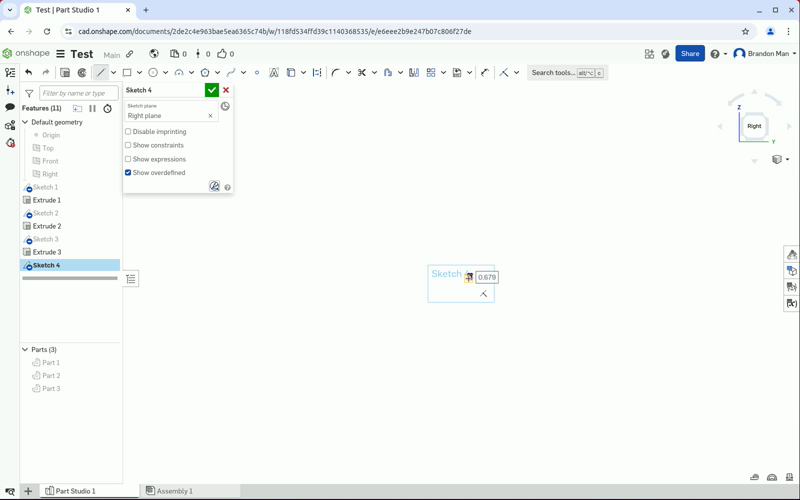
key(esc)
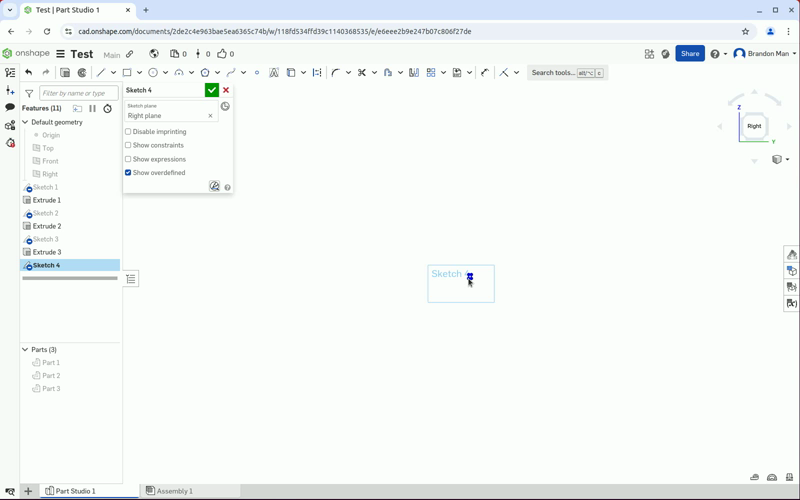
mouse_move(470, 277)
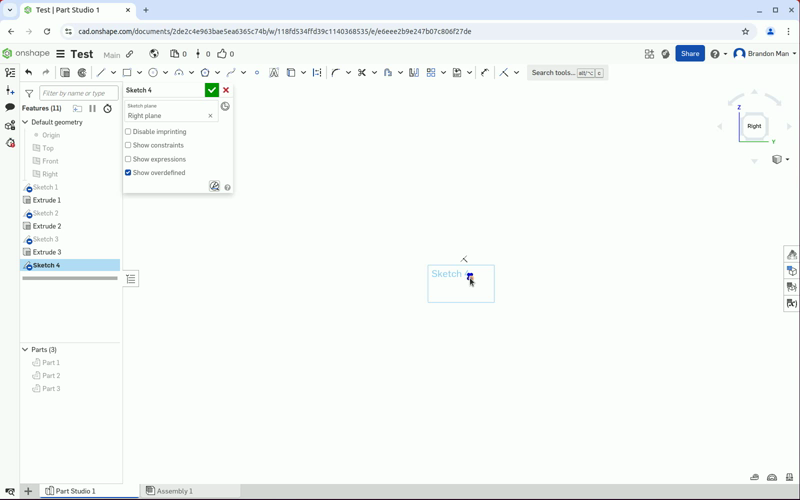
scroll(6)
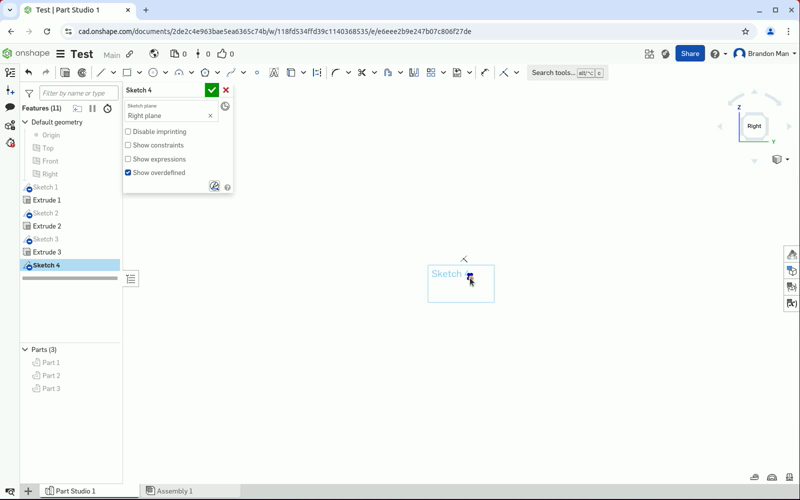
scroll(6)
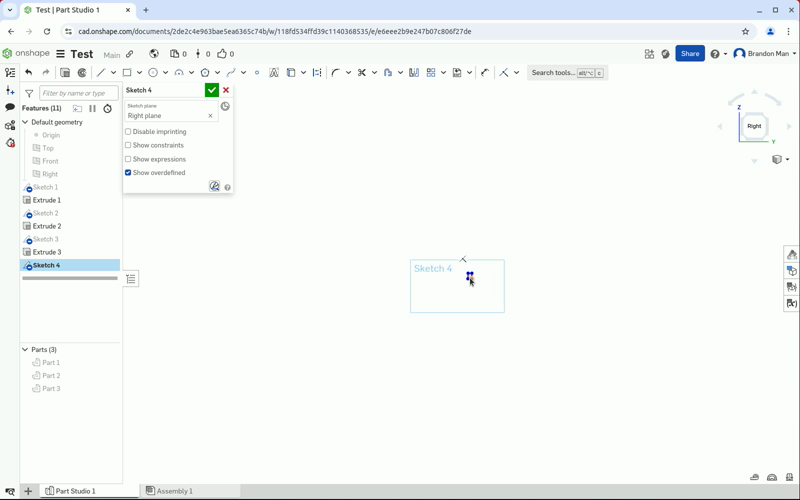
scroll(6)
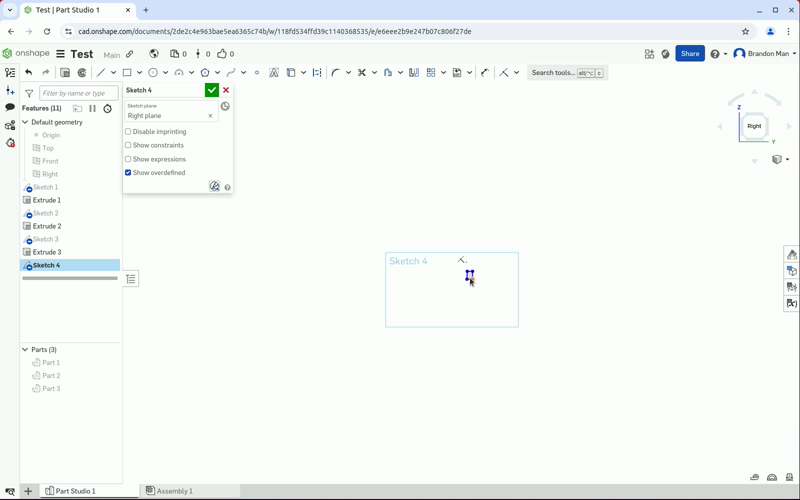
scroll(6)
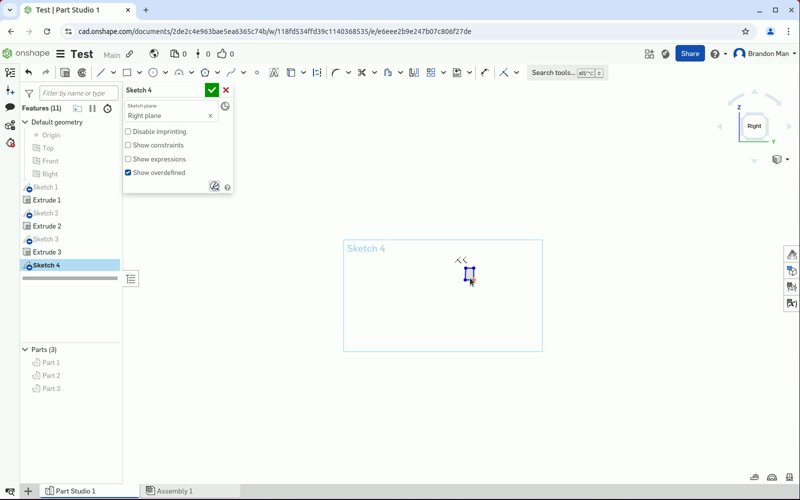
scroll(6)
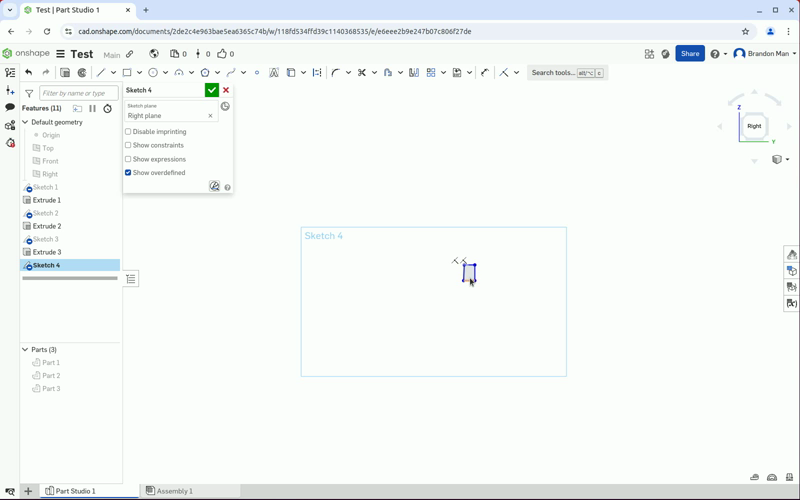
scroll(6)
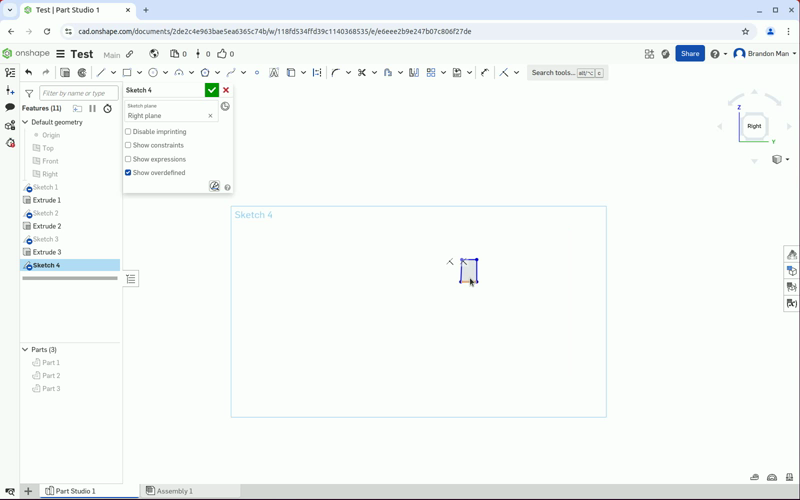
scroll(6)
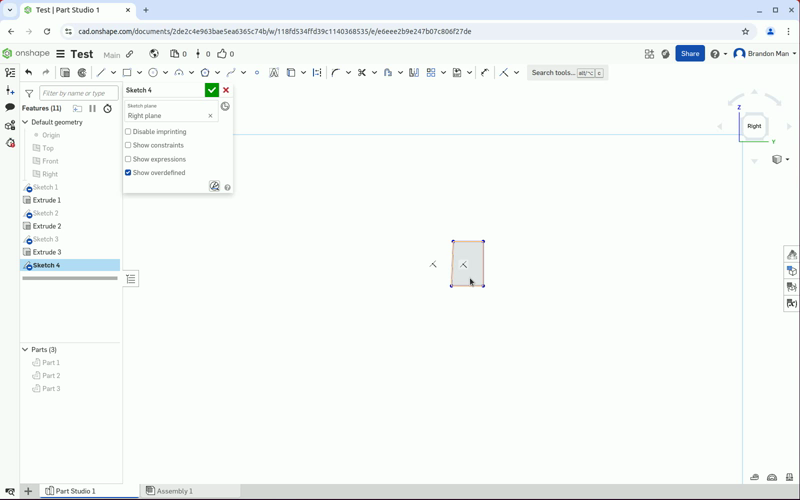
click(470, 277)
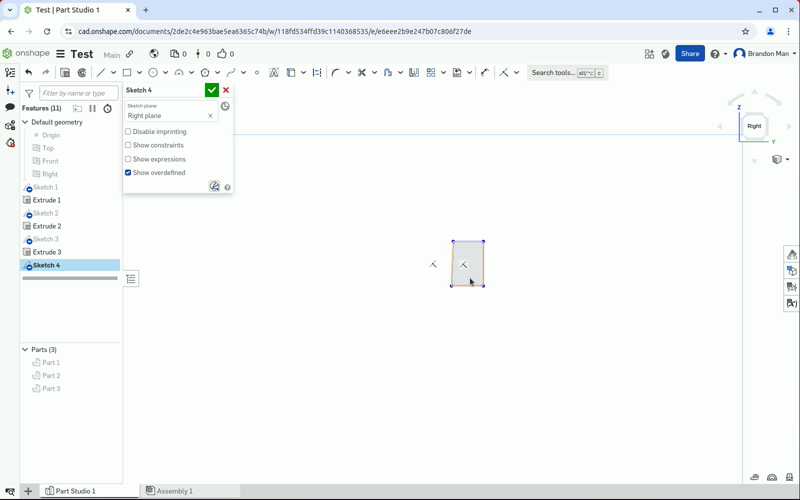
scroll(-6)
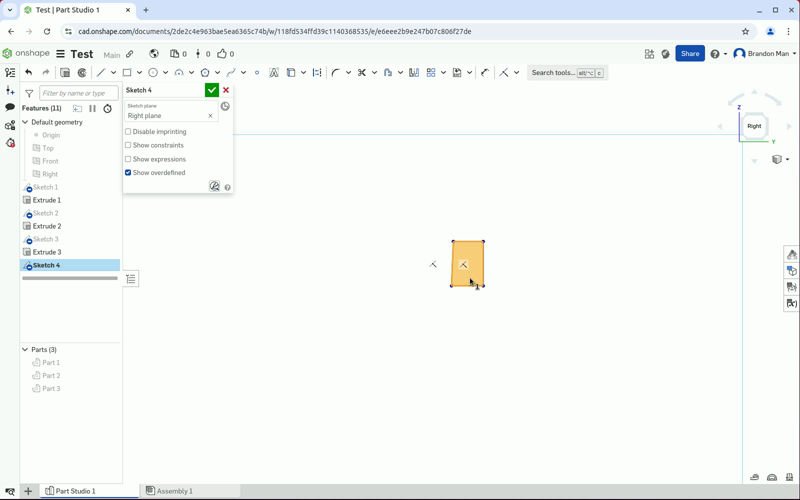
scroll(-6)
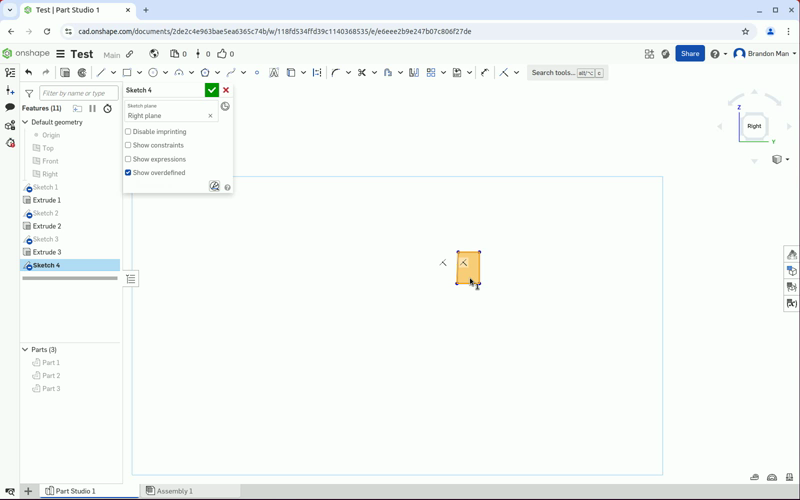
scroll(-6)
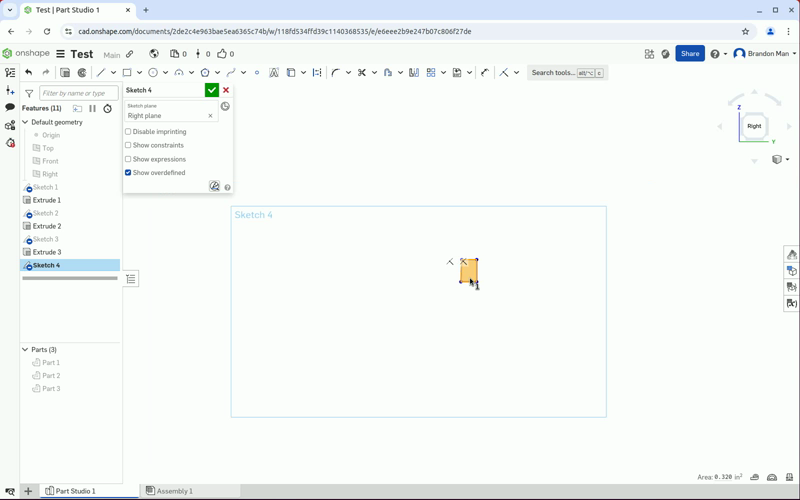
scroll(-6)
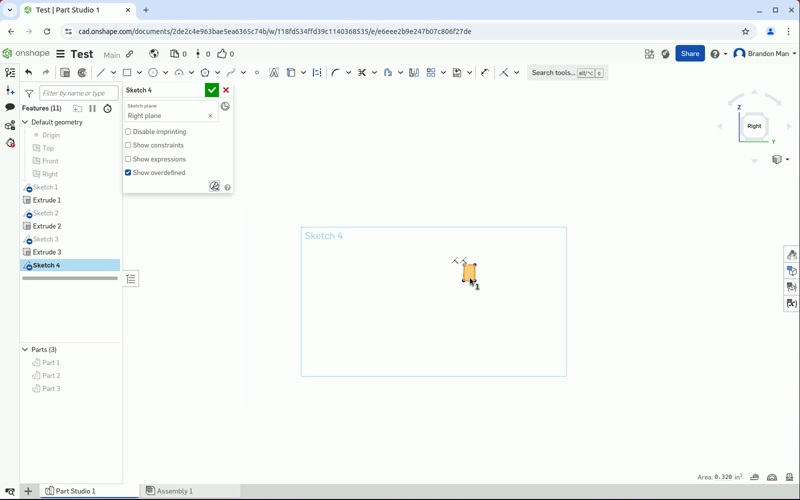
scroll(-6)
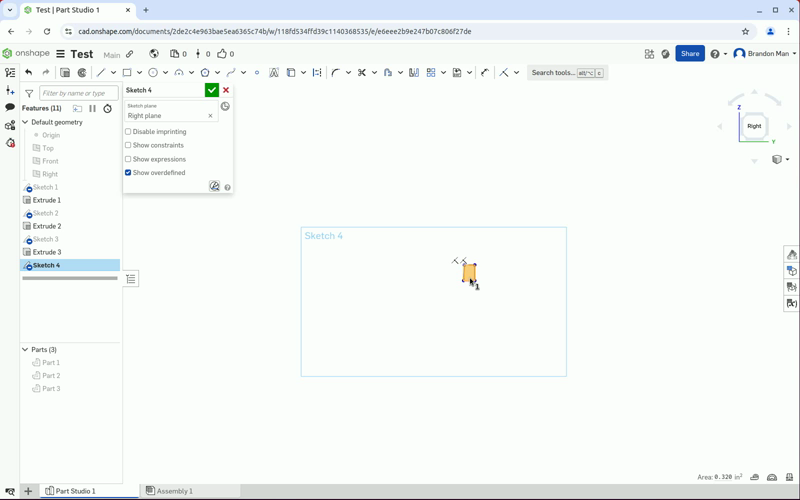
scroll(-6)
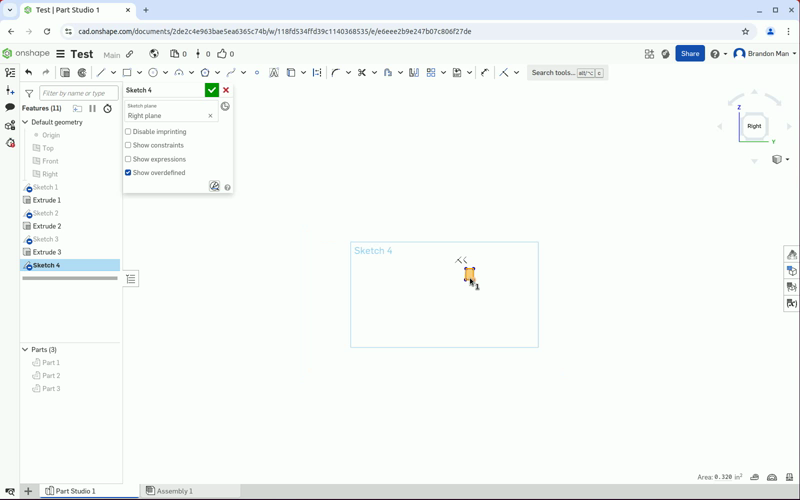
scroll(-6)
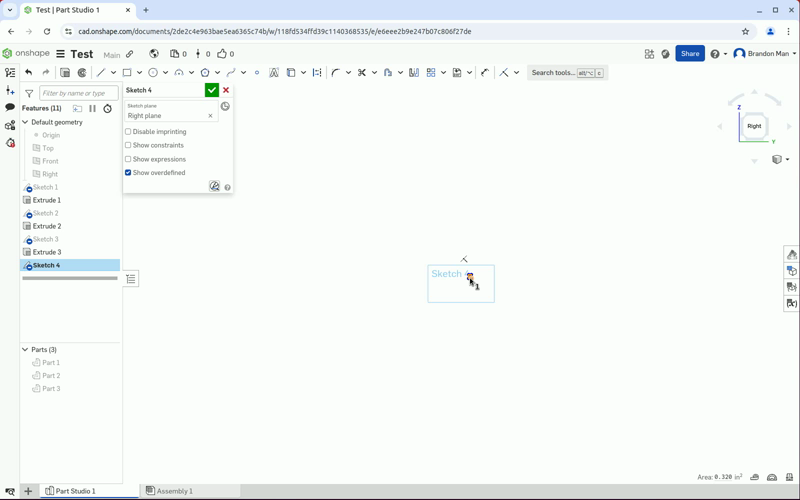
mouse_move(73, 352)
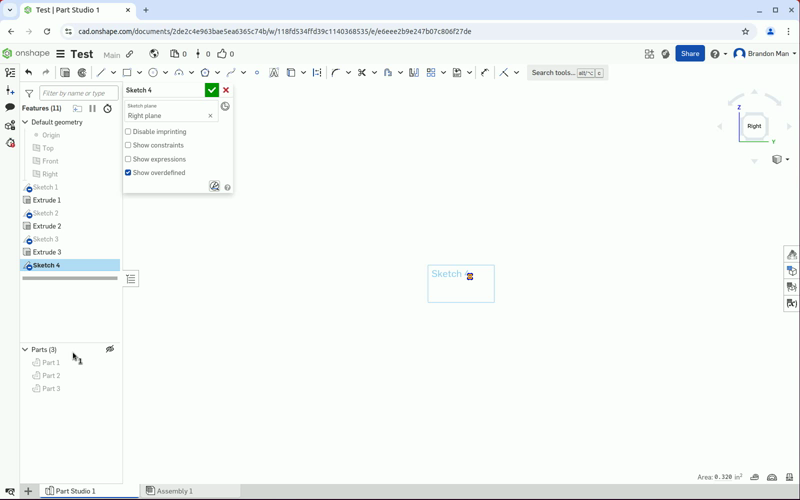
key(shift+y)
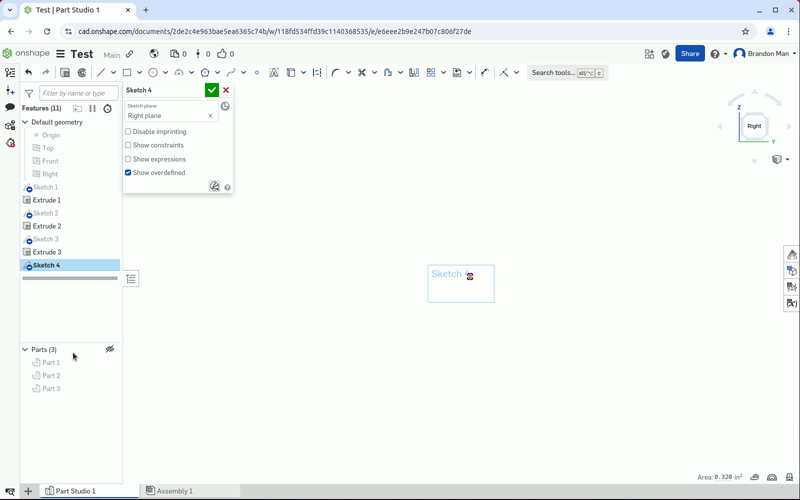
key(shift+e)
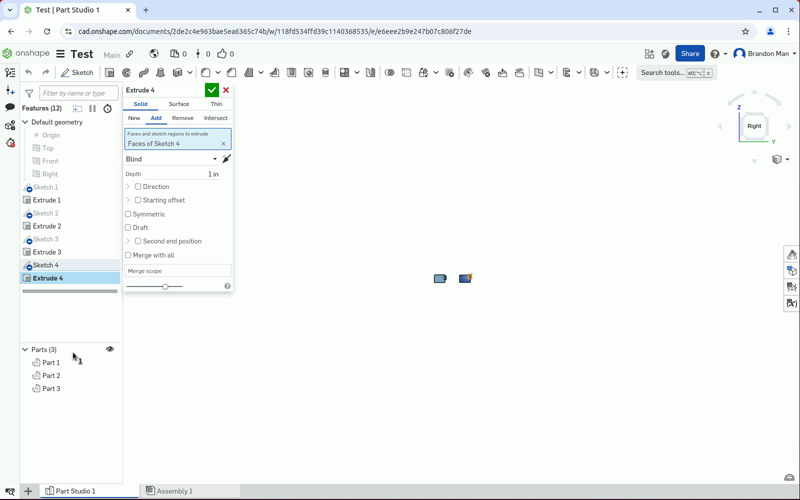
mouse_move(143, 106)
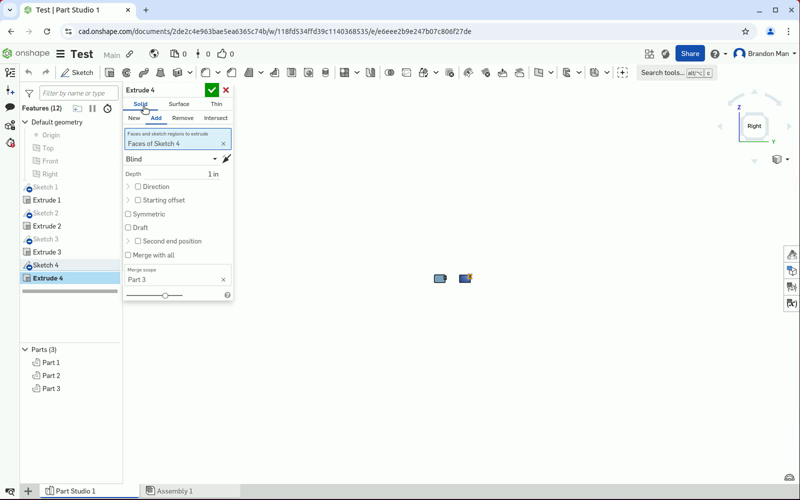
click(143, 106)
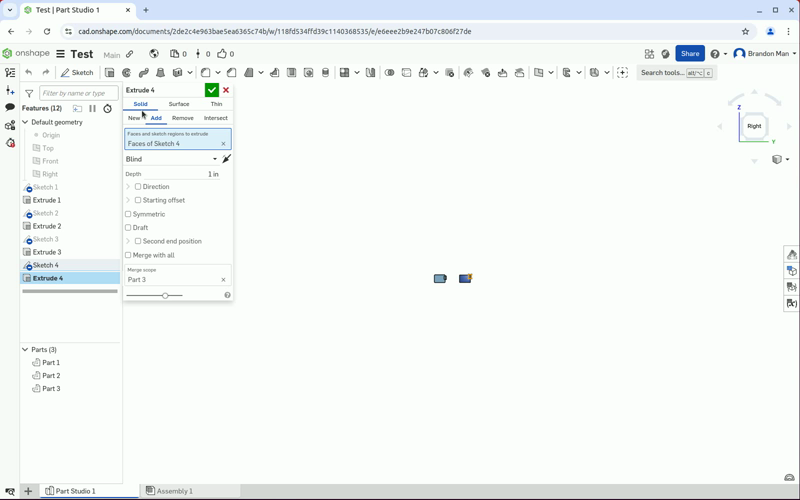
mouse_move(137, 120)
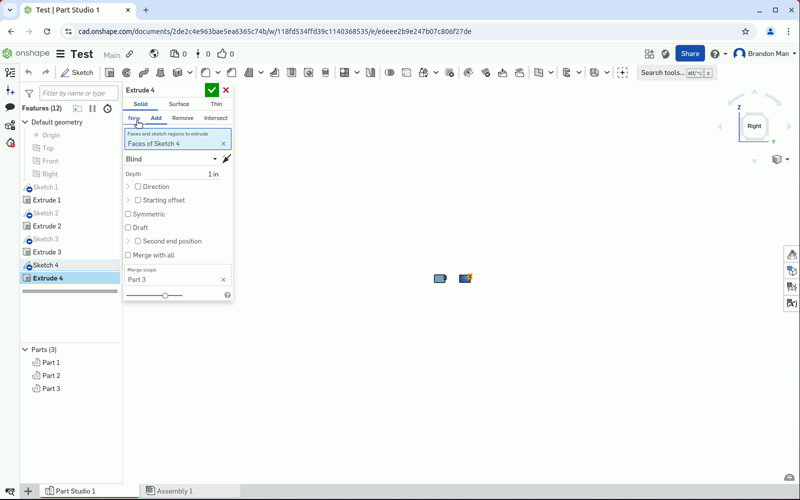
click(137, 120)
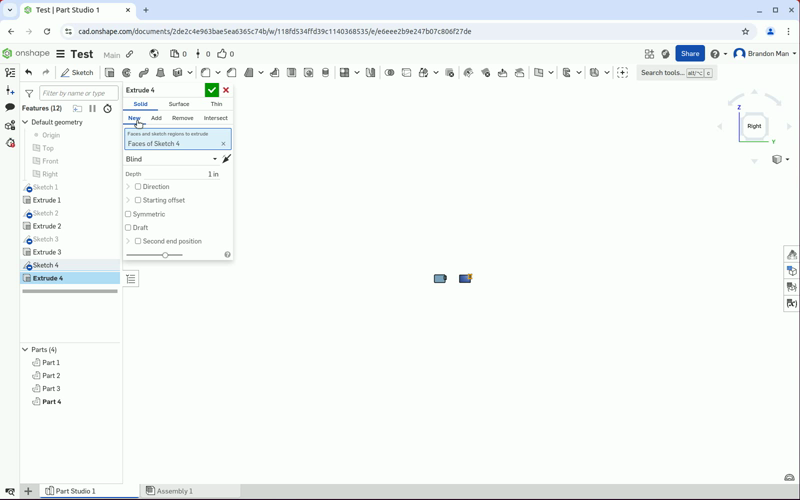
key(tab, 4)
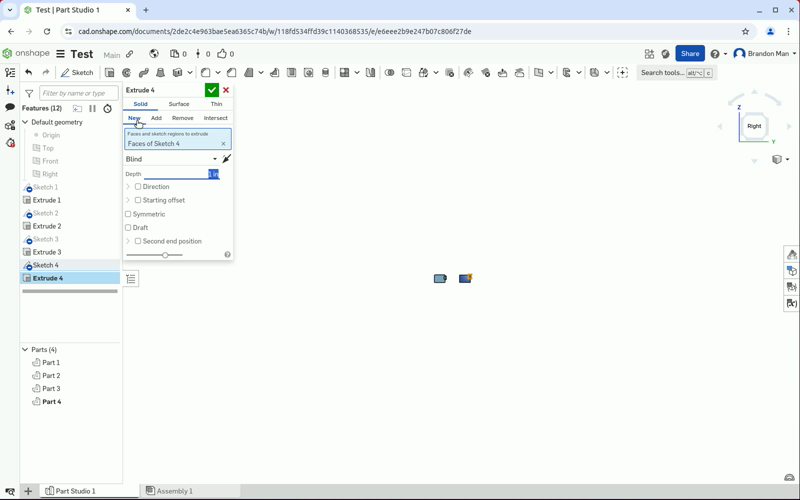
text(23.108)
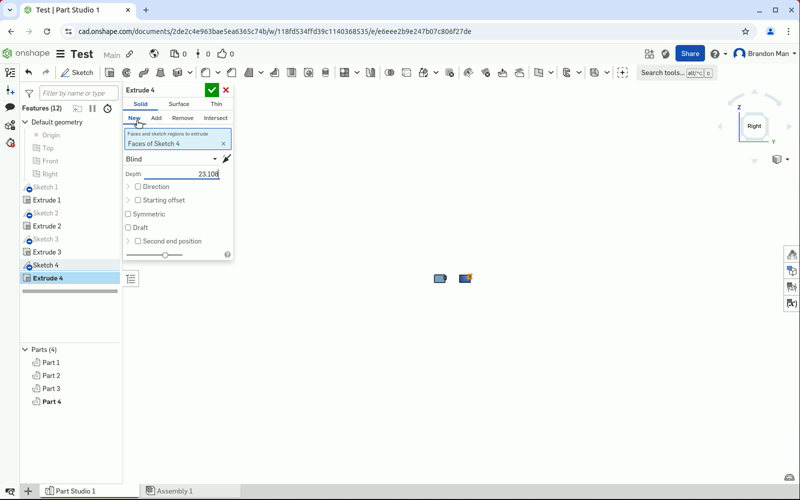
key(enter)
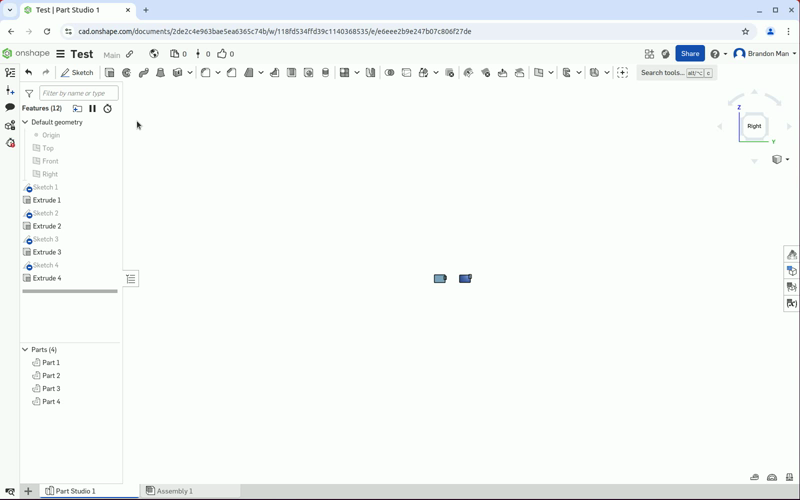
key(shift+h)
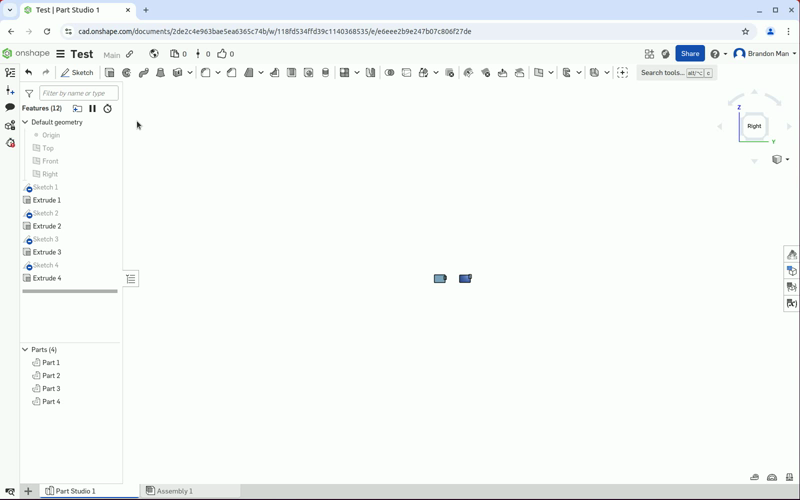
key(shift+h)
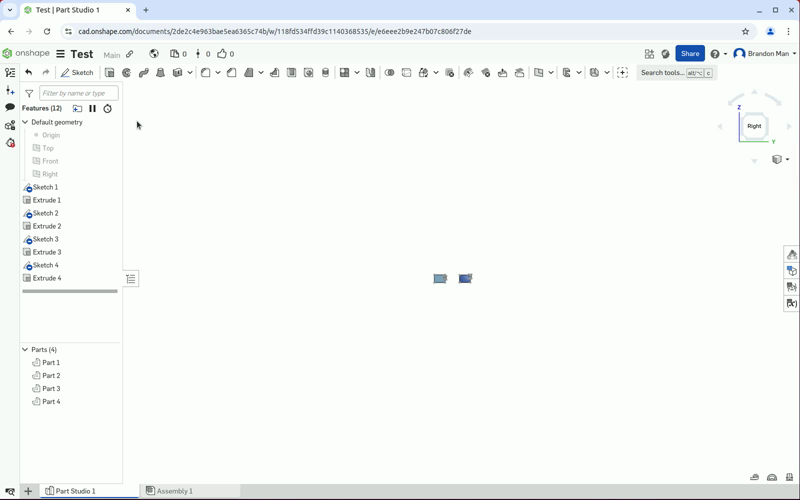
key(shift+7)
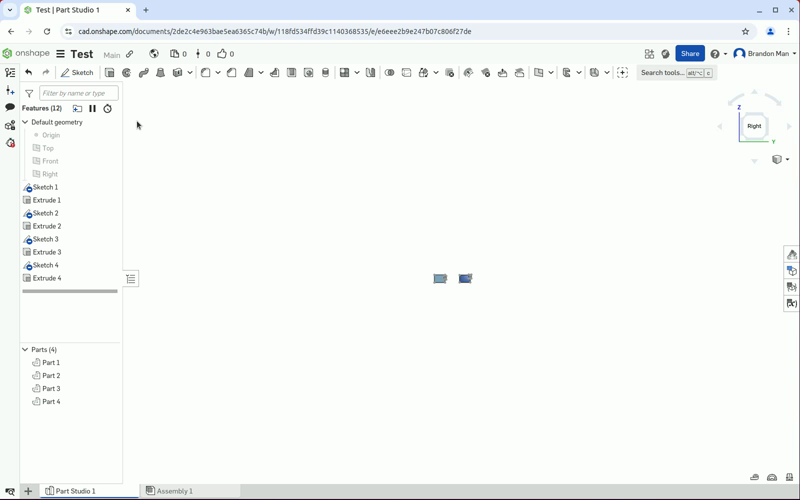
key(right, 2)
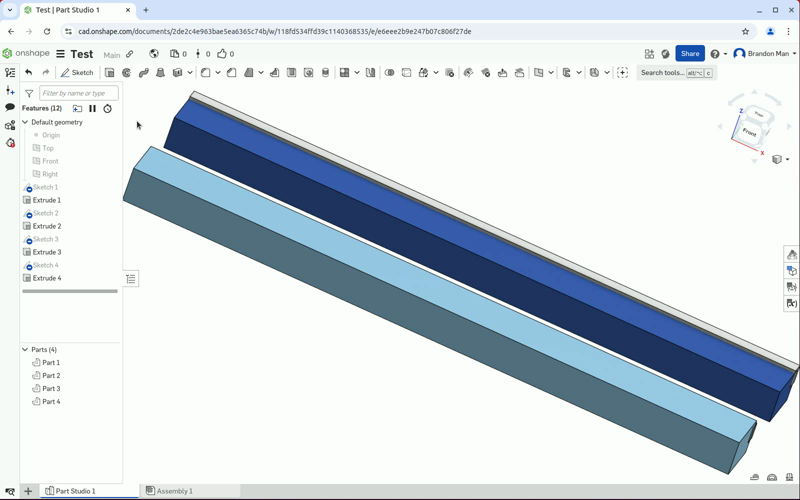
key(down, 2)
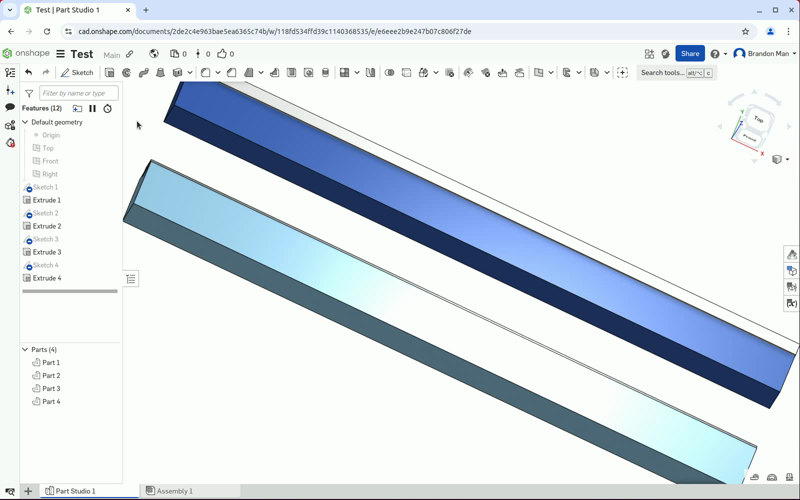
key(up, 2)
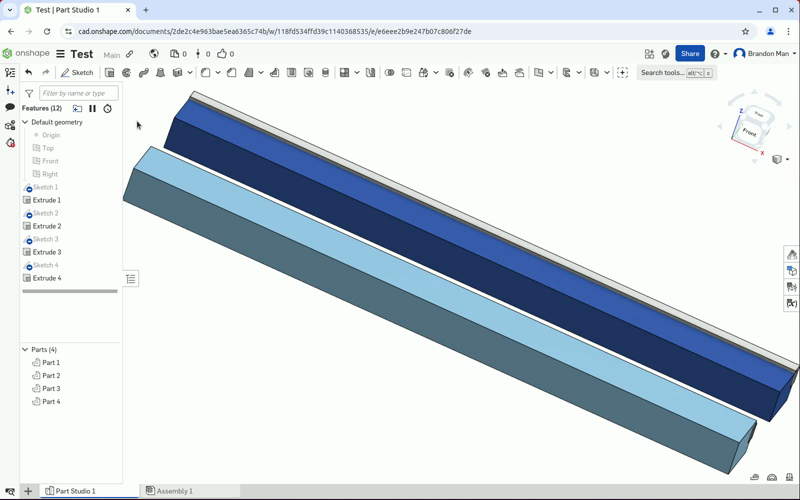
key(left, 2)
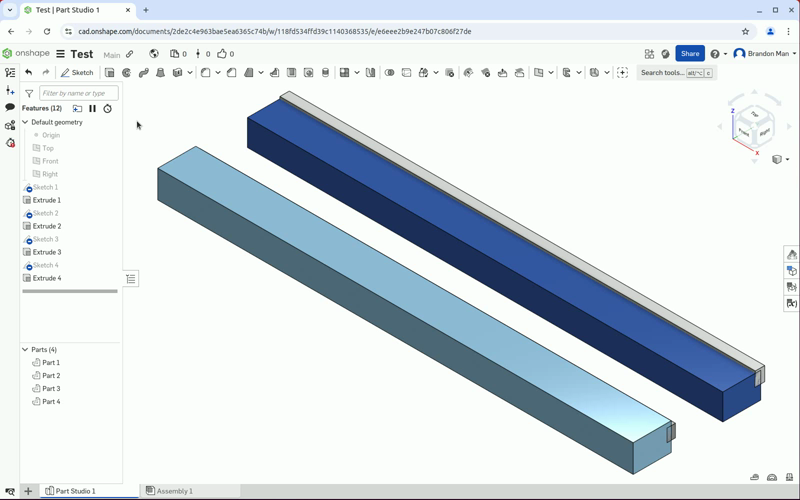
mouse_move(73, 189)
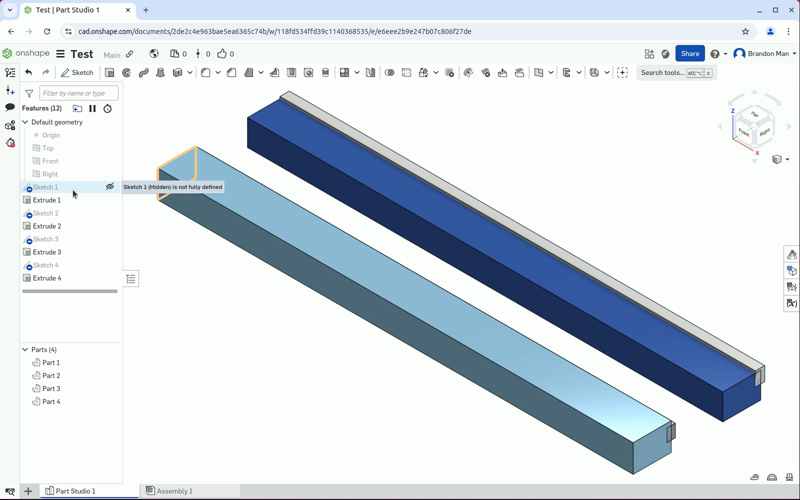
click(73, 189)